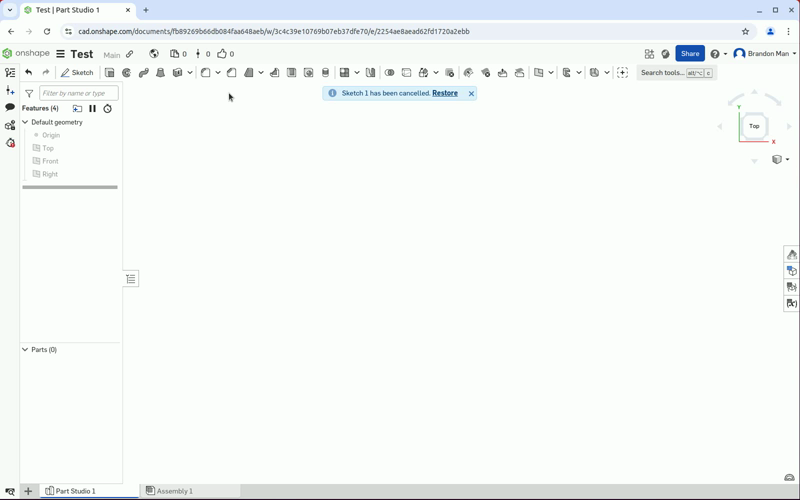
key(shift+h)
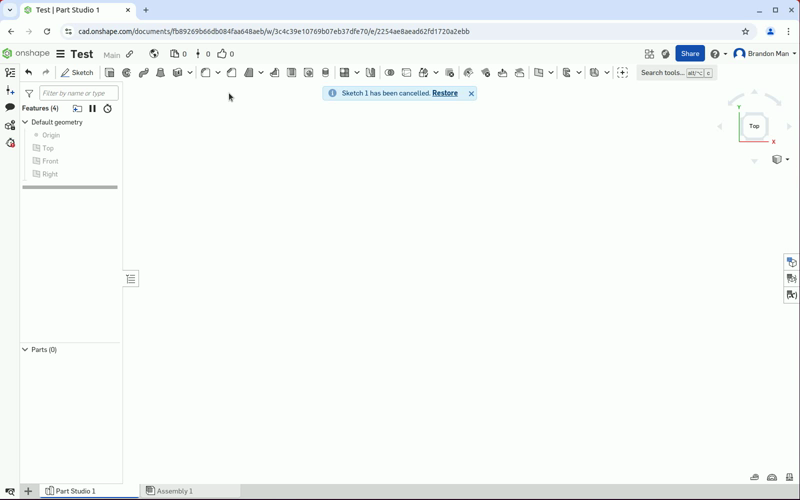
mouse_move(73, 352)
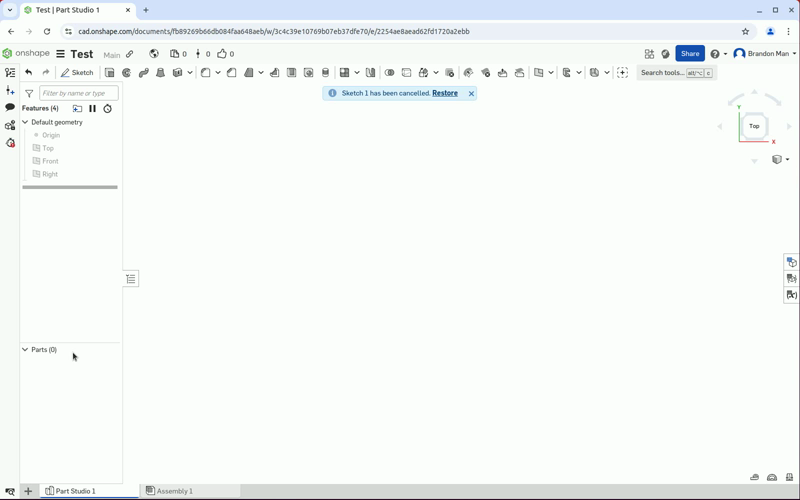
key(y)
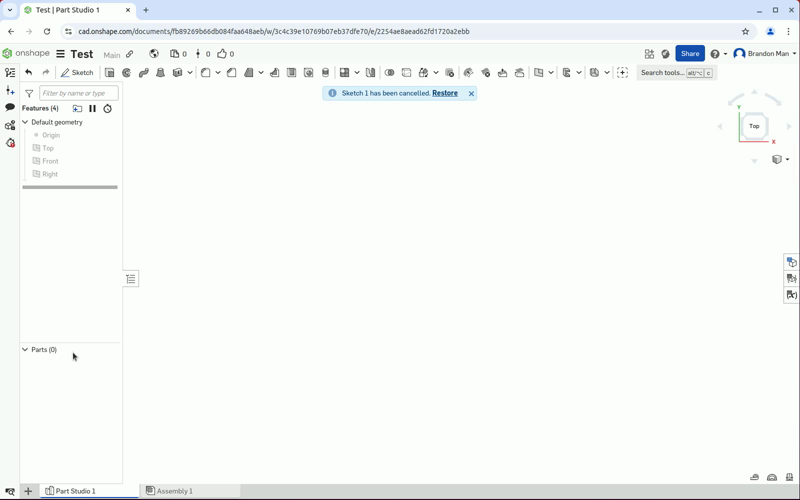
key(shift+p)
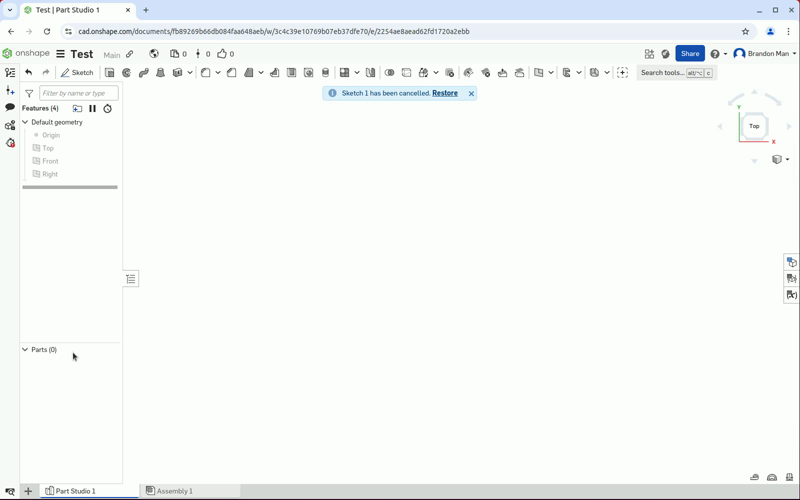
key(space)
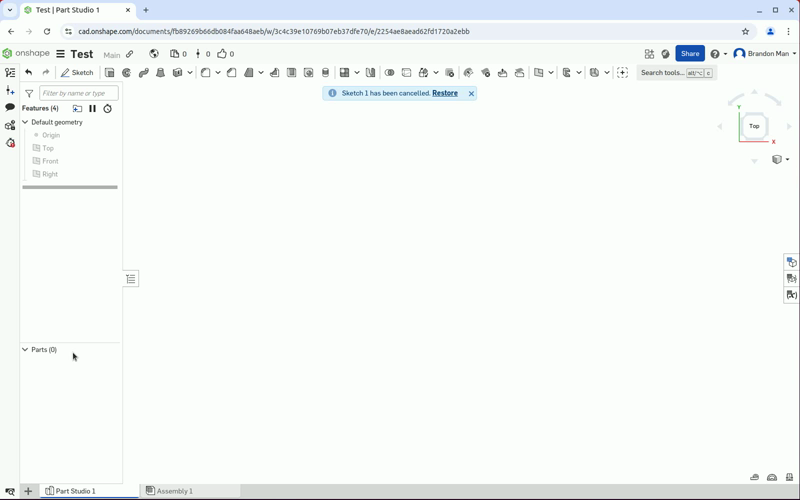
key_down(shift)
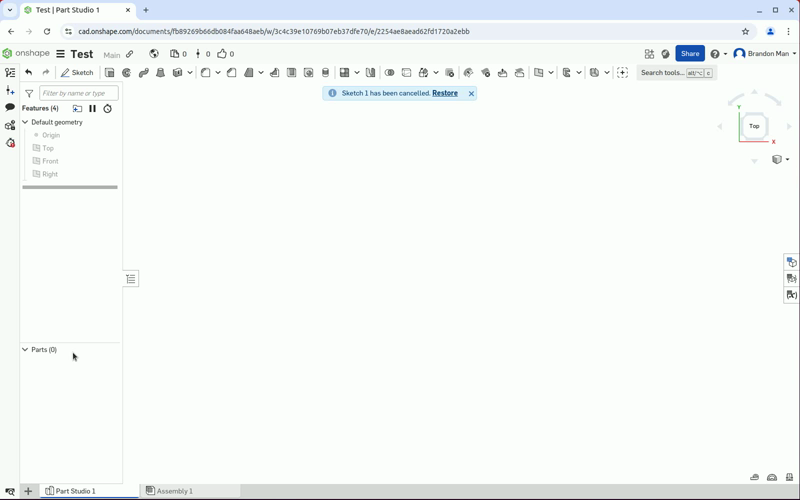
key(up)
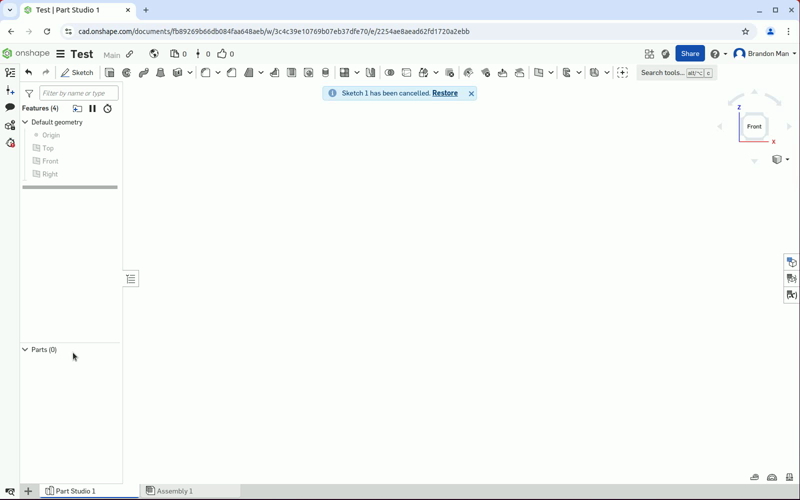
key_up(shift)
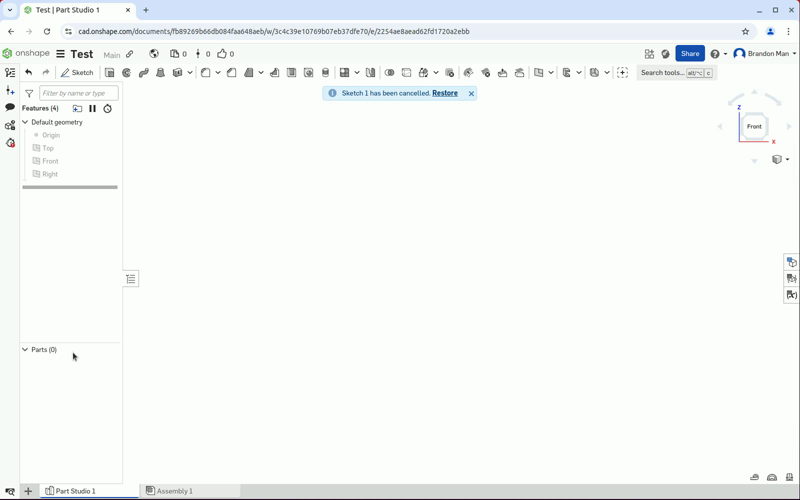
mouse_move(73, 352)
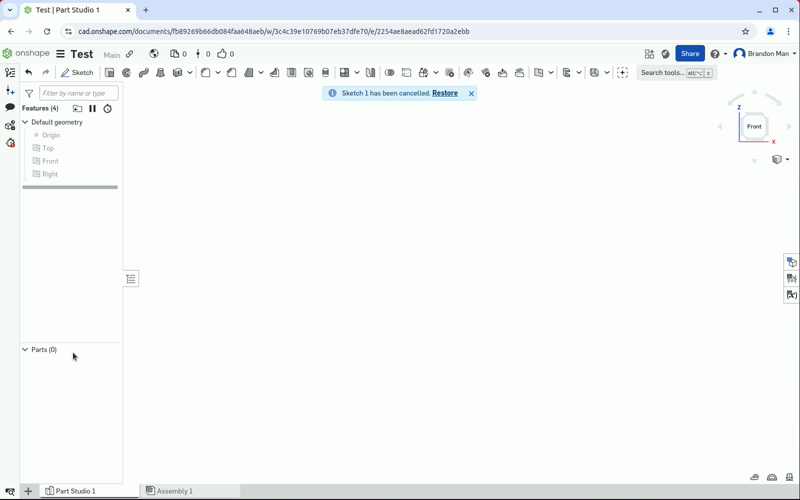
key(shift+y)
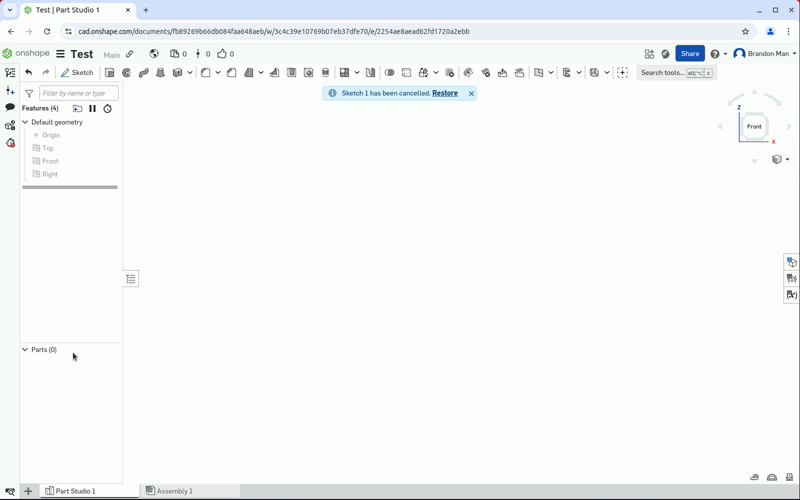
key(shift+s)
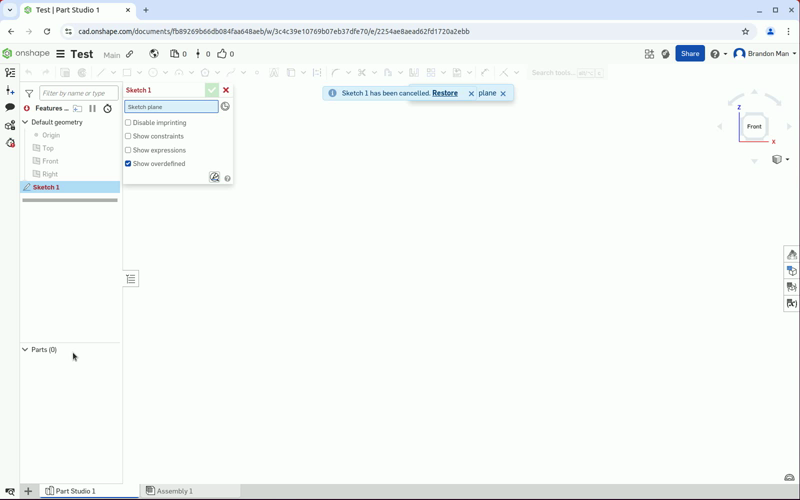
mouse_move(73, 163)
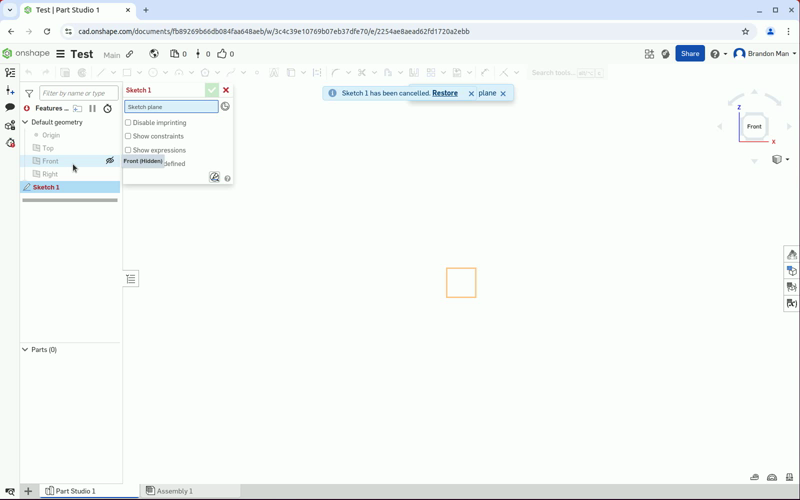
click(73, 163)
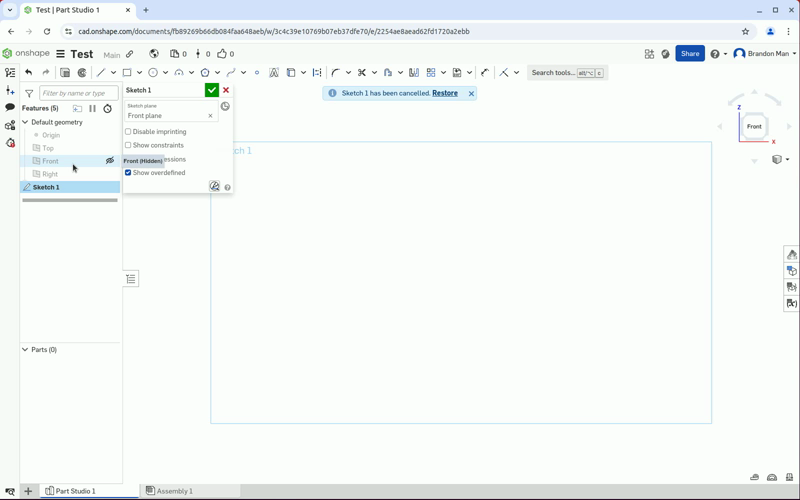
mouse_move(73, 352)
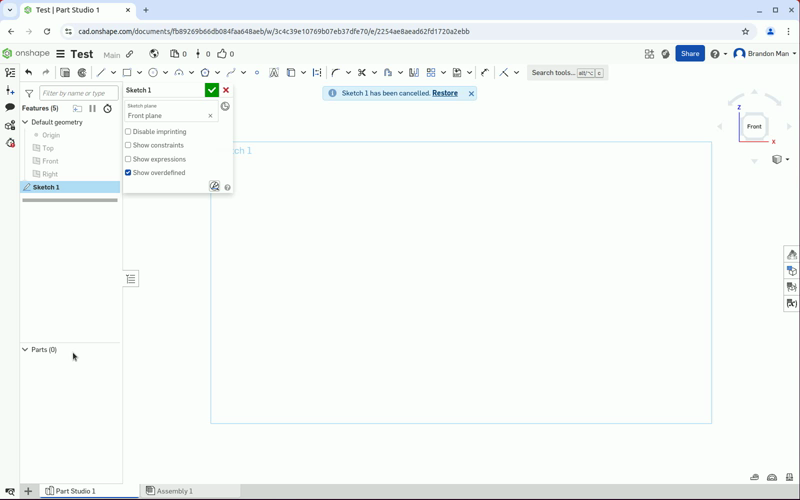
key(y)
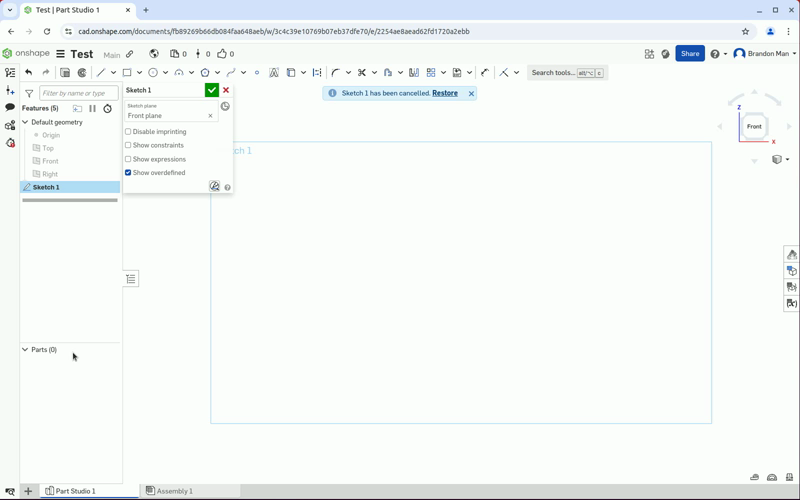
key(c)
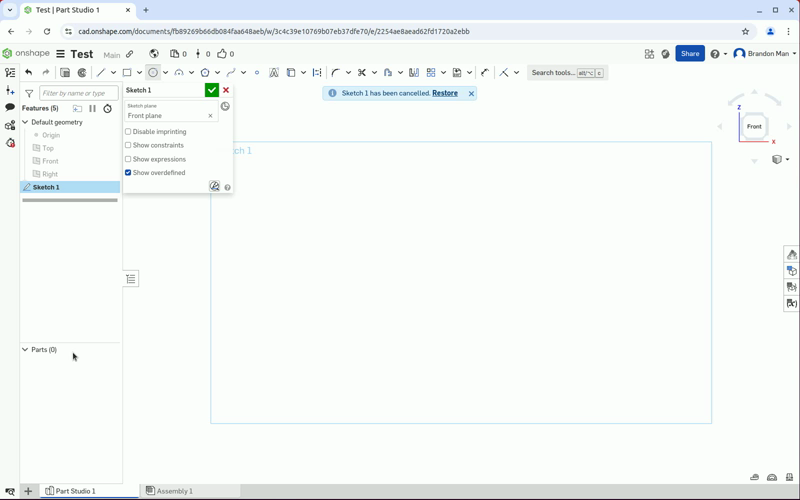
key_down(shift)
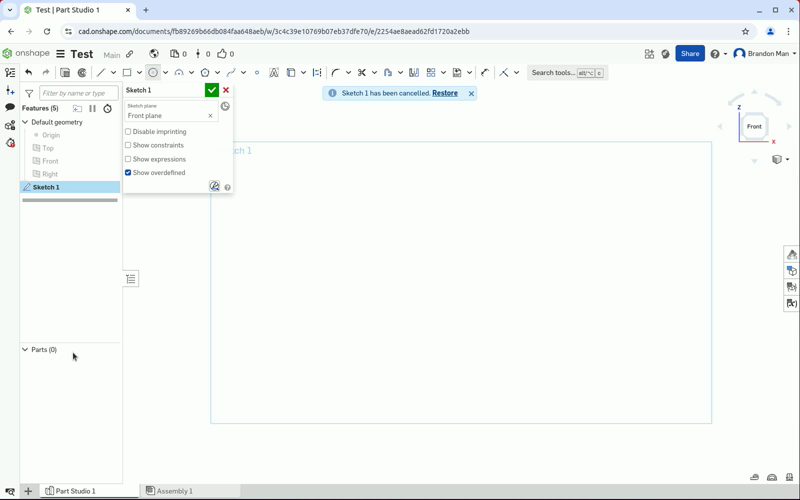
mouse_move(460, 282)
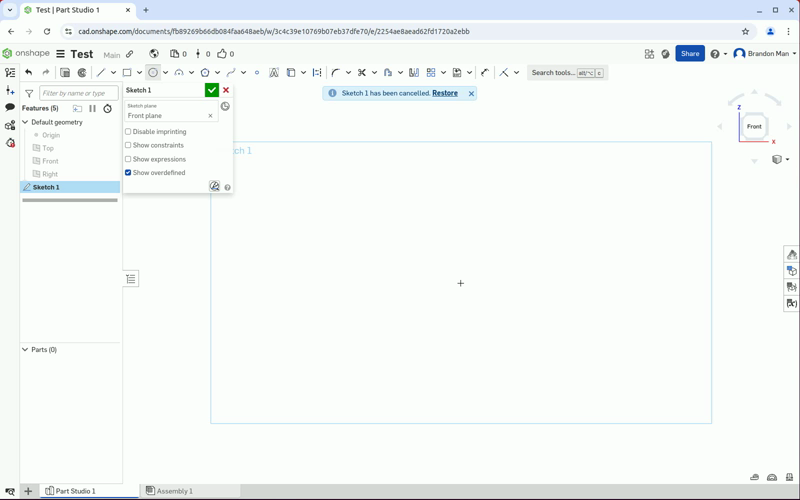
click(460, 282)
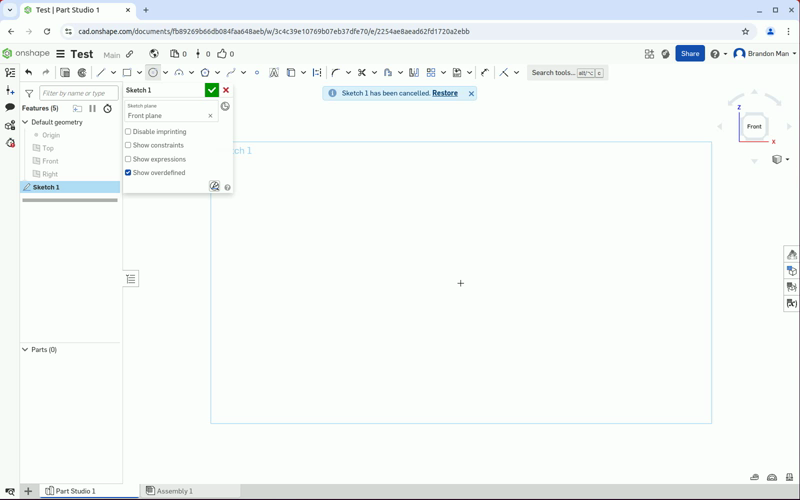
key_up(shift)
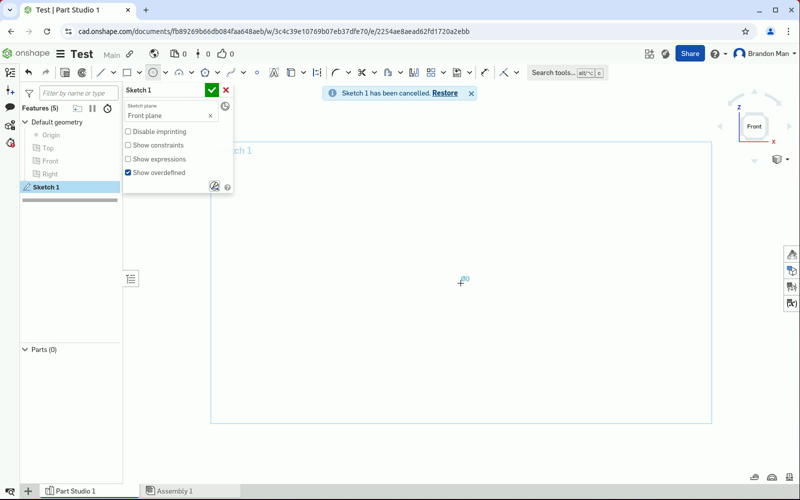
mouse_move(505, 282)
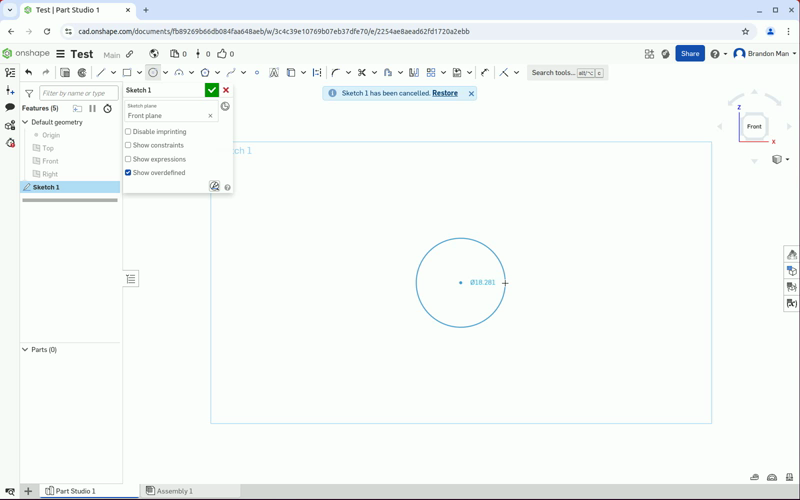
click(505, 282)
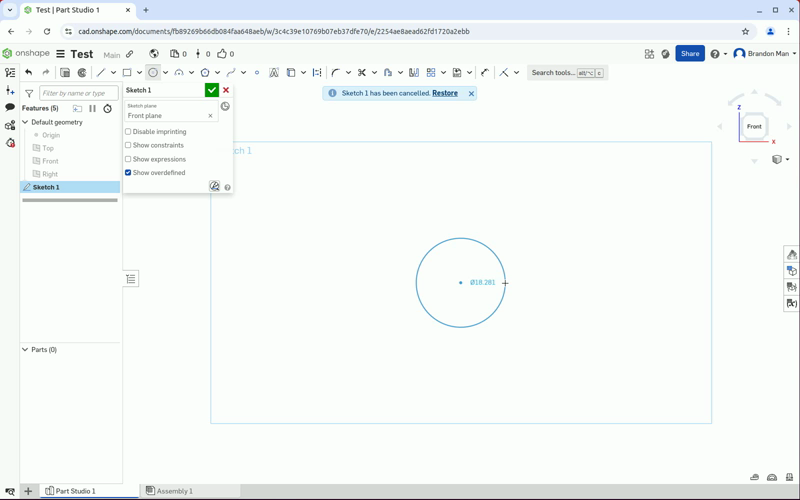
key(esc)
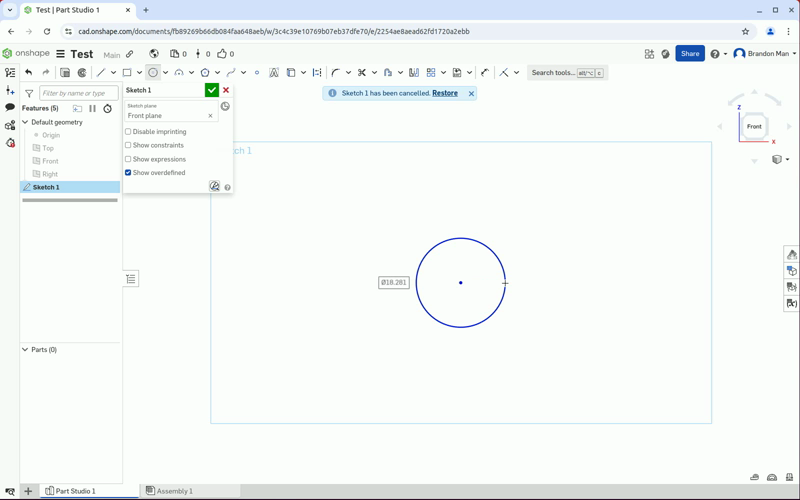
key(l)
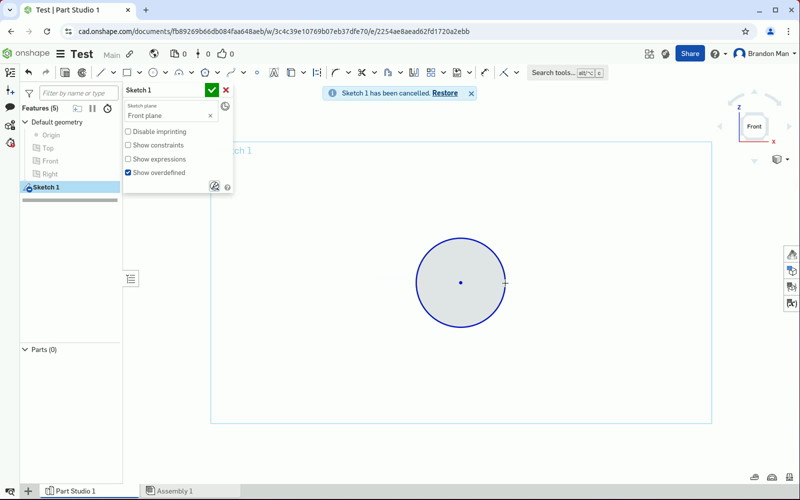
key_down(shift)
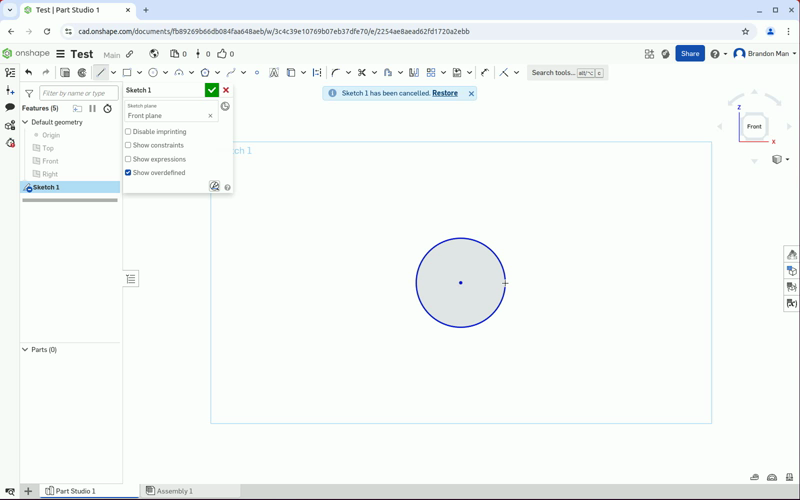
mouse_move(431, 290)
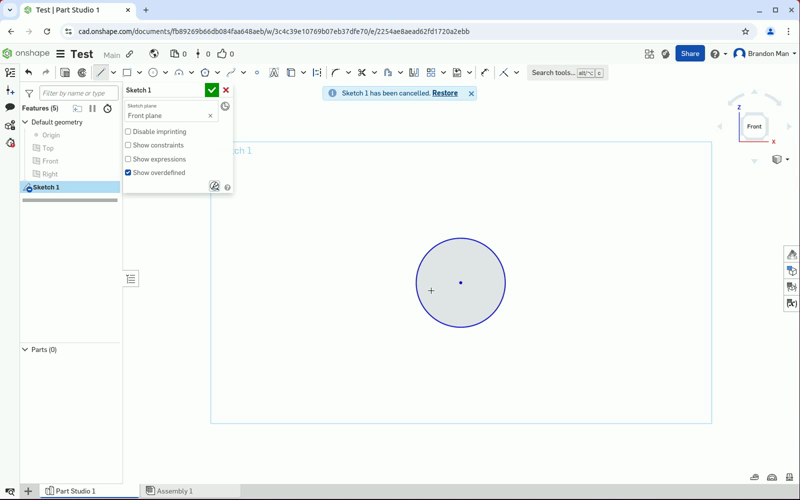
click(431, 290)
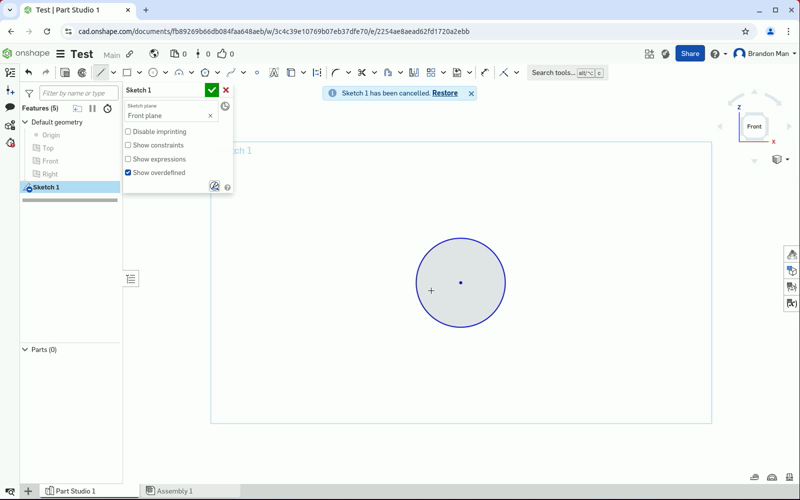
key_up(shift)
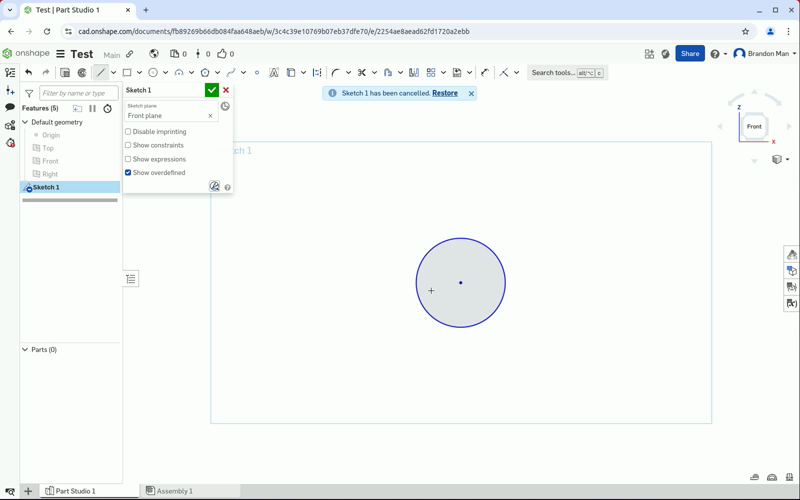
key_down(shift)
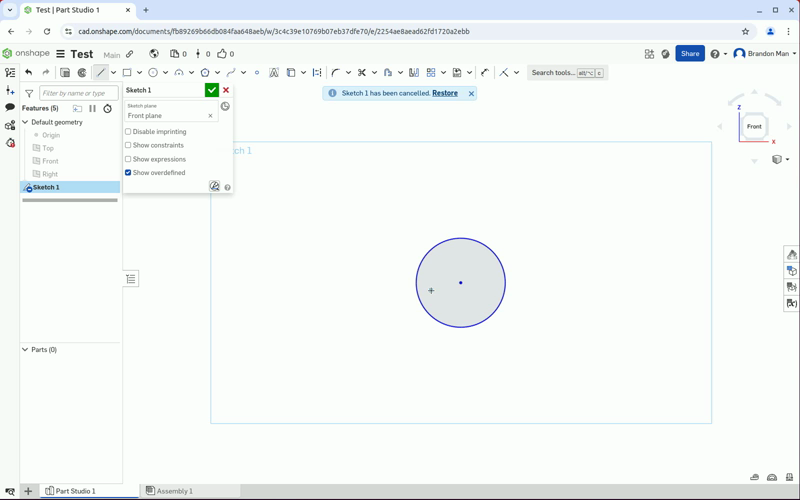
mouse_move(461, 290)
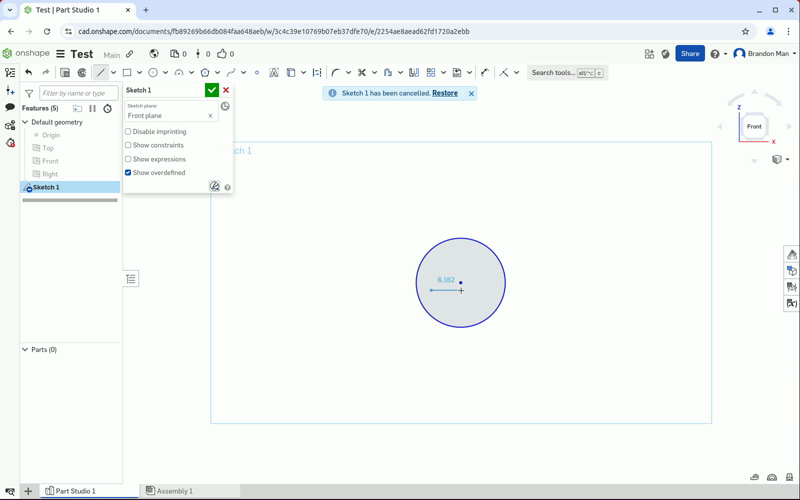
mouse_move(439, 290)
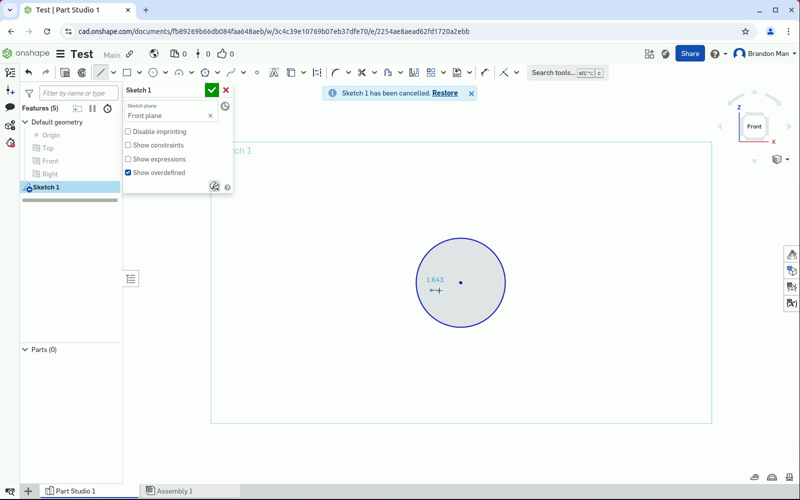
click(439, 290)
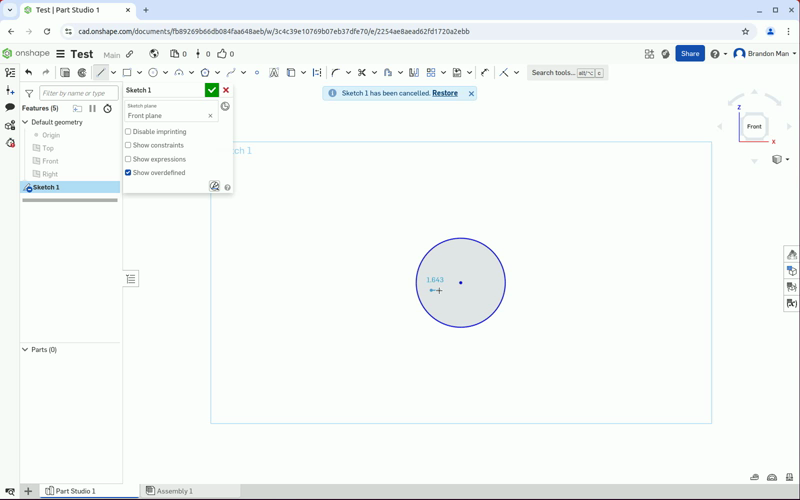
key_up(shift)
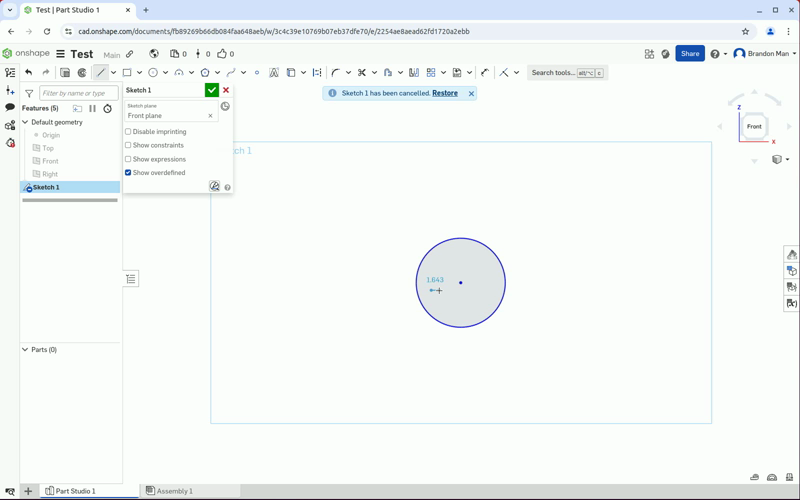
key(esc)
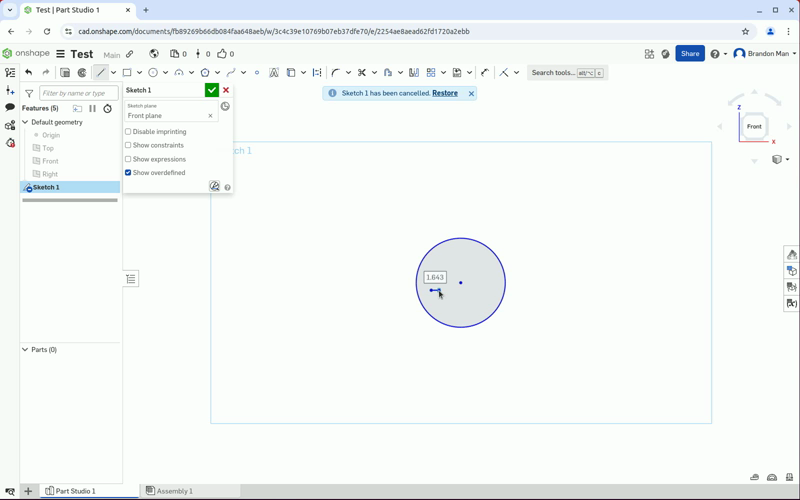
key(a)
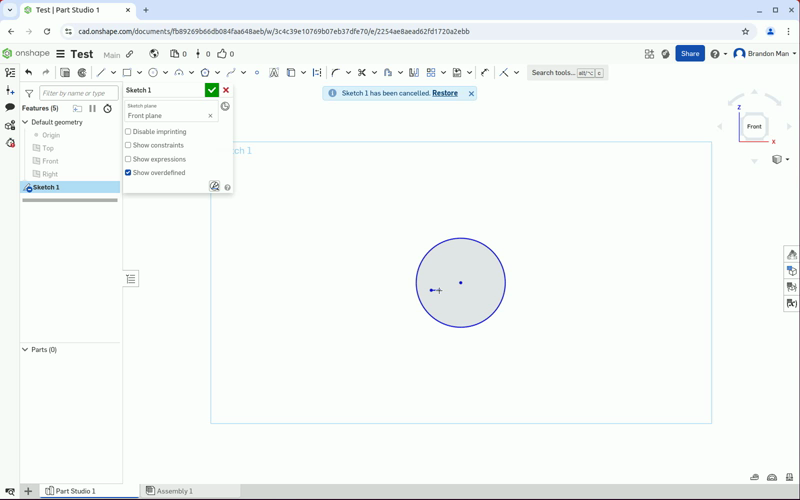
mouse_move(439, 290)
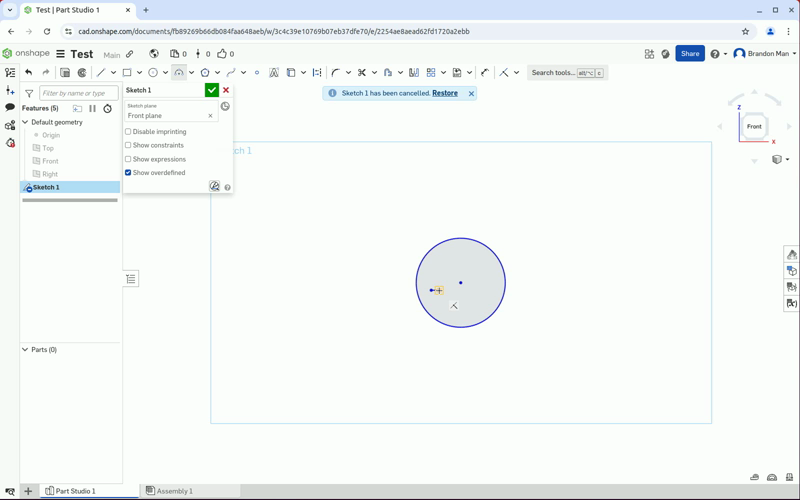
click(439, 290)
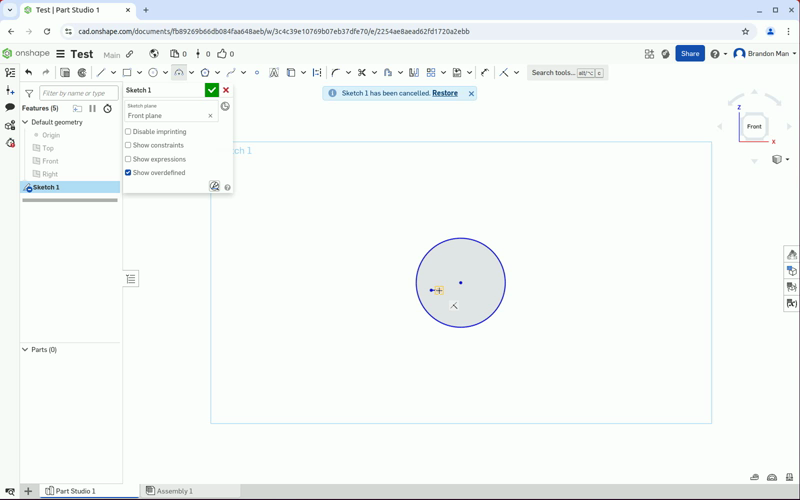
key_down(shift)
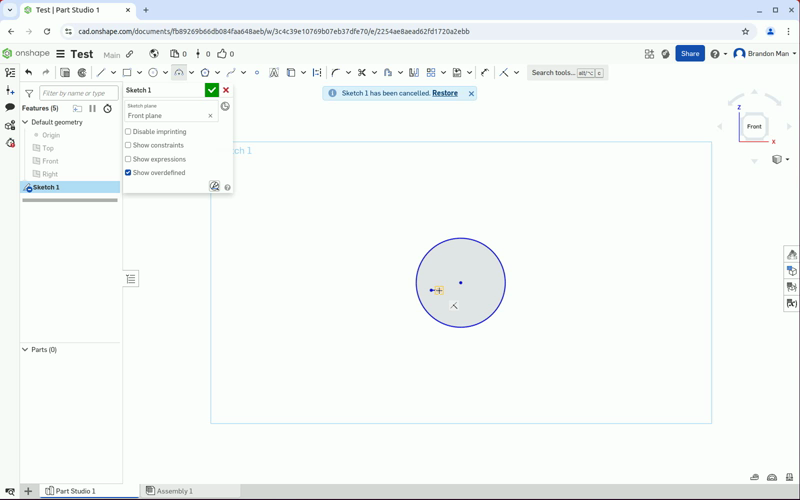
mouse_move(481, 290)
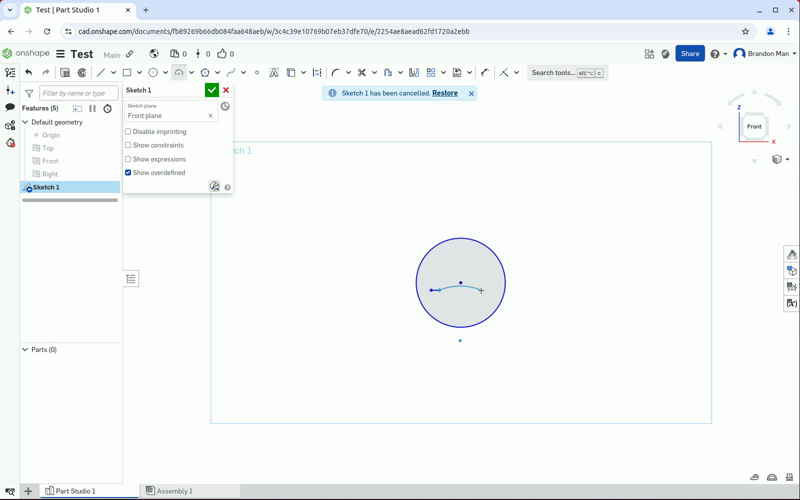
click(481, 290)
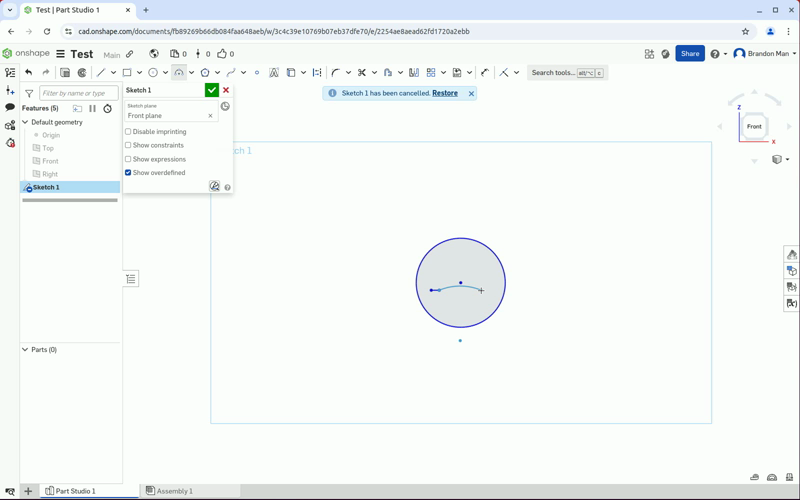
mouse_move(460, 305)
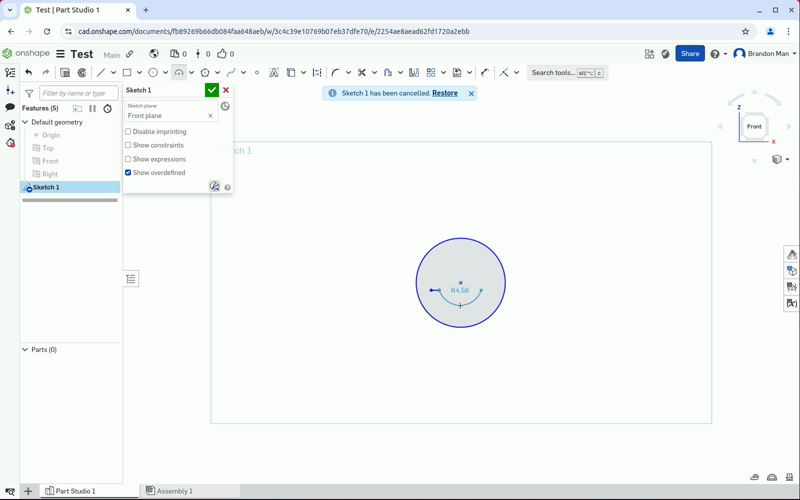
click(460, 305)
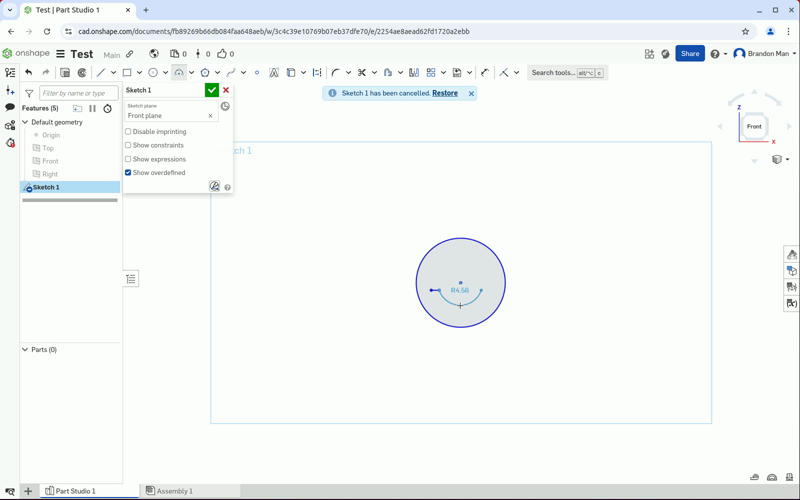
key_up(shift)
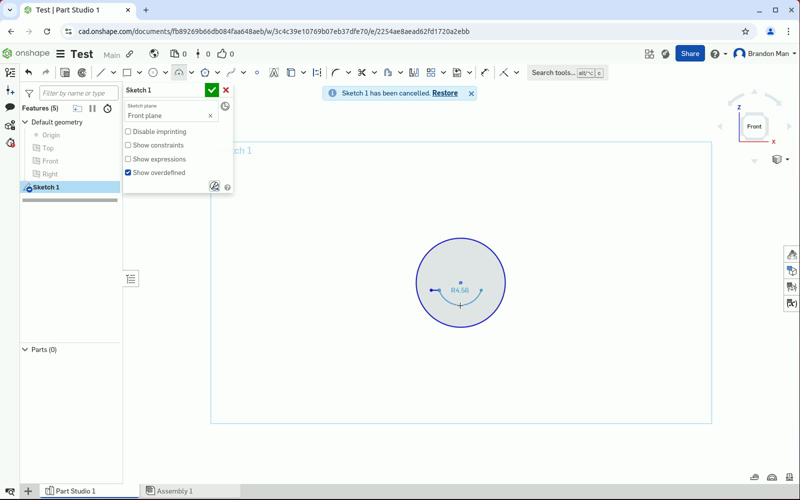
key(esc)
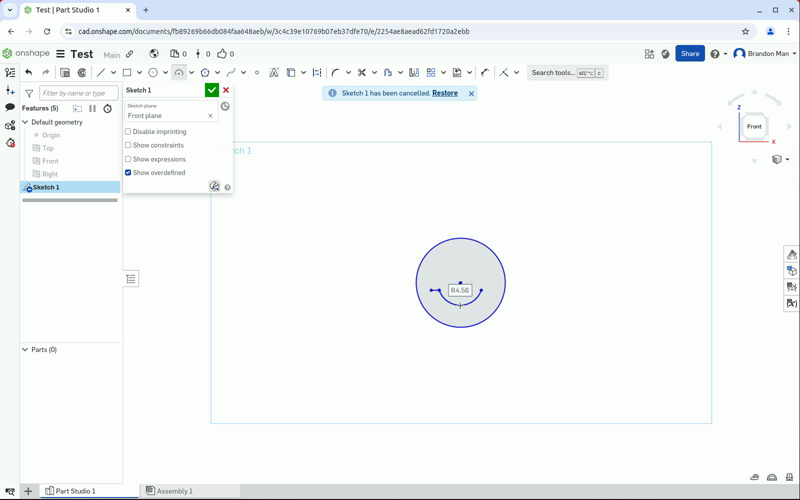
key(l)
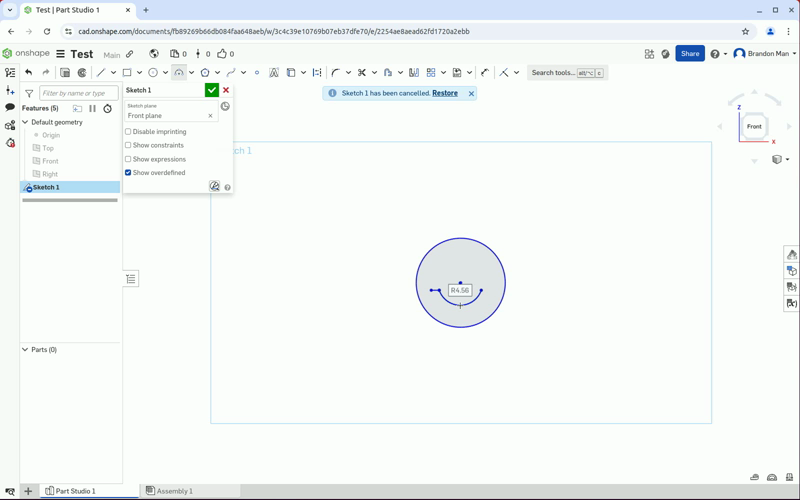
mouse_move(481, 290)
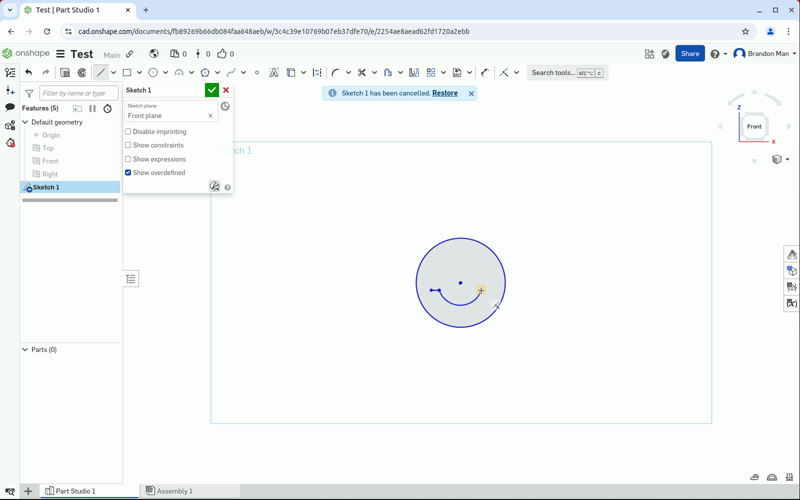
click(481, 290)
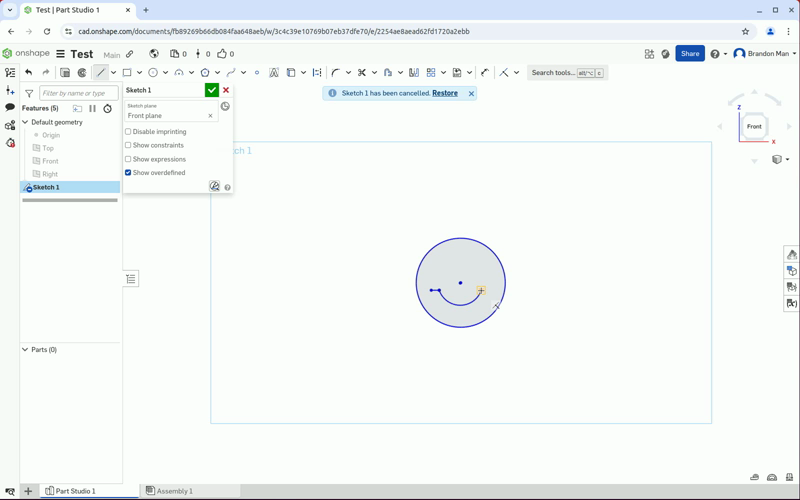
key_down(shift)
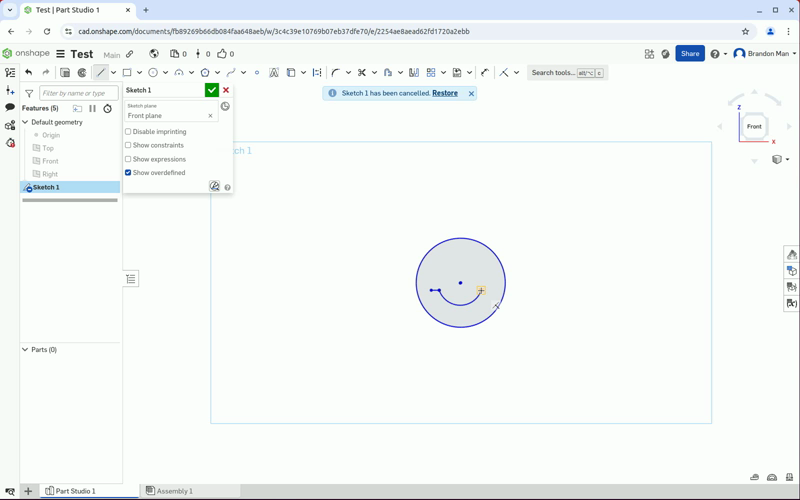
mouse_move(511, 290)
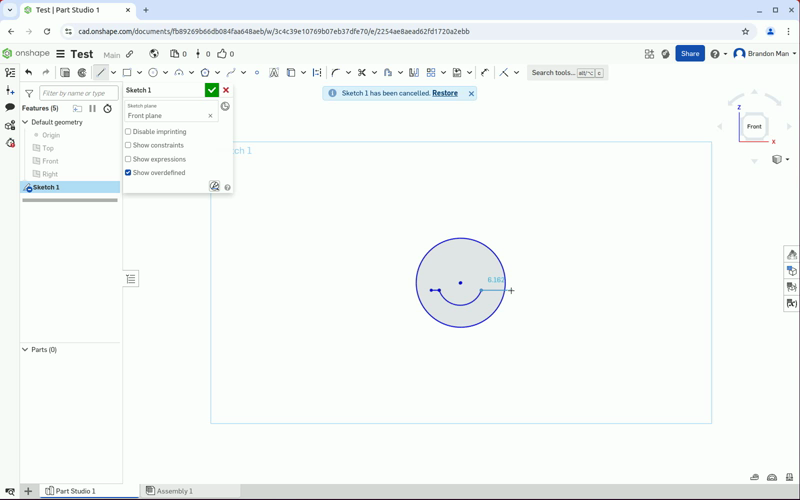
mouse_move(489, 290)
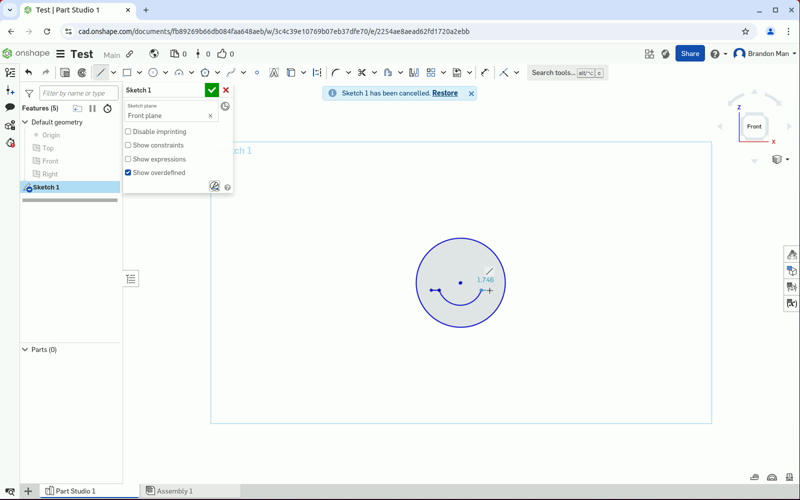
click(489, 290)
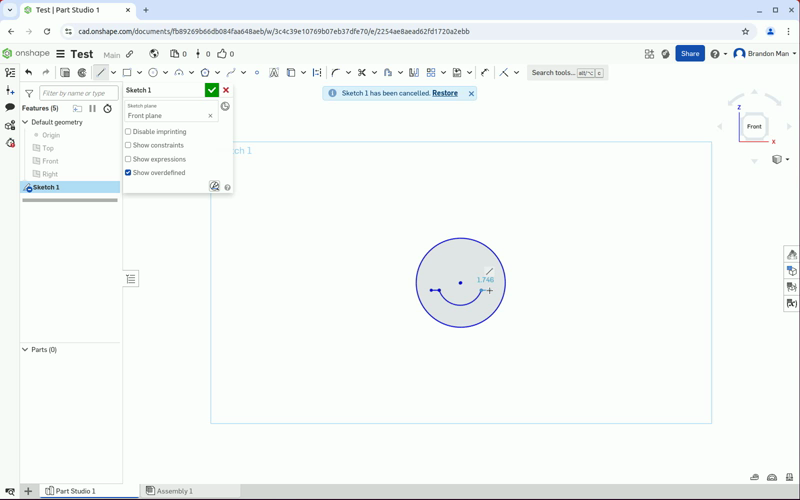
key_up(shift)
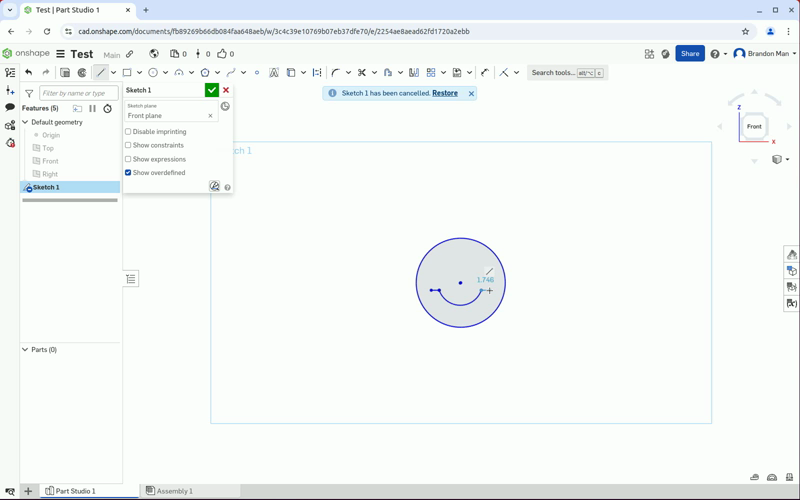
key_down(shift)
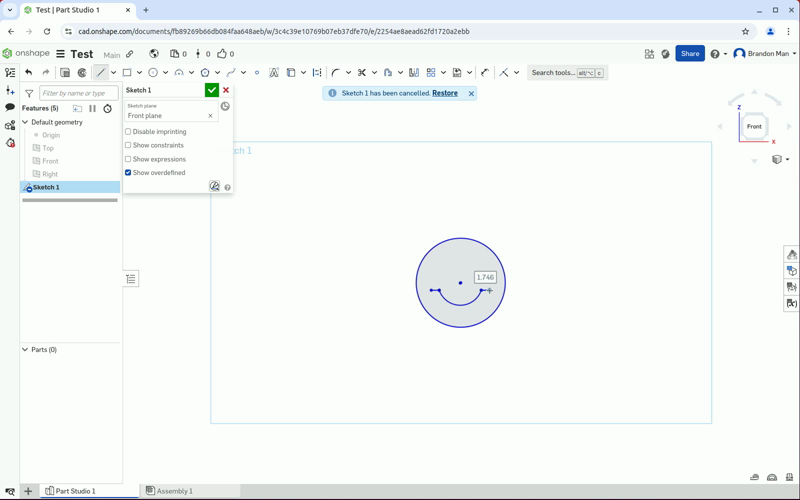
mouse_move(519, 290)
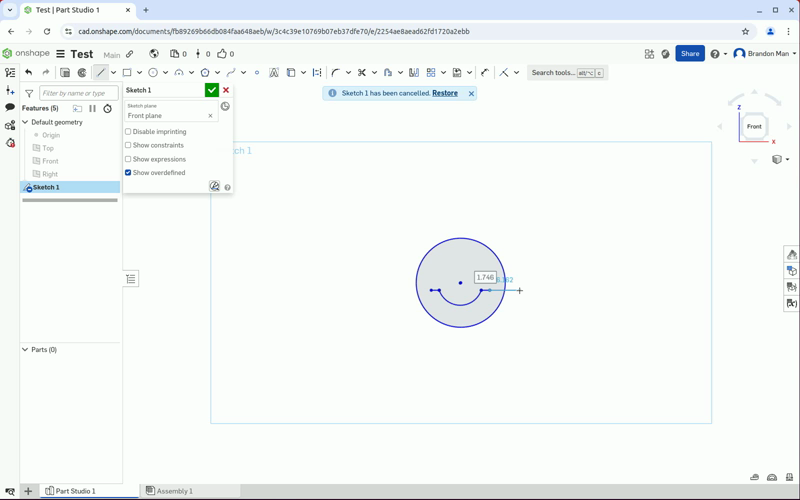
mouse_move(489, 275)
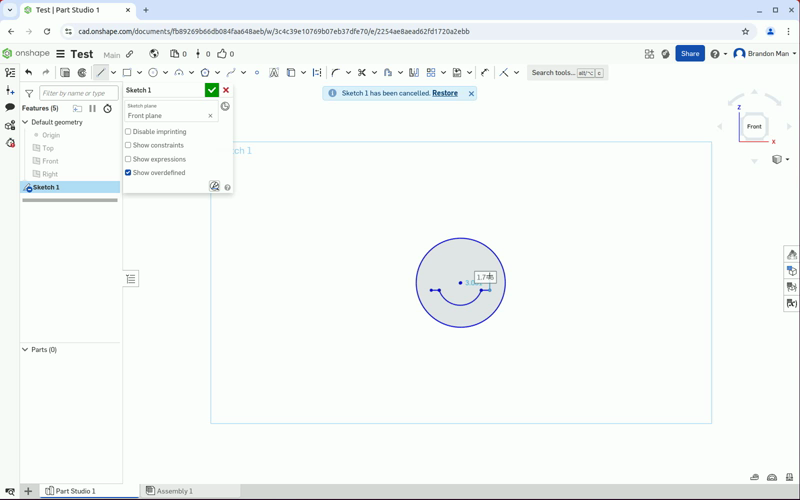
click(489, 275)
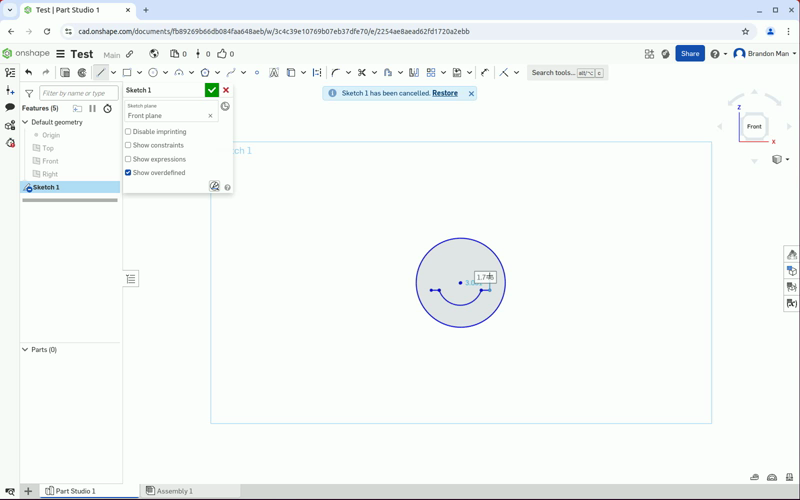
key_up(shift)
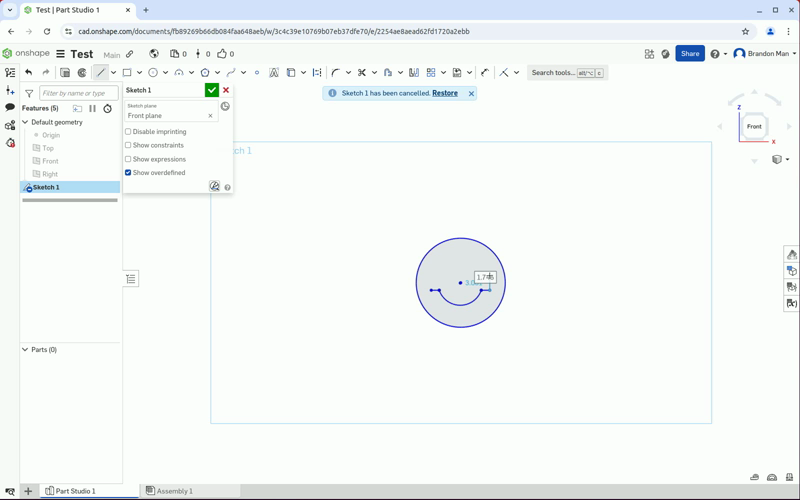
key_down(shift)
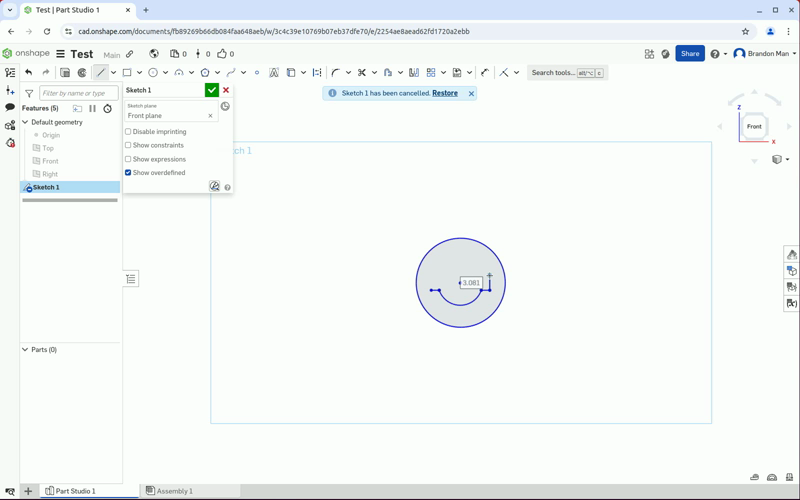
mouse_move(519, 275)
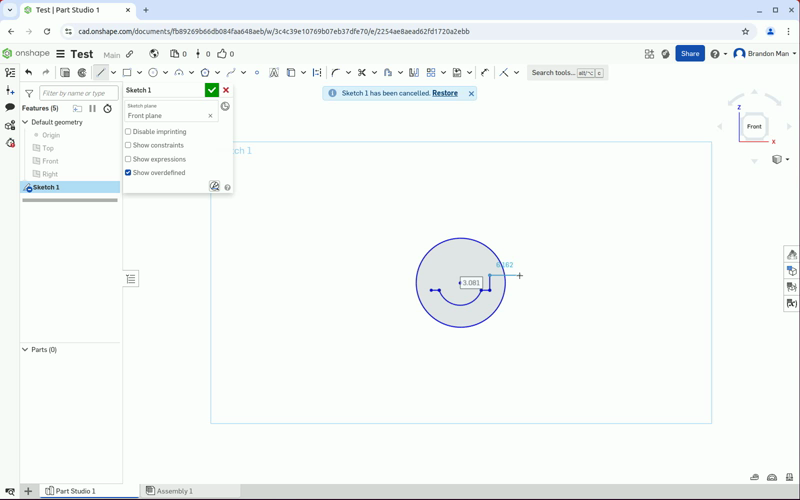
mouse_move(481, 275)
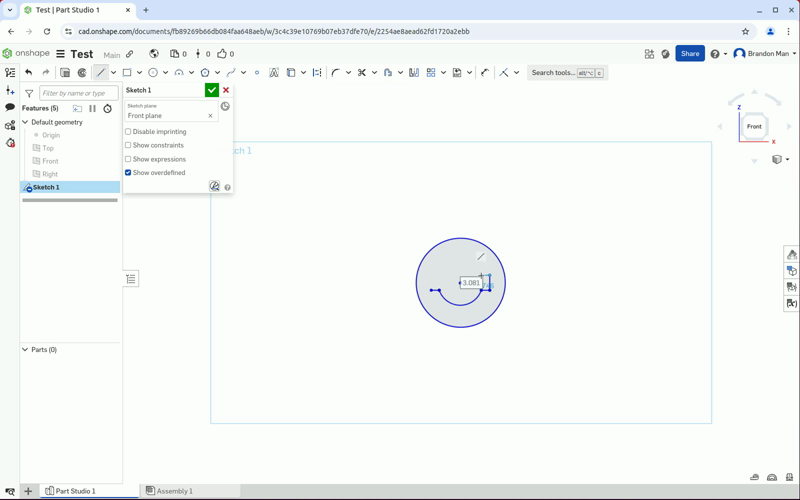
click(481, 275)
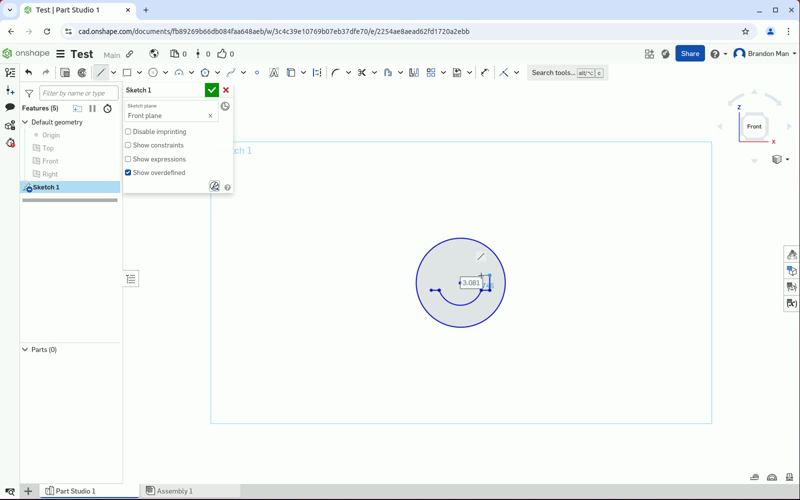
key_up(shift)
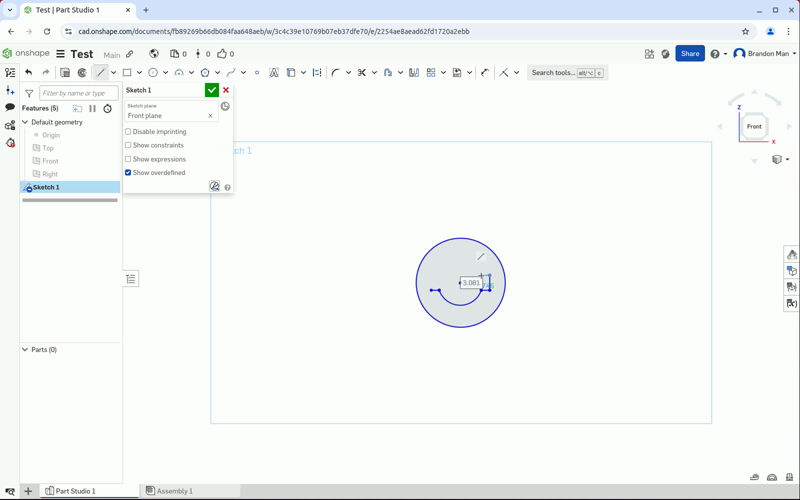
key(esc)
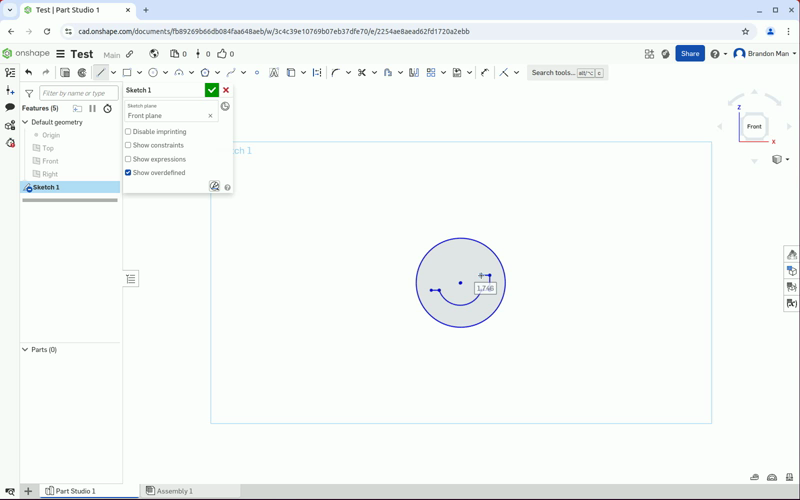
key(a)
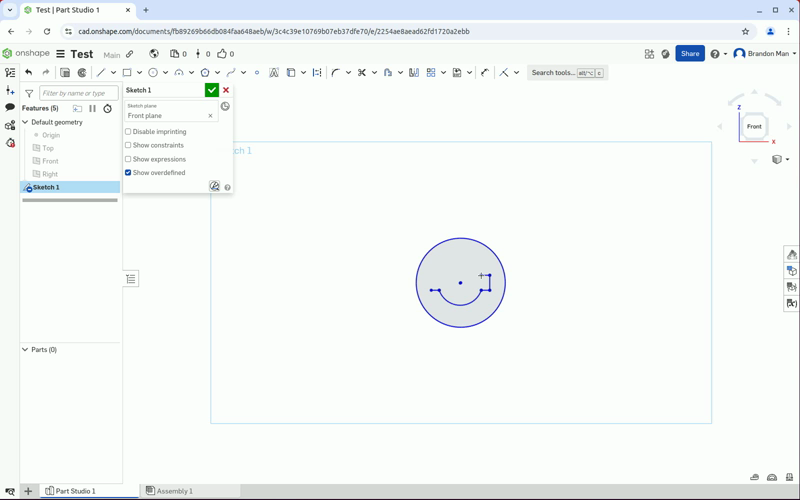
mouse_move(481, 275)
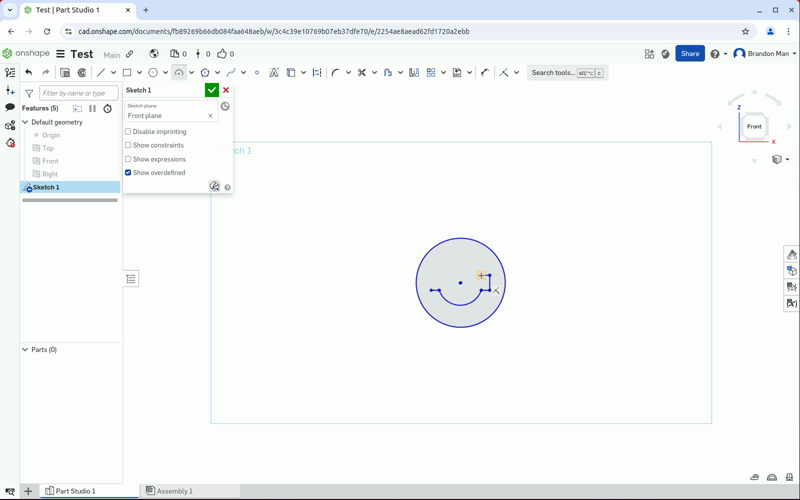
click(481, 275)
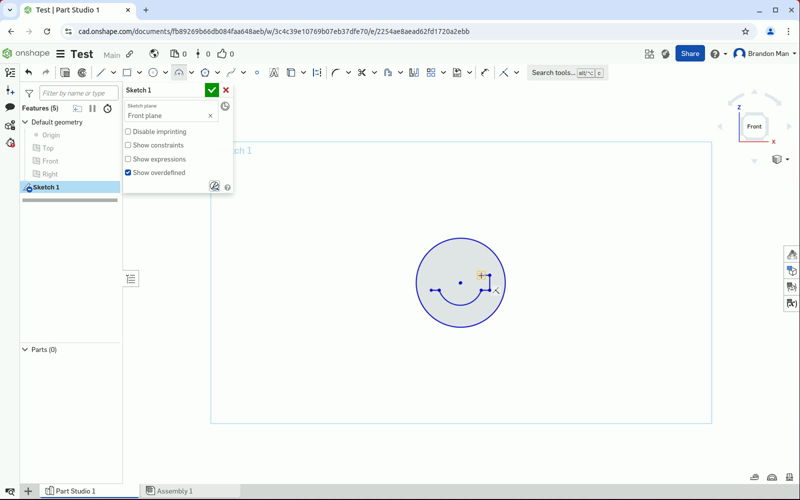
key_down(shift)
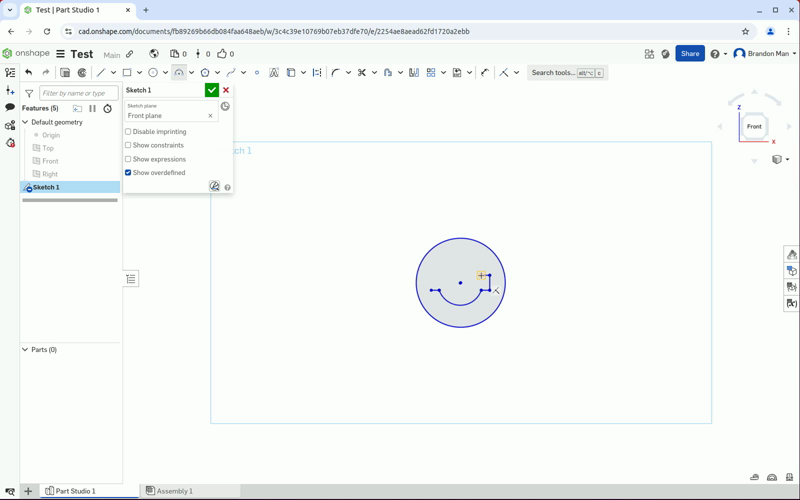
mouse_move(439, 275)
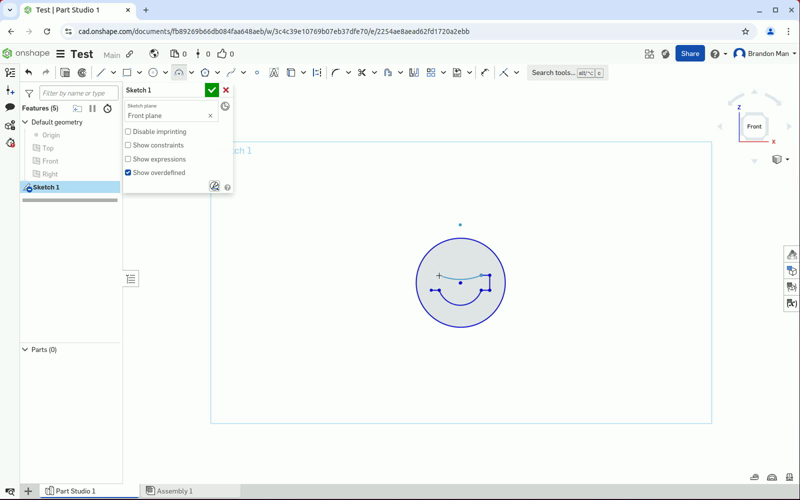
click(439, 275)
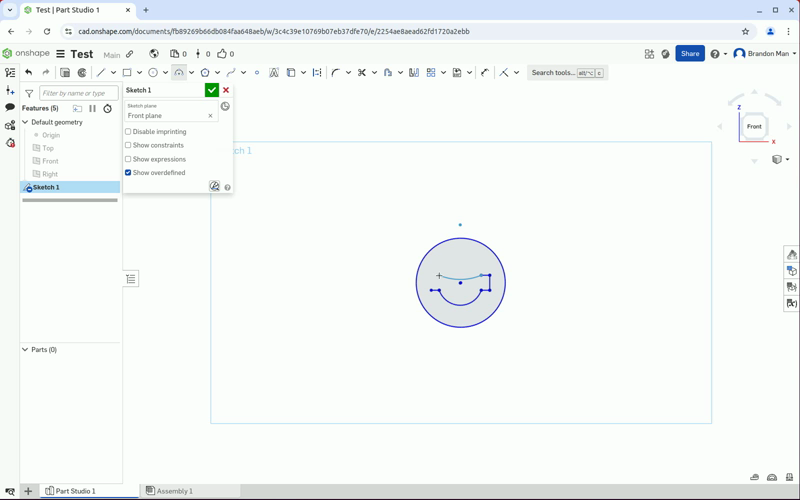
mouse_move(460, 260)
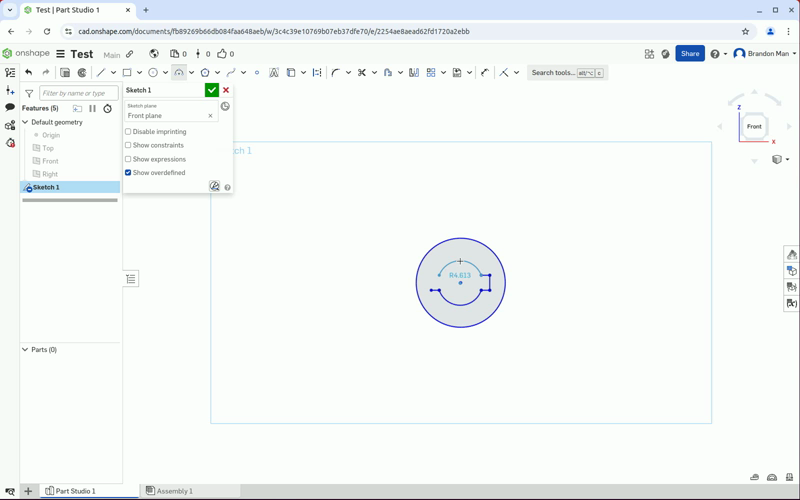
click(460, 260)
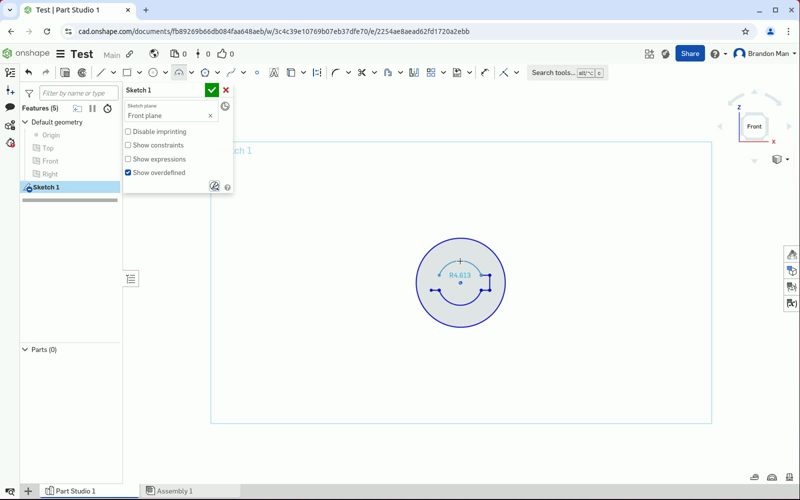
key_up(shift)
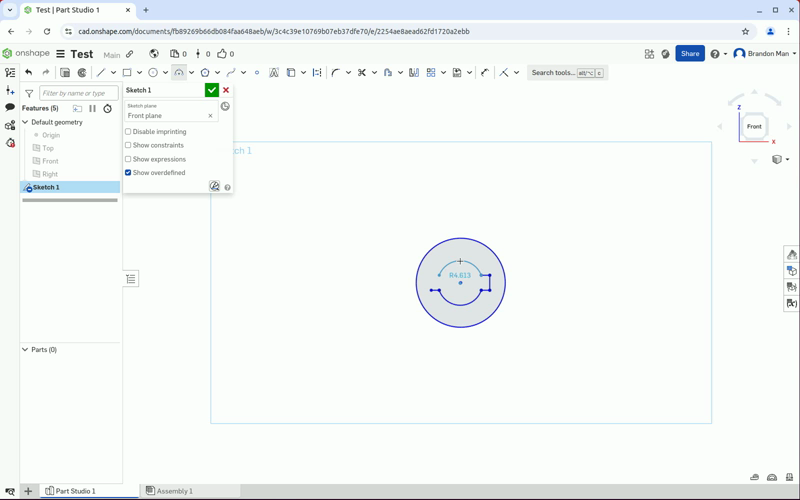
key(esc)
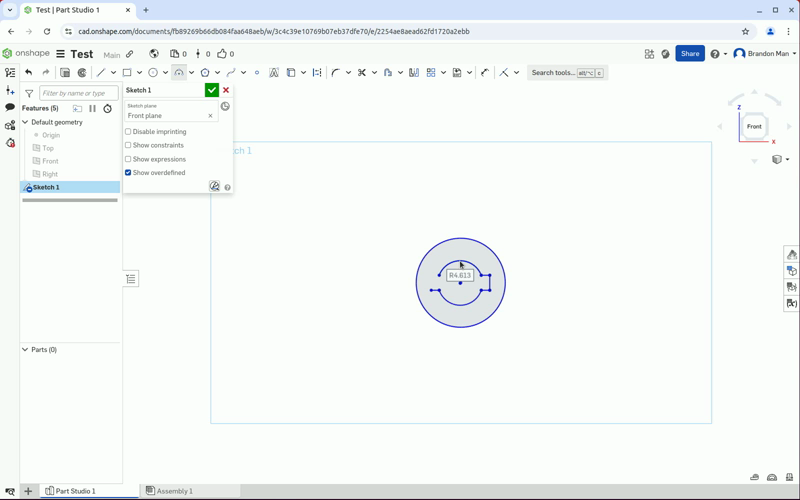
key(l)
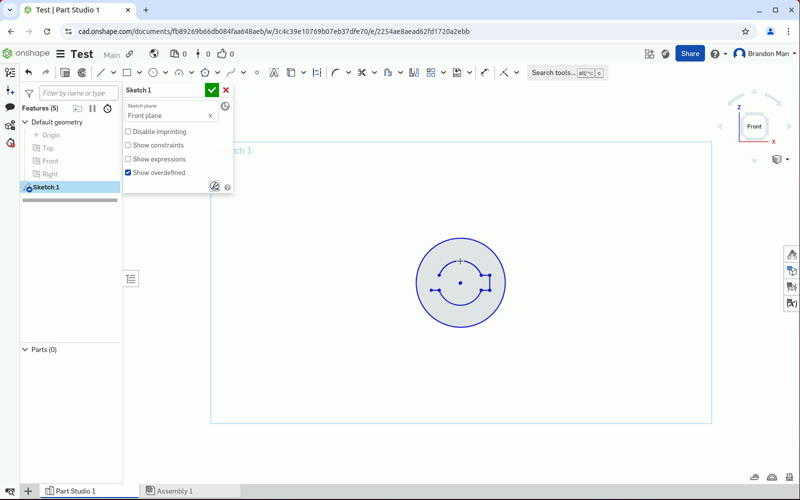
mouse_move(439, 275)
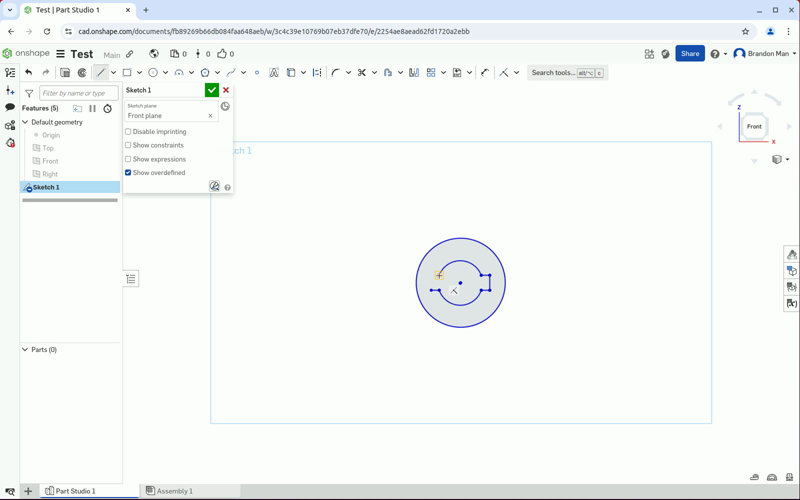
click(439, 275)
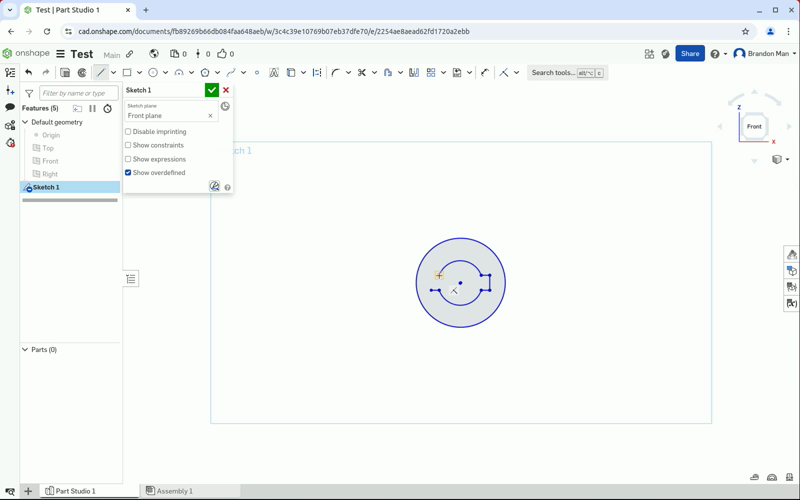
key_down(shift)
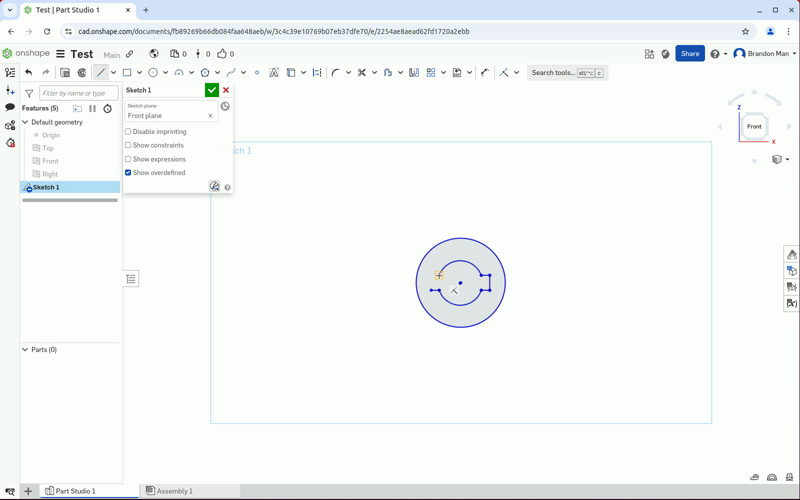
mouse_move(469, 275)
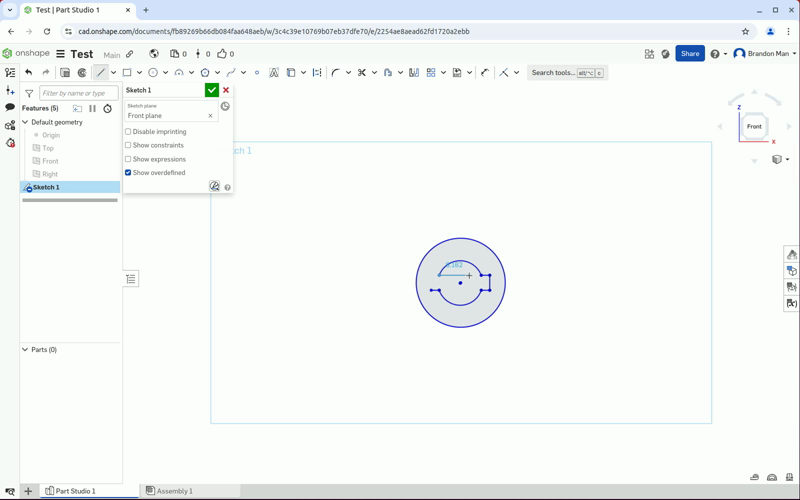
mouse_move(431, 275)
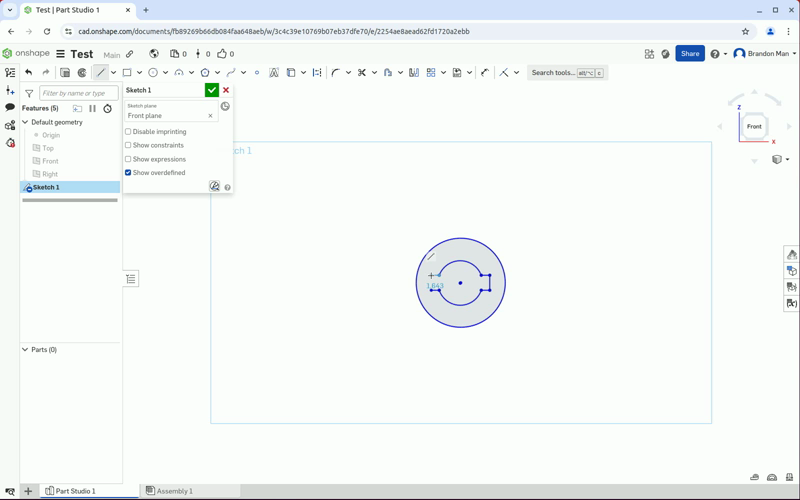
click(431, 275)
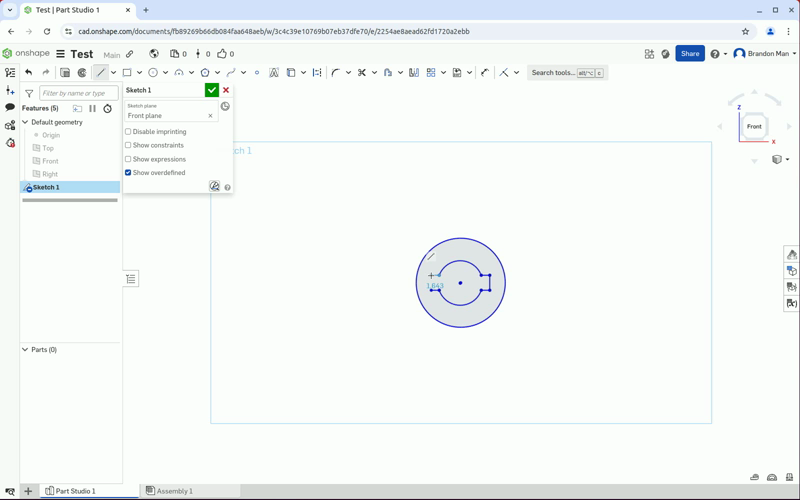
key_up(shift)
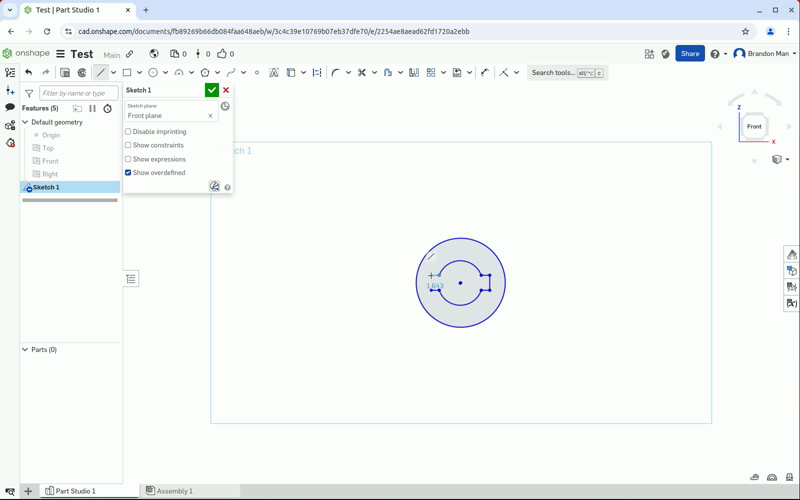
mouse_move(461, 275)
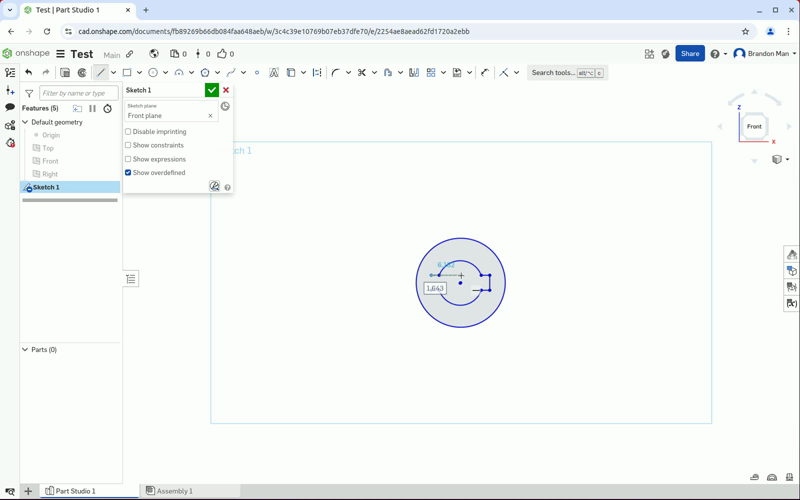
key_down(shift)
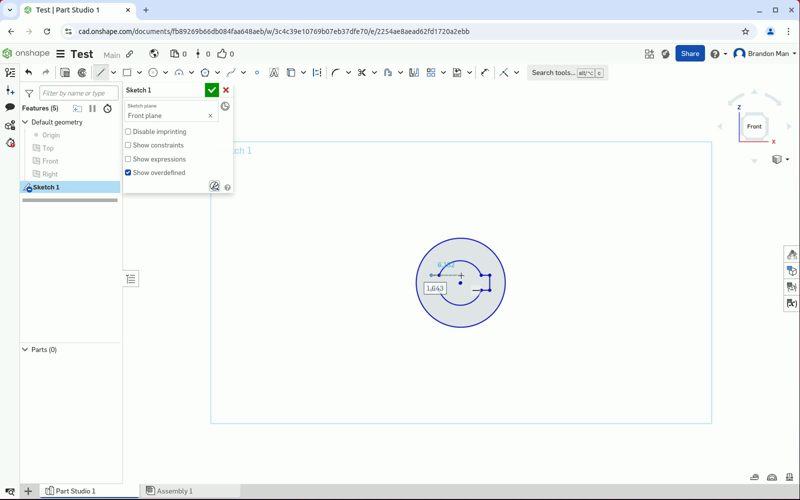
mouse_move(431, 290)
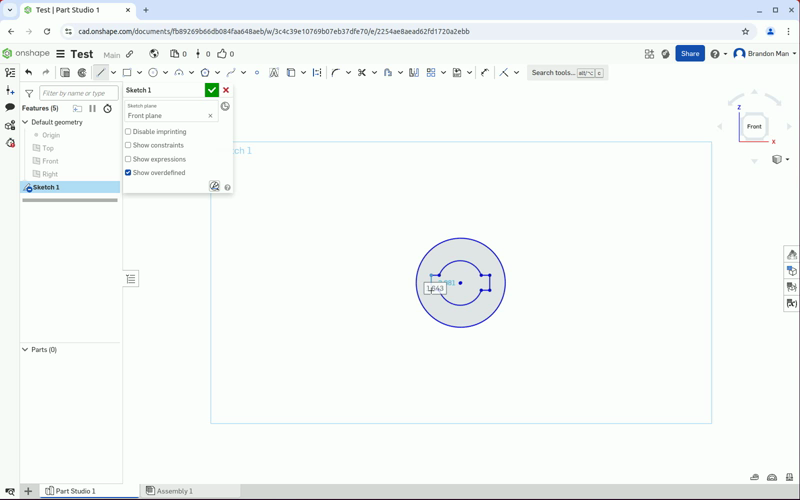
key_up(shift)
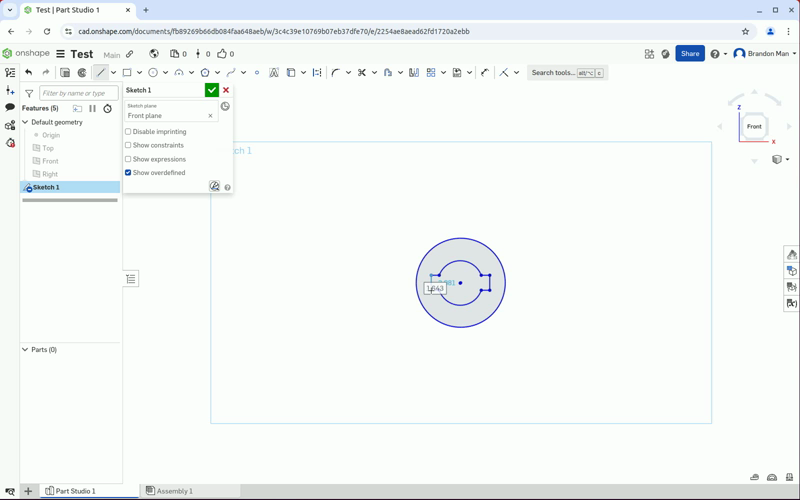
click(431, 290)
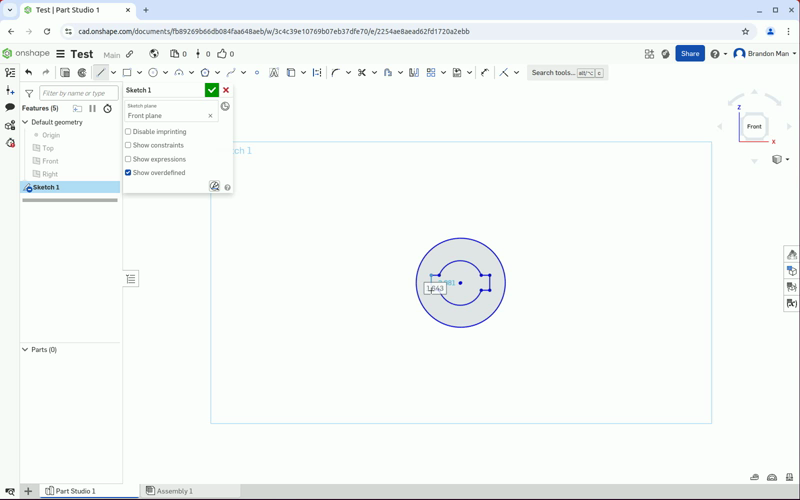
key(esc)
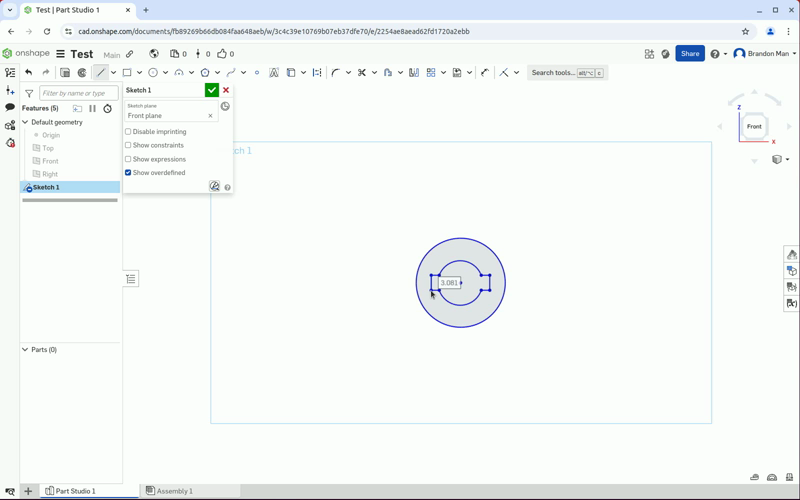
mouse_move(464, 249)
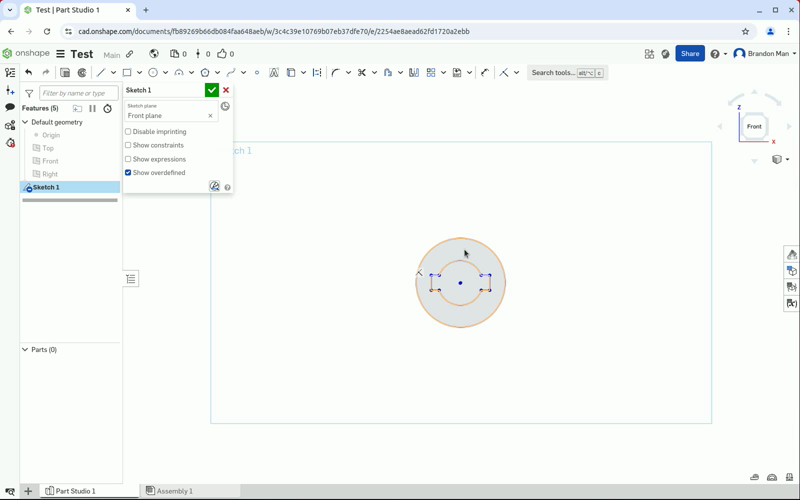
click(464, 249)
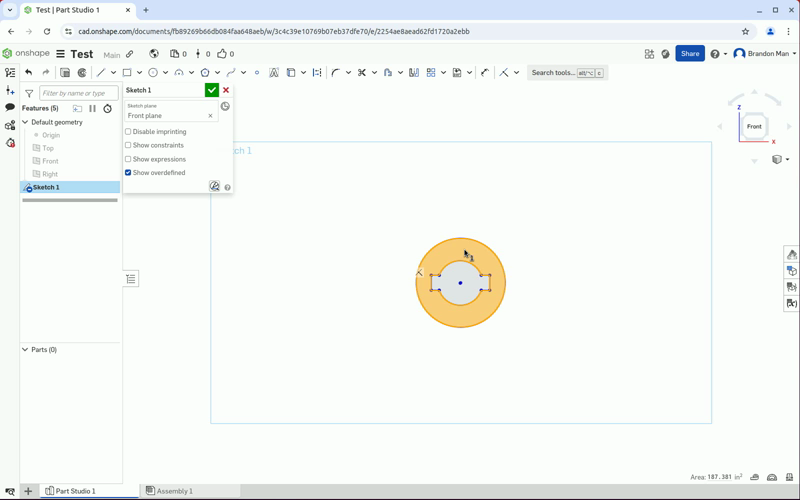
mouse_move(73, 352)
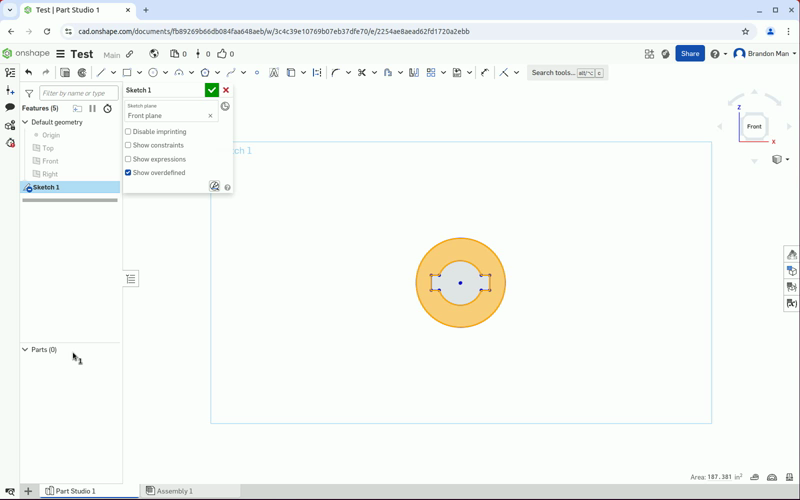
key(shift+y)
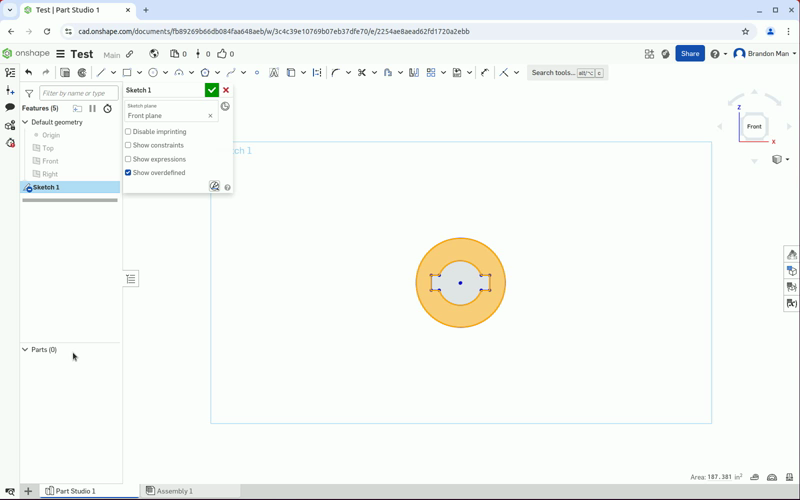
key(shift+e)
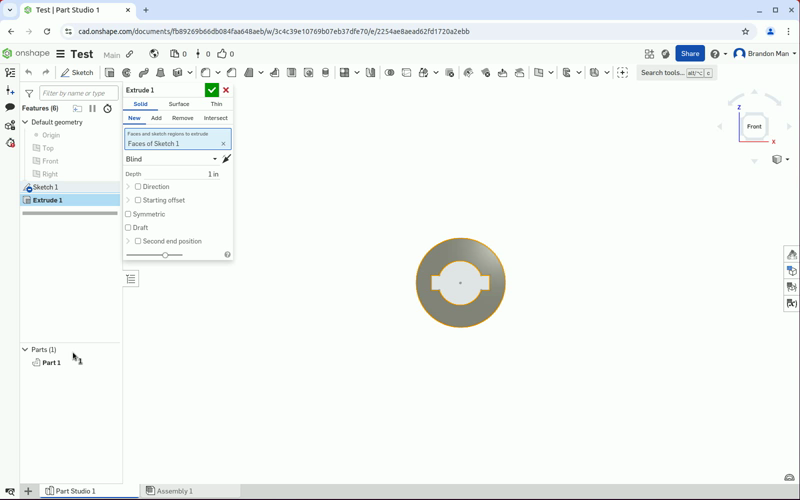
mouse_move(143, 106)
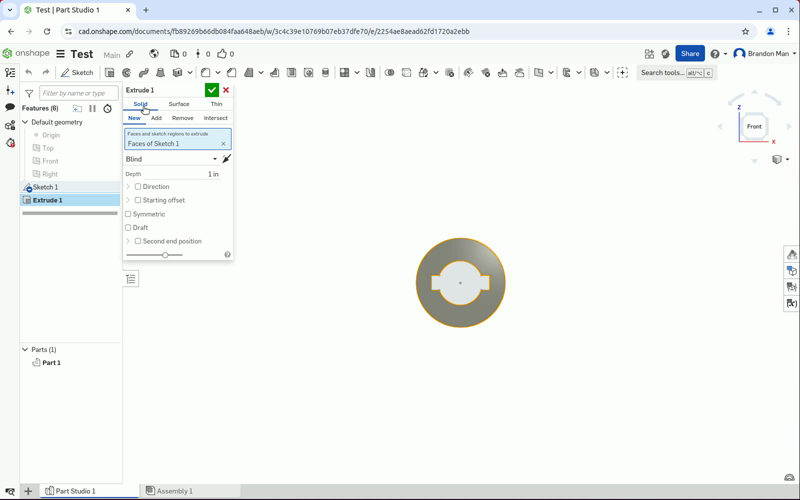
click(143, 106)
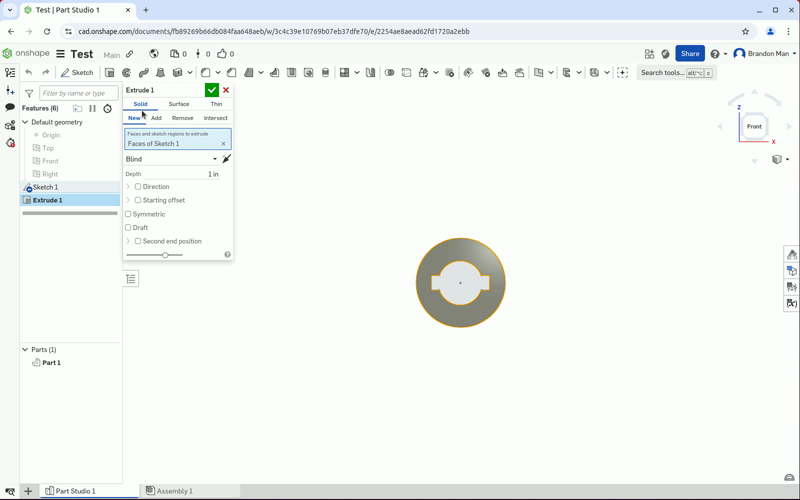
mouse_move(137, 120)
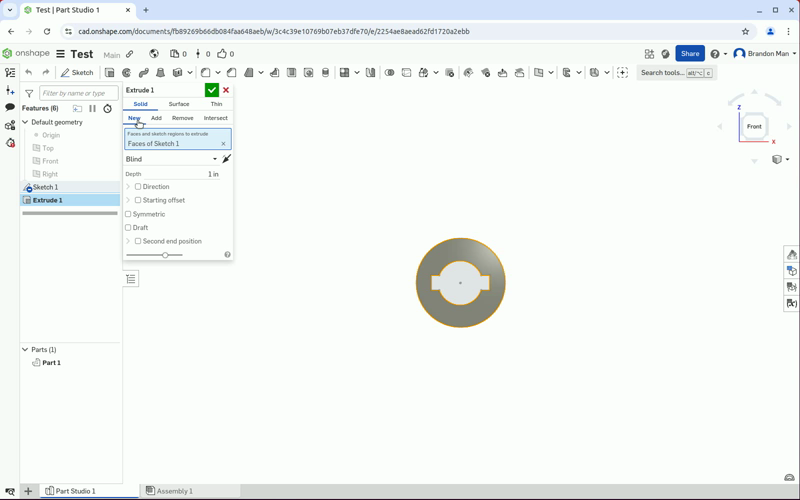
click(137, 120)
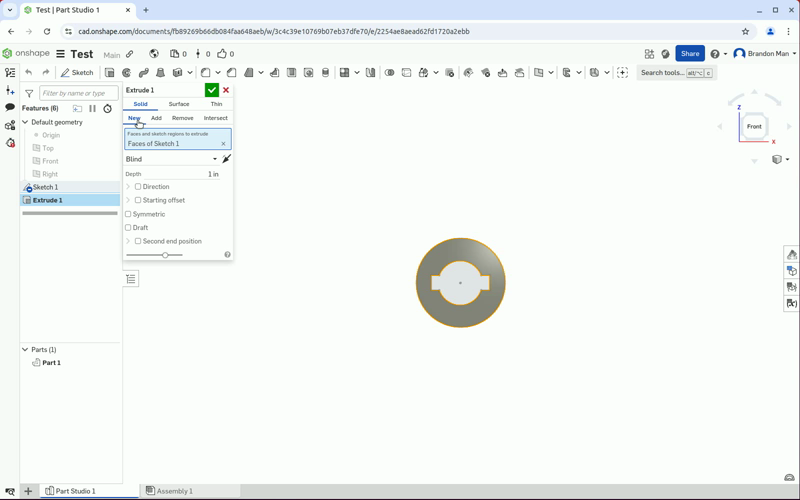
key(tab, 4)
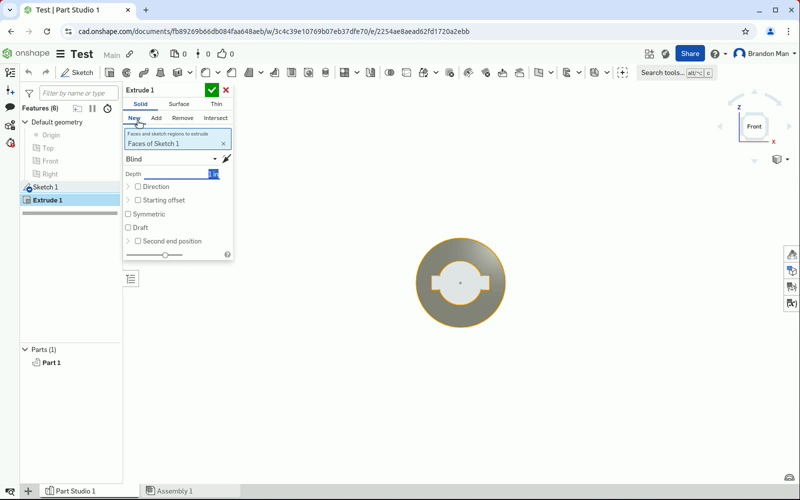
text(7.943)
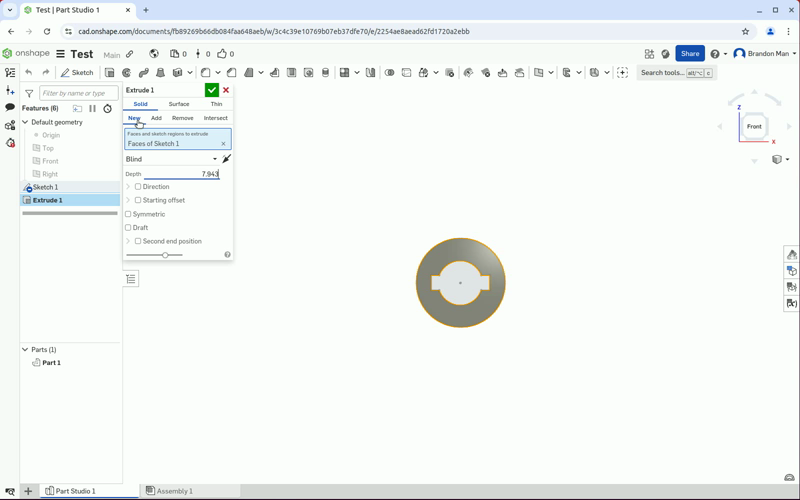
key(enter)
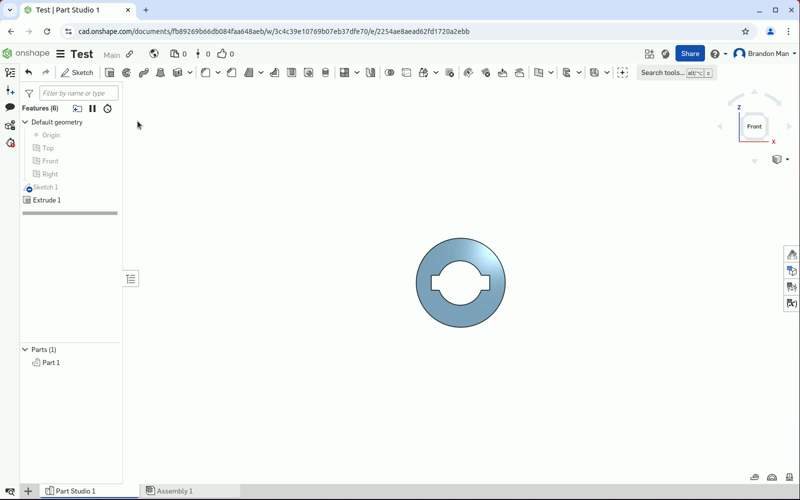
key(shift+h)
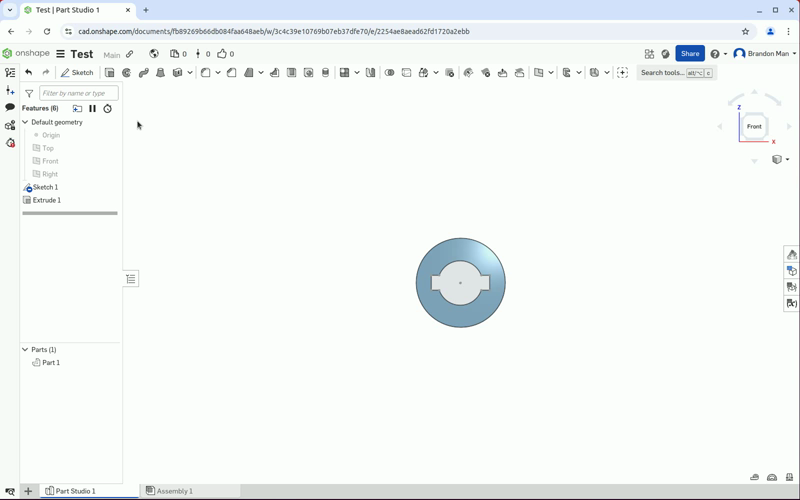
key(shift+h)
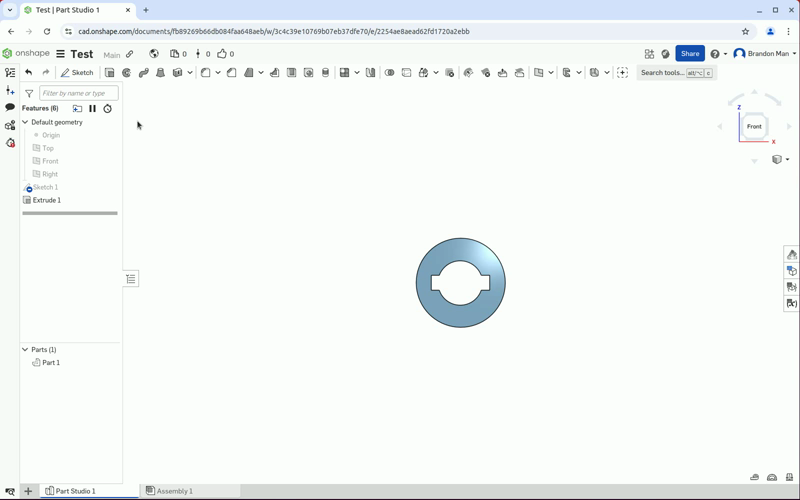
mouse_move(73, 189)
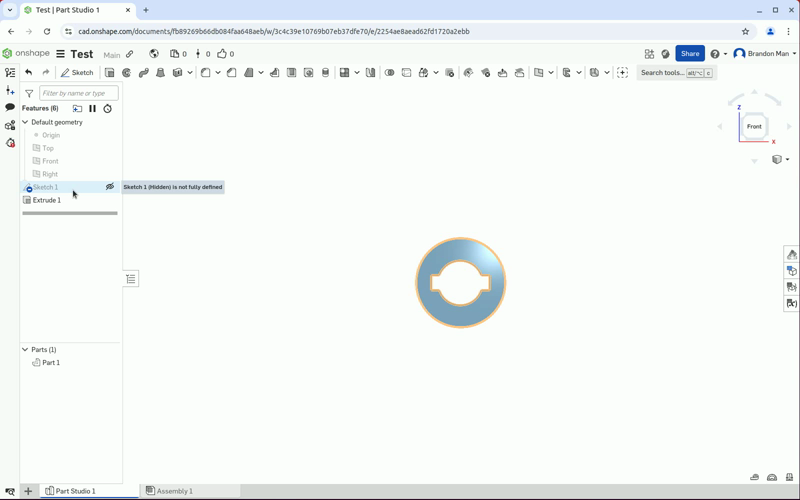
click(73, 189)
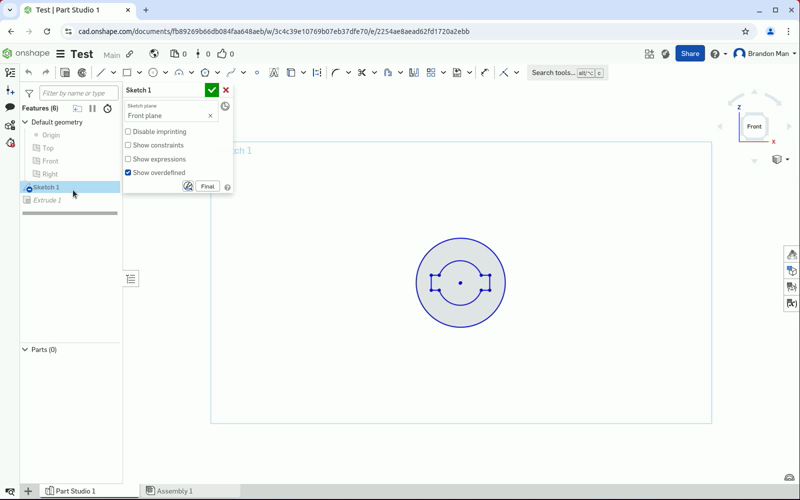
mouse_move(229, 92)
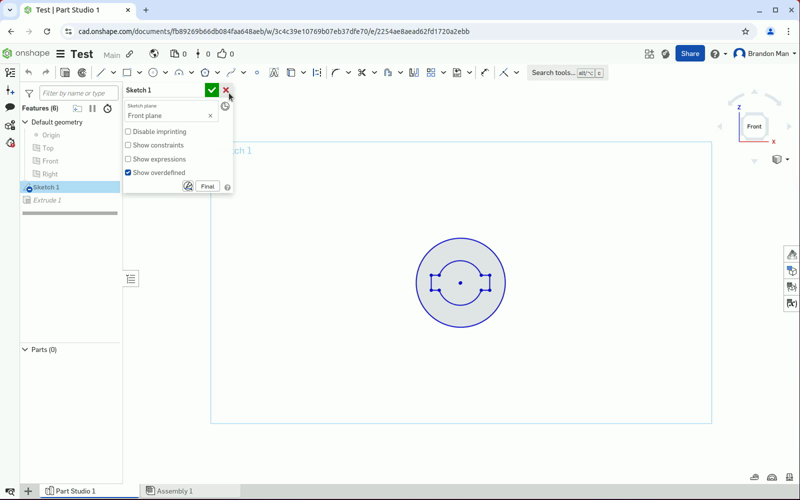
click(229, 92)
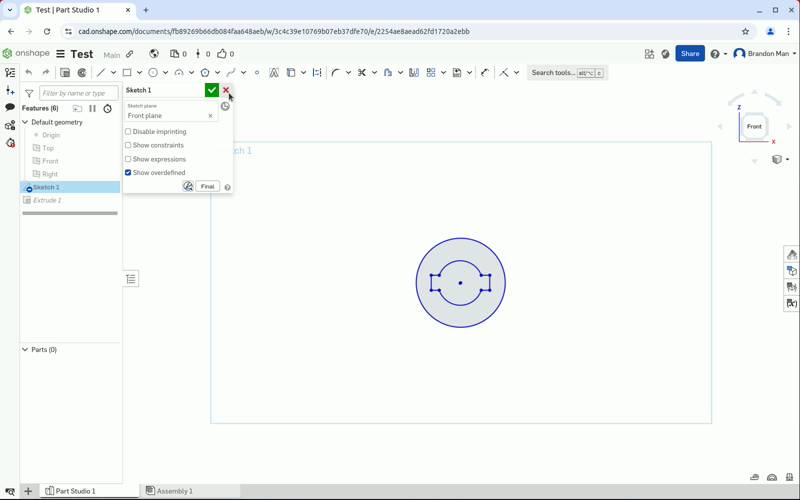
key(shift+s)
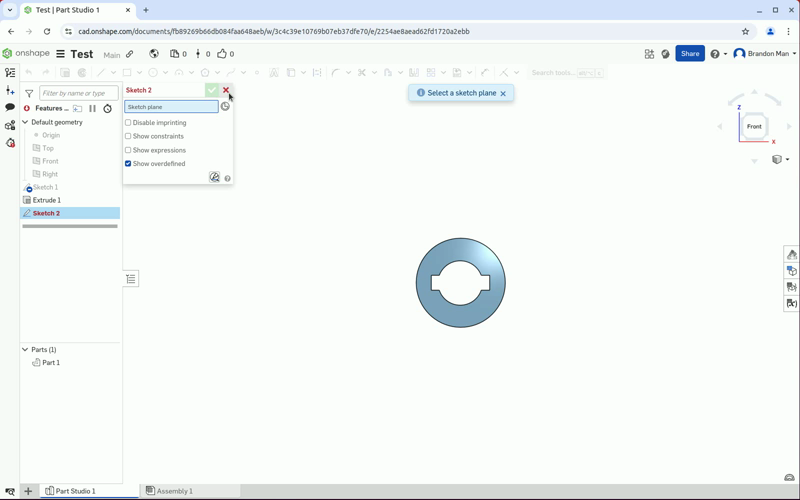
mouse_move(73, 163)
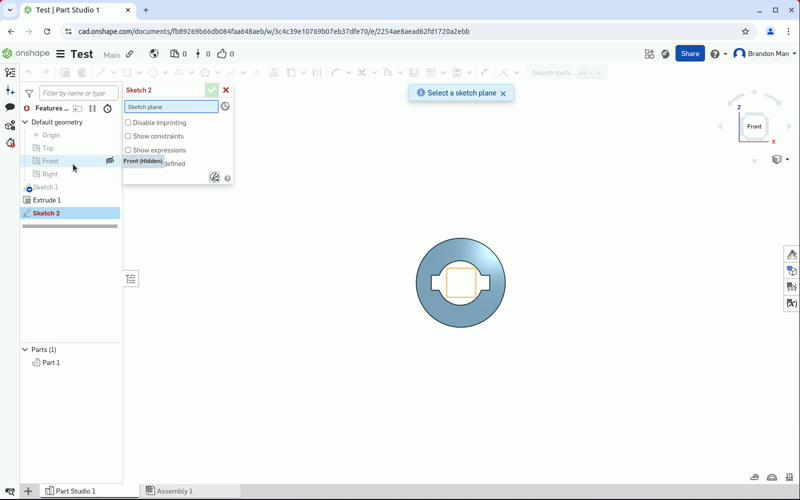
click(73, 163)
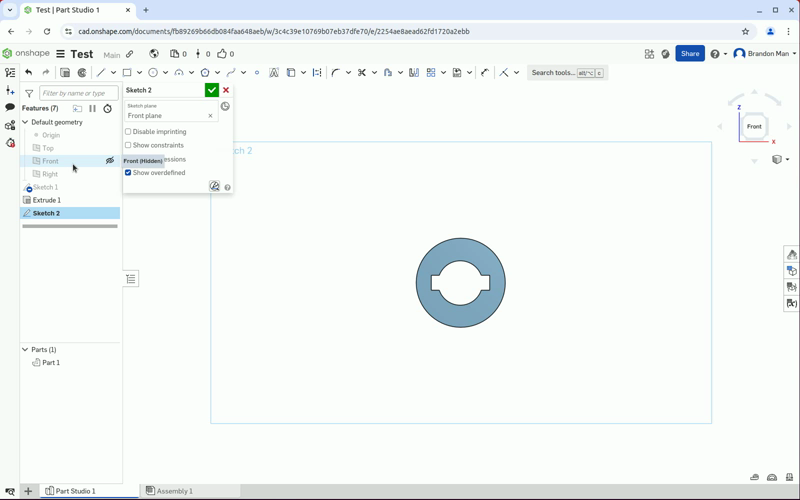
mouse_move(73, 352)
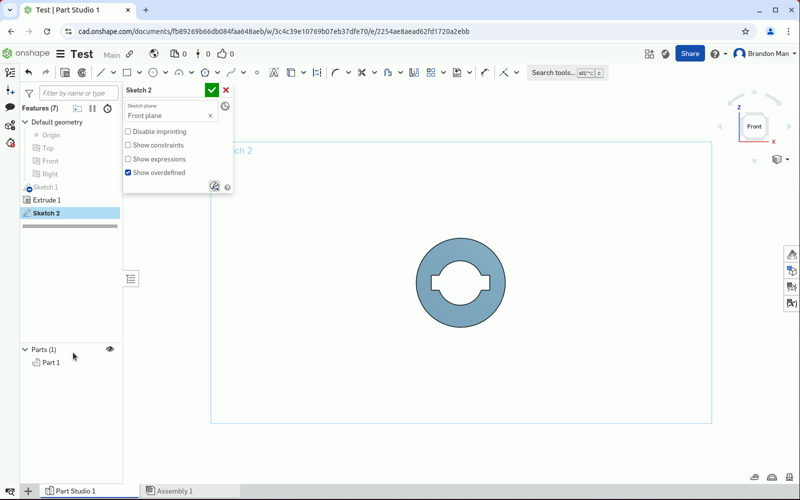
key(y)
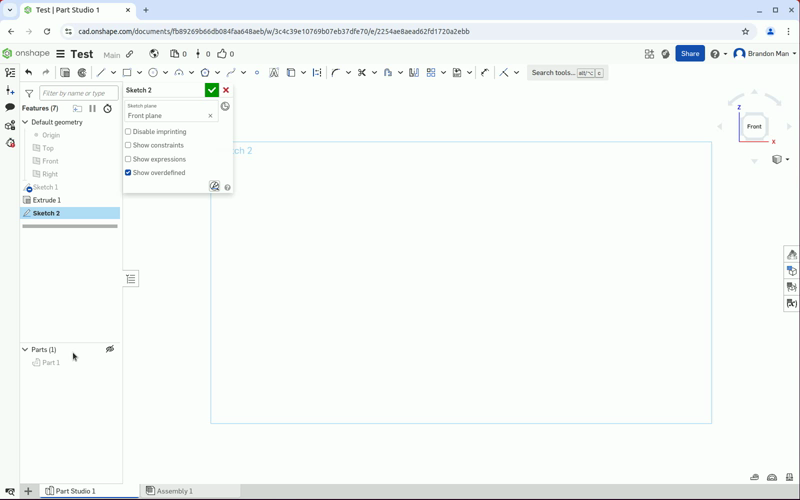
key(l)
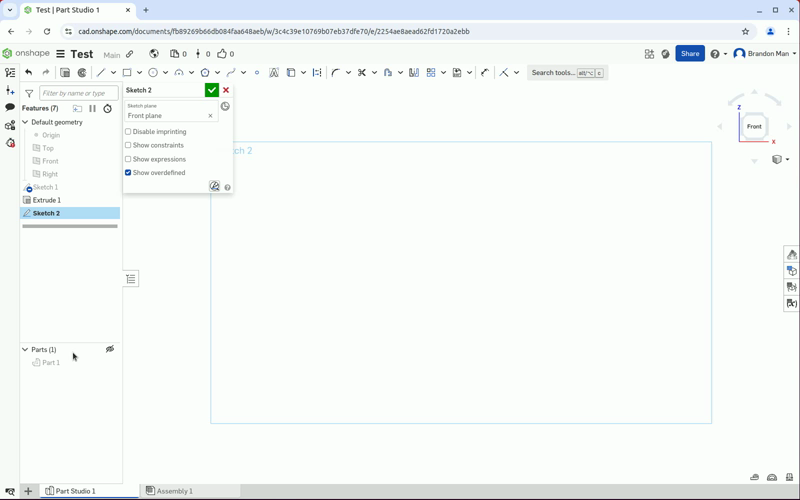
key_down(shift)
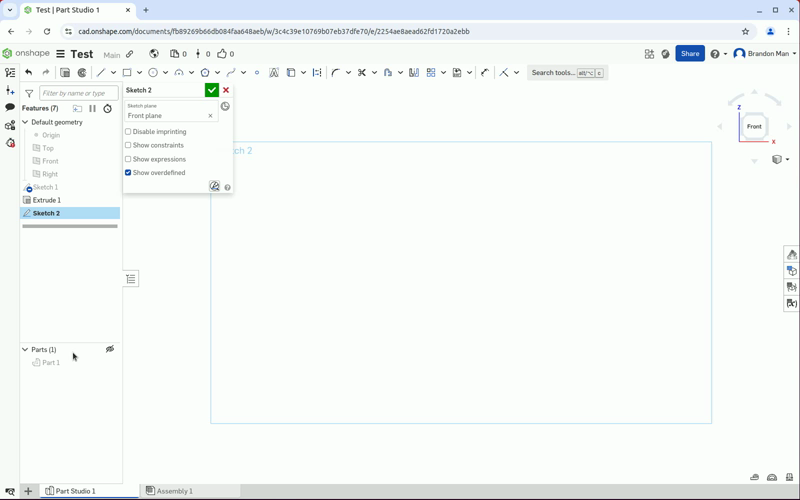
mouse_move(431, 290)
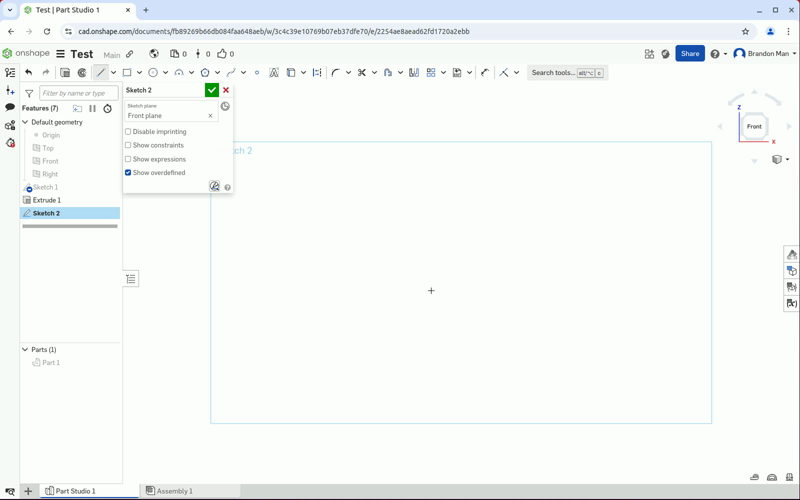
click(431, 290)
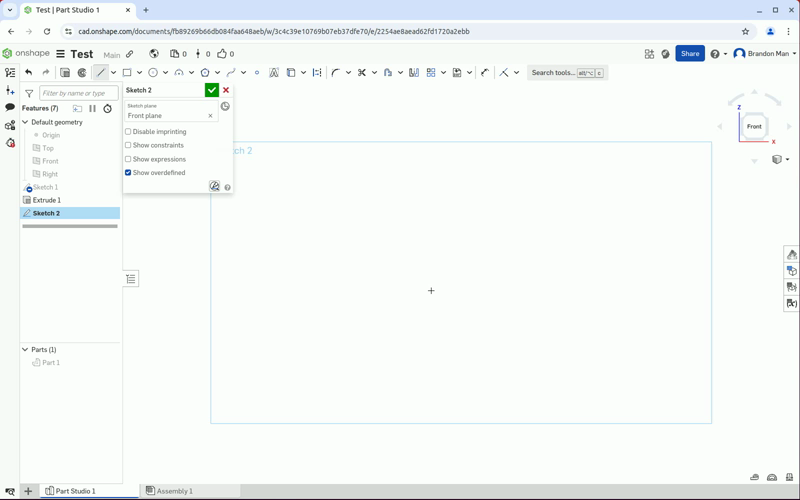
key_up(shift)
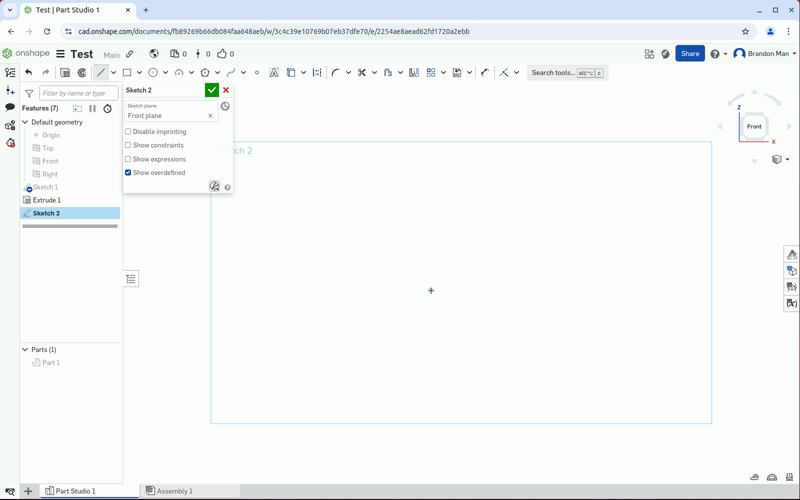
key_down(shift)
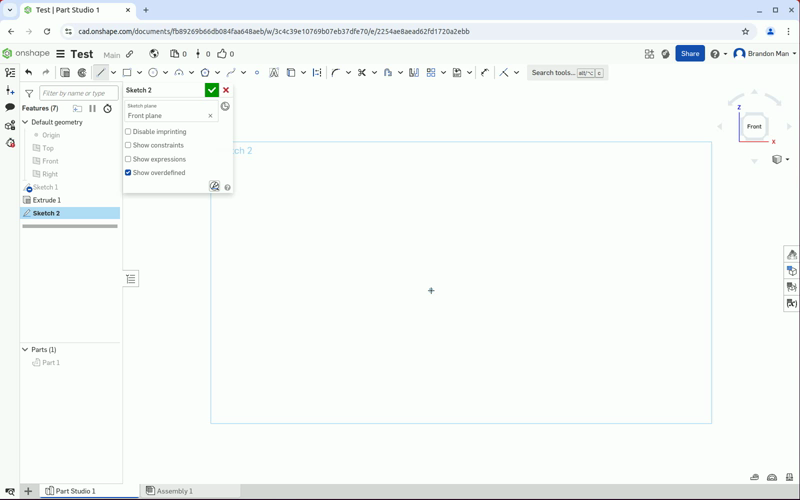
mouse_move(461, 290)
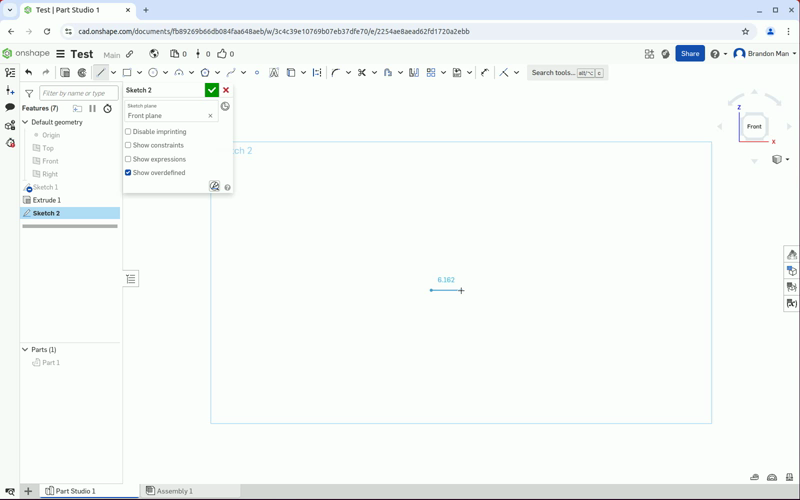
mouse_move(440, 290)
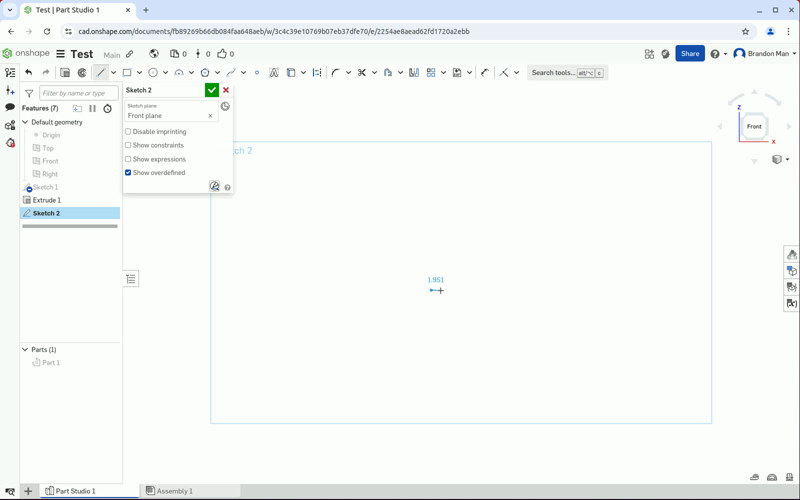
click(440, 290)
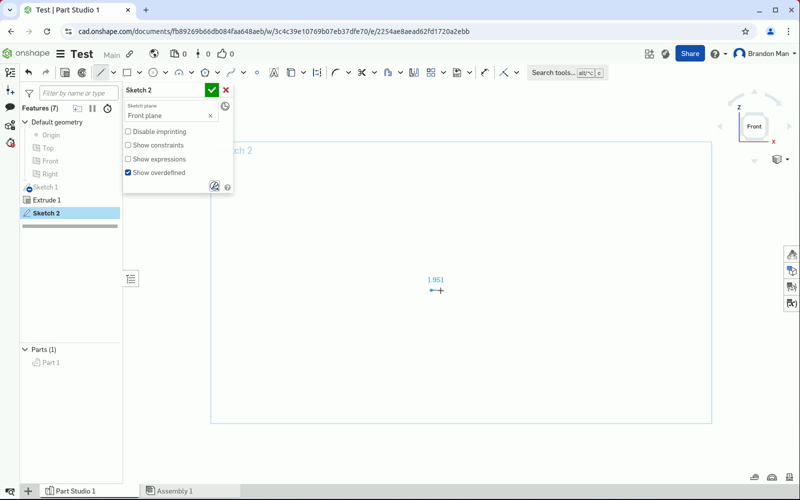
key_up(shift)
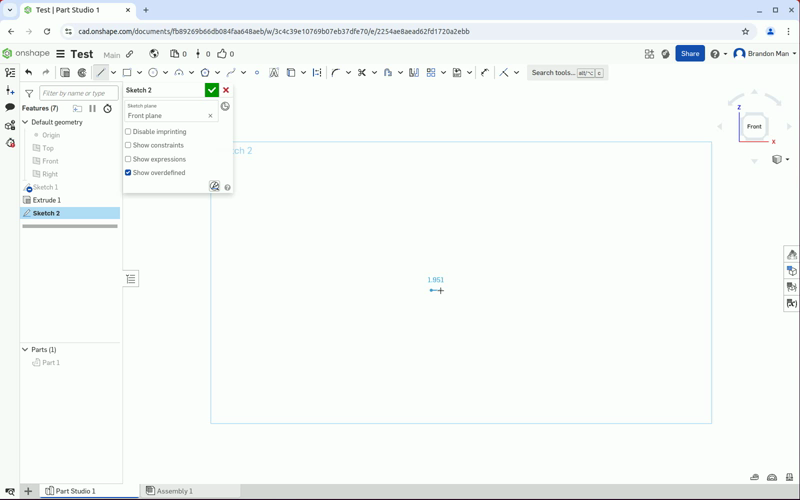
key(esc)
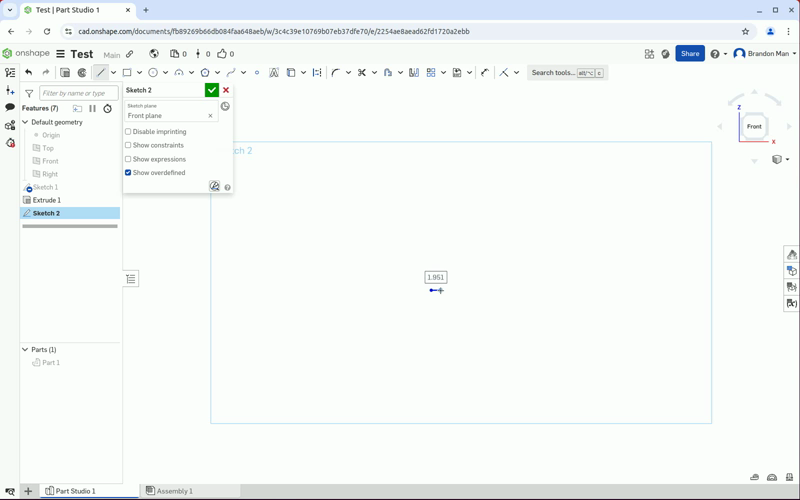
key(a)
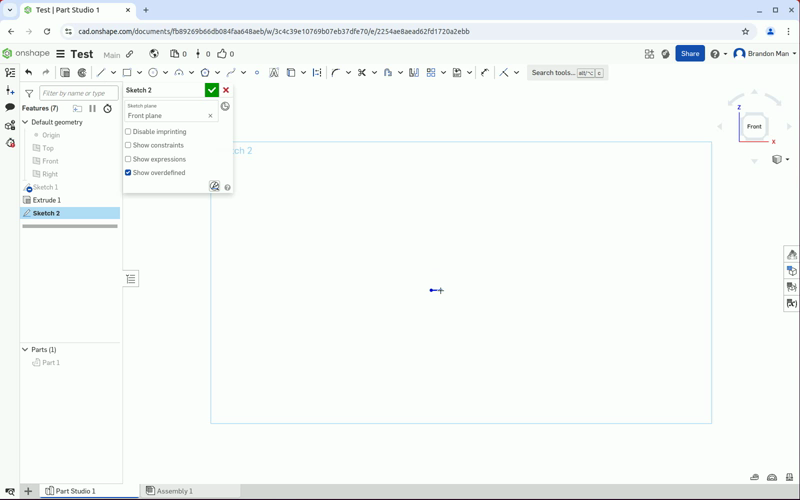
mouse_move(440, 290)
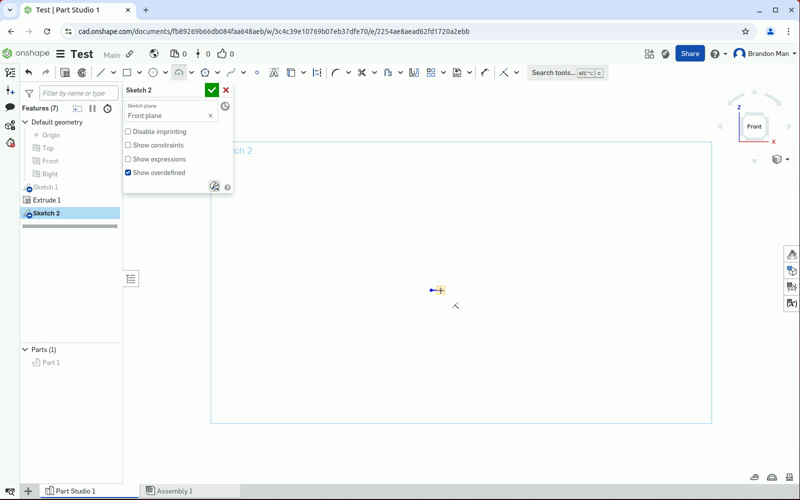
click(440, 290)
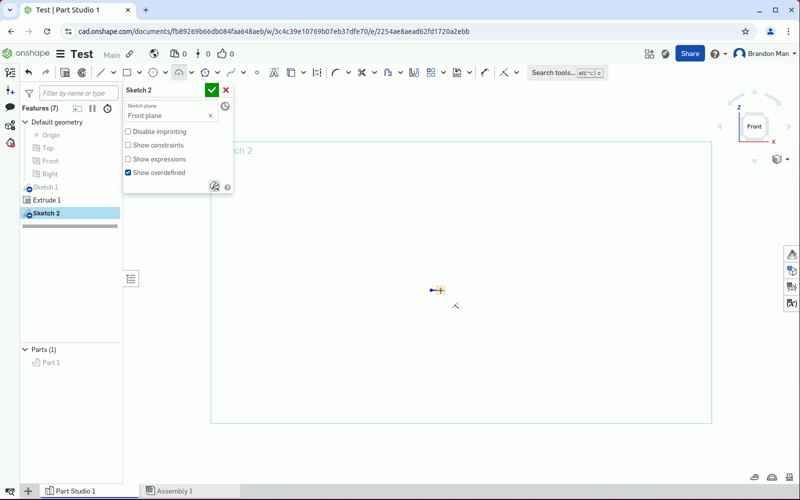
key_down(shift)
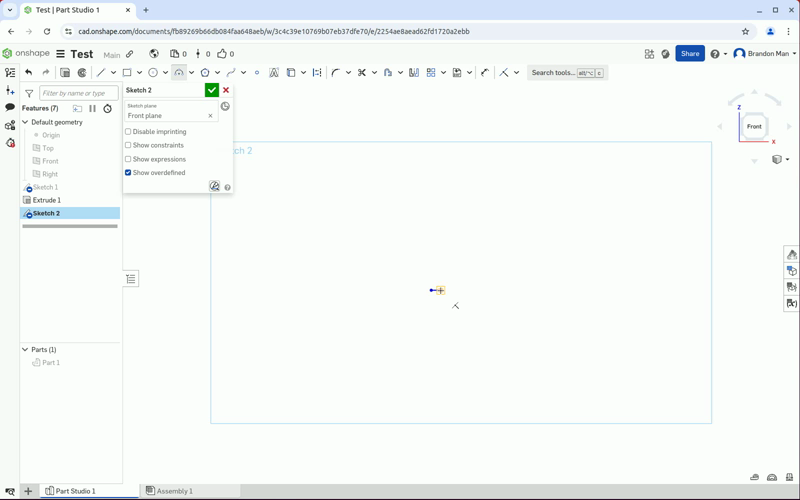
mouse_move(440, 273)
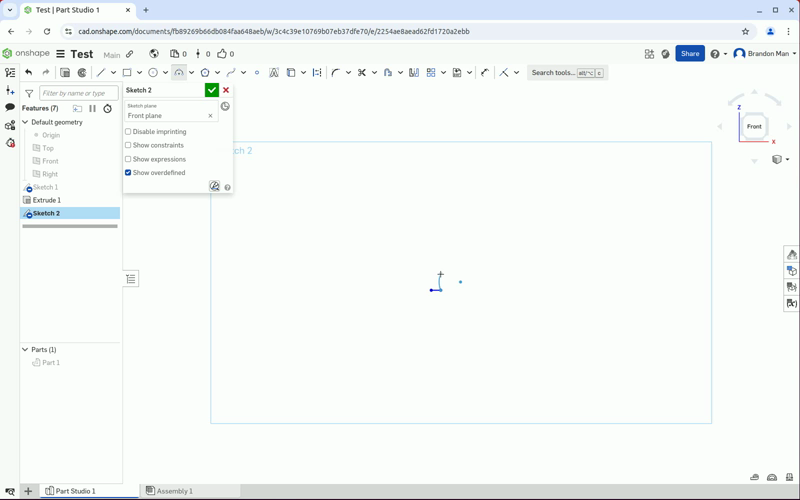
click(440, 273)
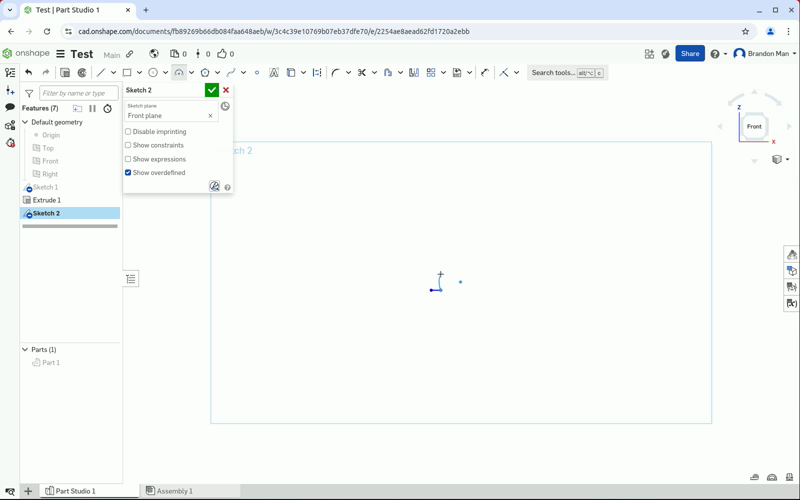
mouse_move(439, 281)
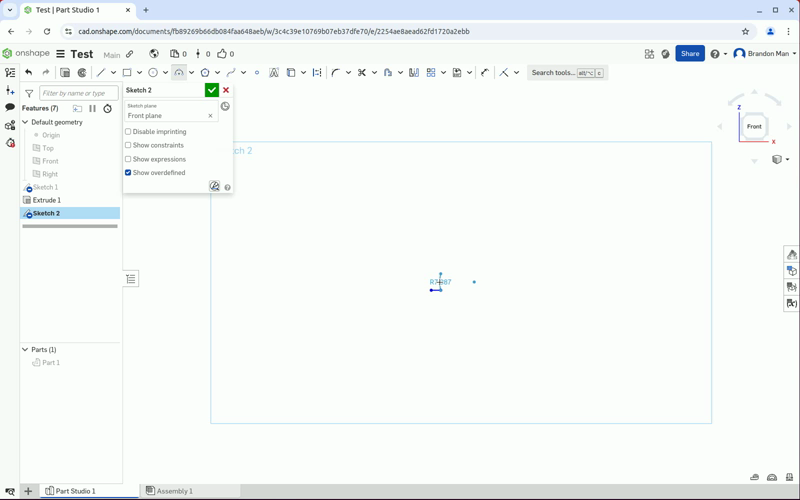
click(439, 281)
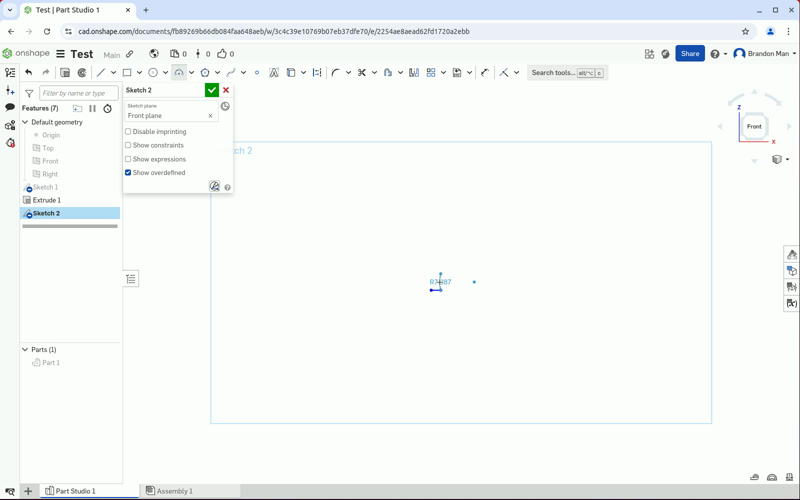
key_up(shift)
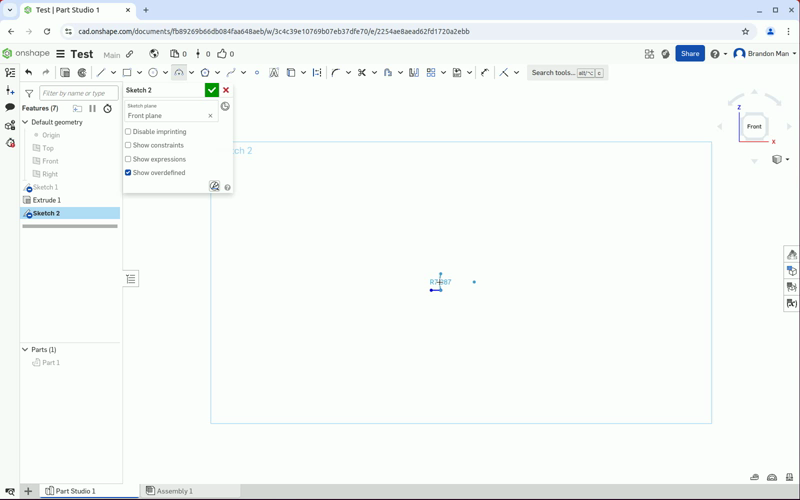
key(esc)
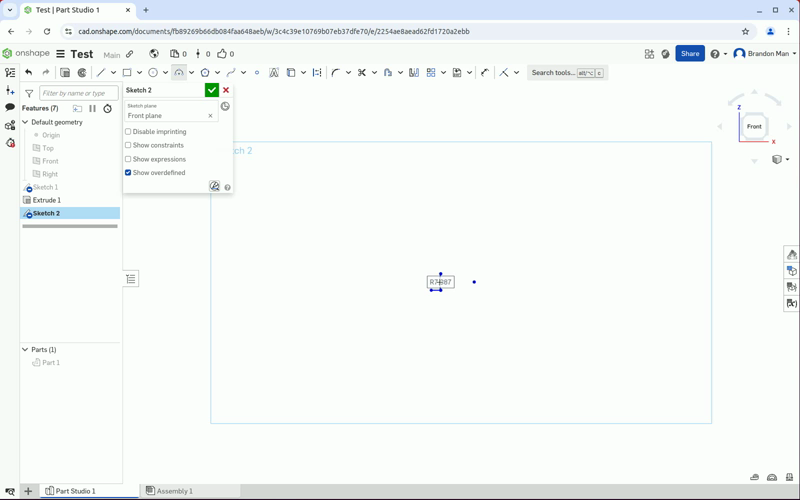
key(l)
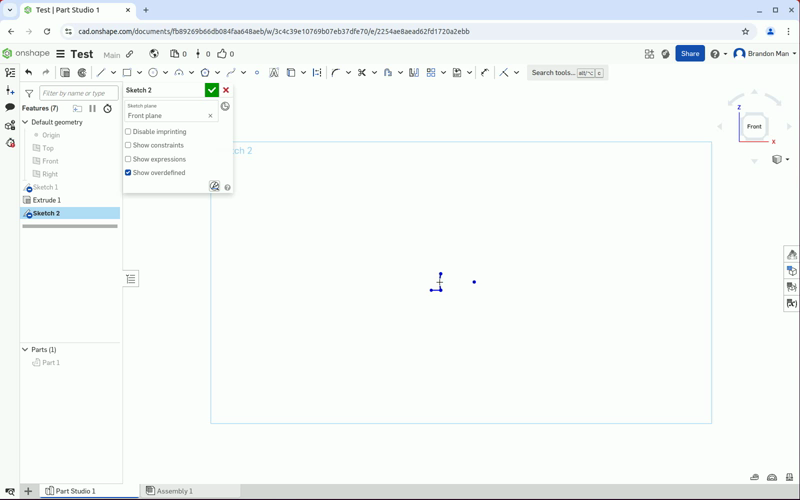
mouse_move(440, 273)
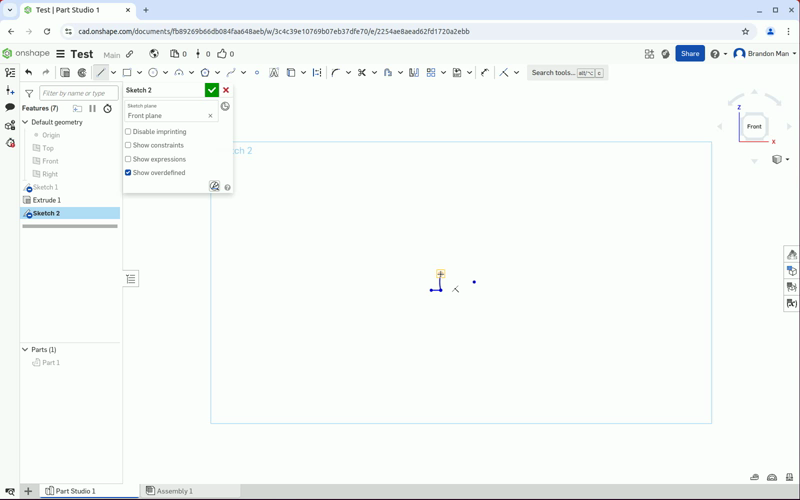
click(440, 273)
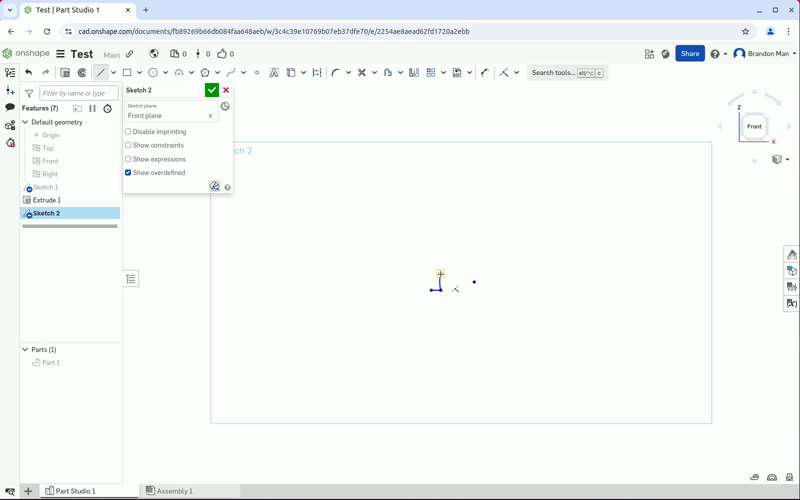
key_down(shift)
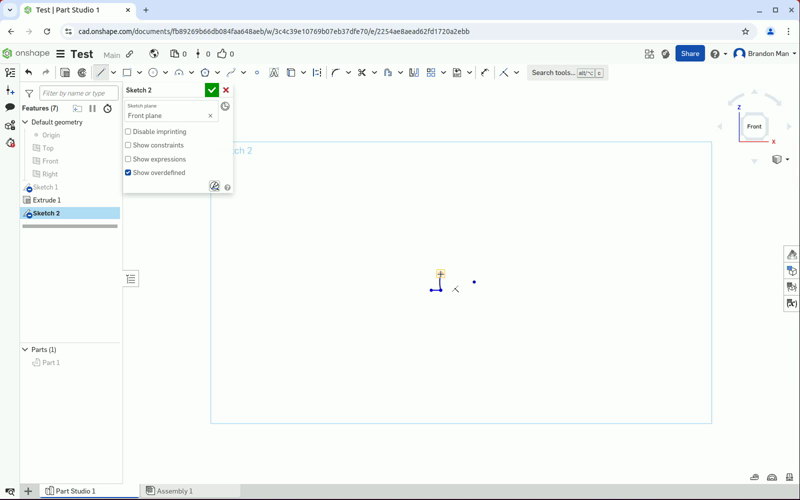
mouse_move(470, 273)
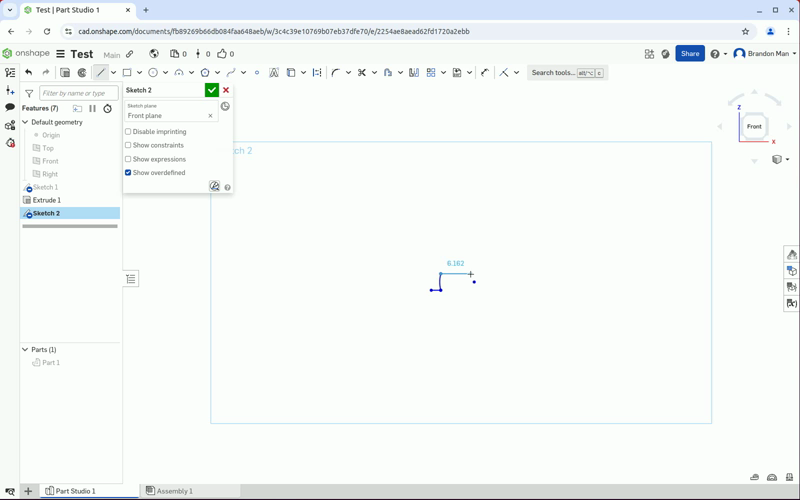
mouse_move(431, 273)
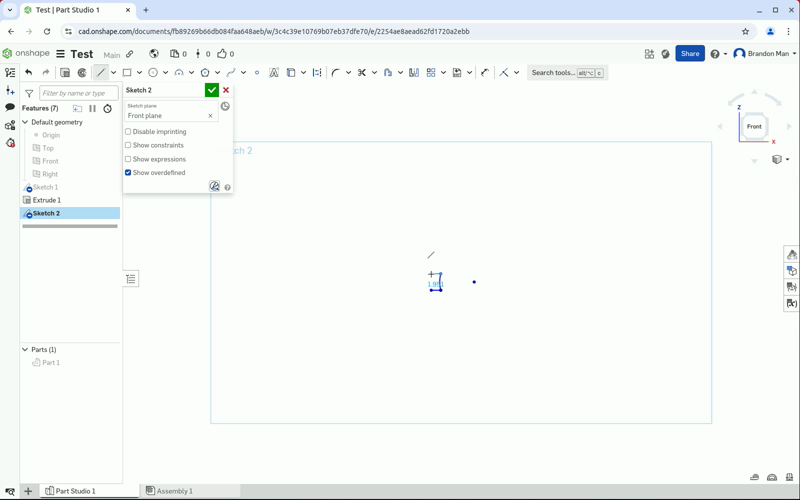
click(431, 273)
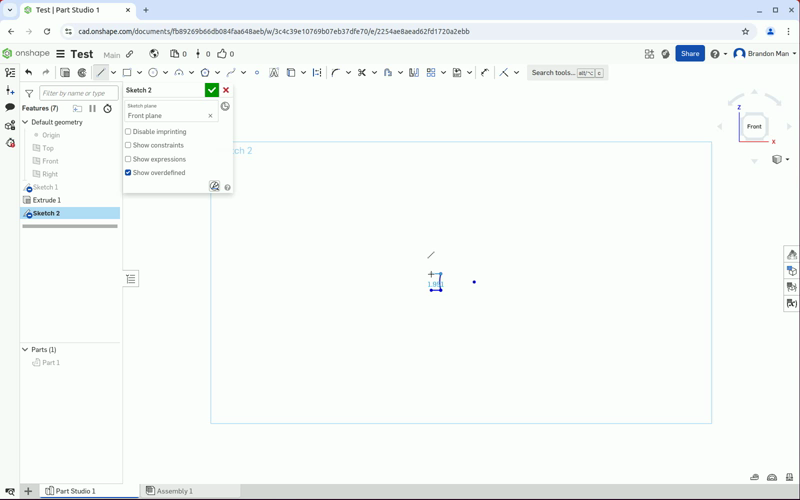
key_up(shift)
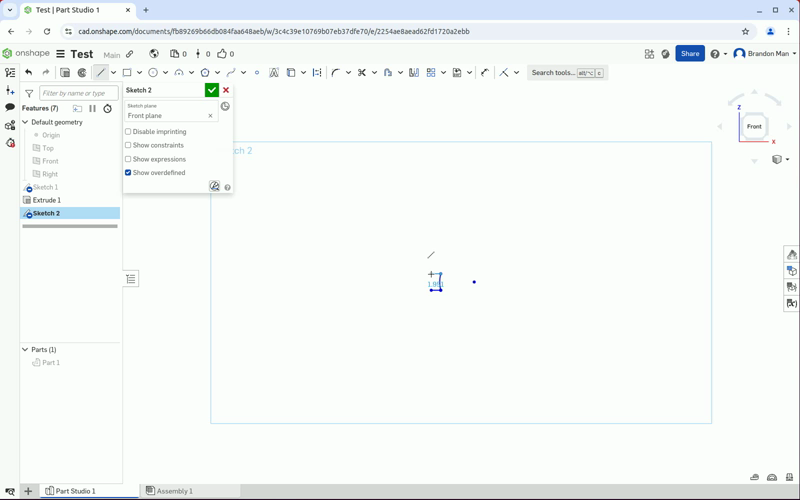
mouse_move(461, 273)
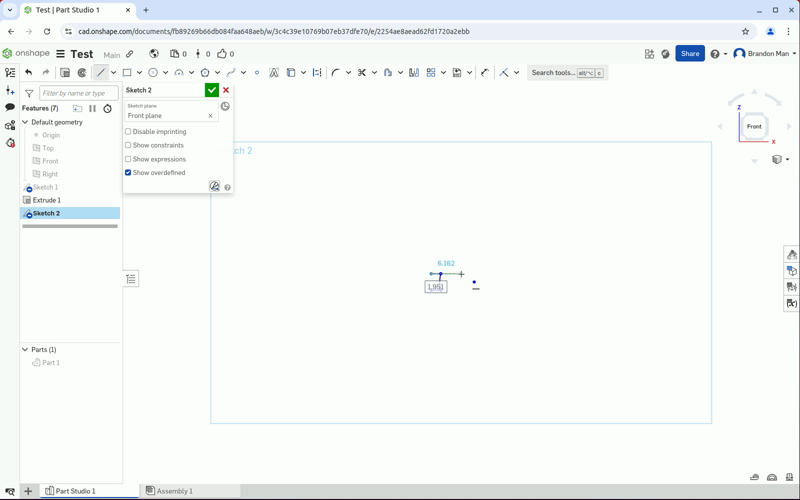
key_down(shift)
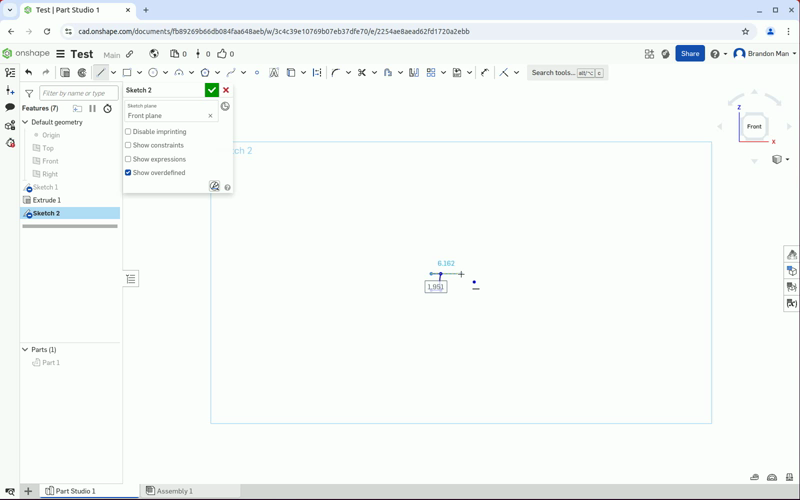
mouse_move(431, 290)
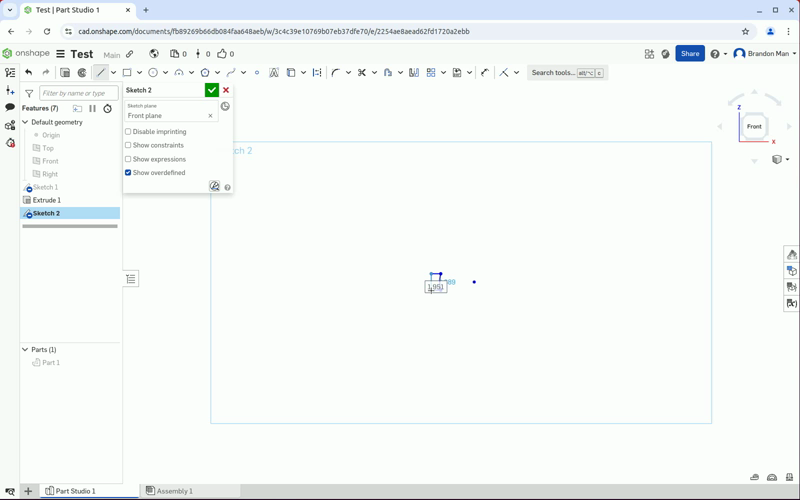
key_up(shift)
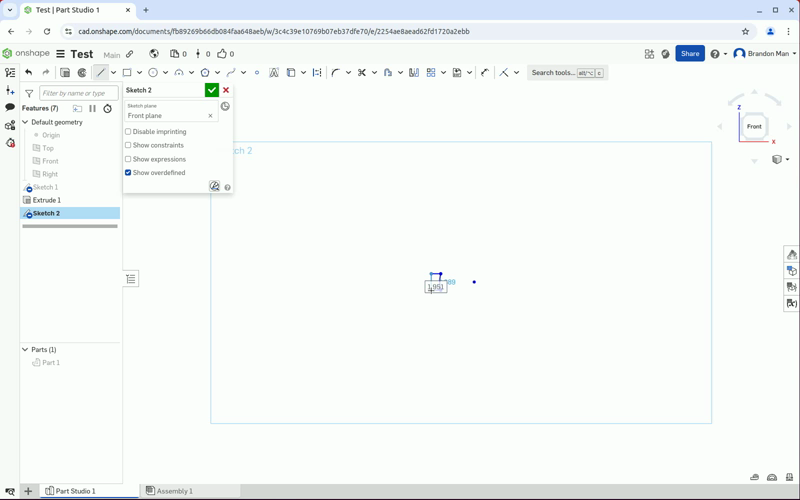
click(431, 290)
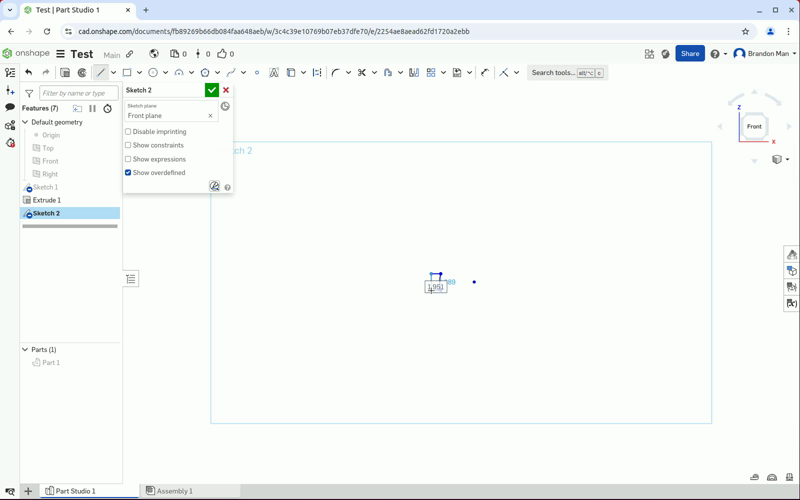
key(esc)
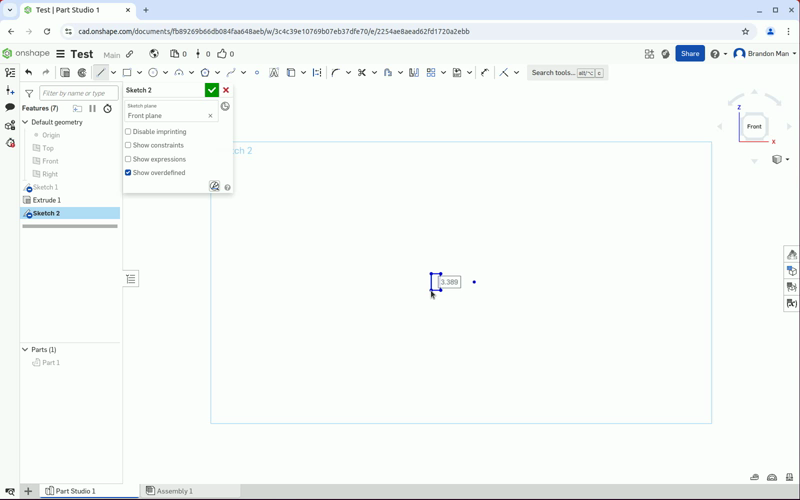
mouse_move(437, 274)
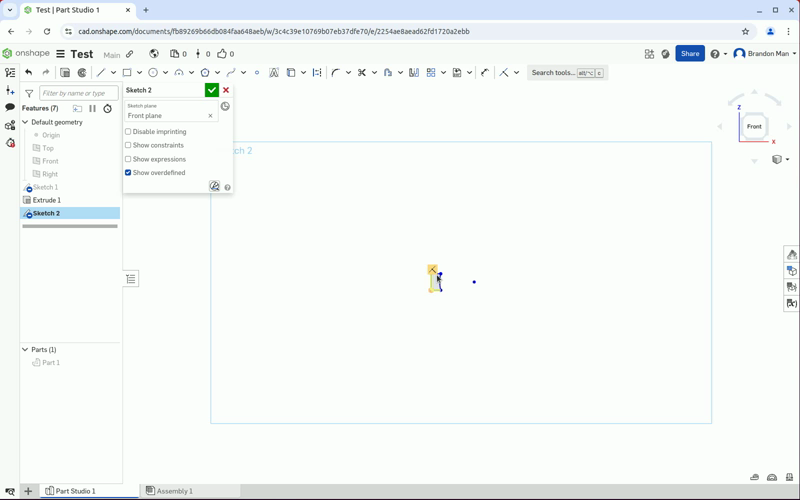
scroll(6)
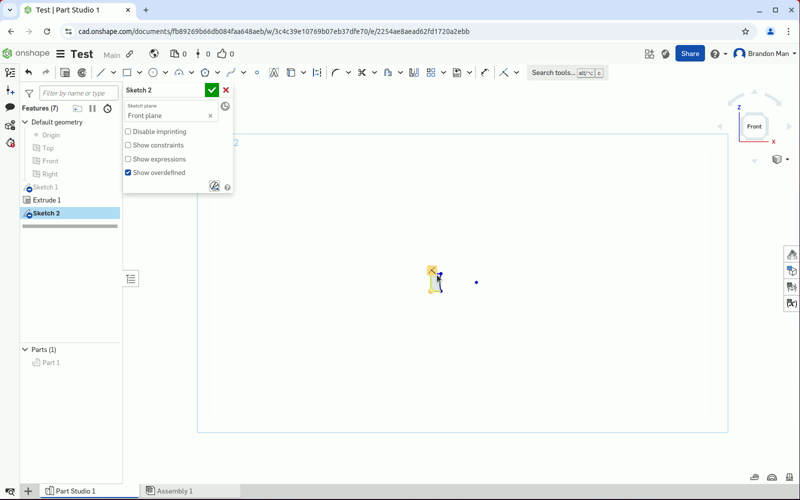
scroll(6)
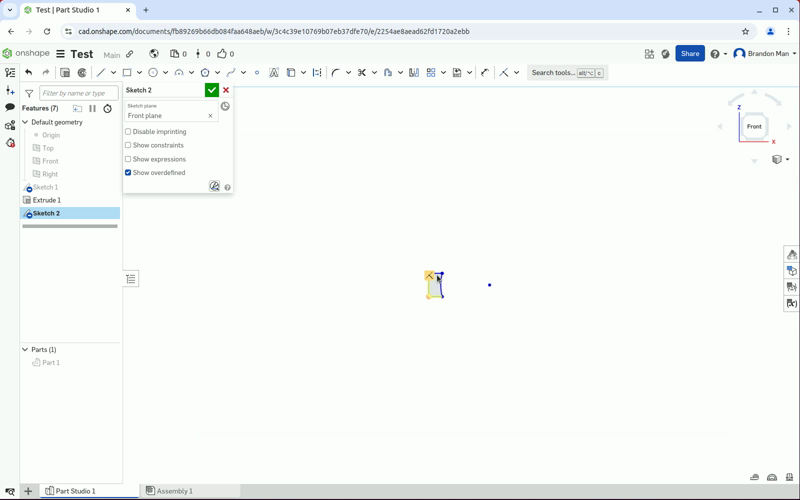
scroll(6)
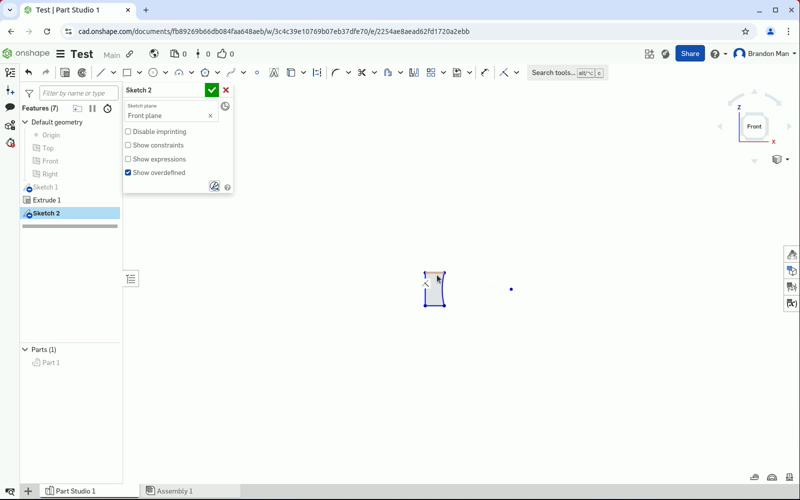
scroll(6)
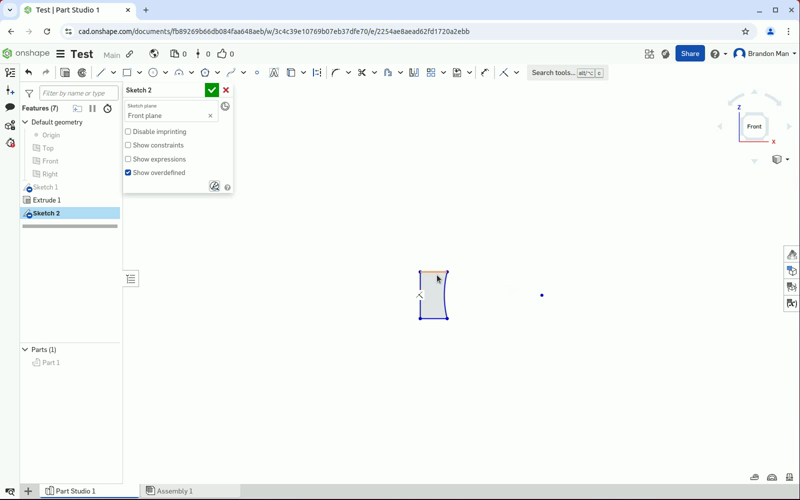
scroll(6)
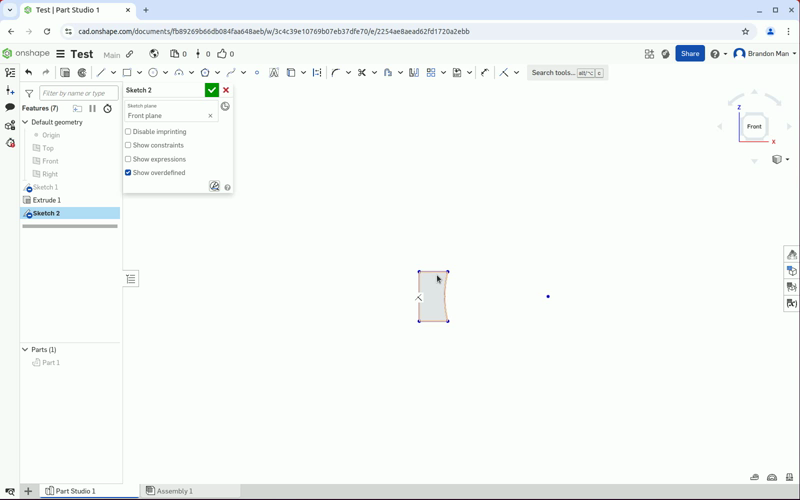
scroll(6)
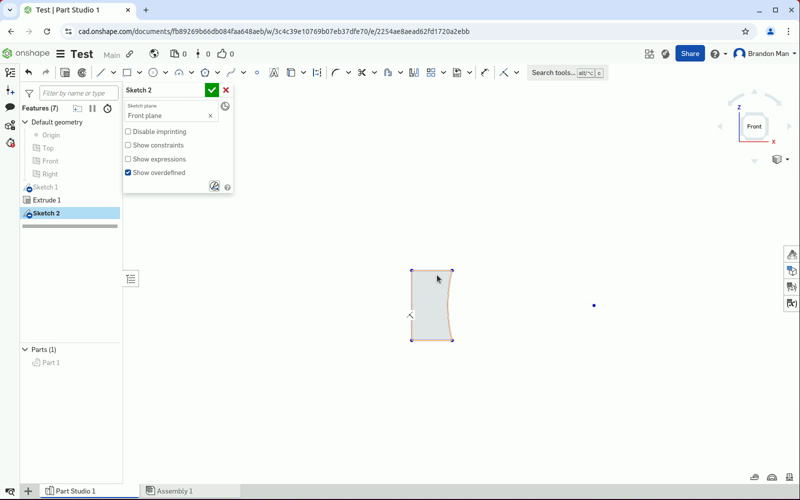
scroll(6)
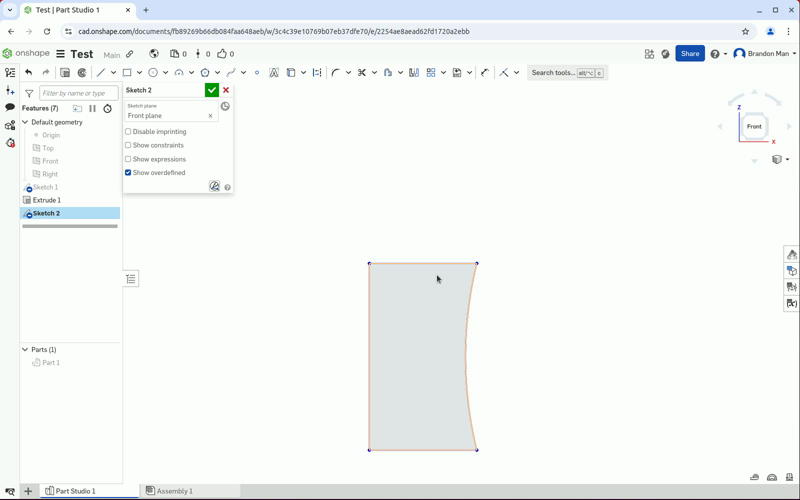
click(437, 274)
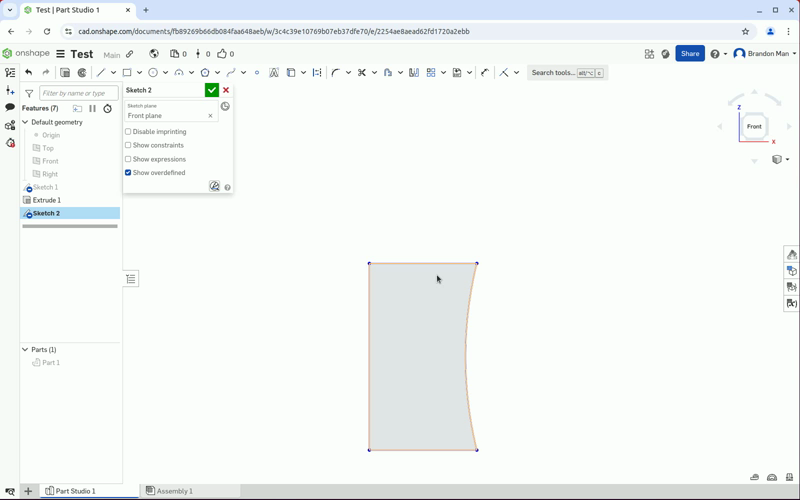
scroll(-6)
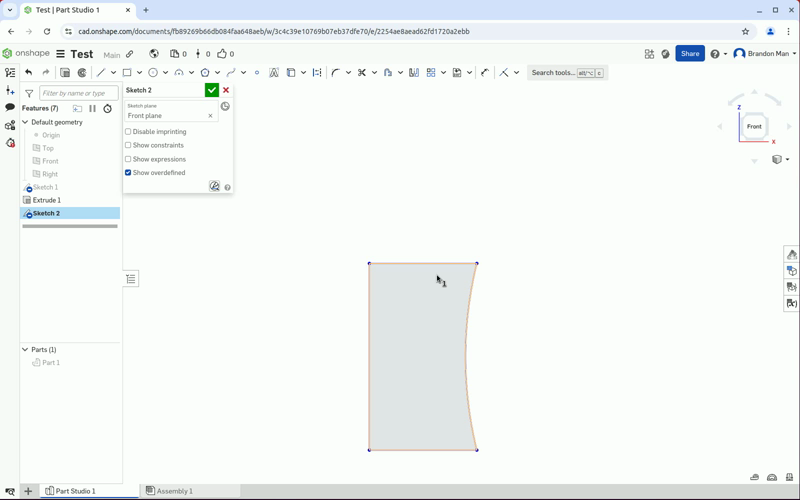
scroll(-6)
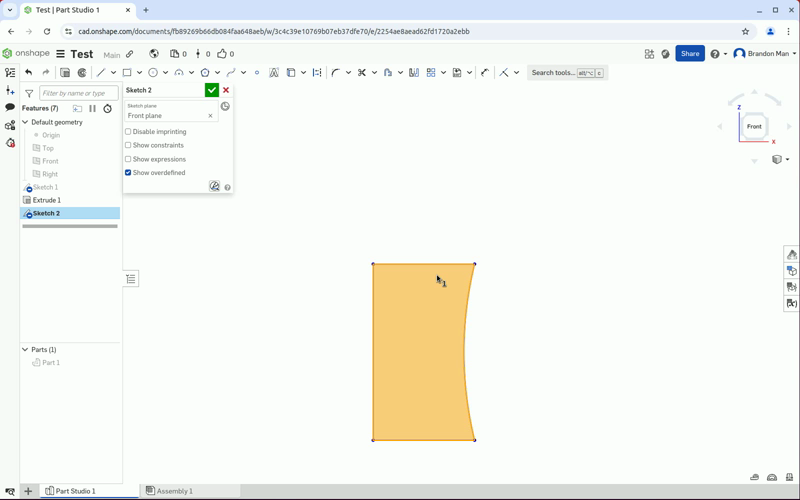
scroll(-6)
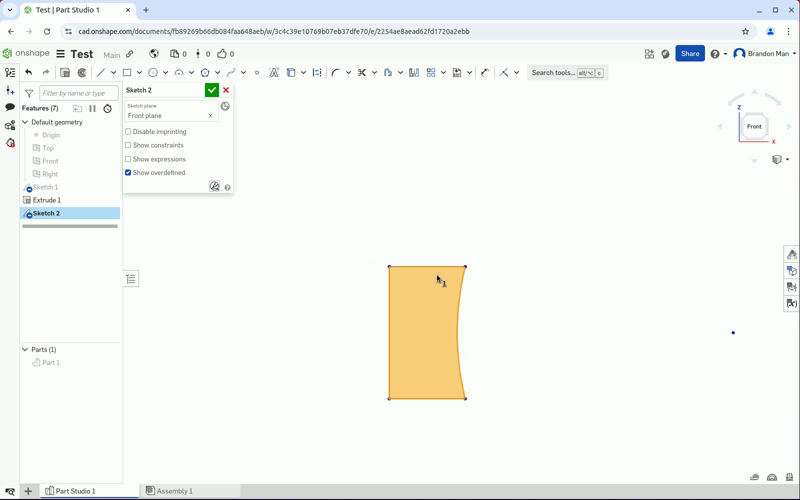
scroll(-6)
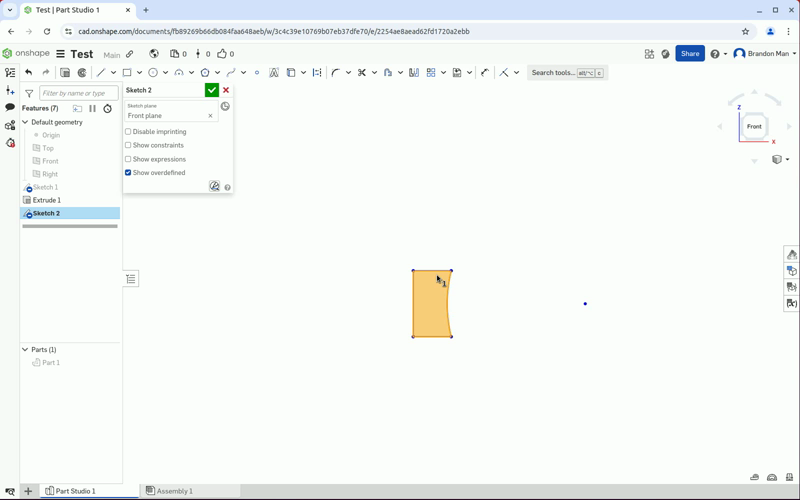
scroll(-6)
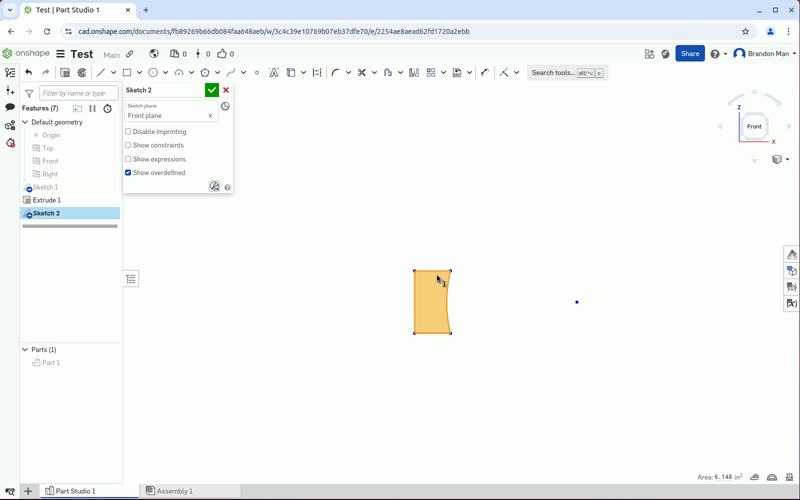
scroll(-6)
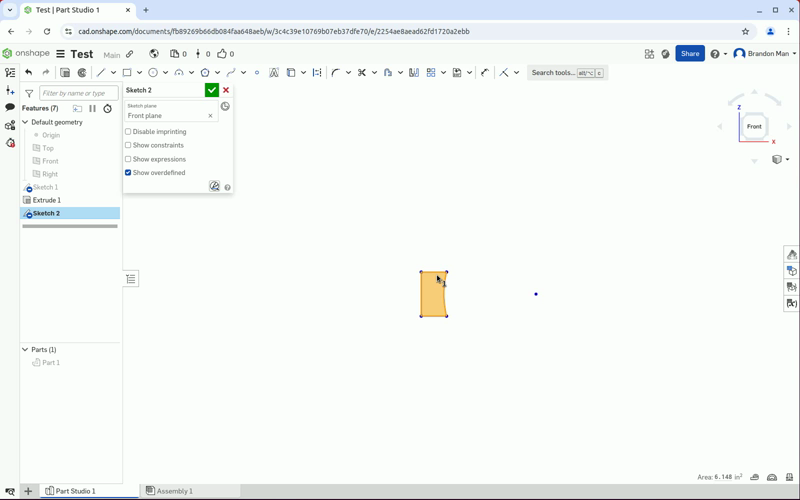
scroll(-6)
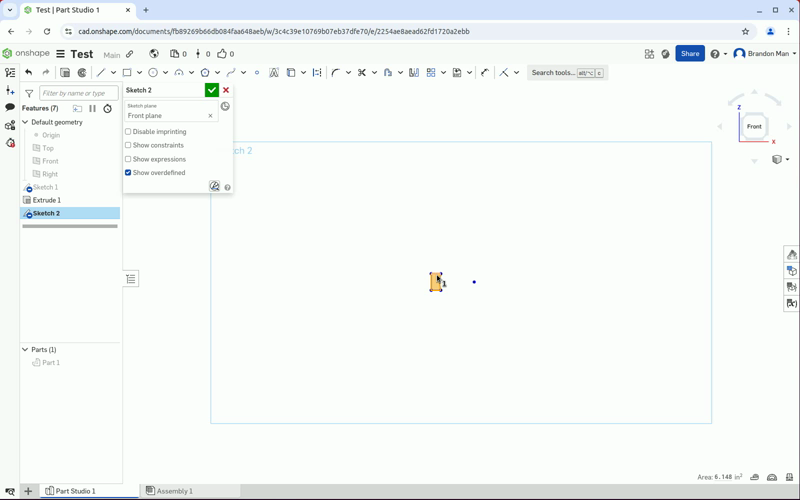
mouse_move(73, 352)
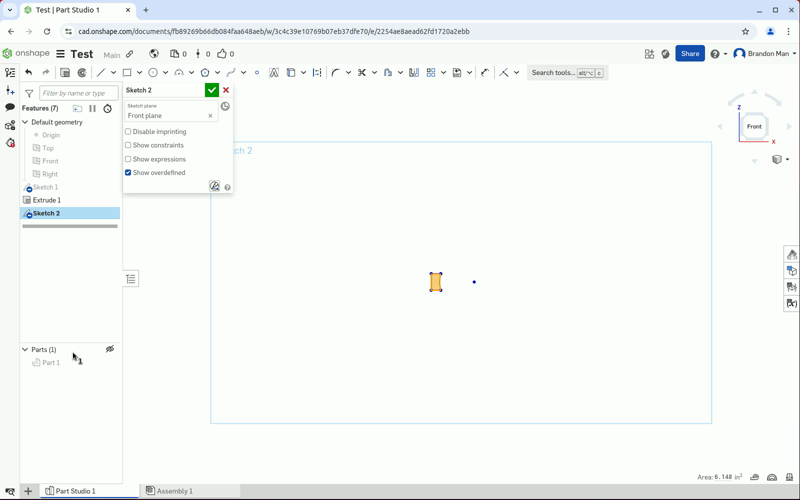
key(shift+y)
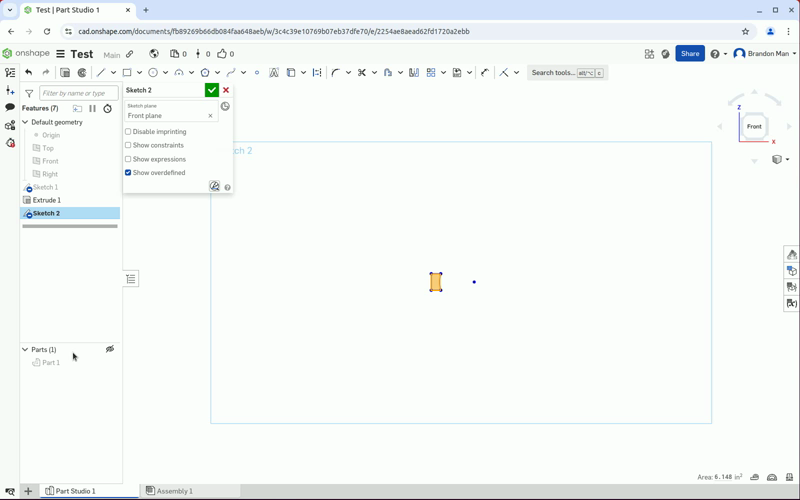
key(shift+e)
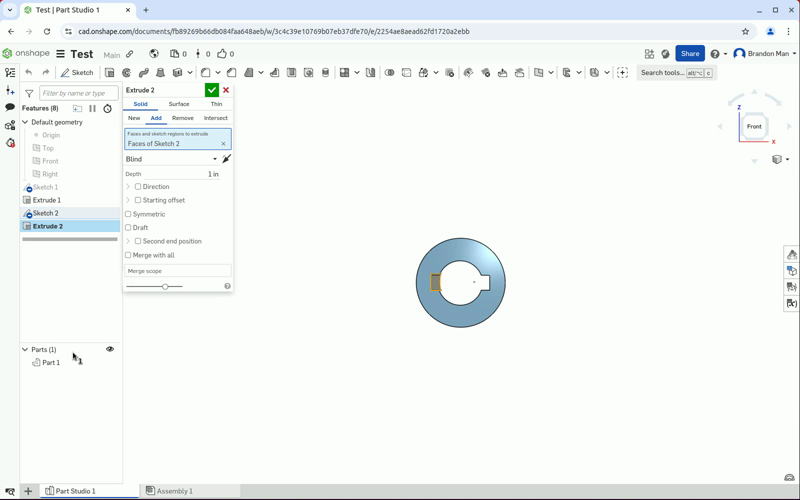
mouse_move(143, 106)
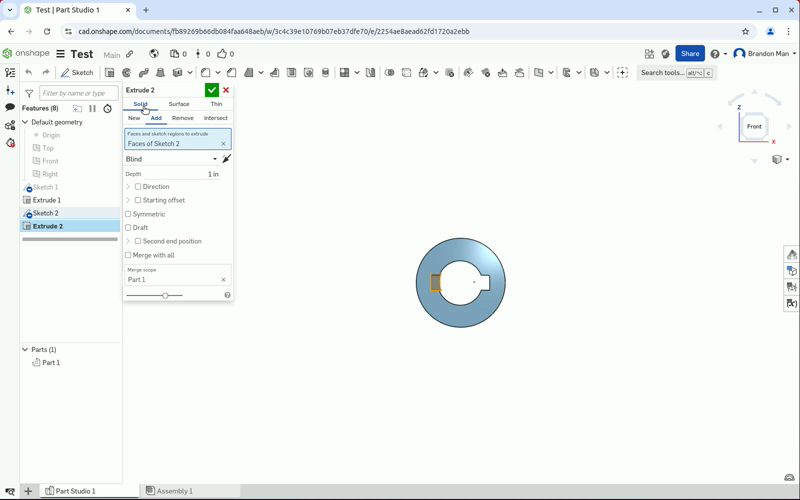
click(143, 106)
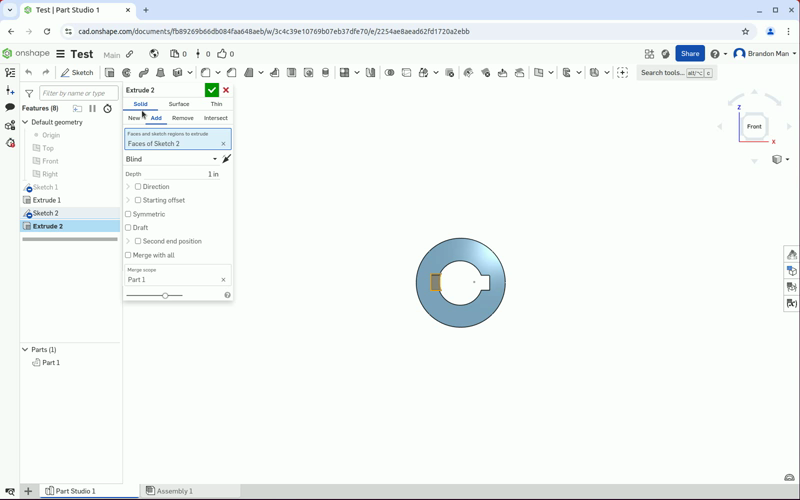
mouse_move(137, 120)
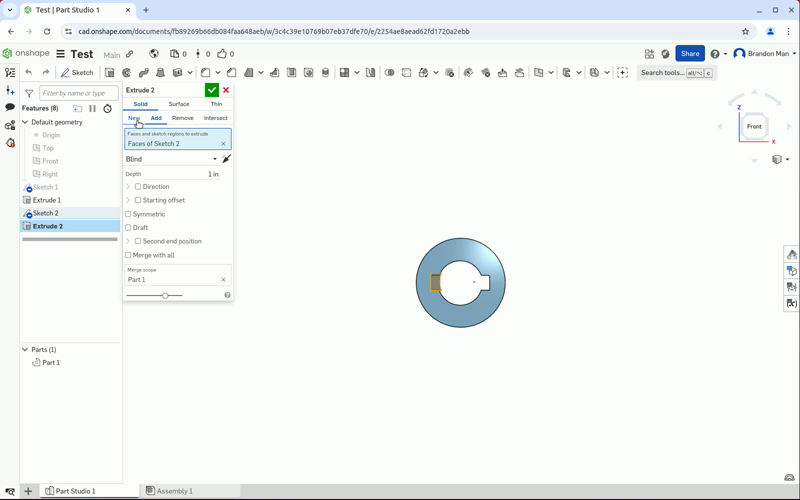
click(137, 120)
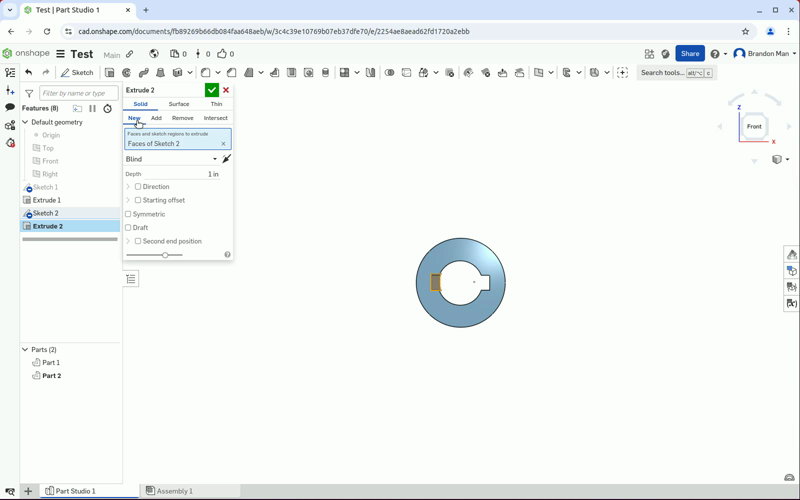
key(tab, 4)
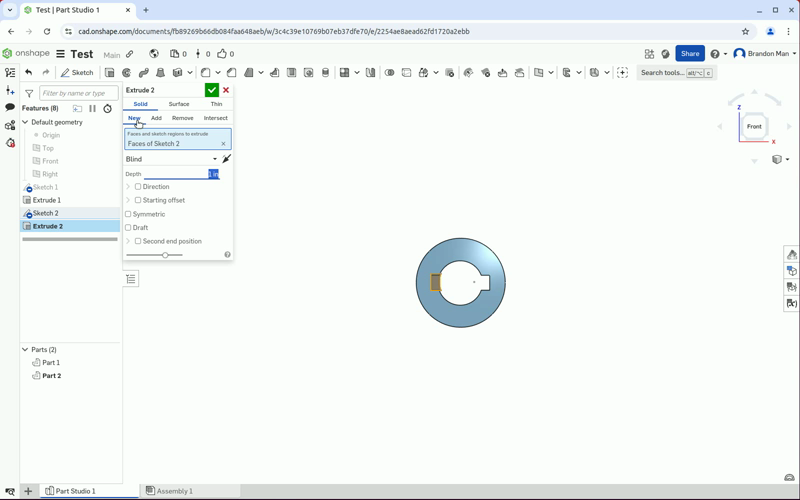
text(7.943)
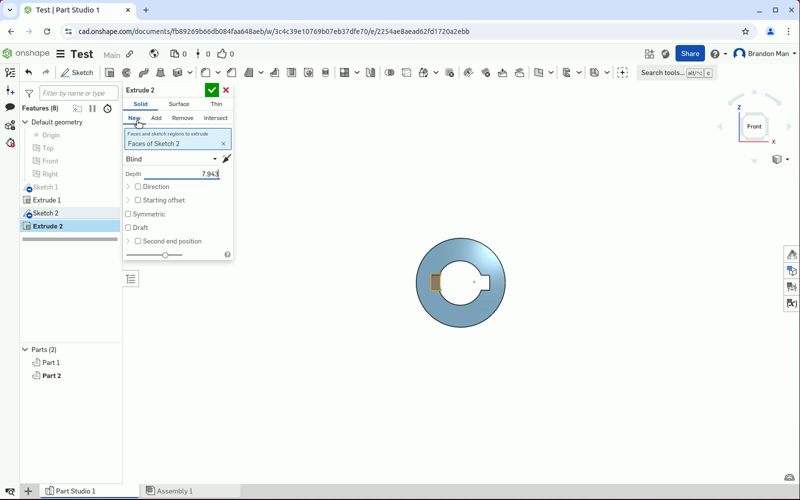
key(enter)
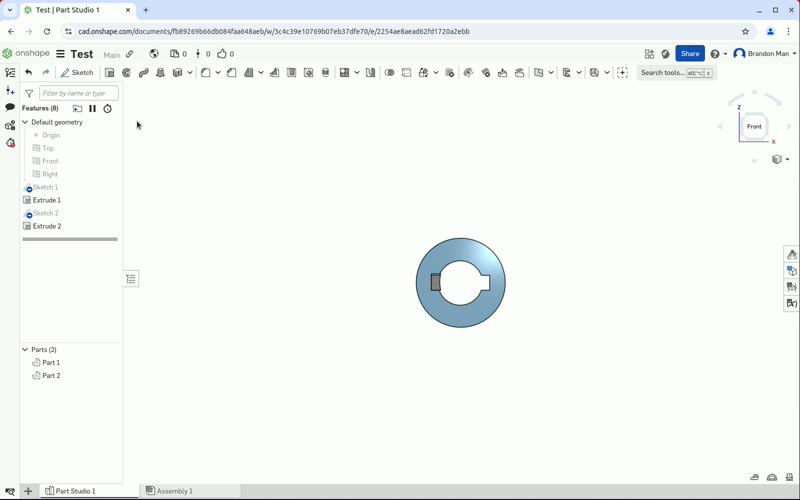
key(shift+h)
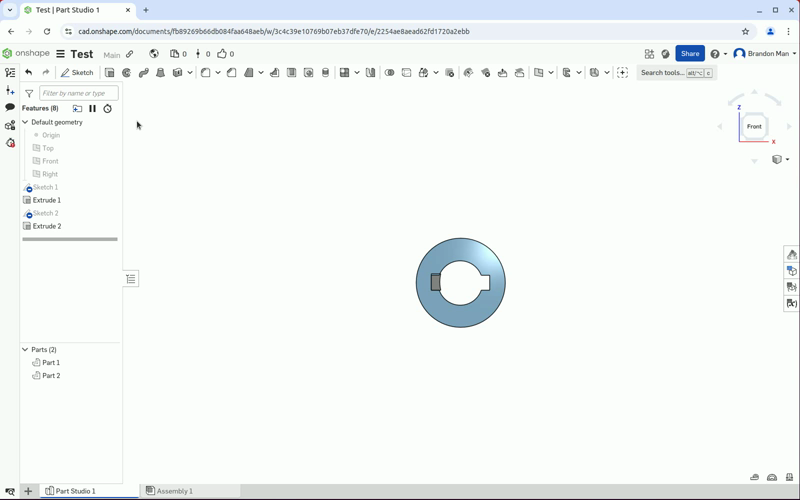
key(shift+h)
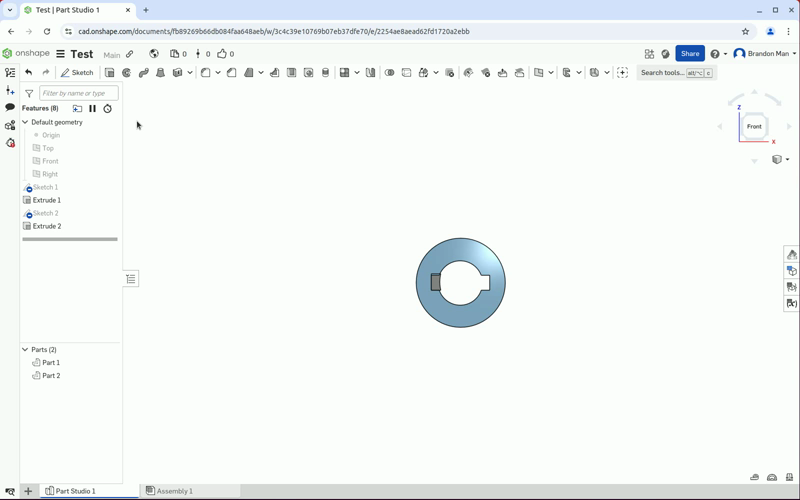
mouse_move(73, 189)
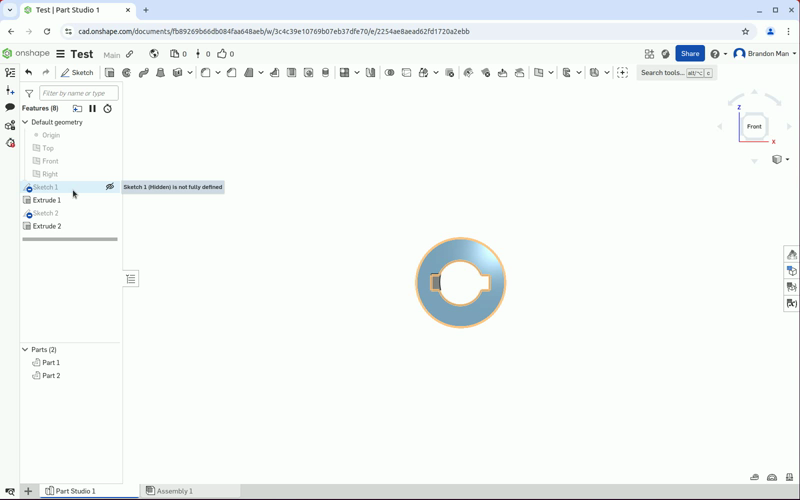
click(73, 189)
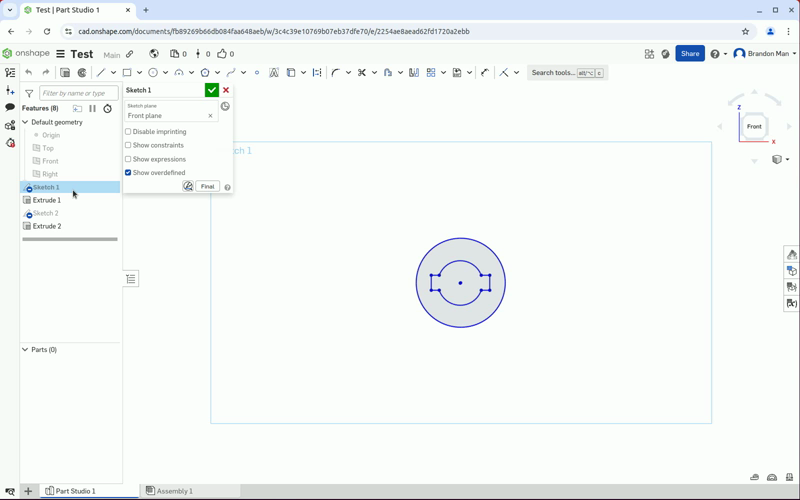
mouse_move(229, 92)
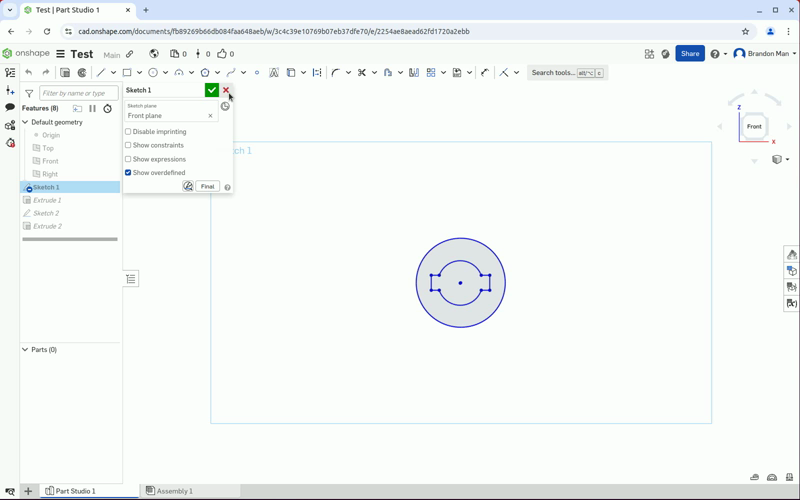
click(229, 92)
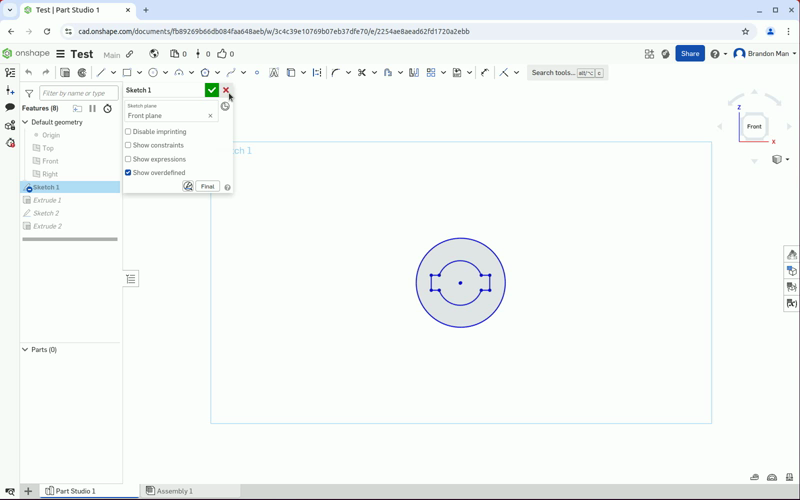
key(shift+s)
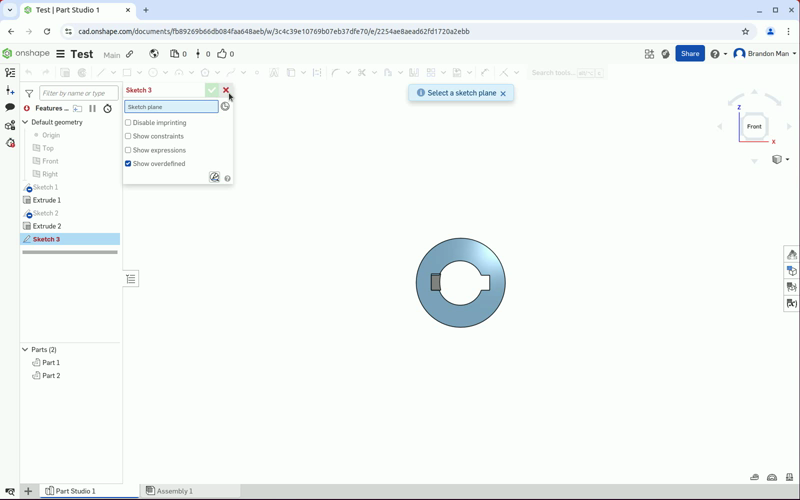
mouse_move(73, 163)
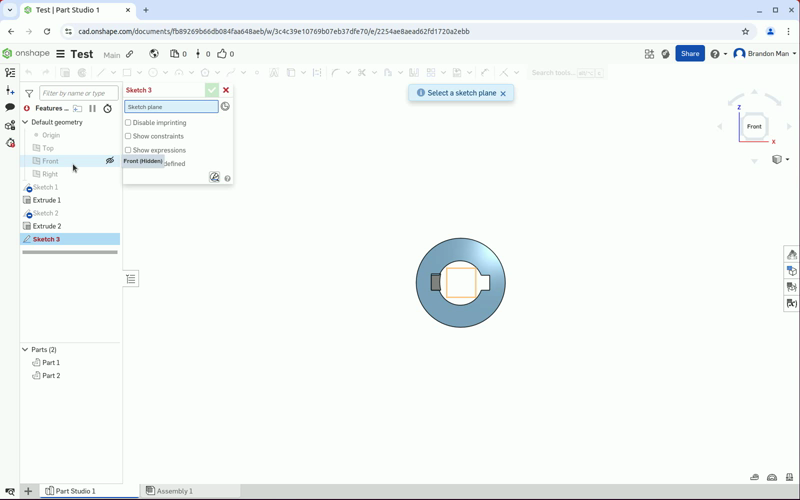
click(73, 163)
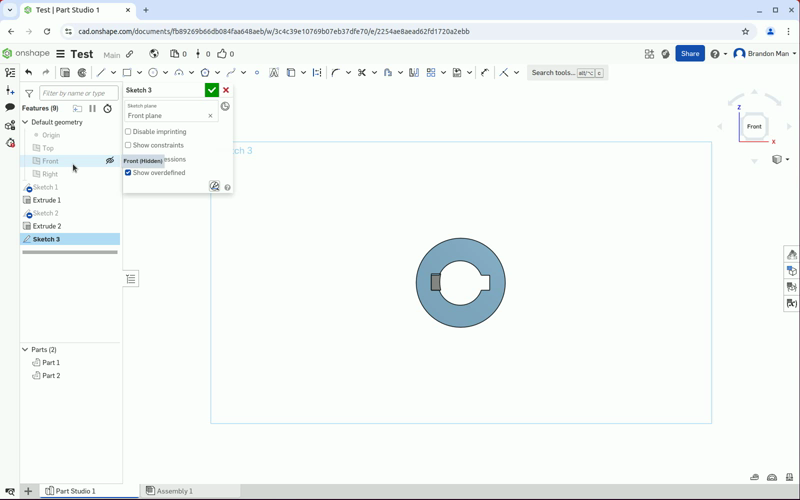
mouse_move(73, 352)
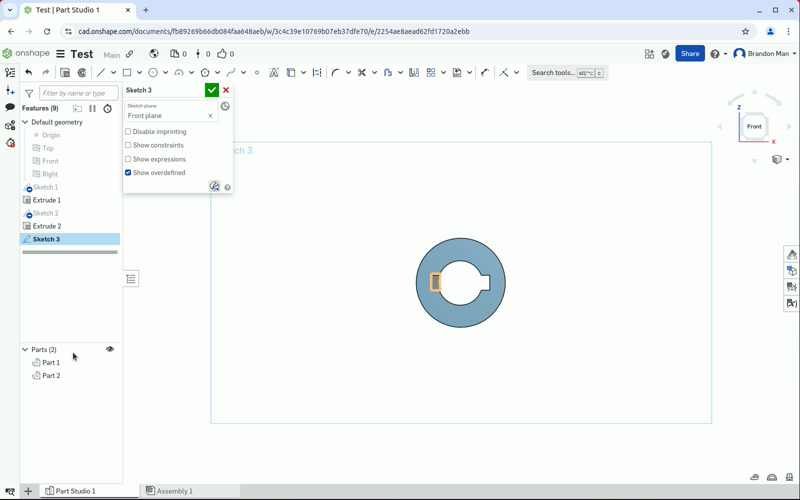
key(y)
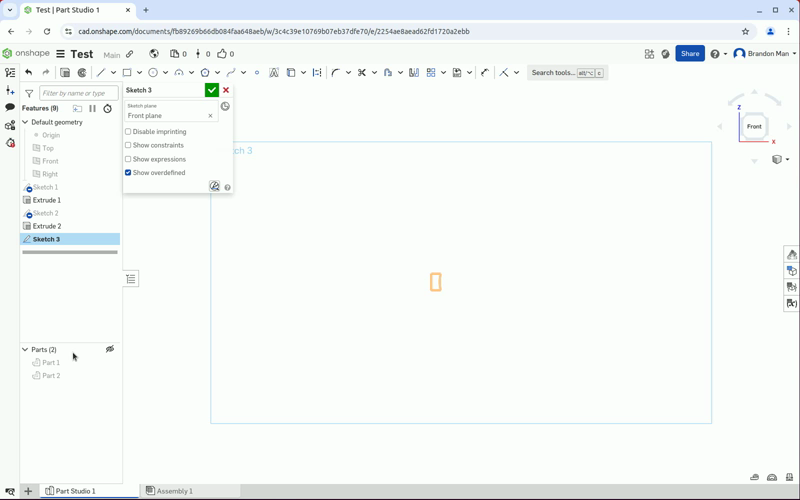
key(l)
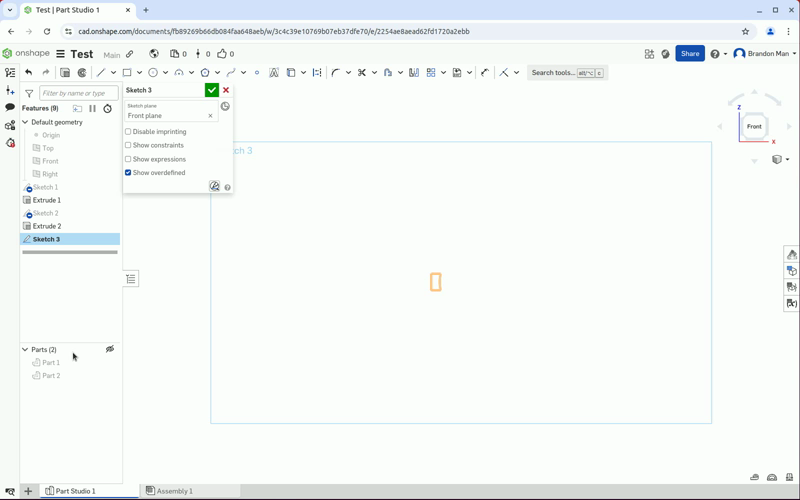
key_down(shift)
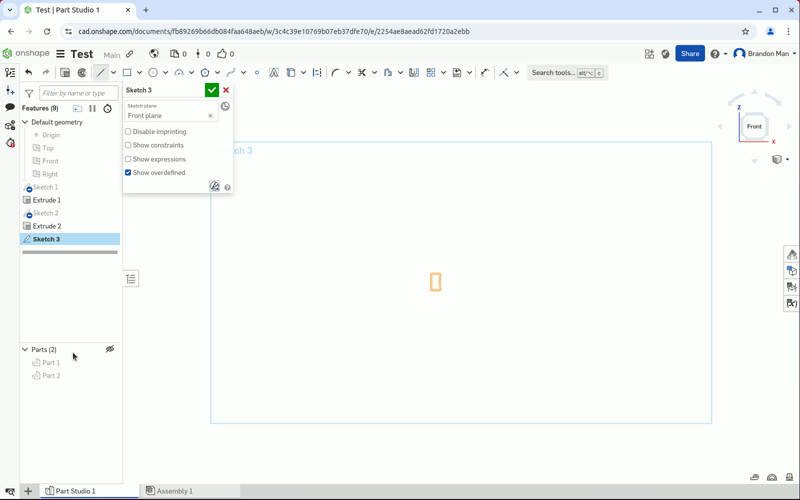
mouse_move(468, 326)
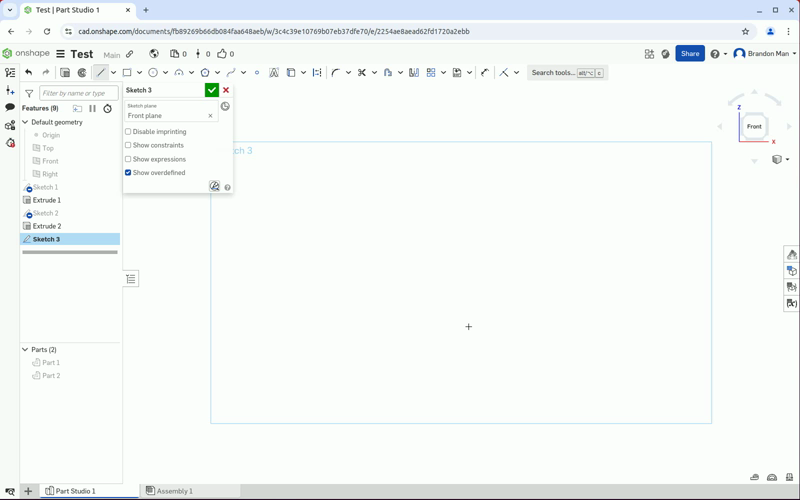
click(468, 326)
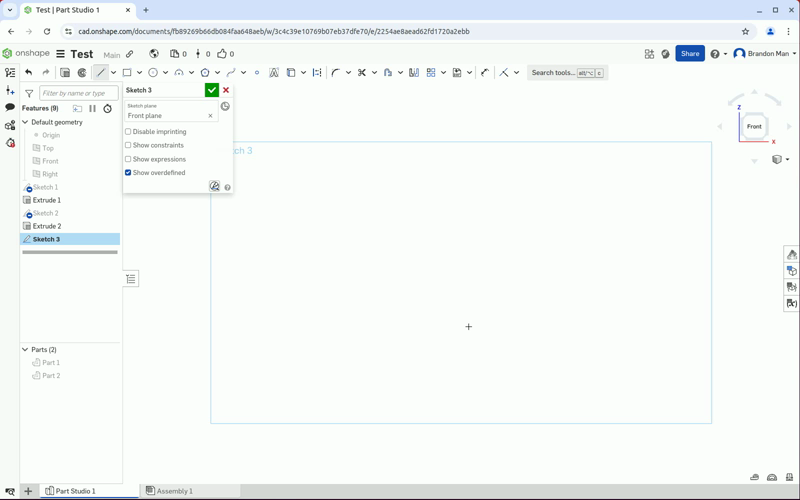
key_up(shift)
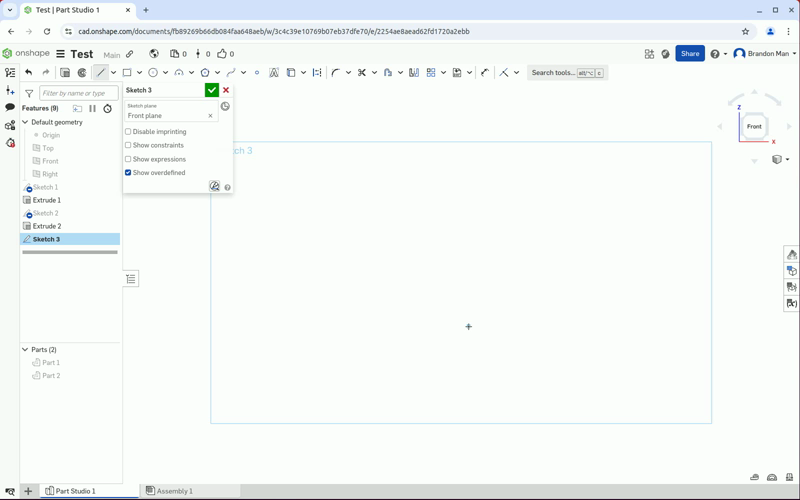
key_down(shift)
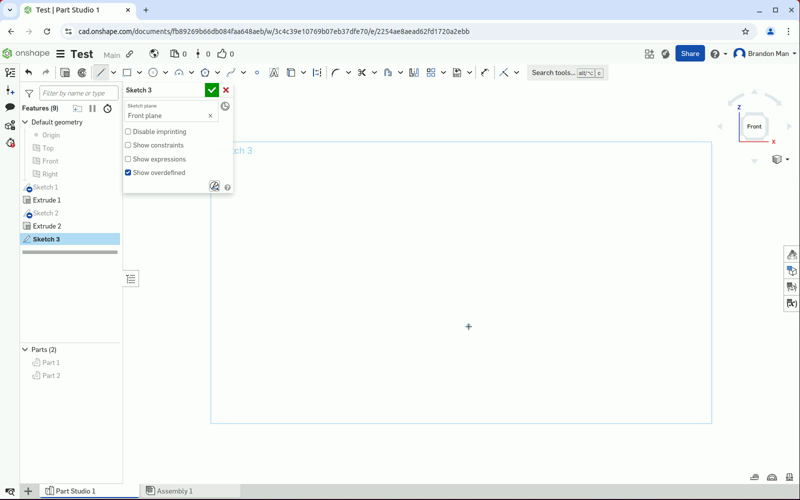
mouse_move(549, 311)
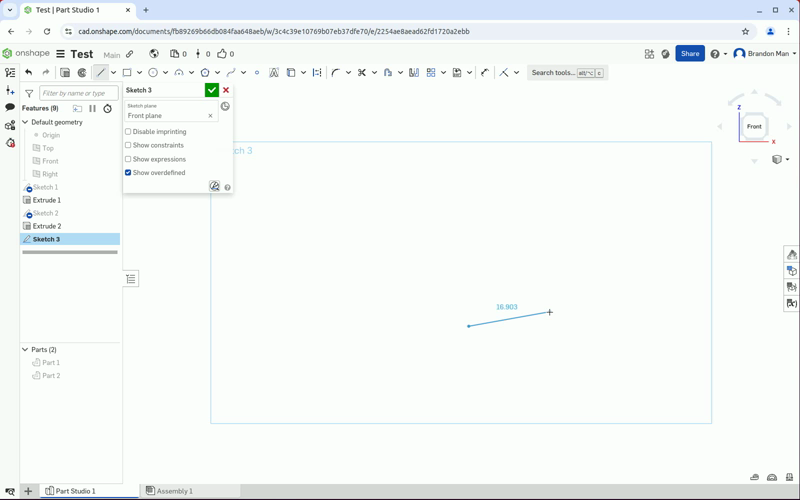
click(549, 311)
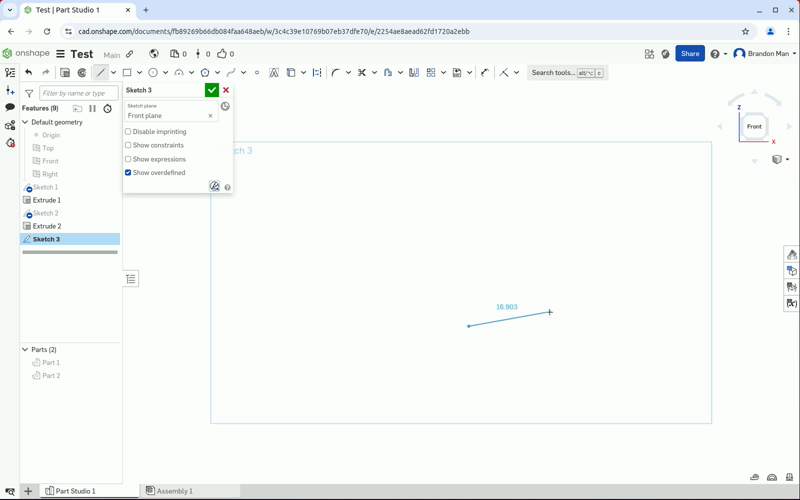
key_up(shift)
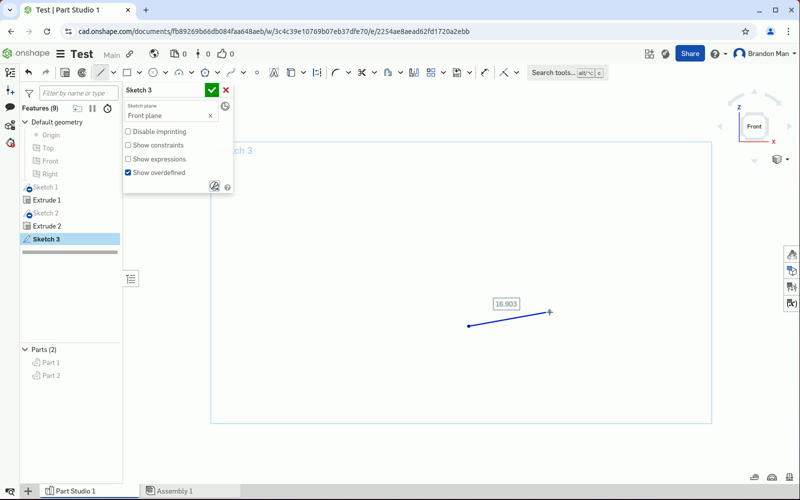
key(esc)
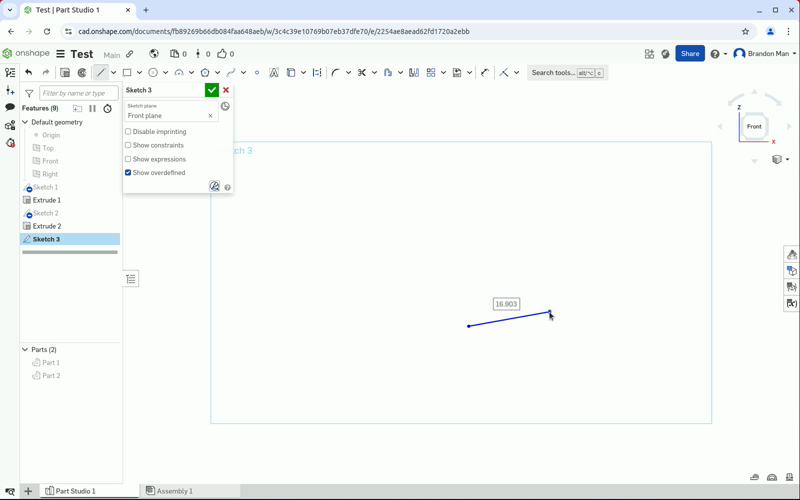
key(a)
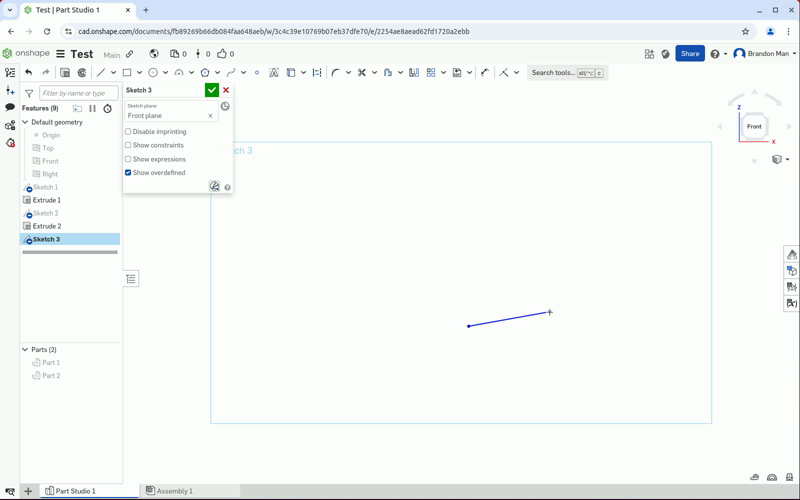
mouse_move(549, 311)
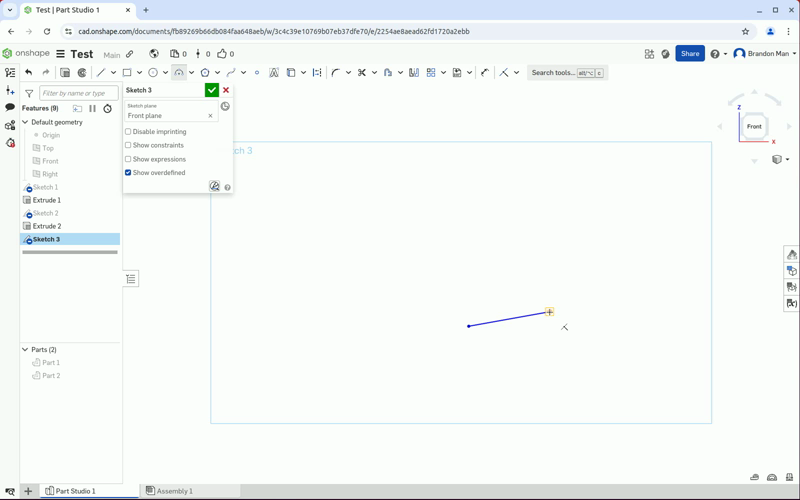
click(549, 311)
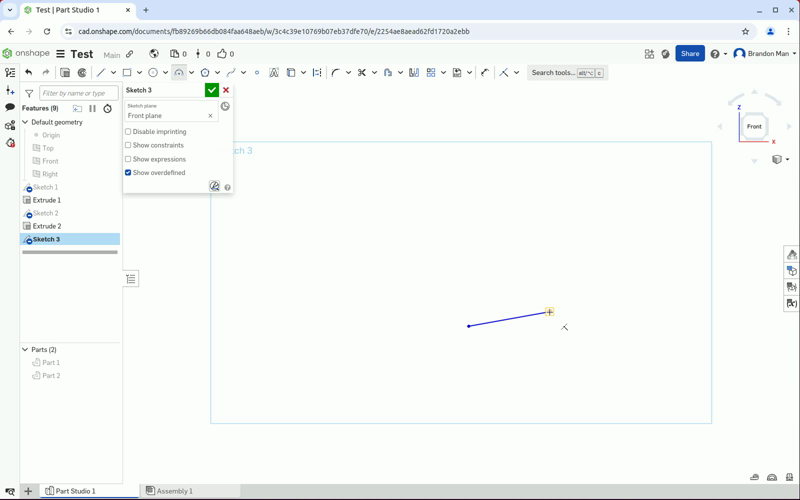
key_down(shift)
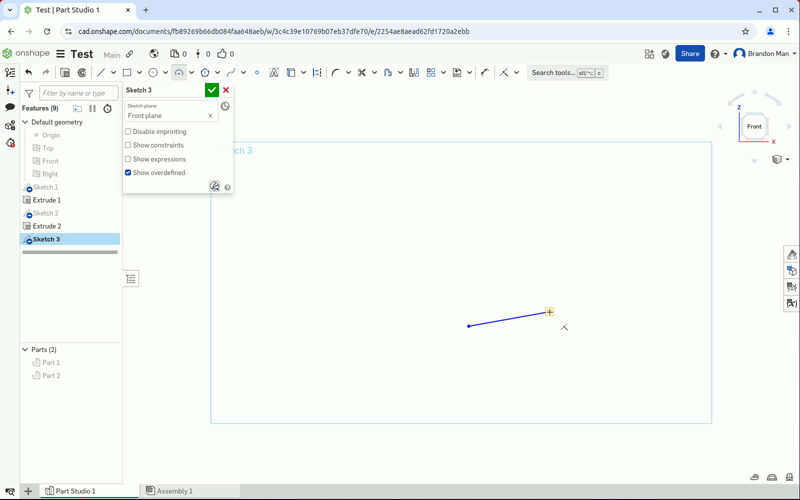
mouse_move(549, 253)
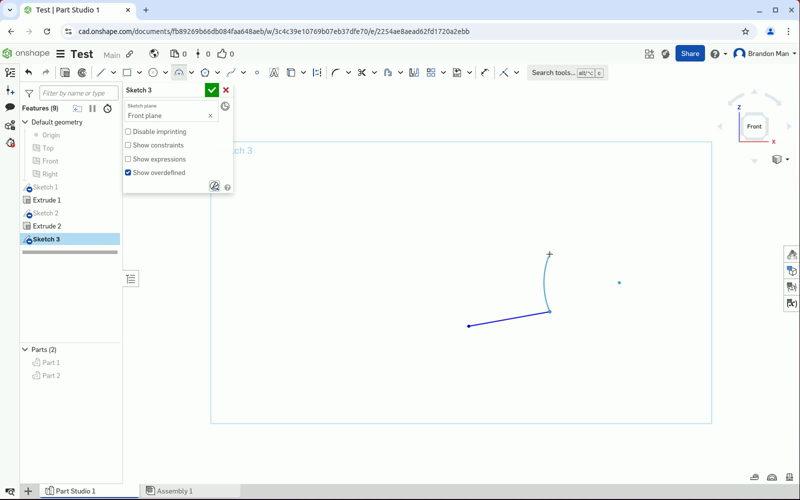
click(549, 253)
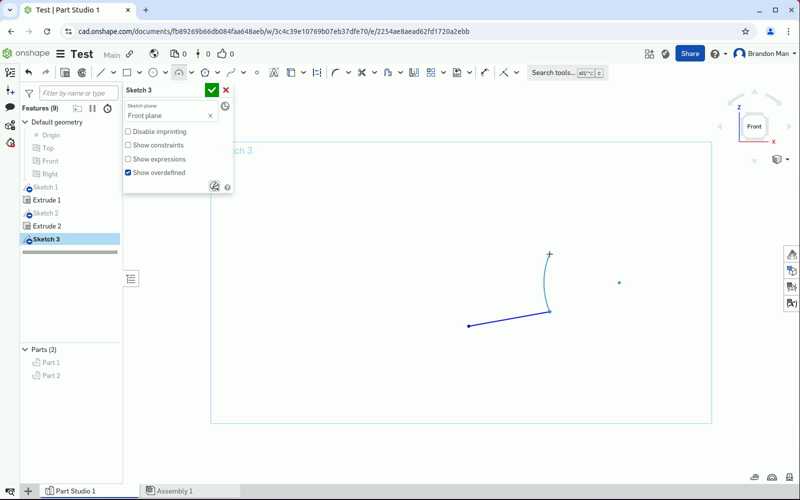
mouse_move(515, 282)
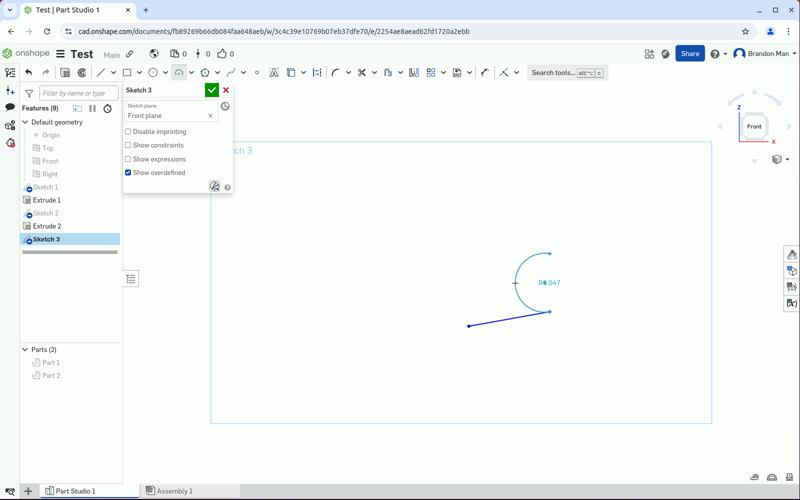
click(515, 282)
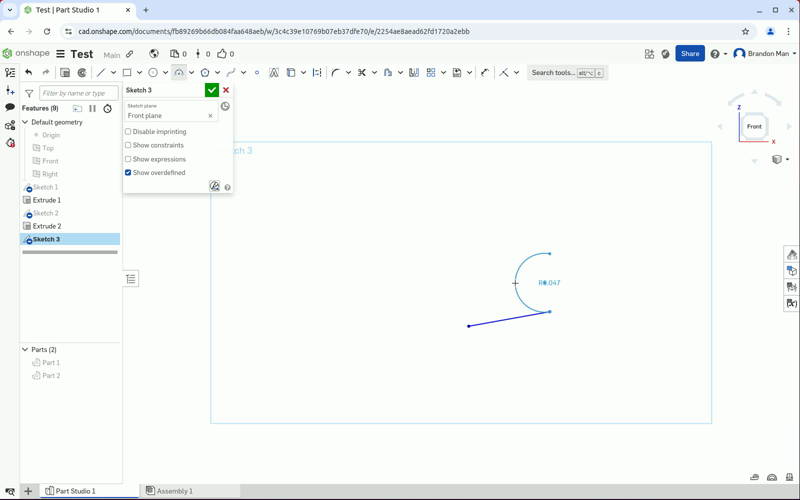
key_up(shift)
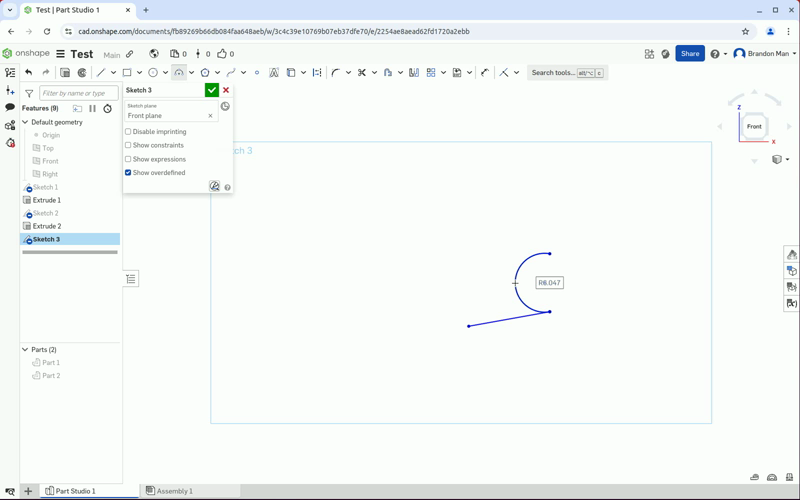
key(esc)
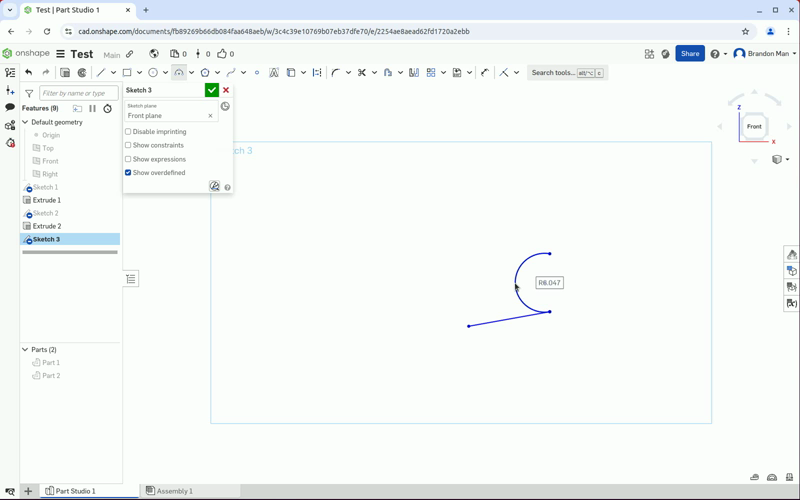
key(l)
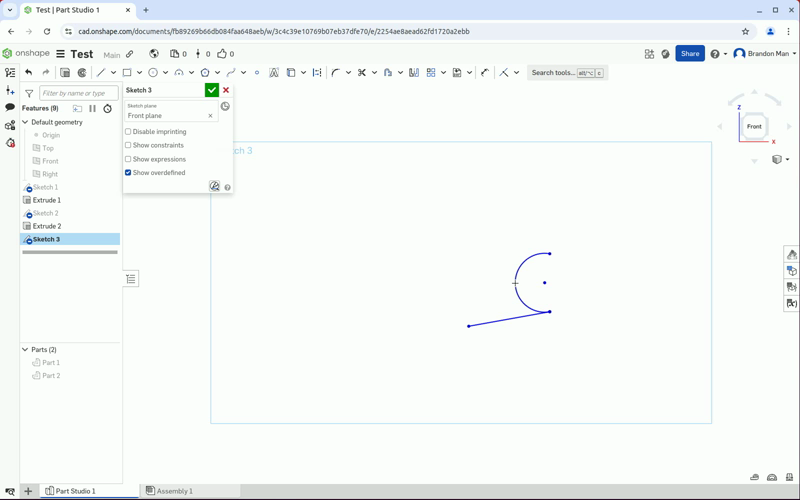
mouse_move(549, 253)
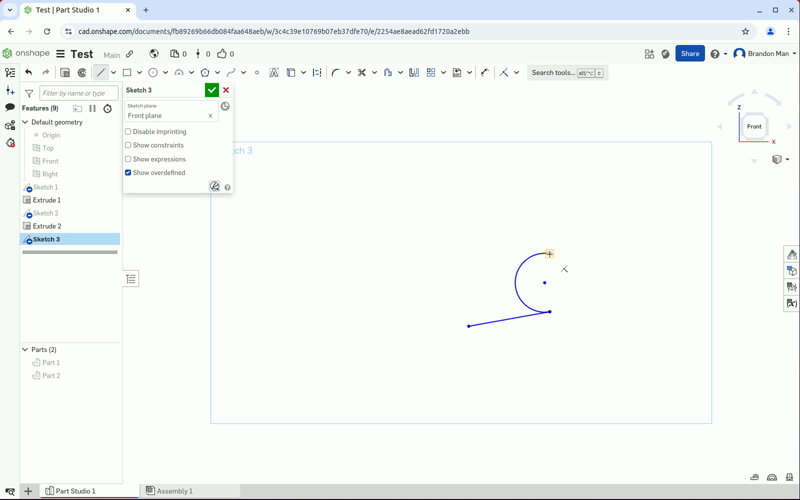
click(549, 253)
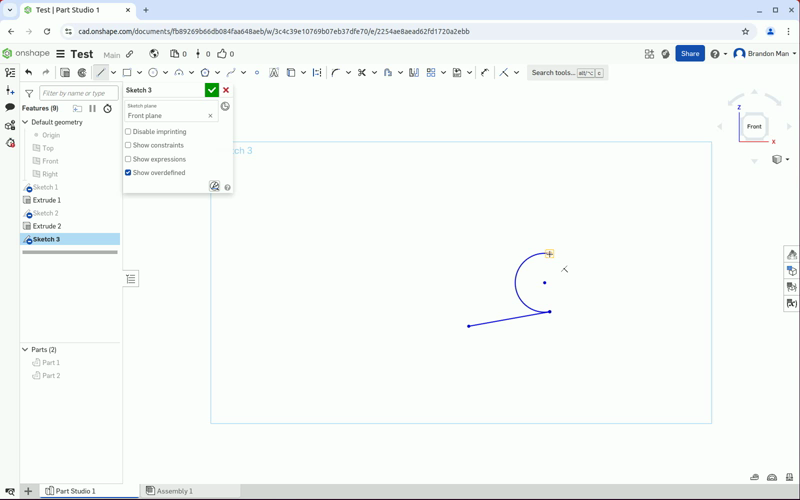
key_down(shift)
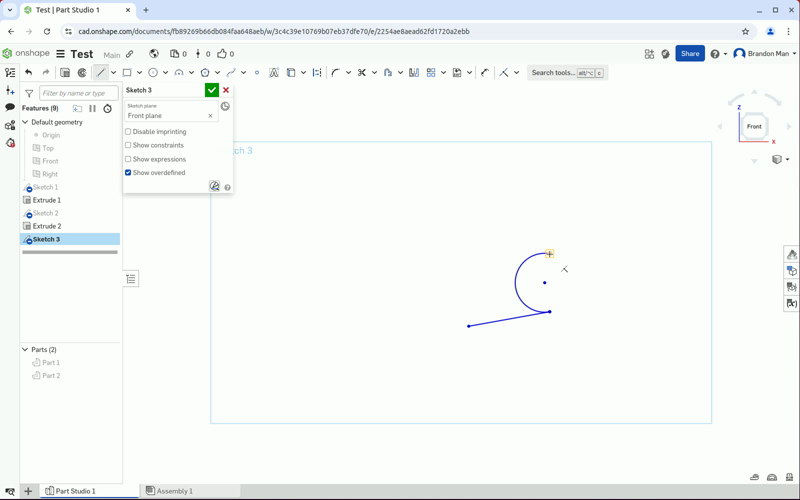
mouse_move(468, 239)
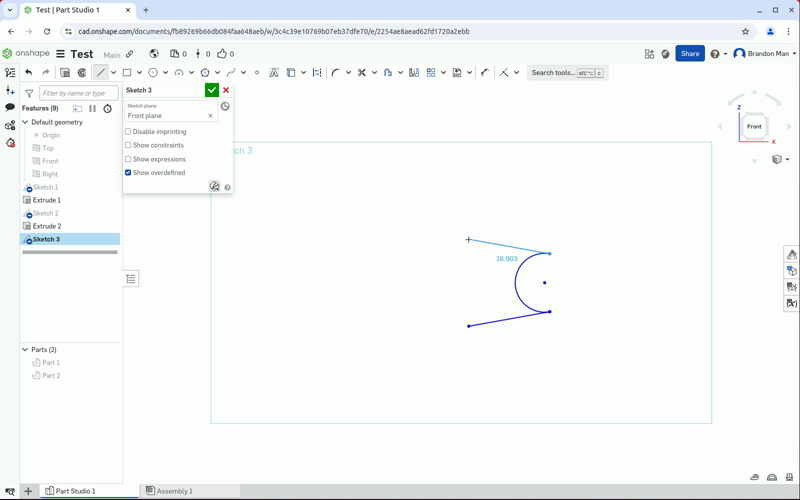
click(468, 239)
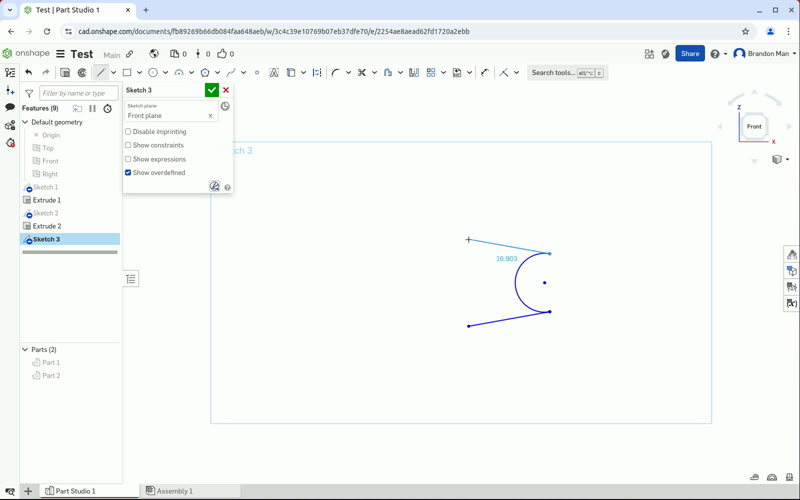
key_up(shift)
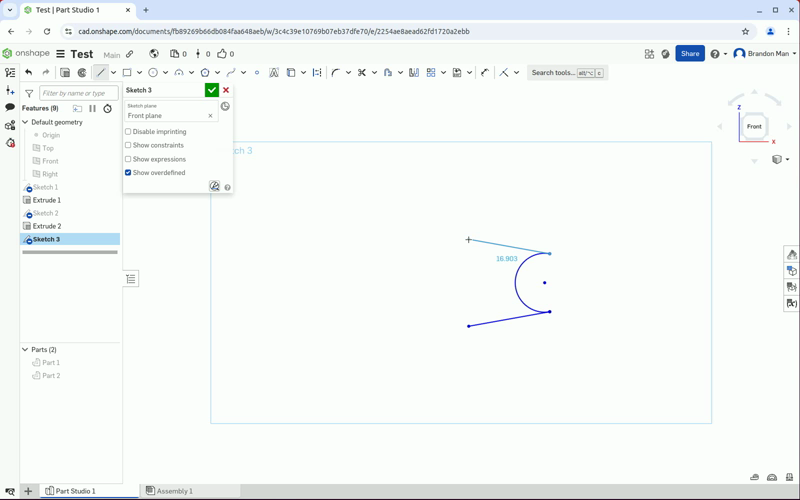
key(esc)
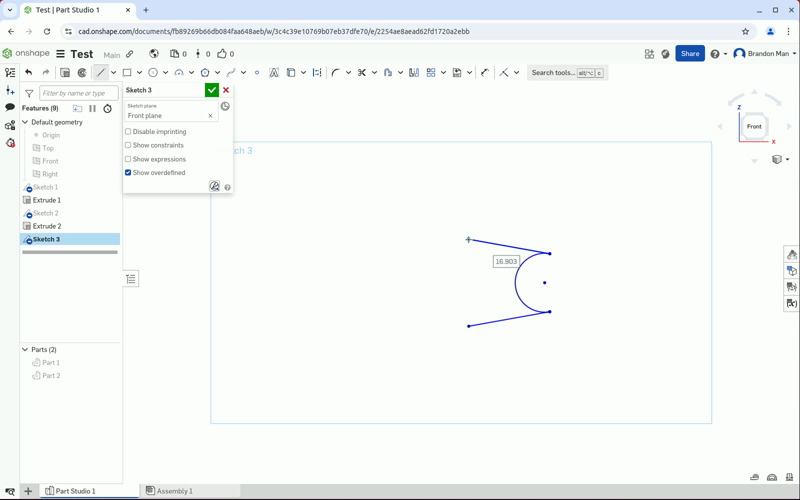
key(a)
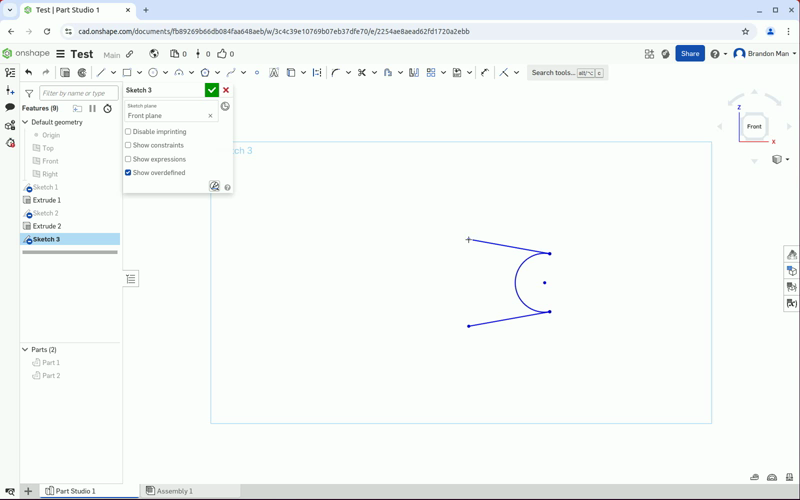
mouse_move(468, 239)
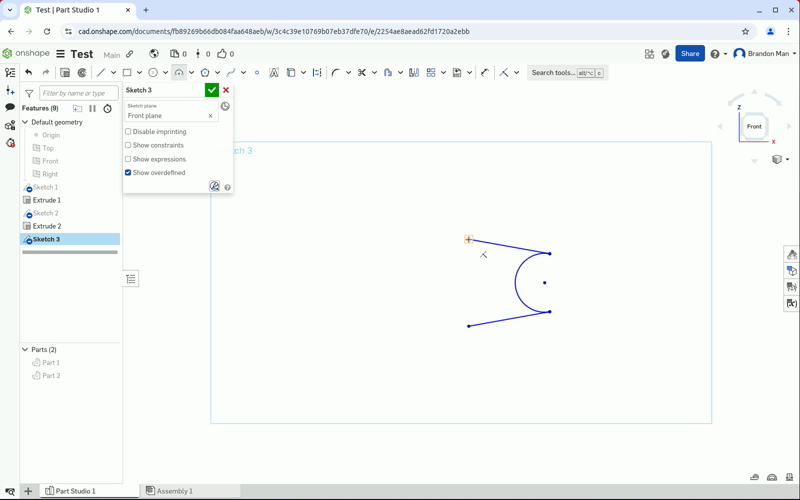
click(468, 239)
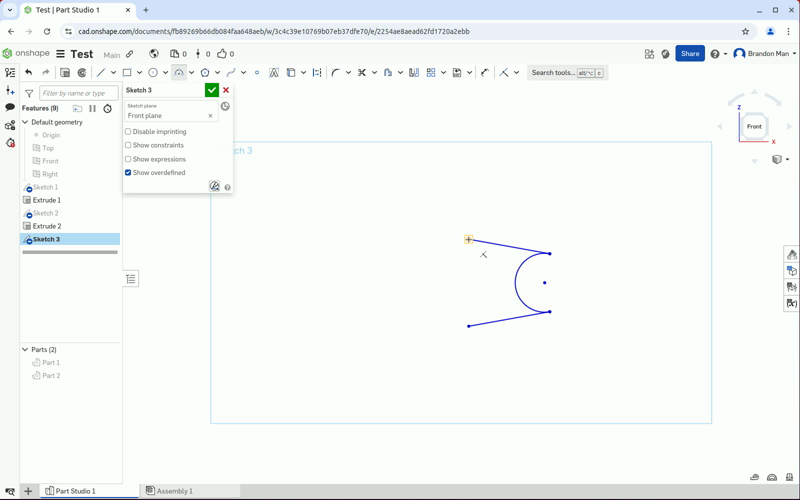
mouse_move(468, 326)
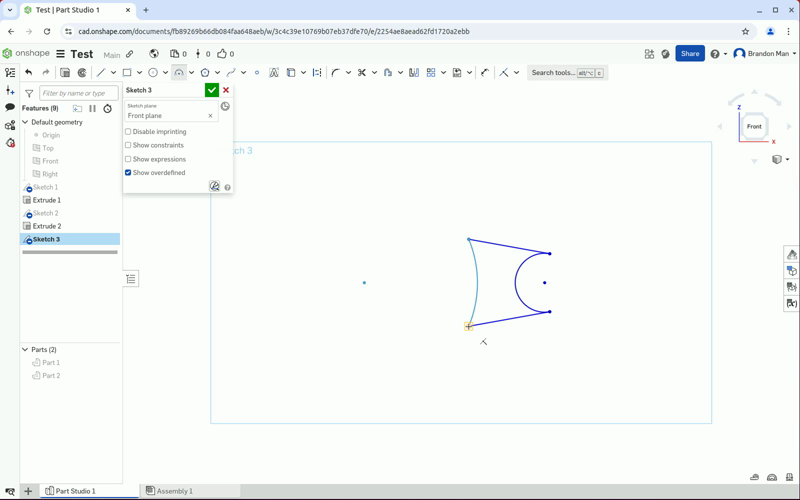
click(468, 326)
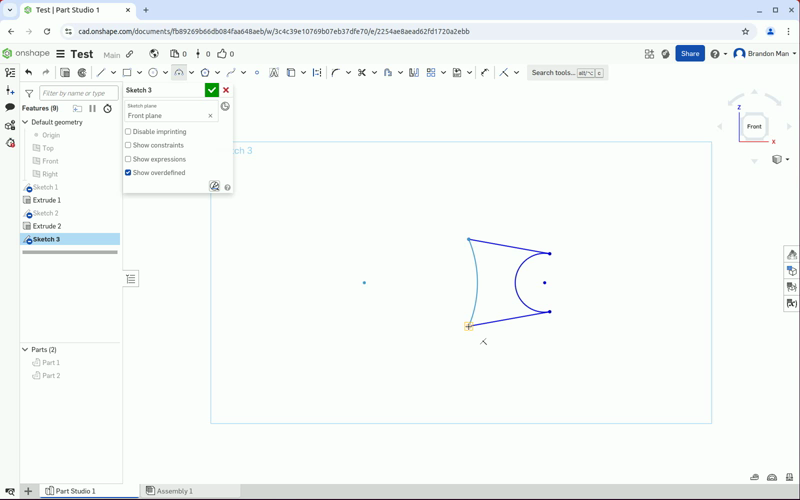
key_down(shift)
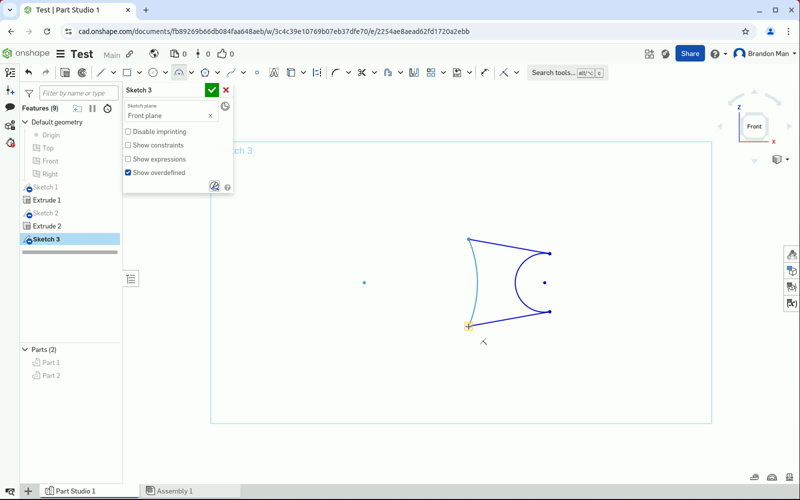
mouse_move(505, 282)
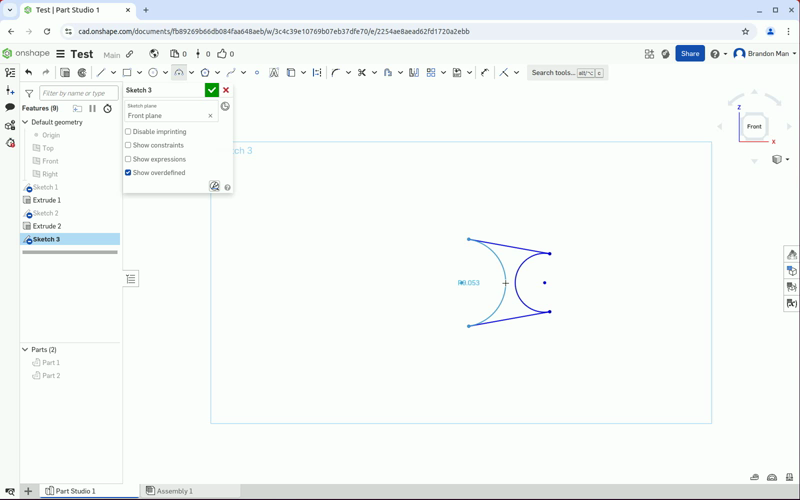
click(505, 282)
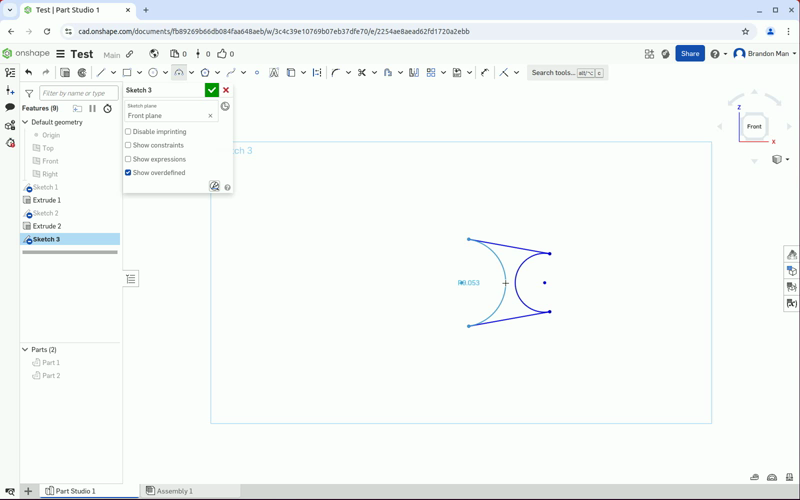
key_up(shift)
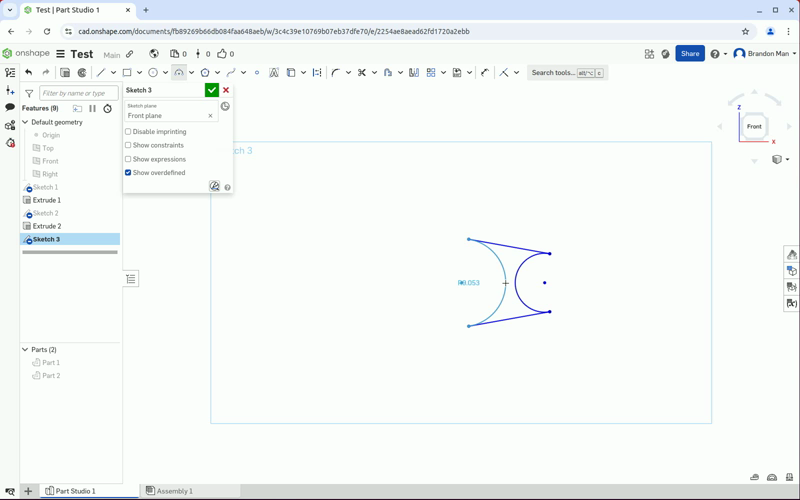
key(esc)
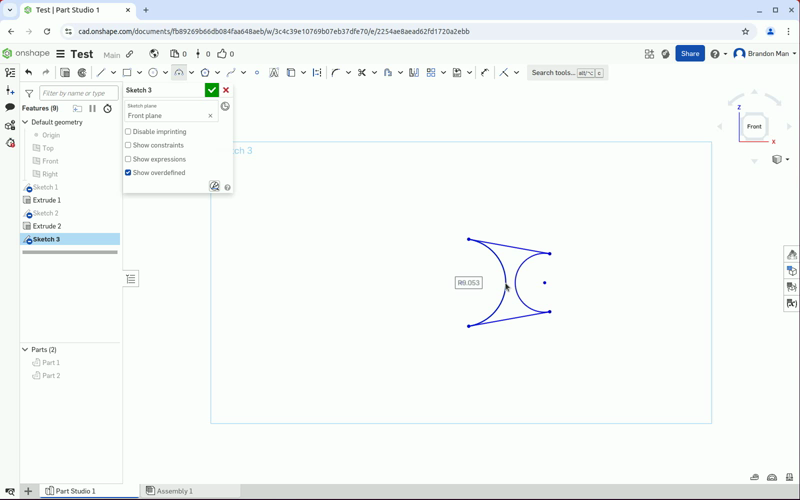
mouse_move(499, 317)
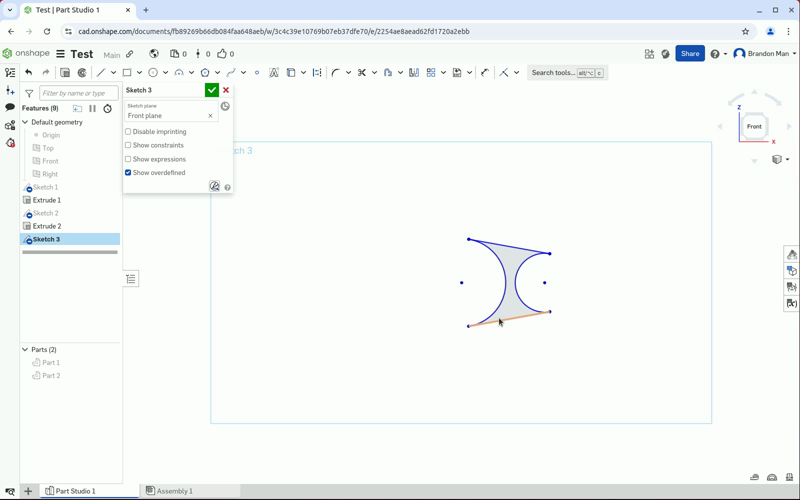
click(499, 317)
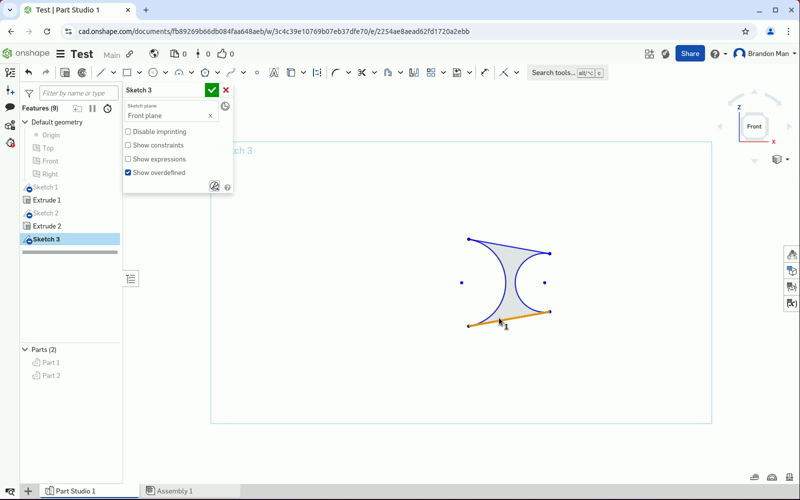
mouse_move(73, 352)
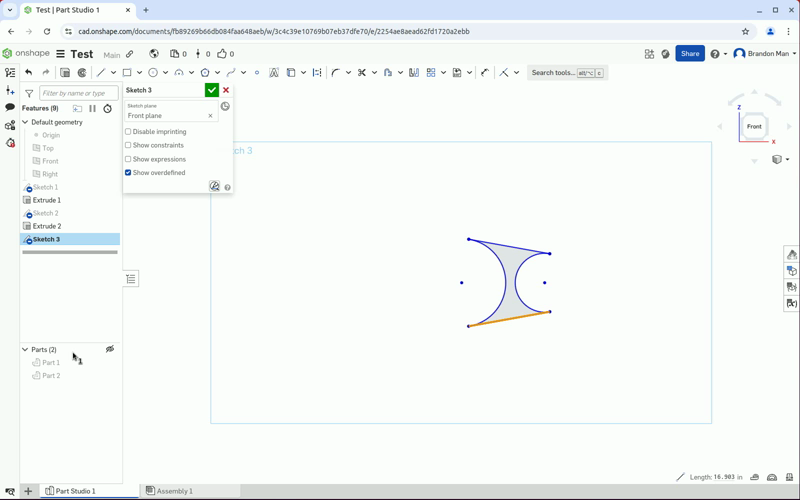
key(shift+y)
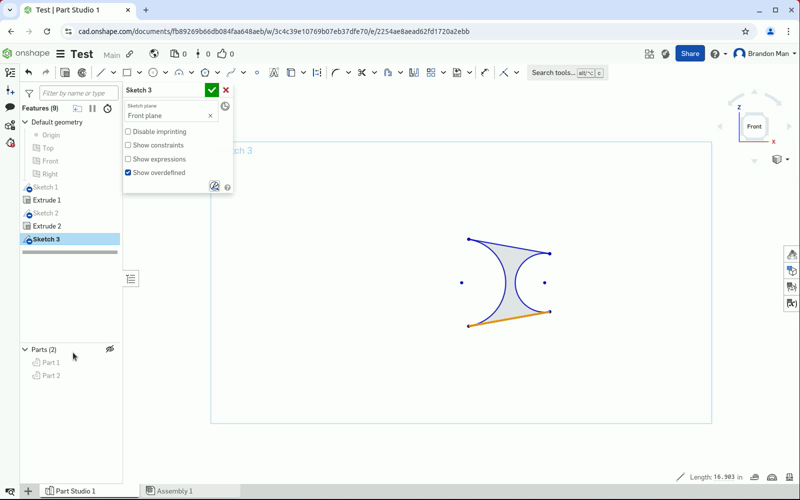
key(shift+e)
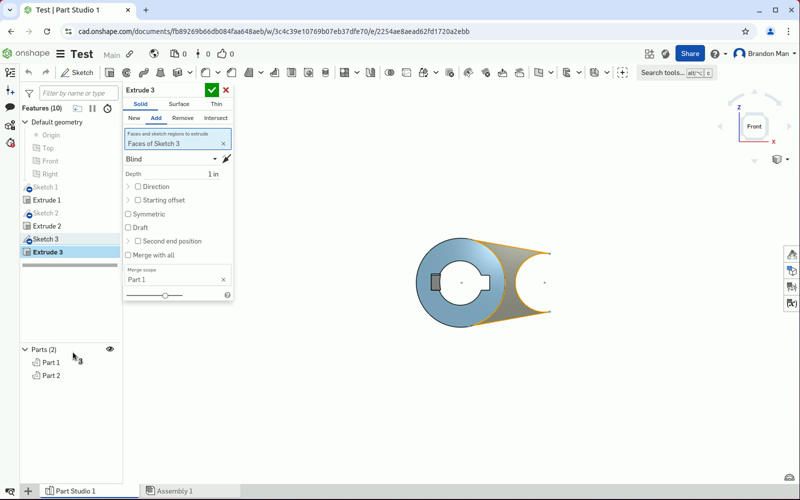
mouse_move(143, 106)
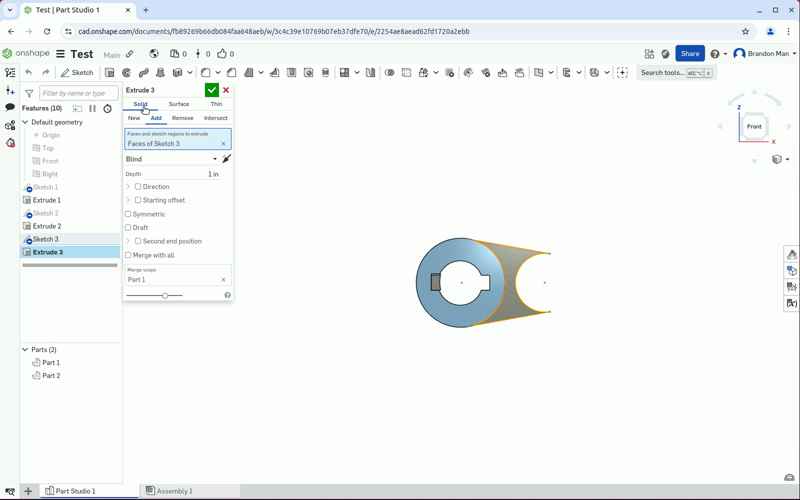
click(143, 106)
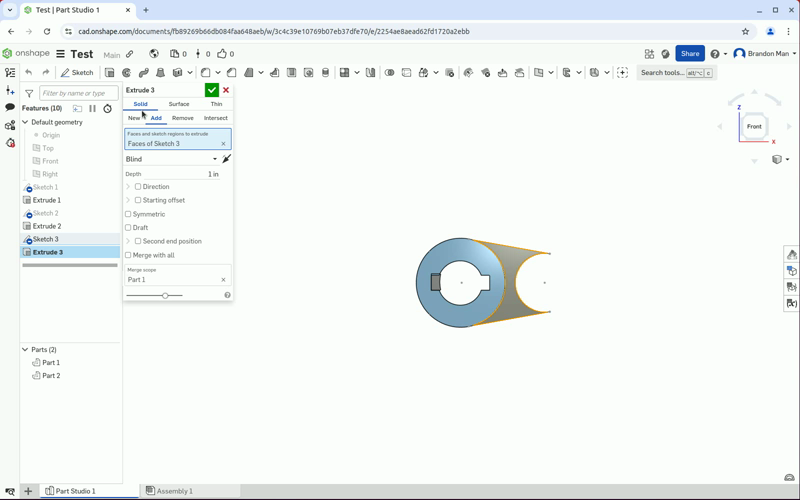
mouse_move(137, 120)
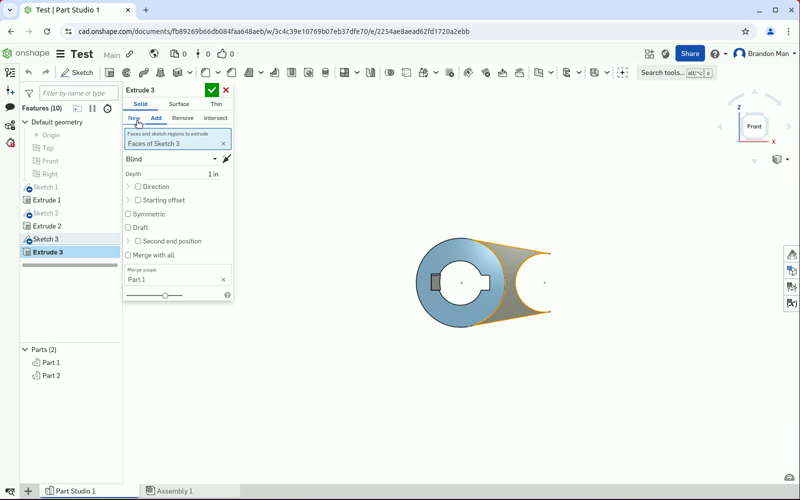
click(137, 120)
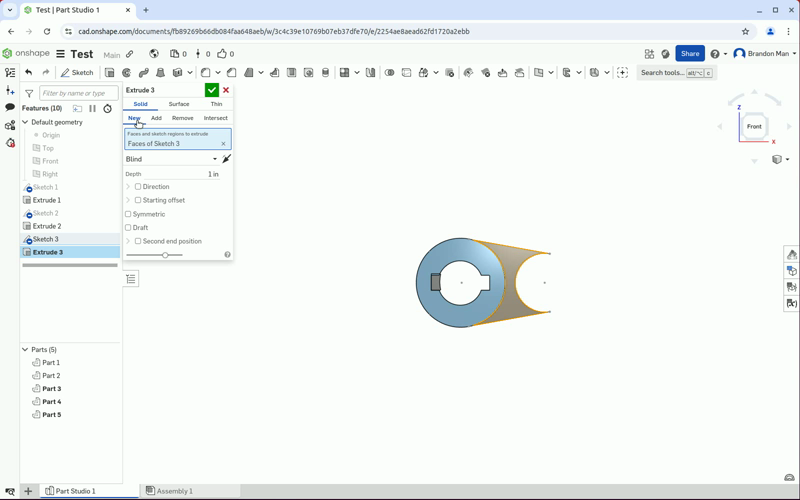
key(tab, 4)
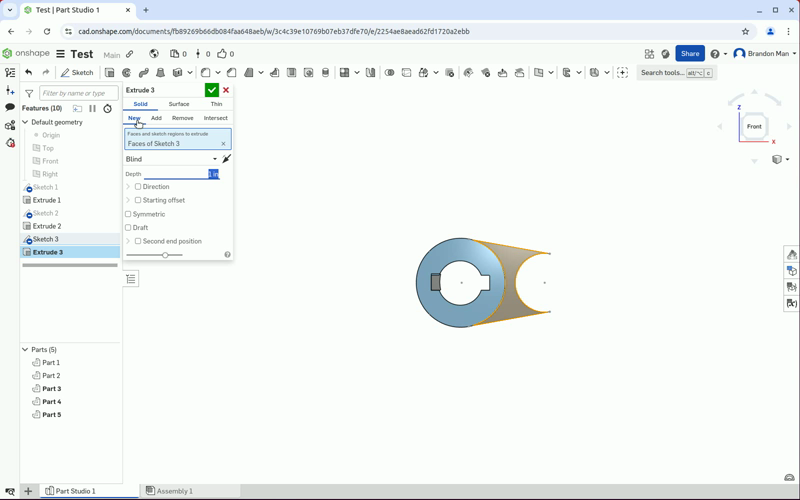
text(7.943)
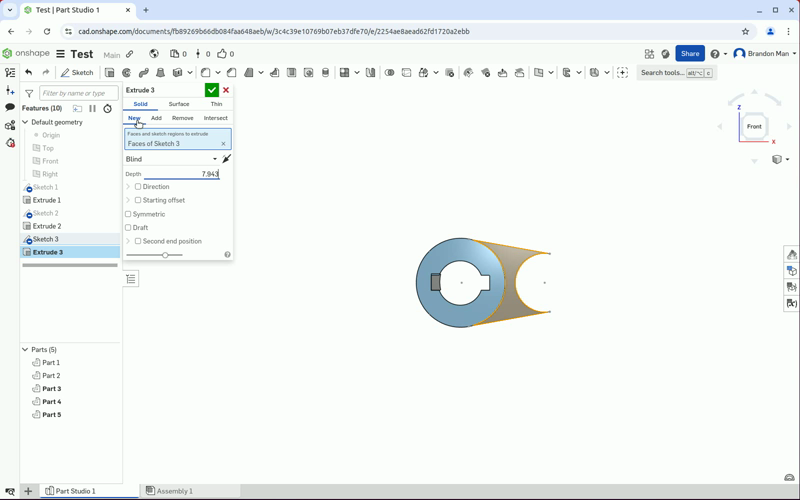
key(enter)
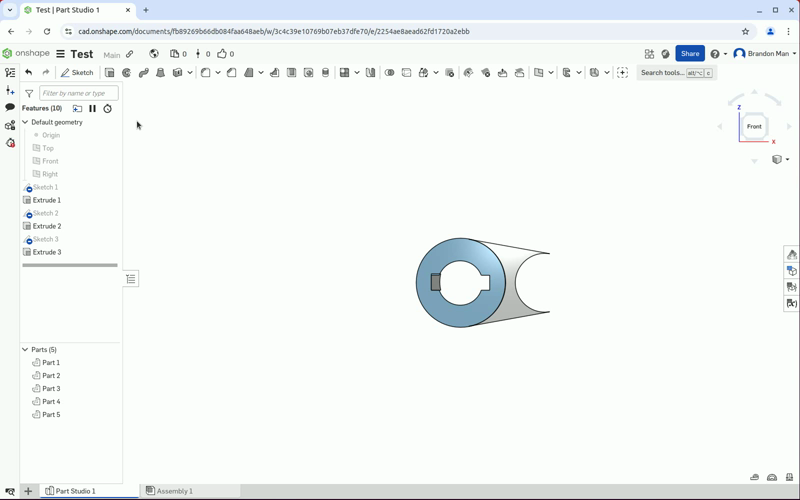
key(shift+h)
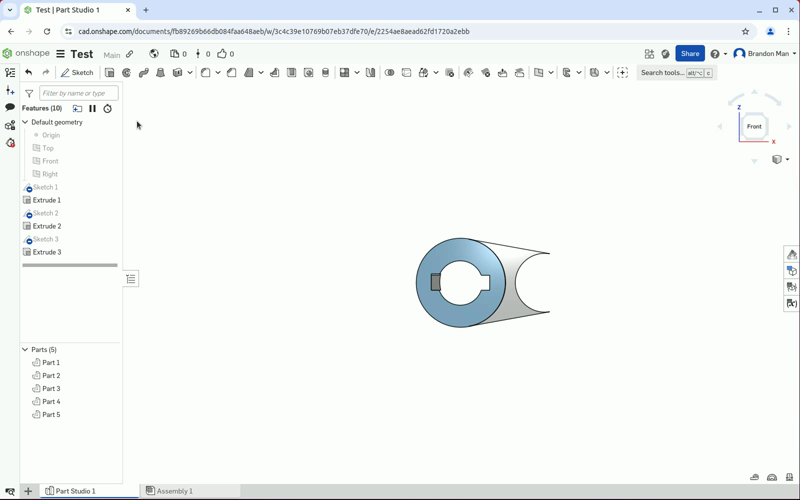
key(shift+h)
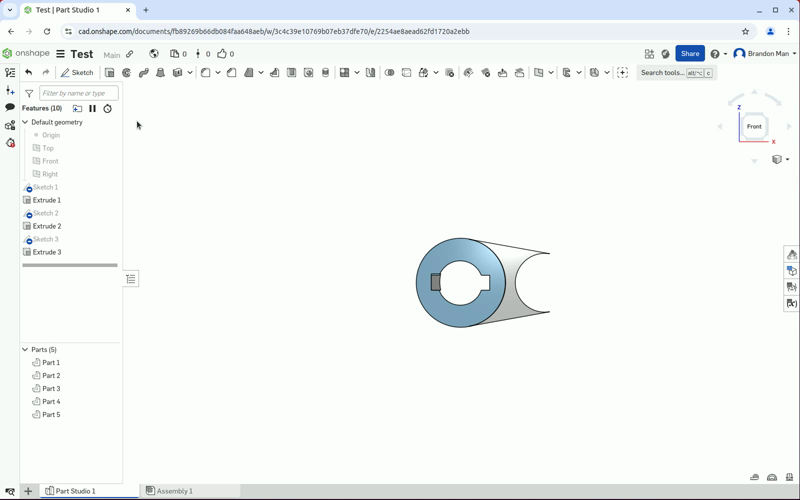
mouse_move(73, 189)
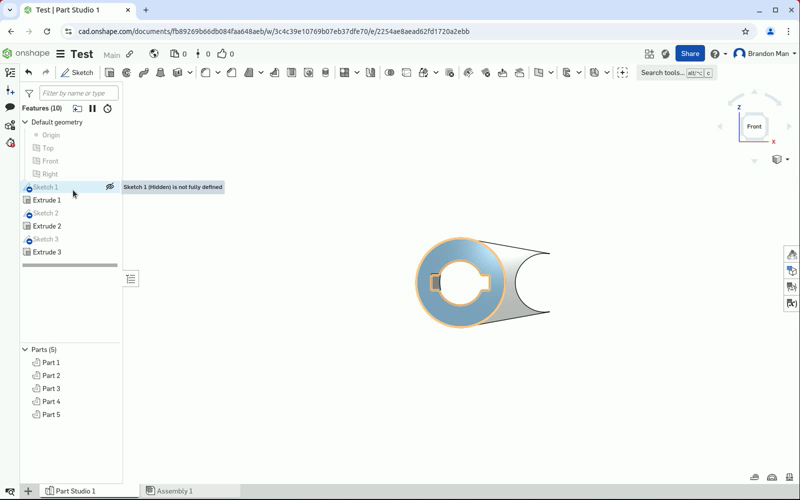
click(73, 189)
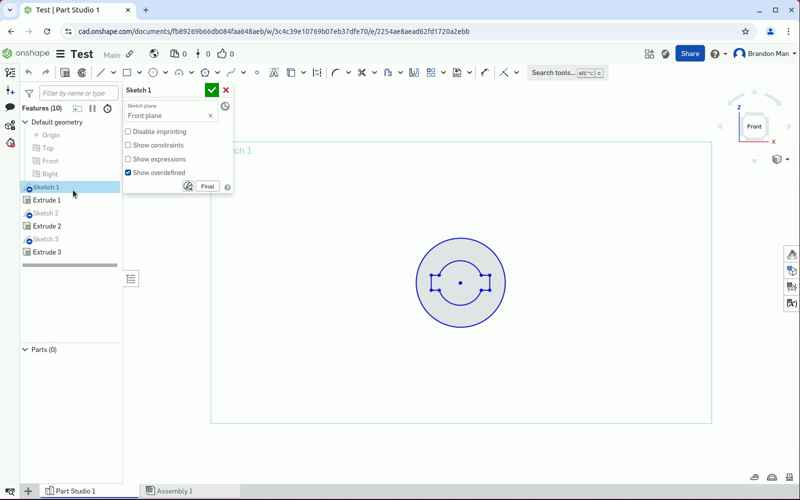
mouse_move(229, 92)
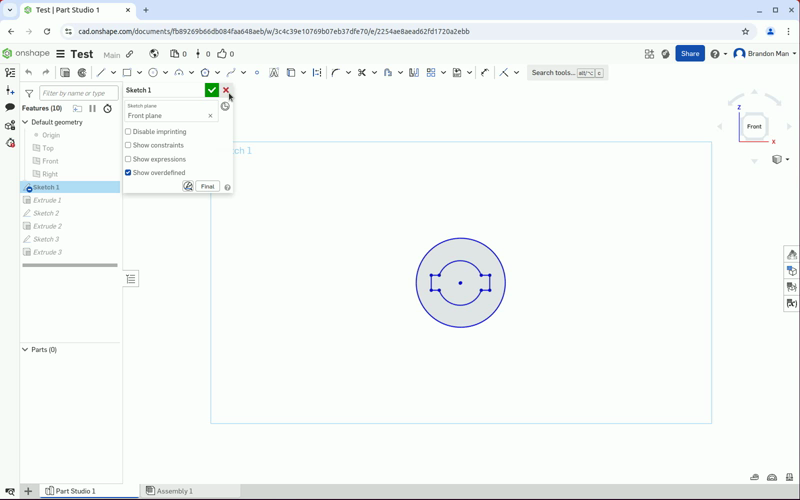
click(229, 92)
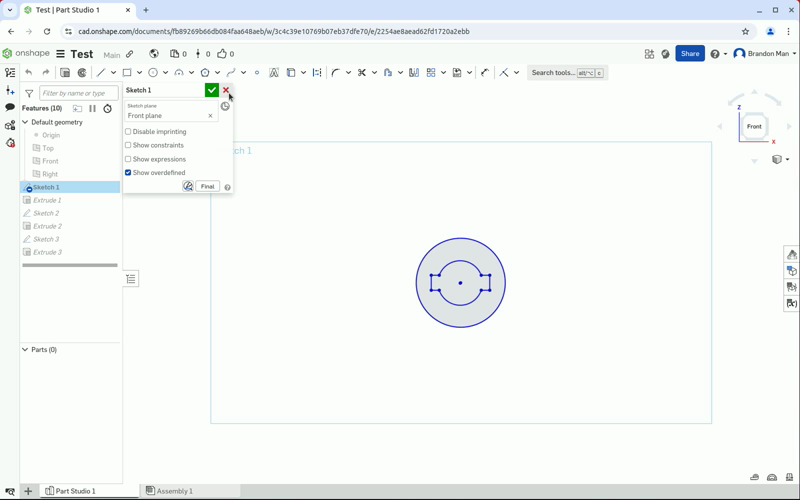
key(shift+s)
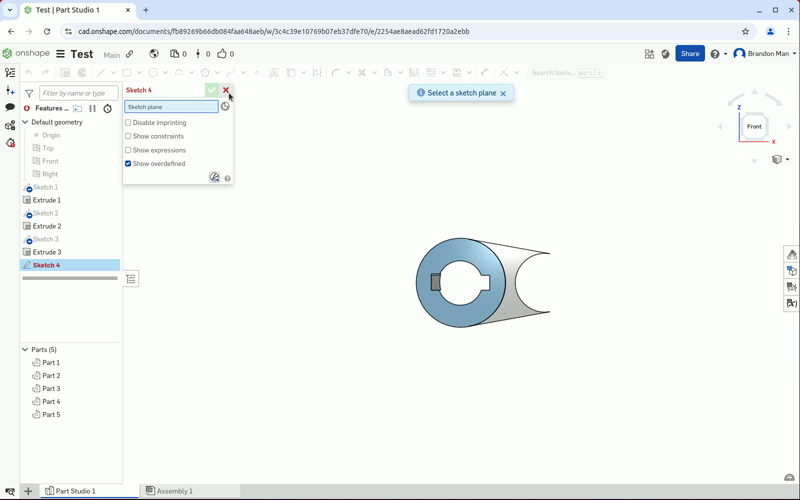
mouse_move(73, 163)
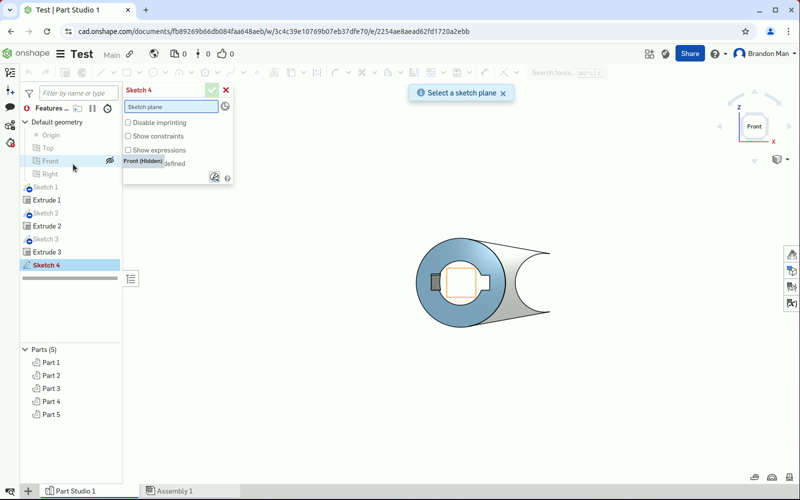
click(73, 163)
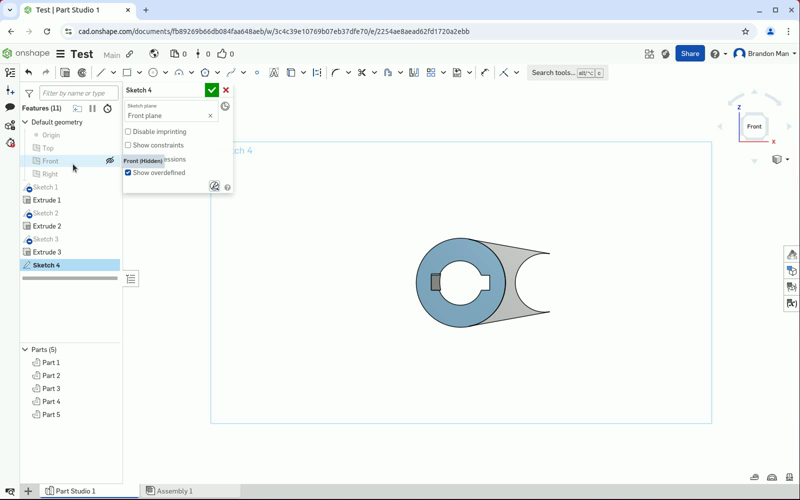
mouse_move(73, 352)
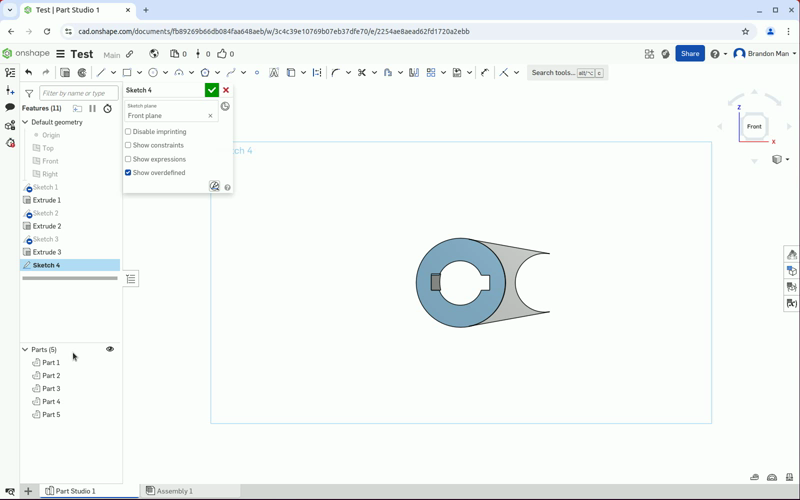
key(y)
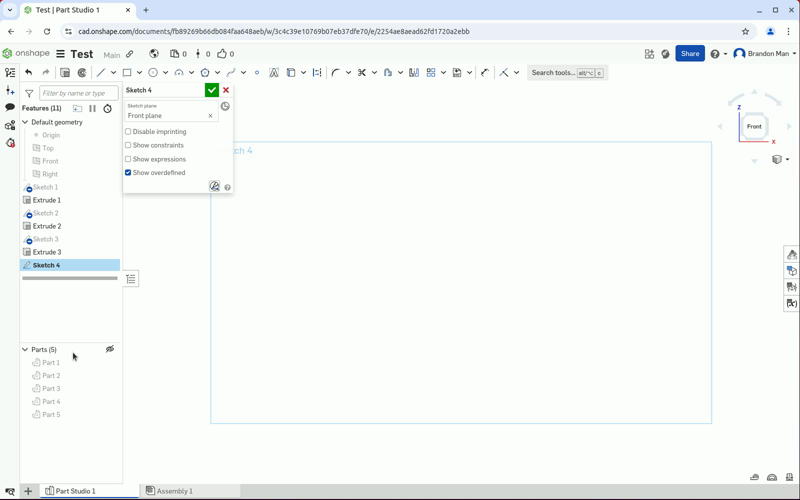
key(c)
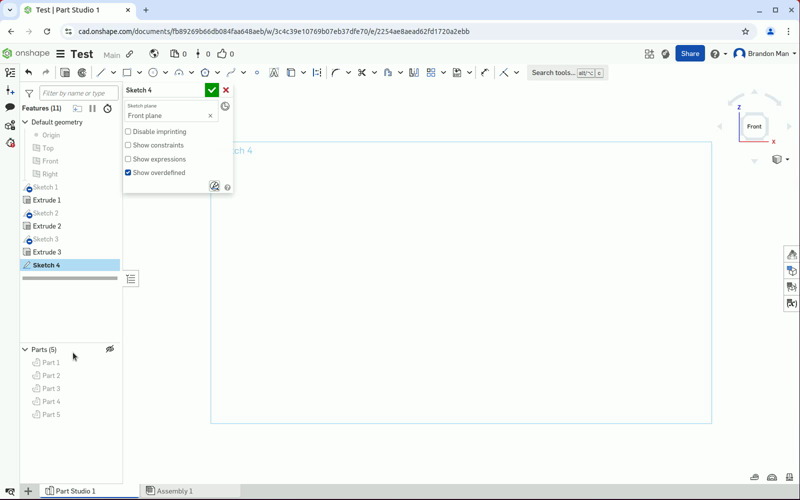
key_down(shift)
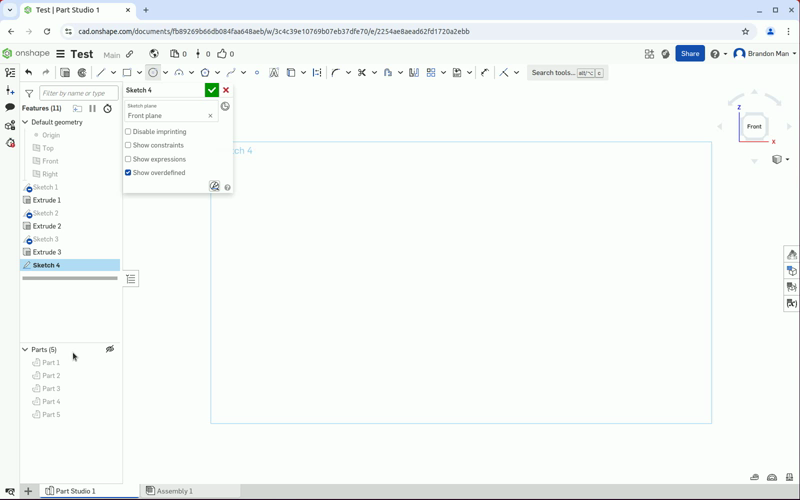
mouse_move(544, 282)
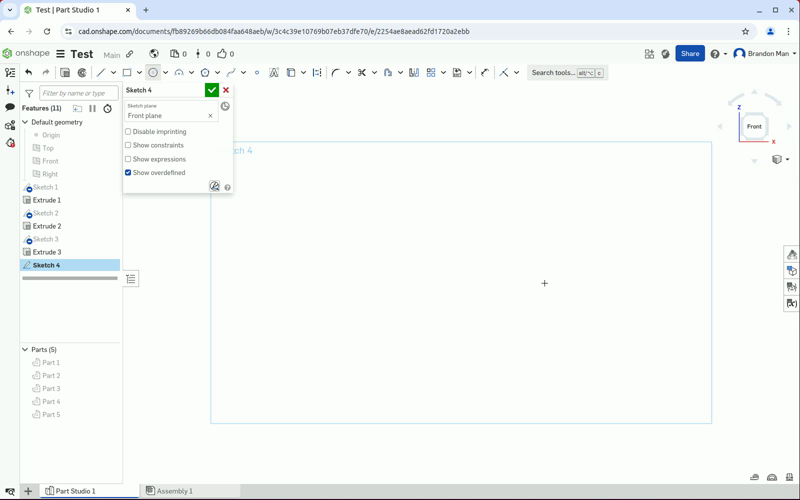
click(544, 282)
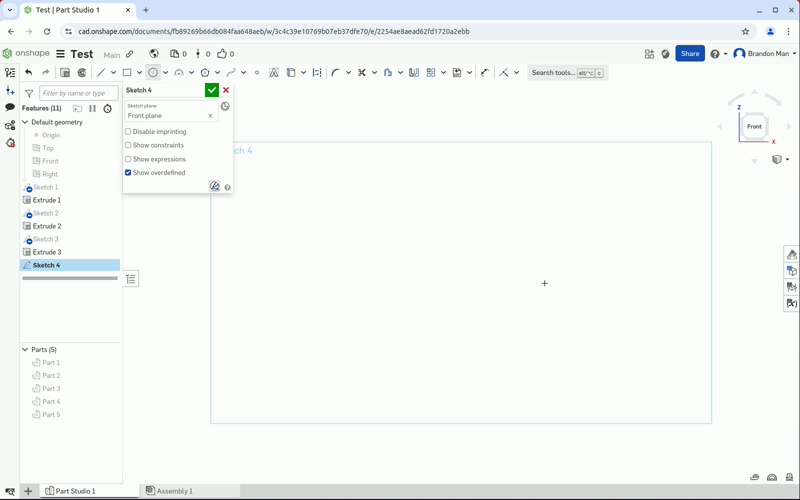
key_up(shift)
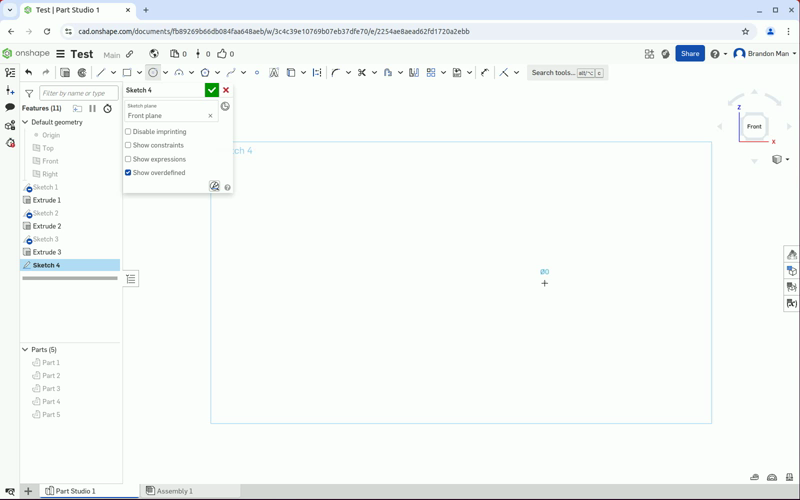
mouse_move(573, 282)
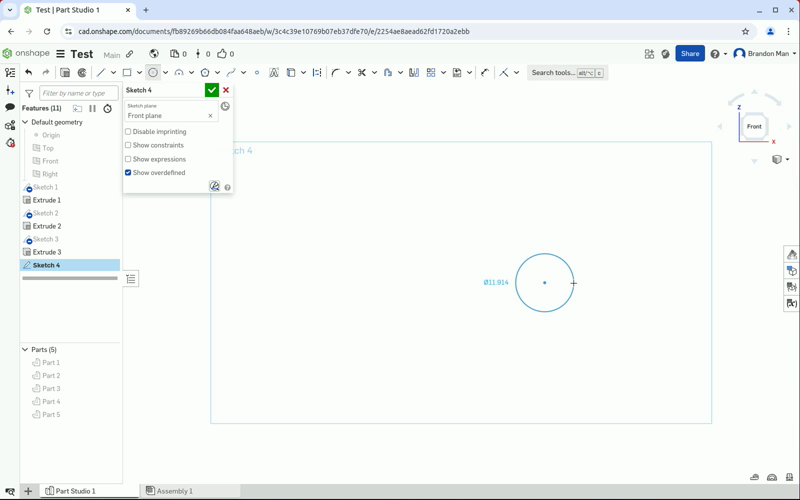
click(573, 282)
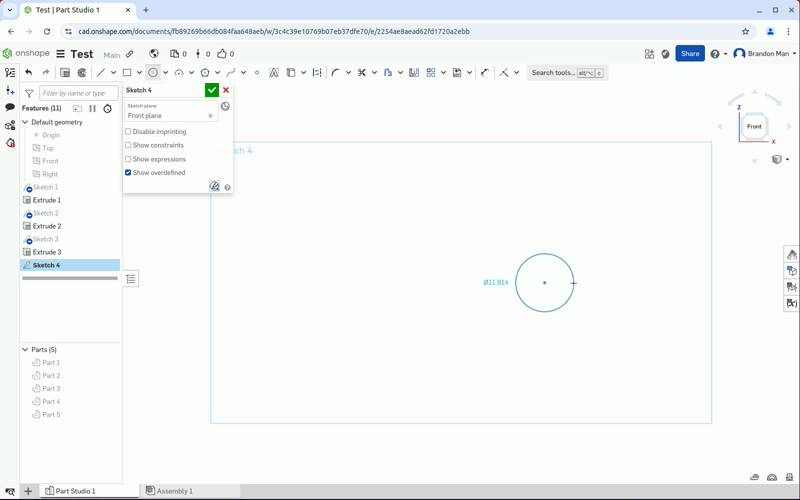
key(esc)
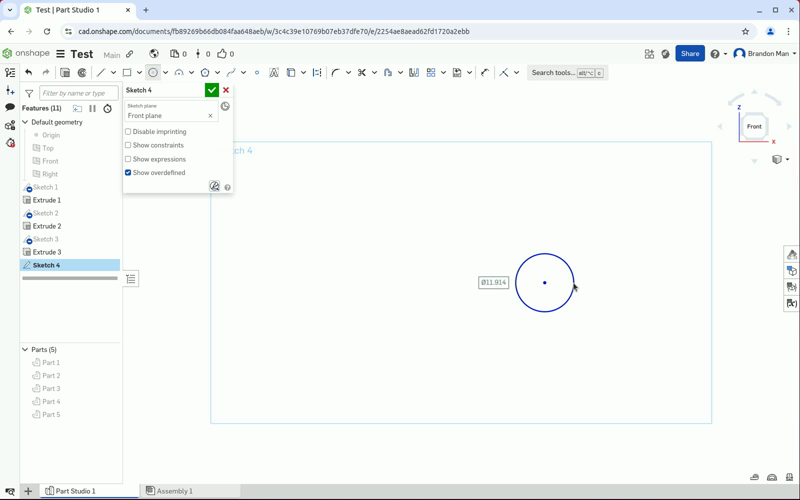
key(c)
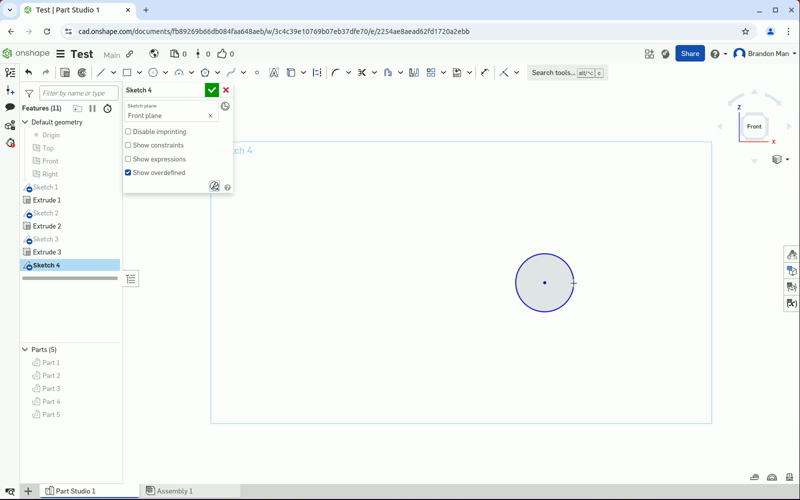
key_down(shift)
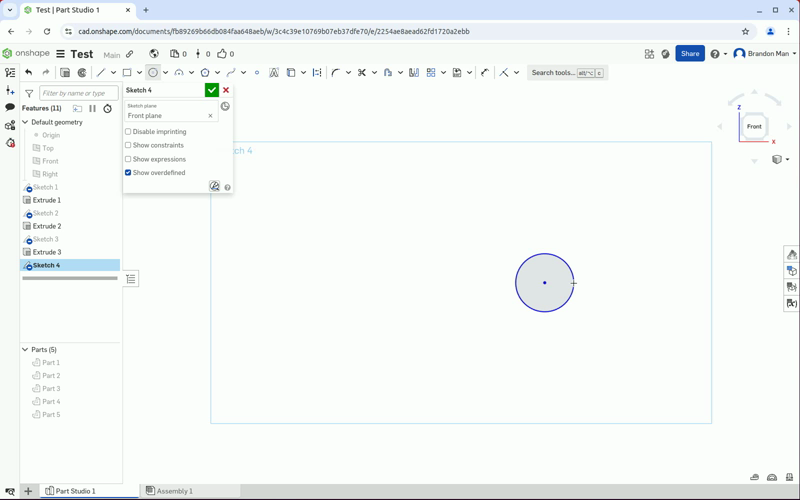
mouse_move(544, 282)
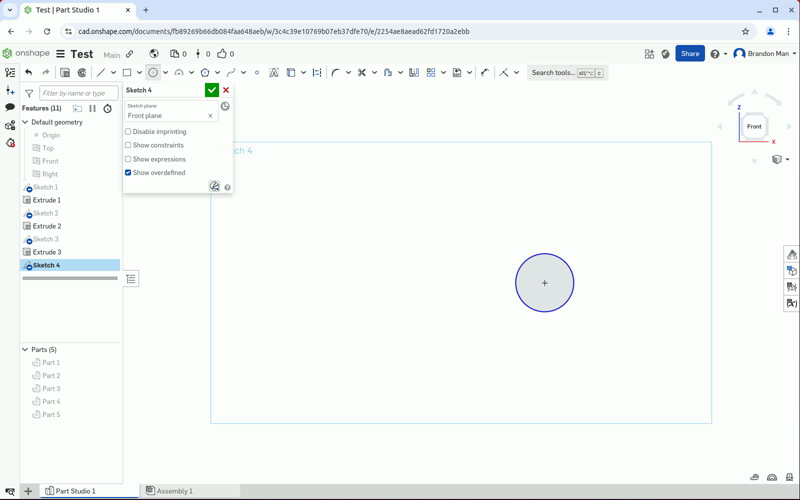
click(544, 282)
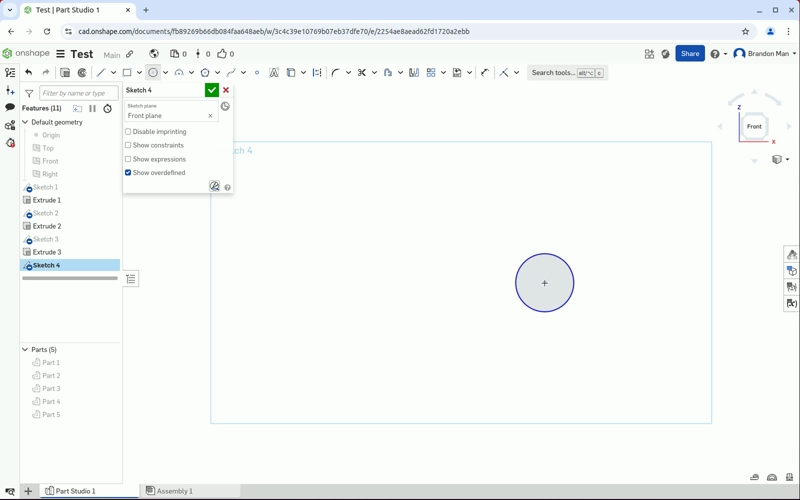
key_up(shift)
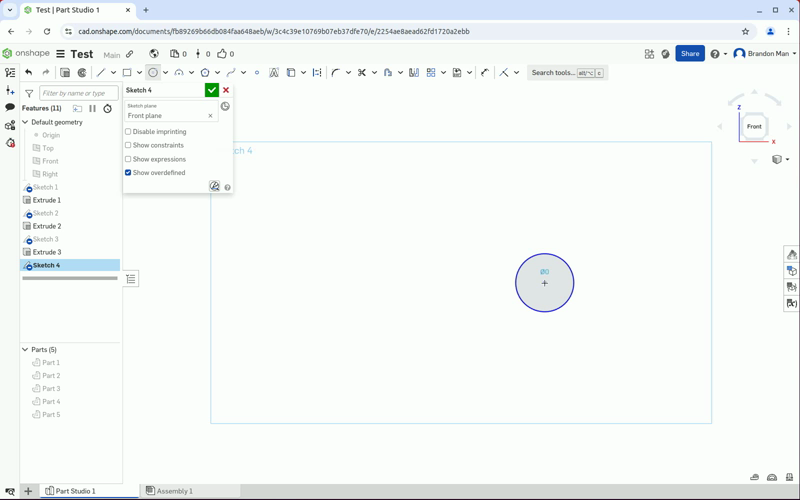
mouse_move(567, 282)
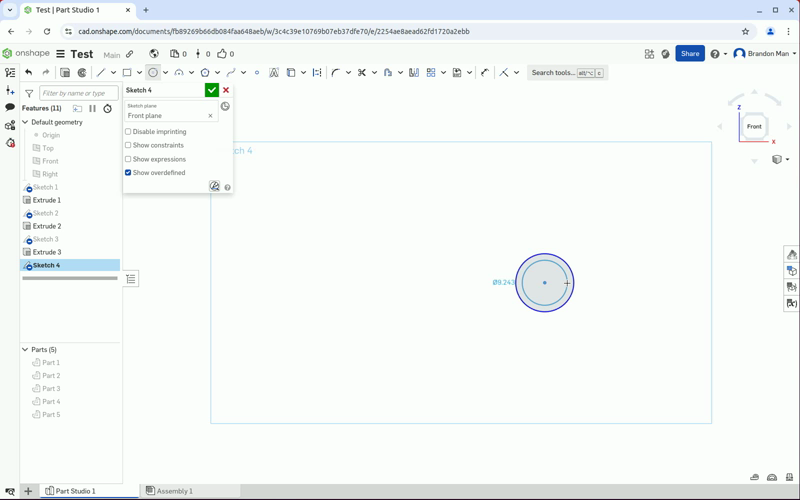
click(567, 282)
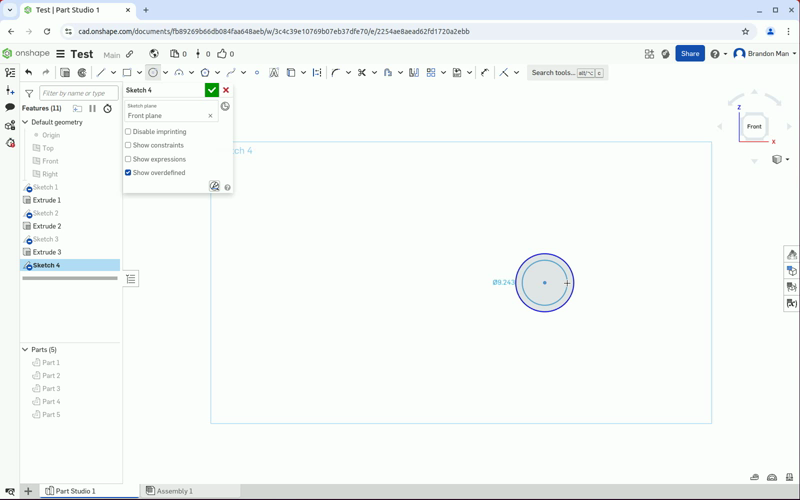
key(esc)
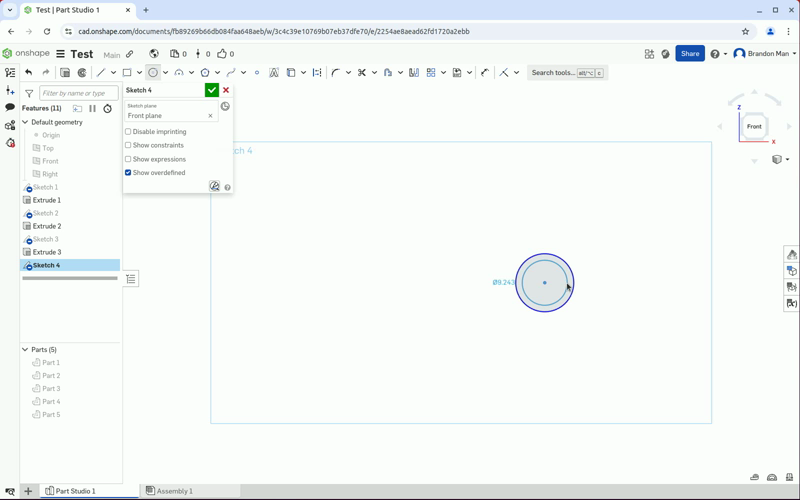
mouse_move(519, 268)
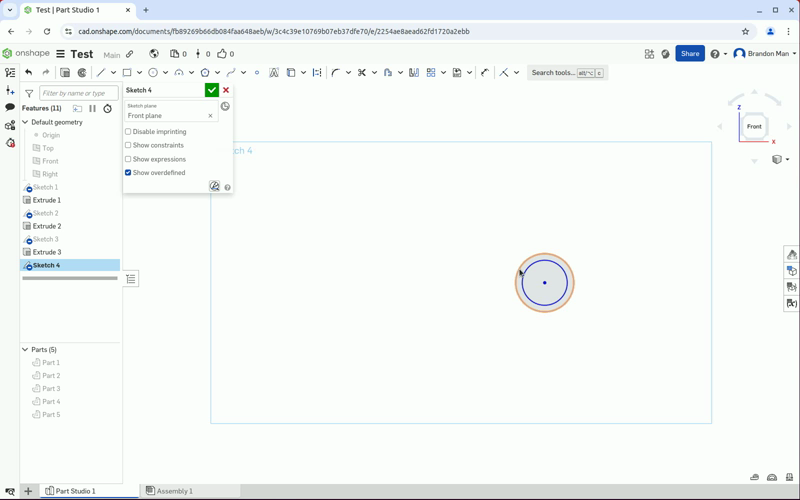
scroll(6)
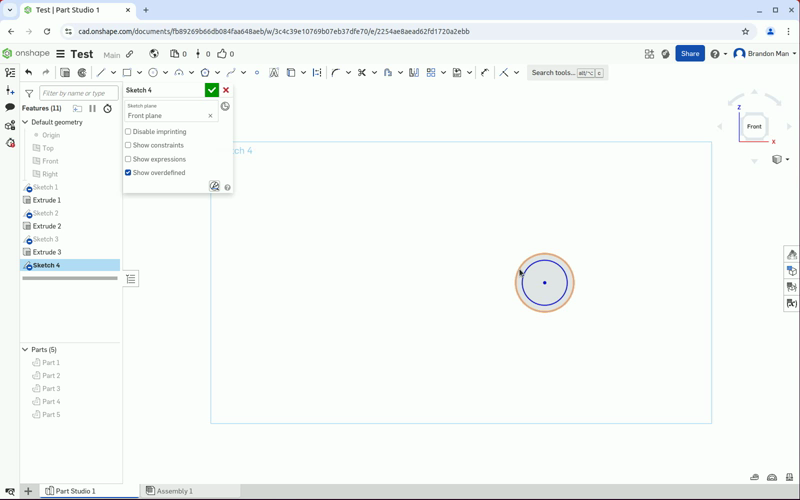
scroll(6)
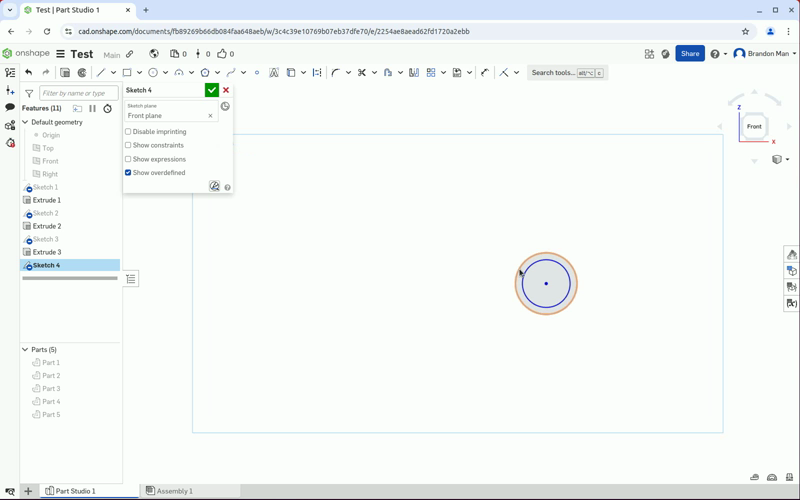
scroll(6)
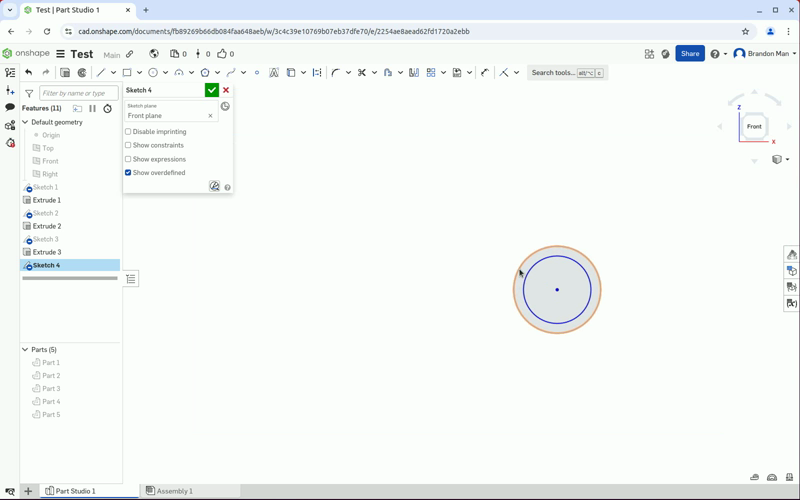
scroll(6)
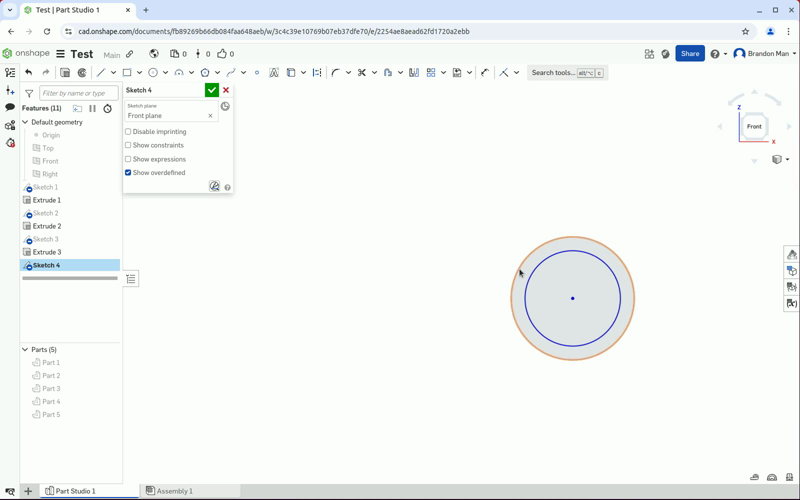
scroll(6)
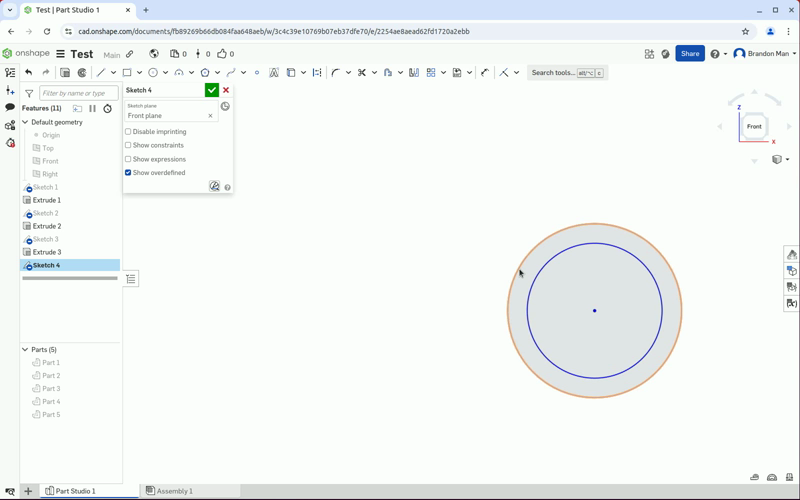
scroll(6)
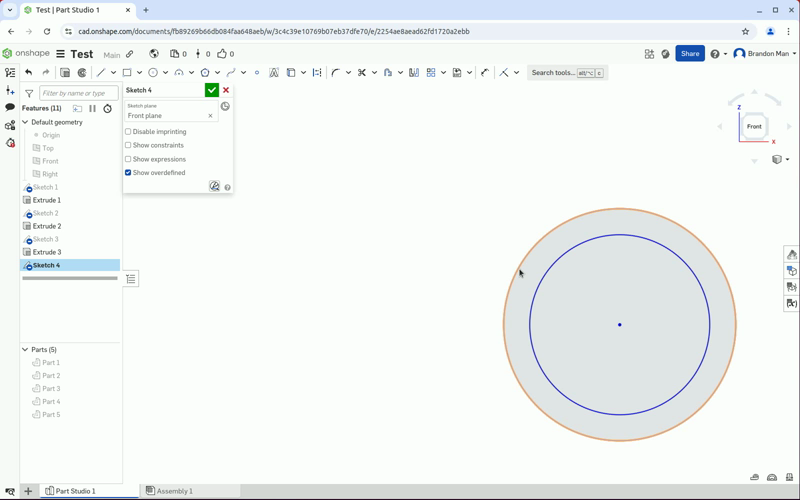
scroll(6)
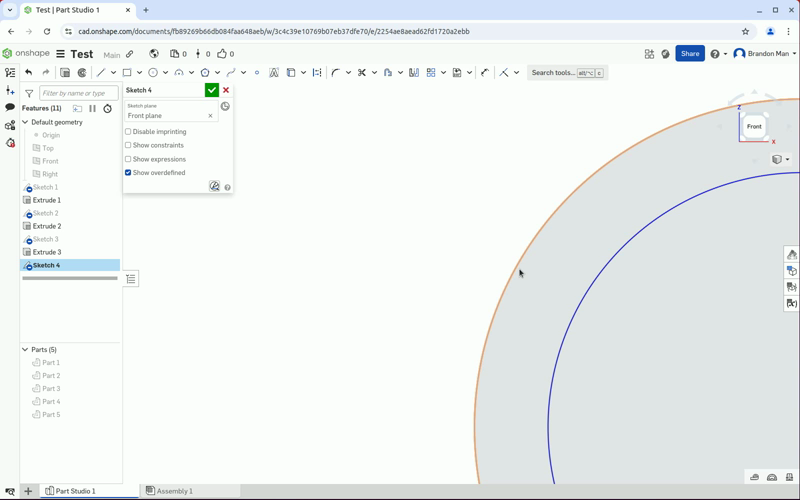
click(519, 268)
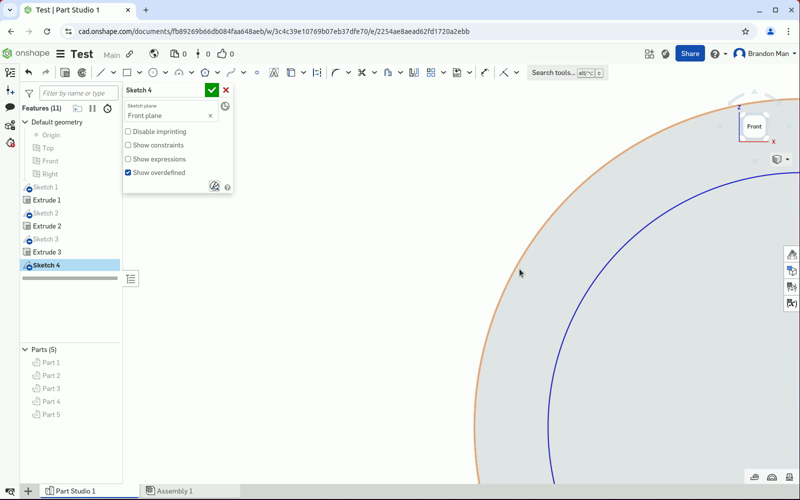
scroll(-6)
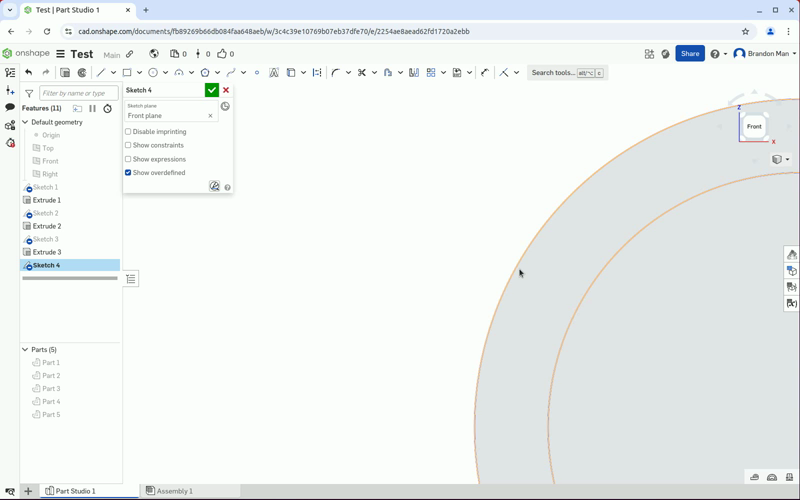
scroll(-6)
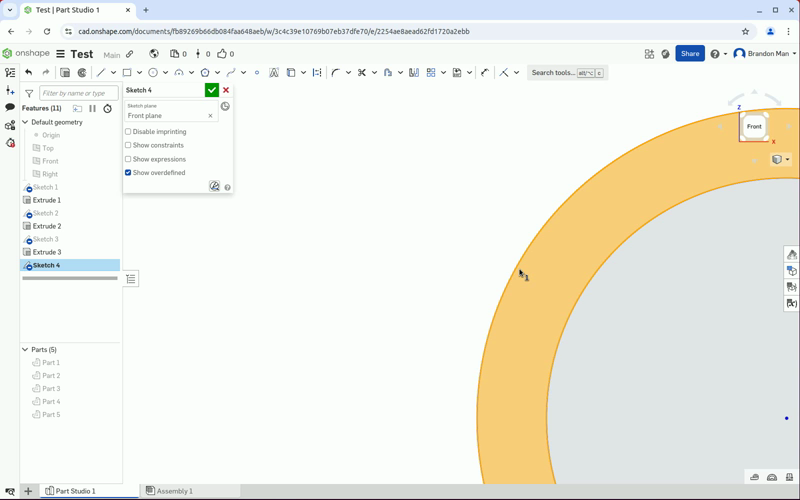
scroll(-6)
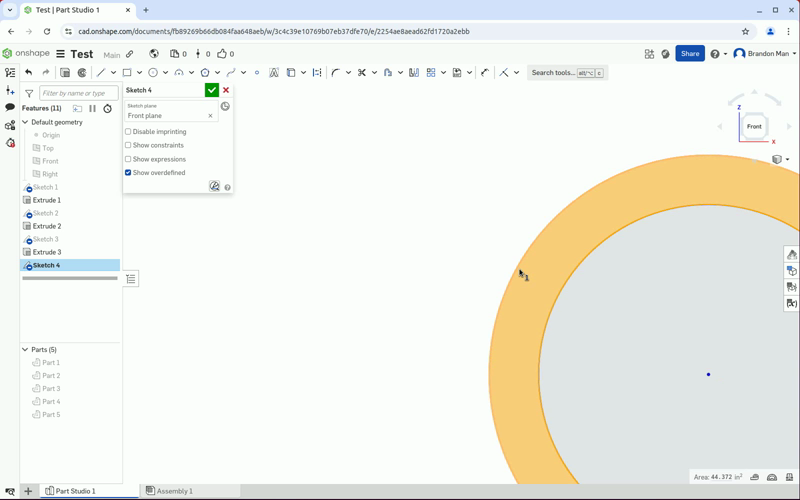
scroll(-6)
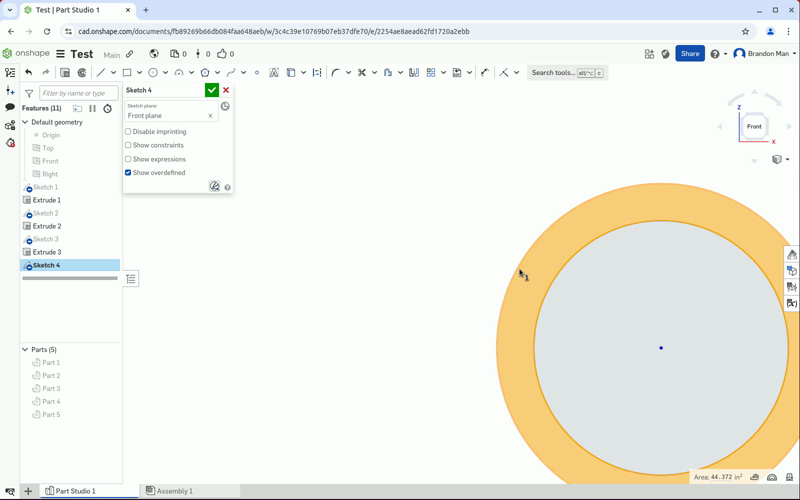
scroll(-6)
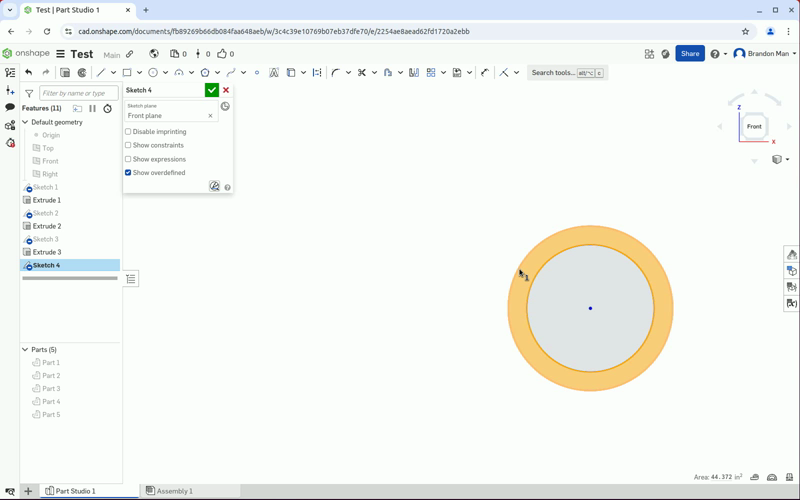
scroll(-6)
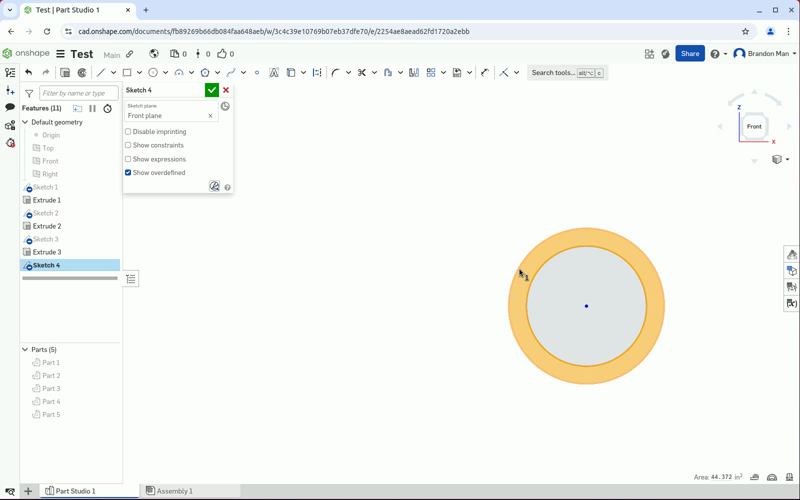
scroll(-6)
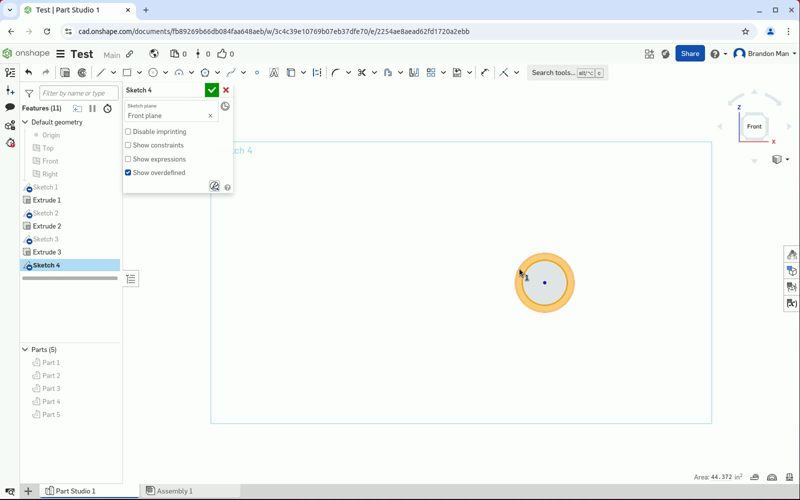
mouse_move(73, 352)
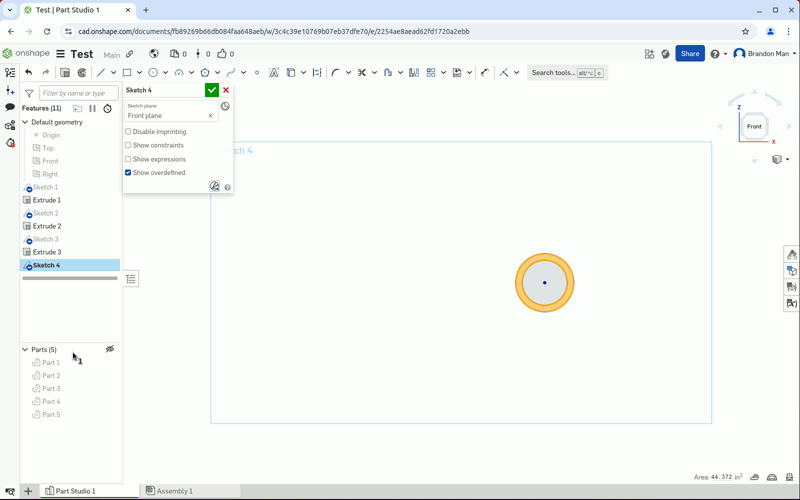
key(shift+y)
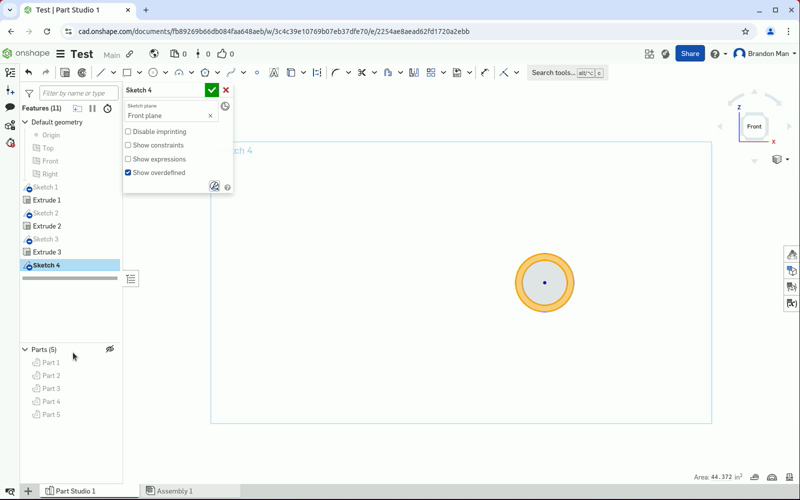
key(shift+e)
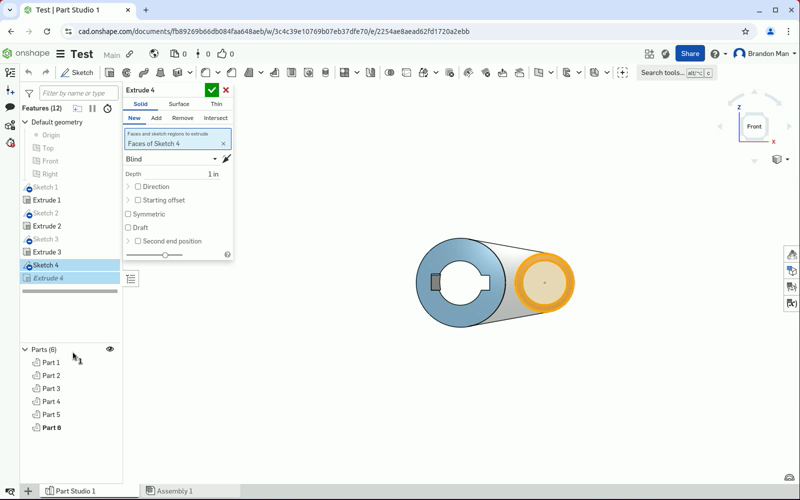
mouse_move(143, 106)
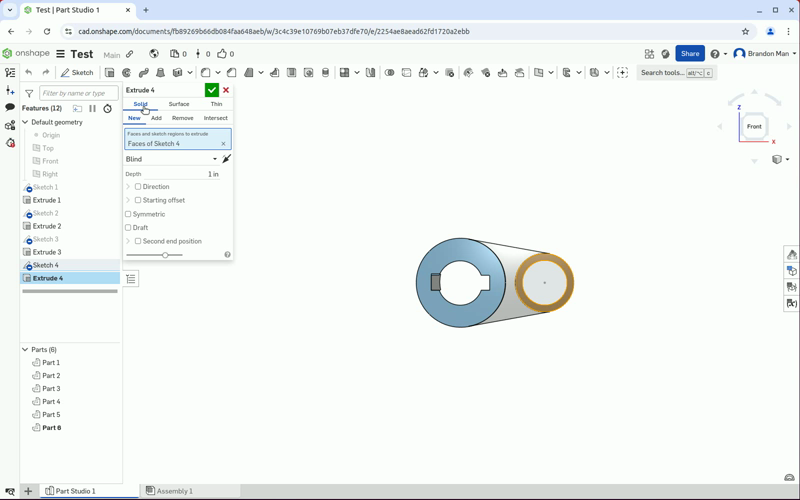
click(143, 106)
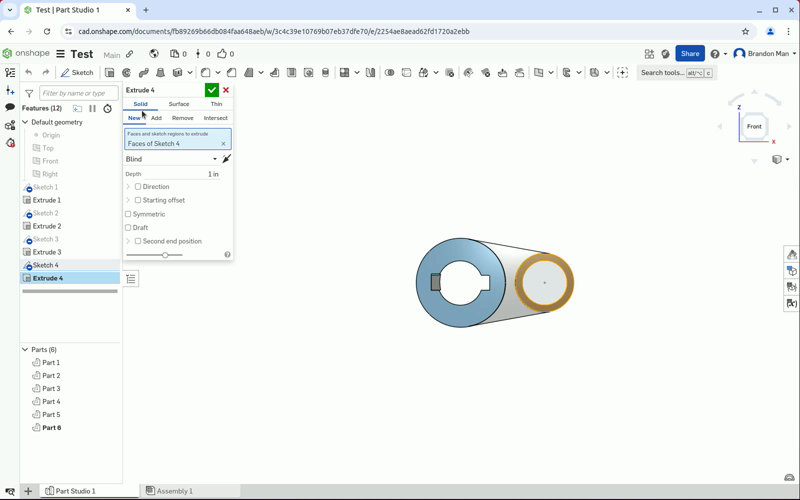
mouse_move(137, 120)
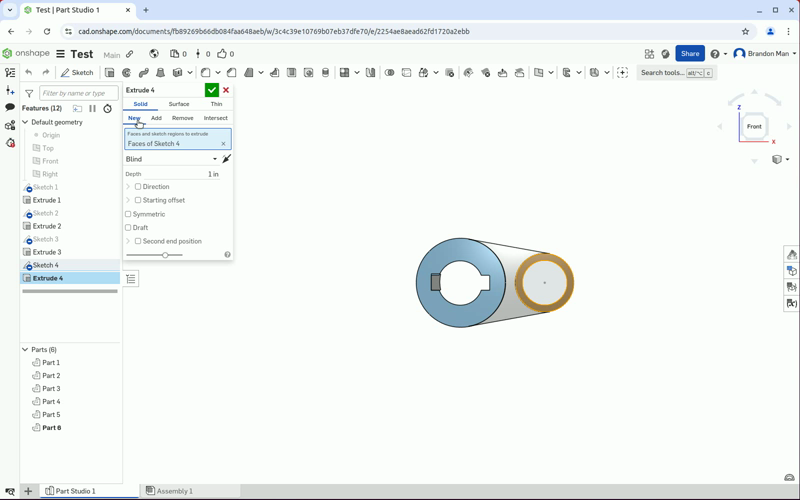
click(137, 120)
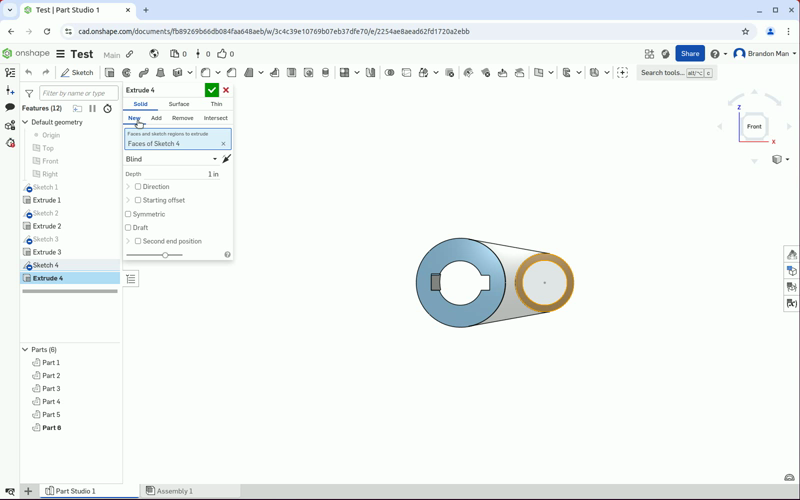
key(tab, 4)
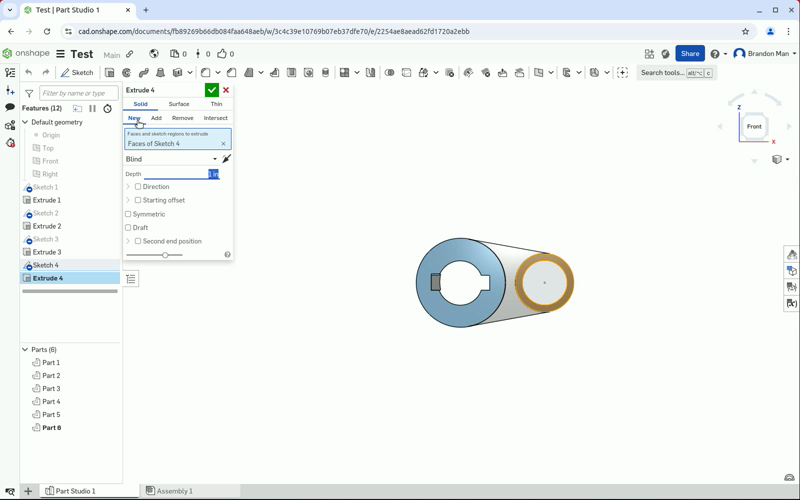
text(7.943)
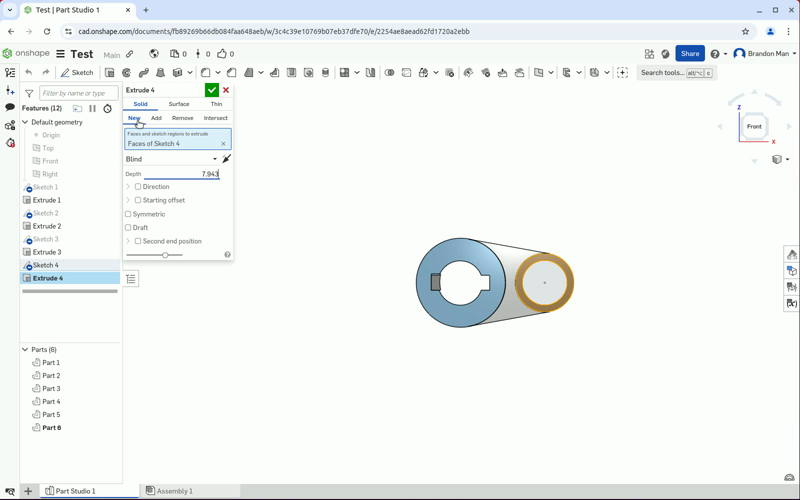
key(enter)
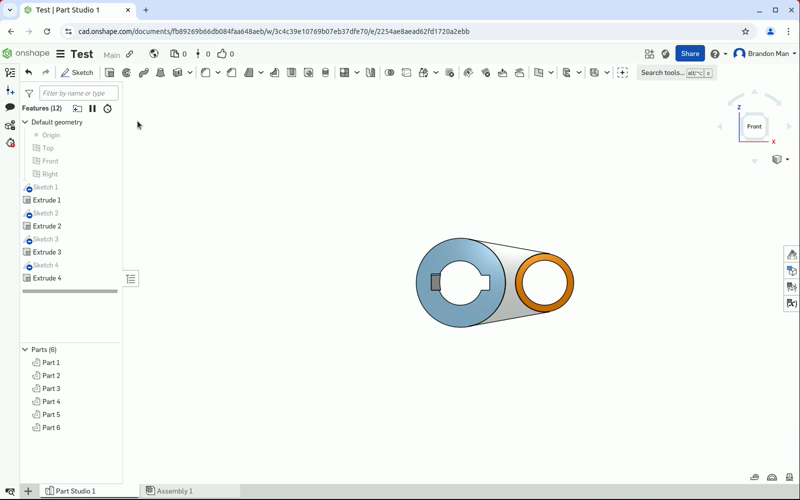
key(shift+h)
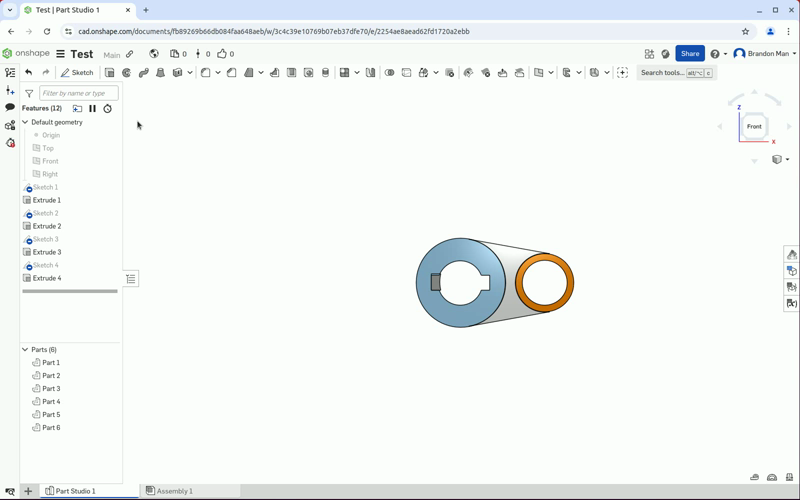
key(shift+h)
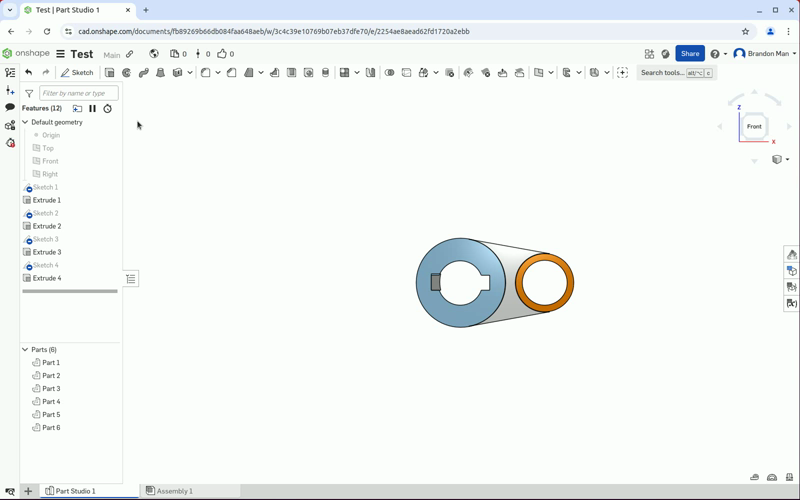
mouse_move(73, 189)
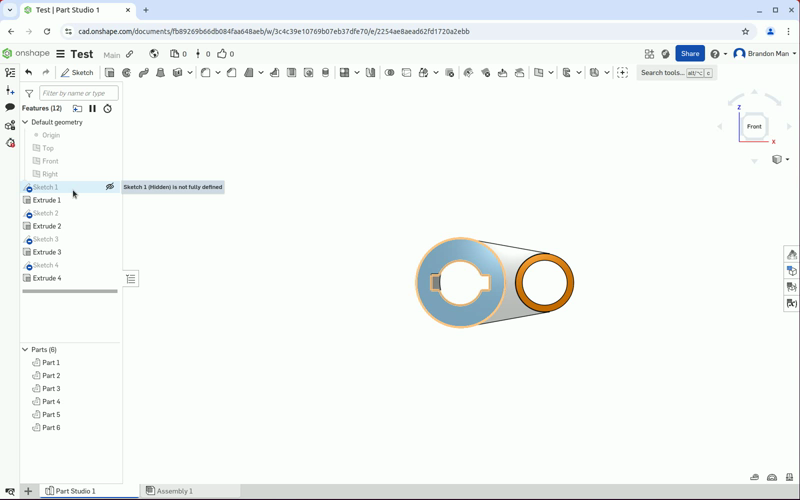
click(73, 189)
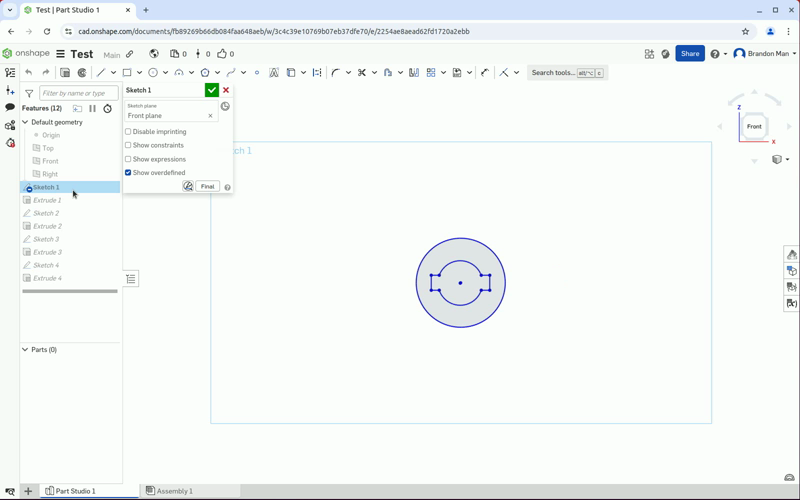
mouse_move(229, 92)
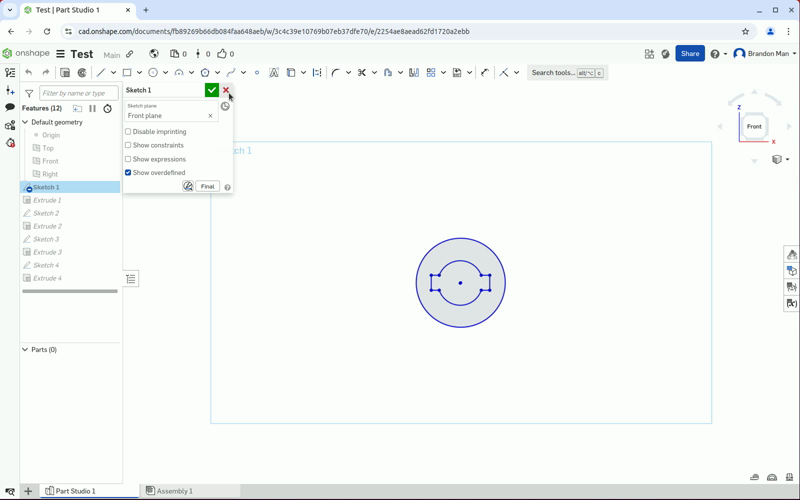
click(229, 92)
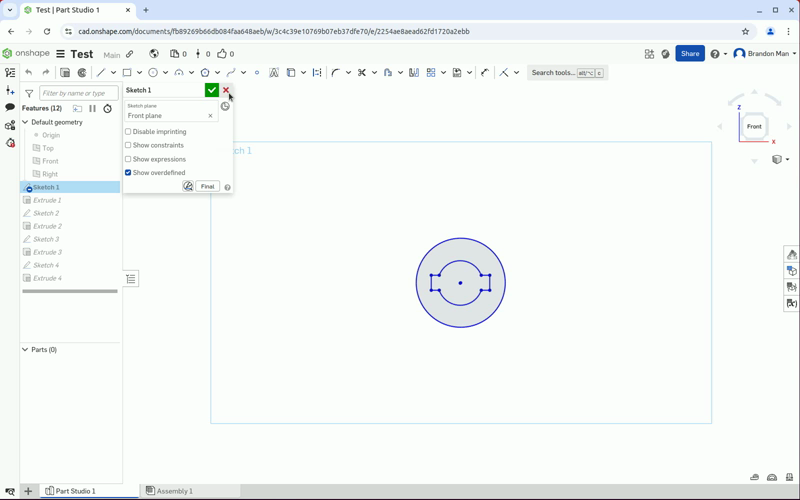
key(shift+s)
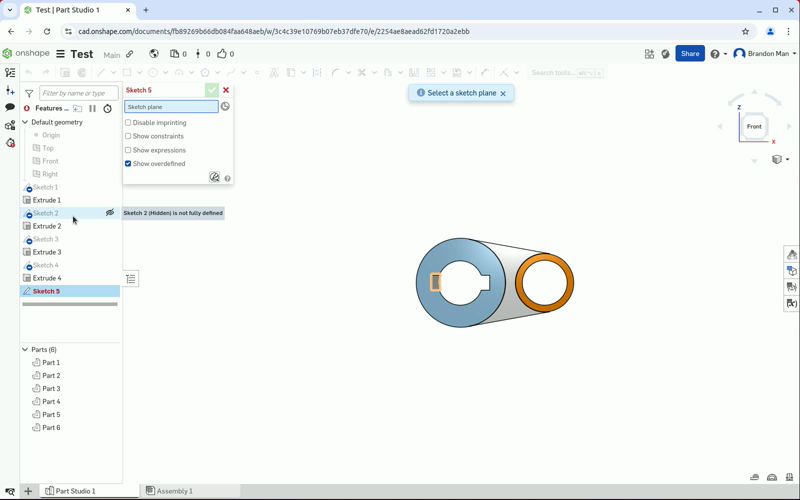
scroll(3)
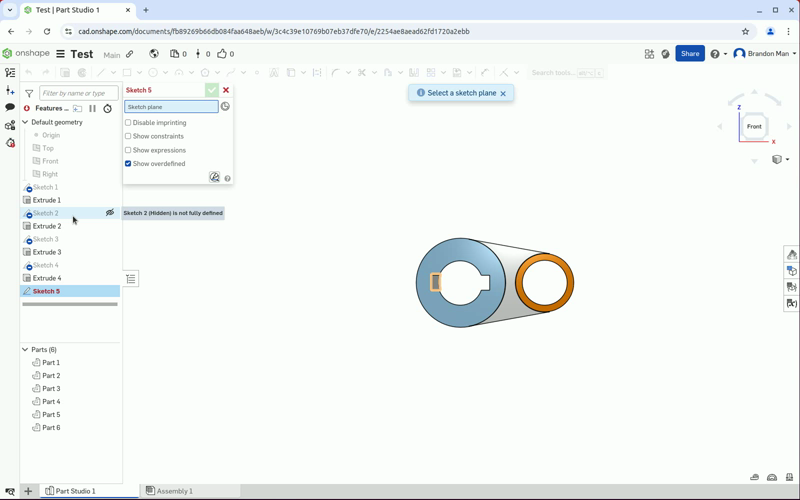
mouse_move(73, 163)
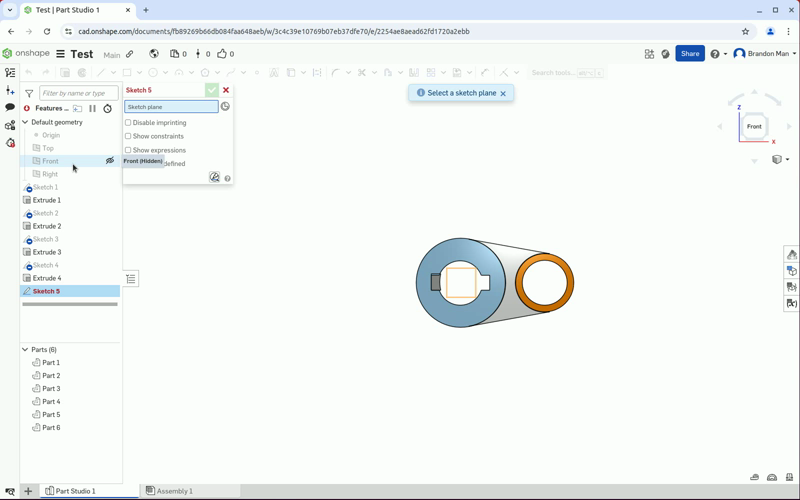
click(73, 163)
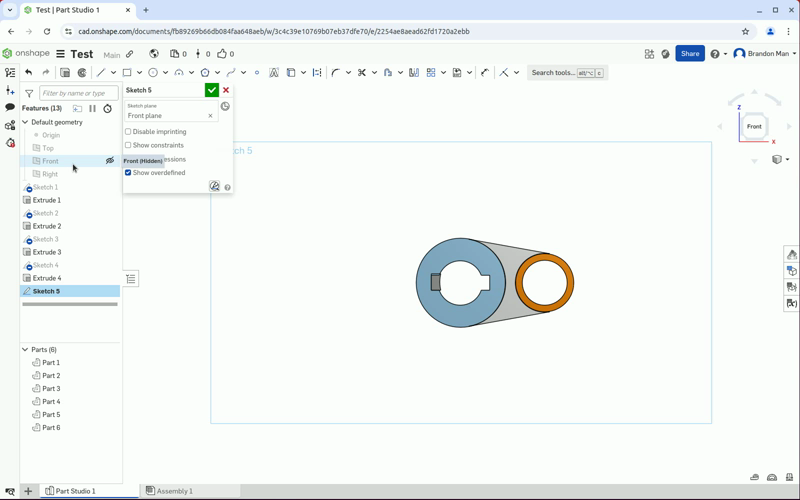
mouse_move(73, 352)
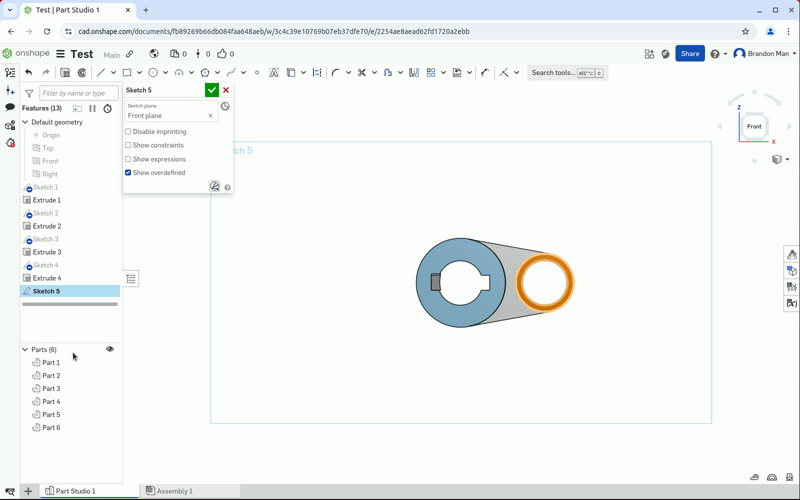
key(y)
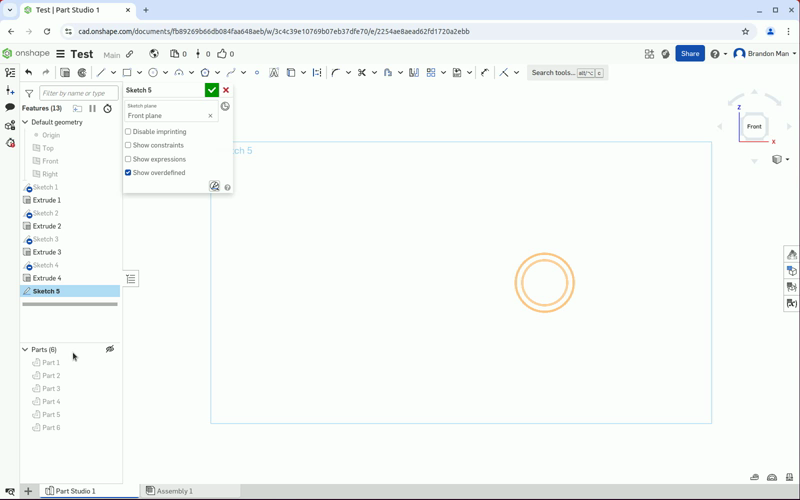
key(c)
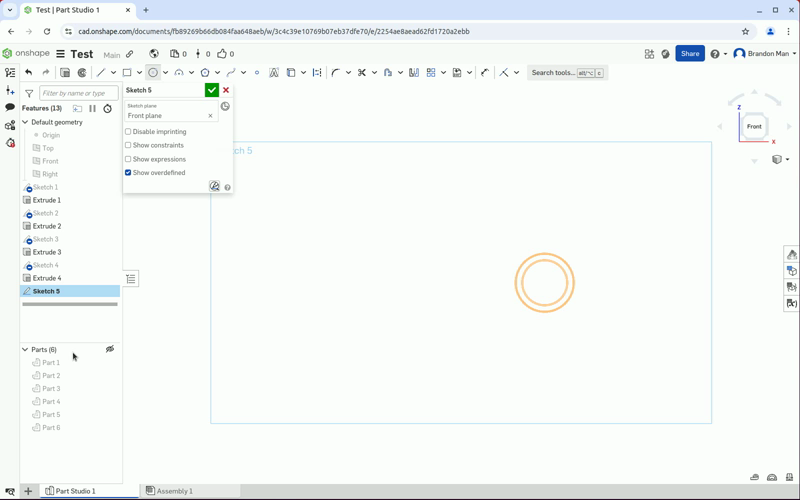
key_down(shift)
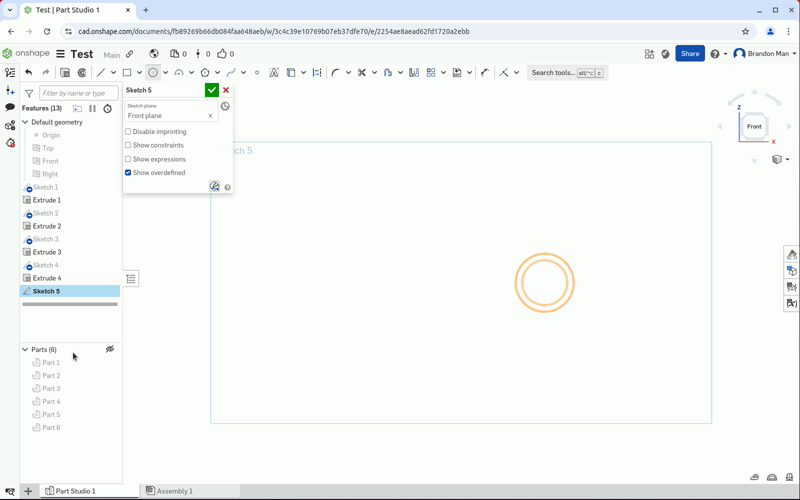
mouse_move(460, 282)
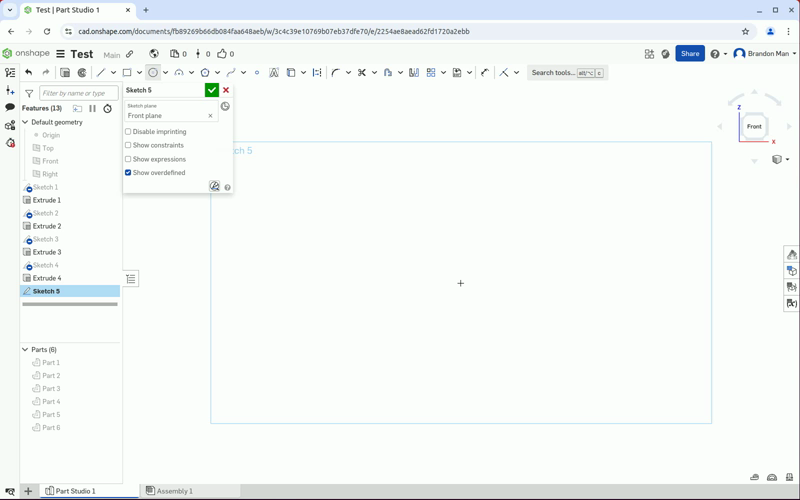
click(460, 282)
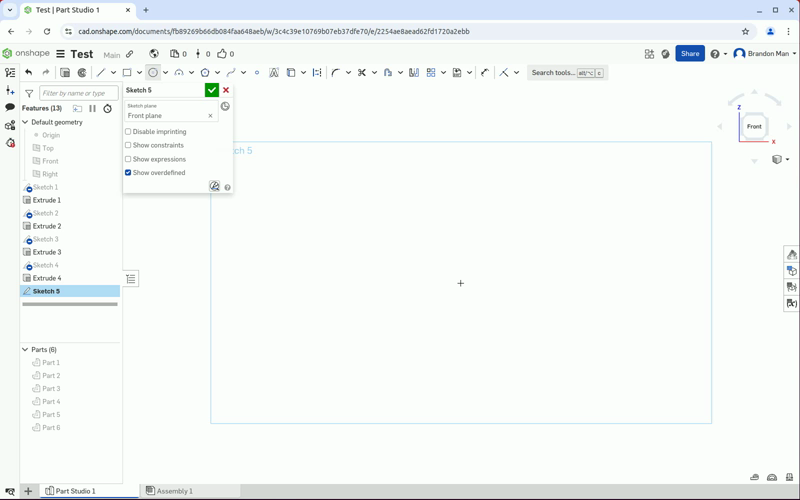
key_up(shift)
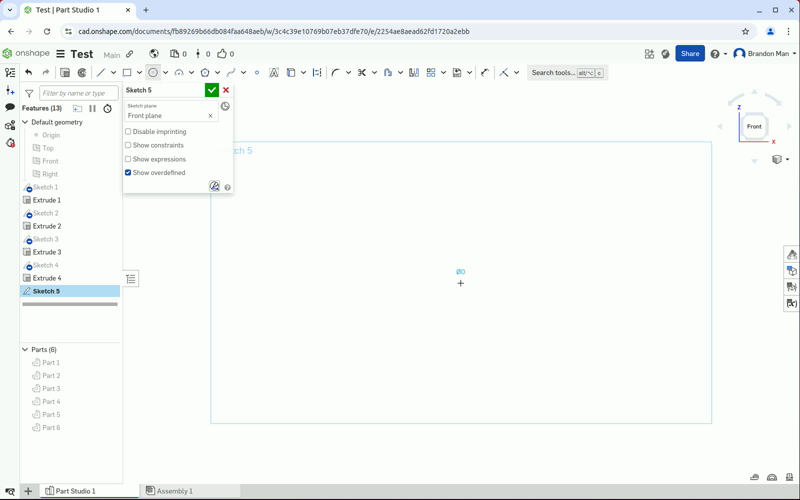
mouse_move(505, 282)
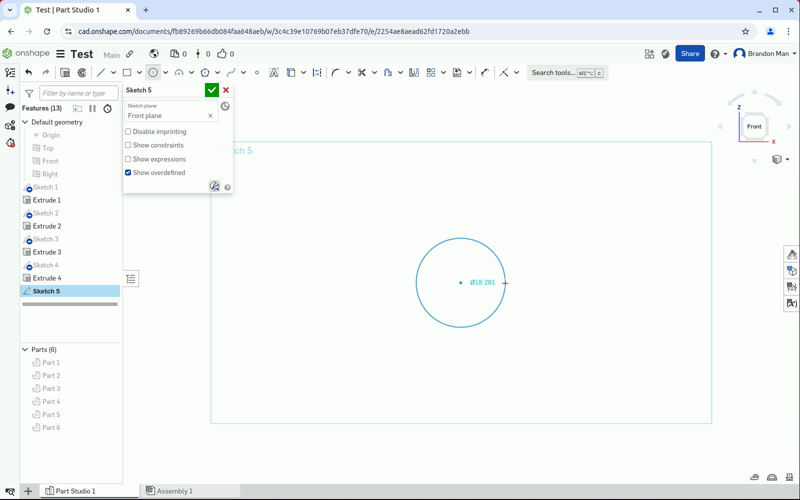
click(505, 282)
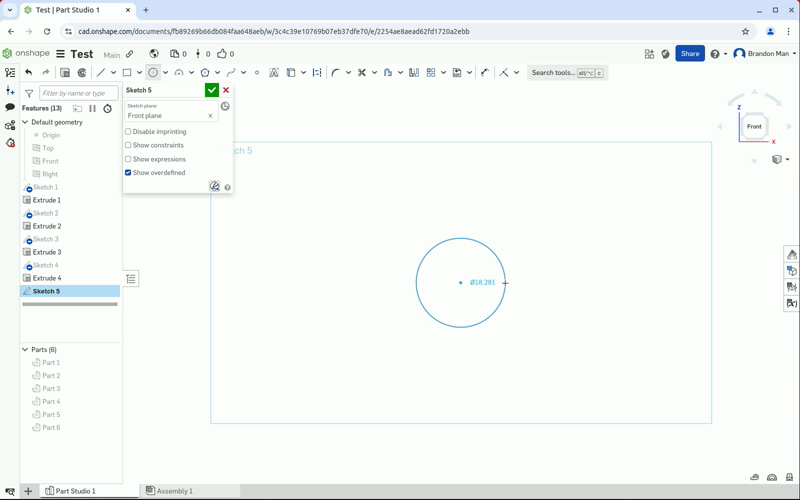
key(esc)
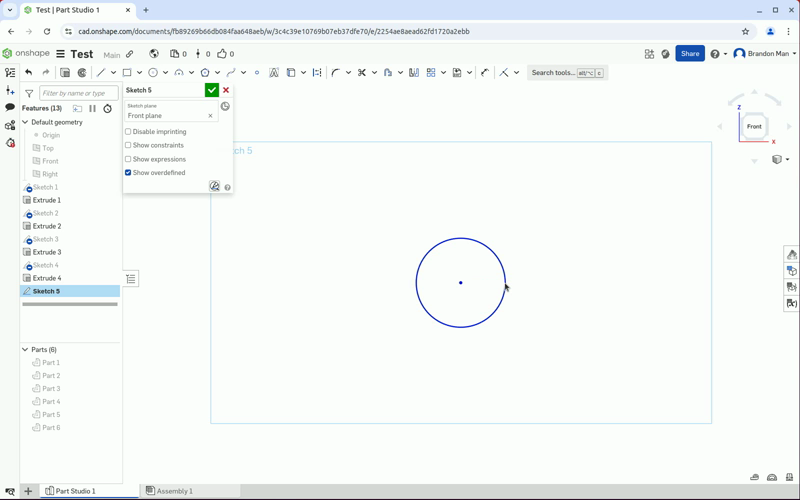
key(l)
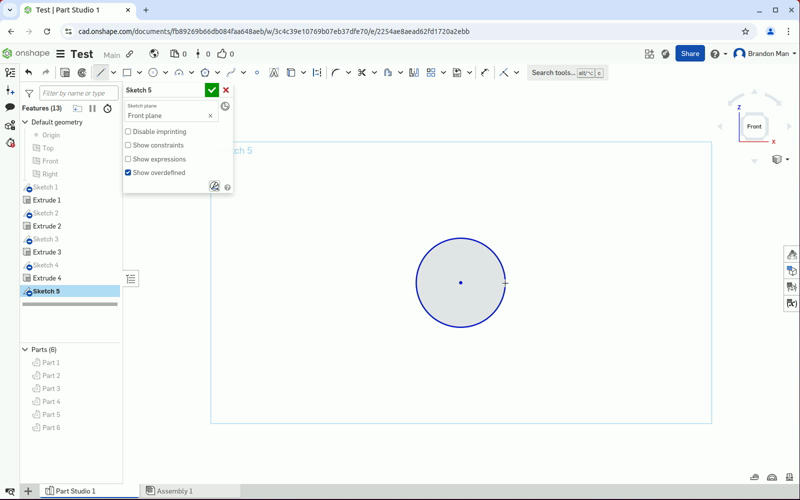
key_down(shift)
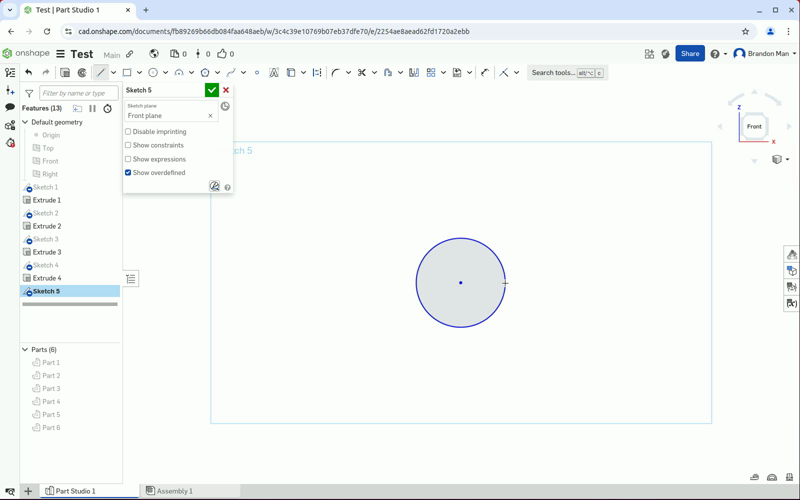
mouse_move(431, 290)
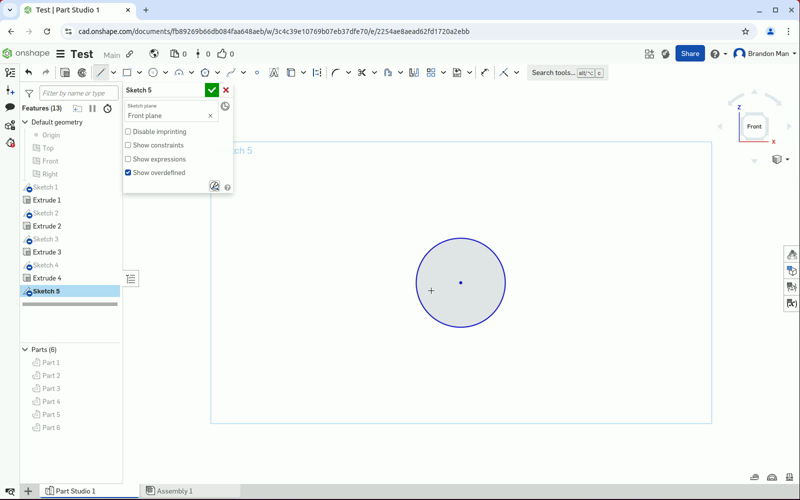
click(431, 290)
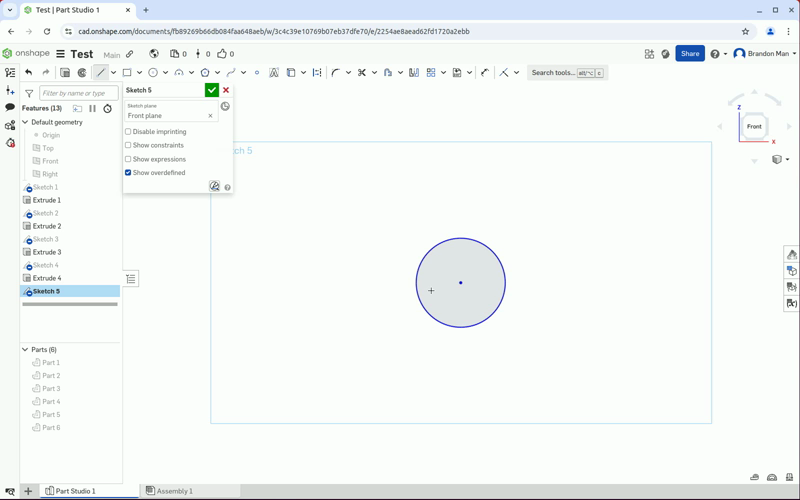
key_up(shift)
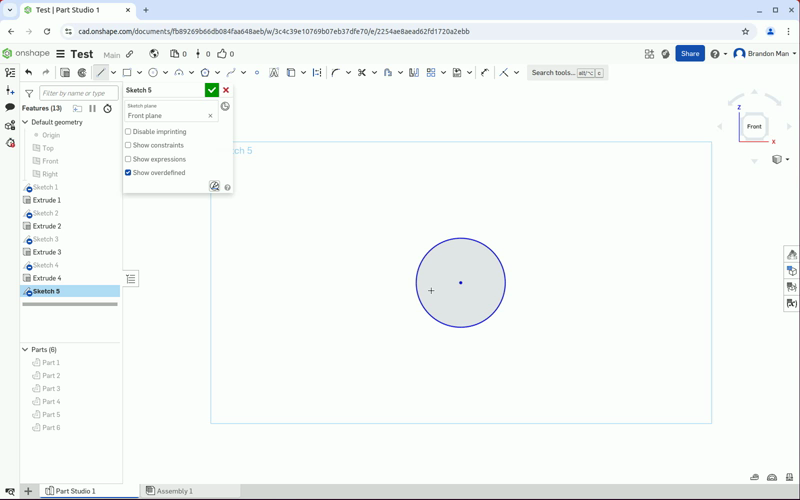
key_down(shift)
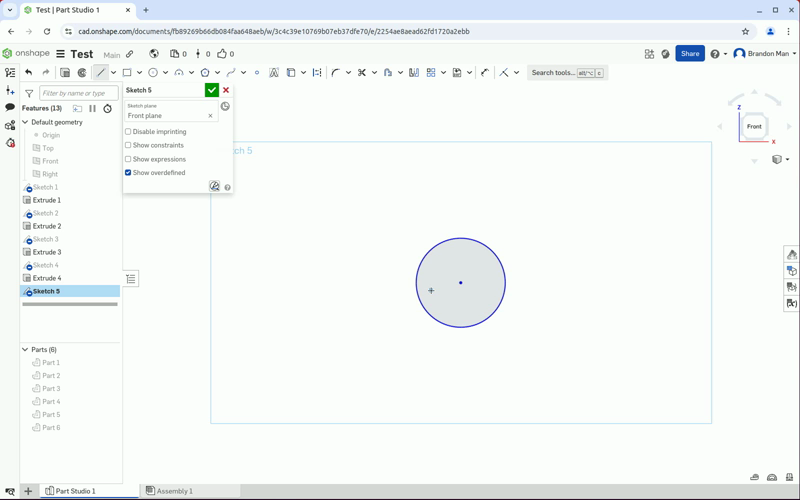
mouse_move(461, 290)
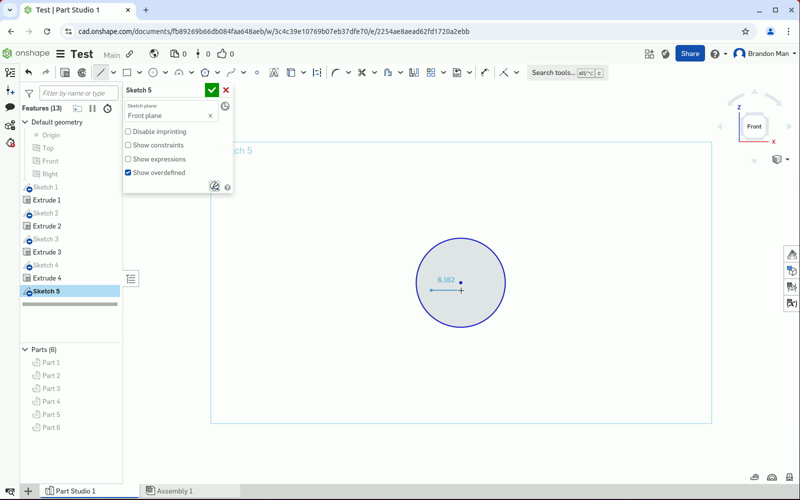
mouse_move(439, 290)
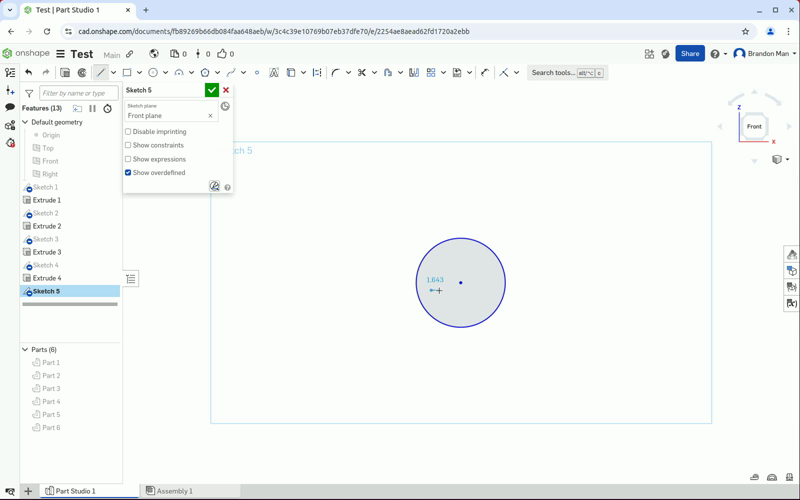
click(439, 290)
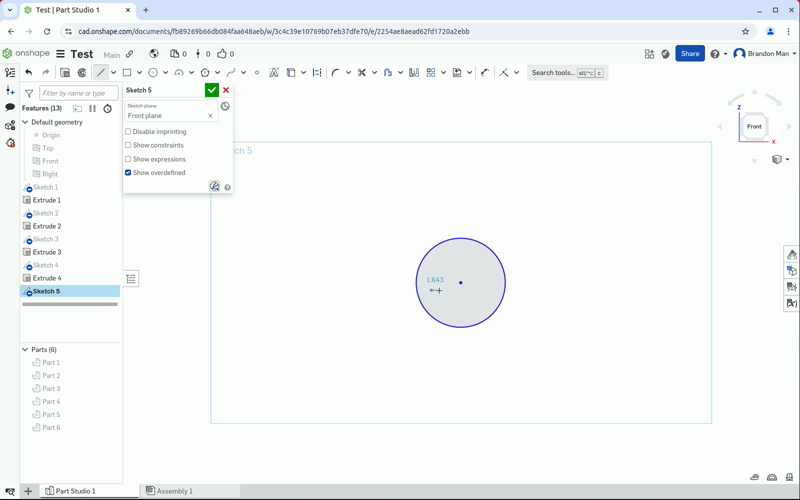
key_up(shift)
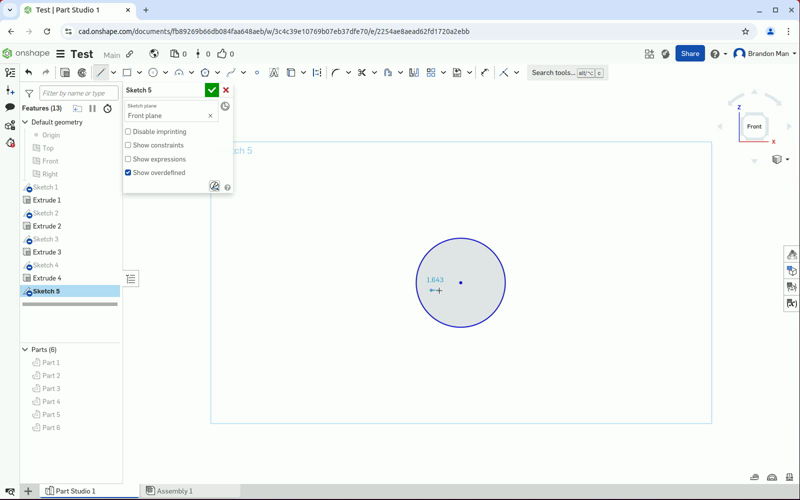
key(esc)
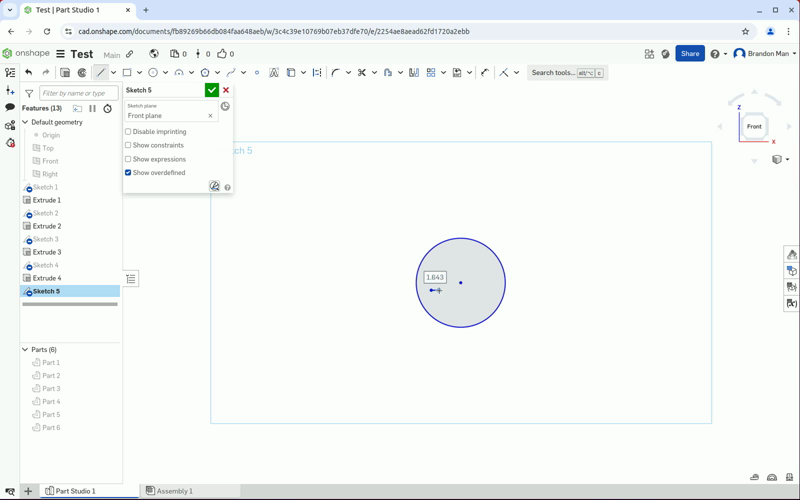
key(a)
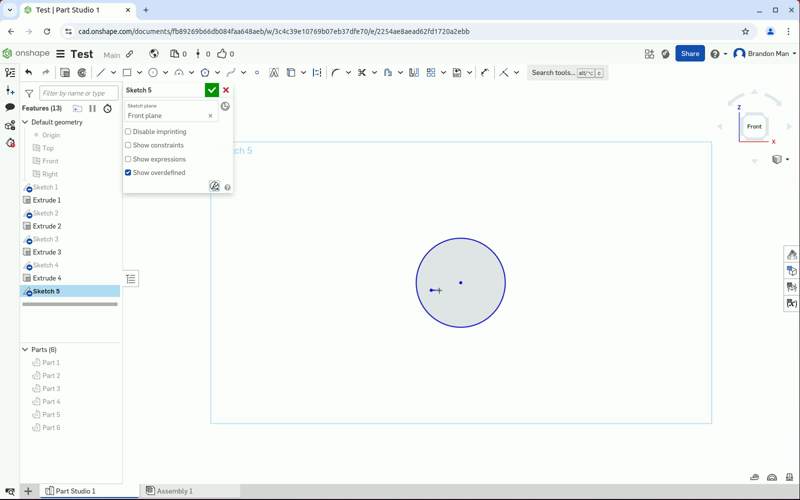
mouse_move(439, 290)
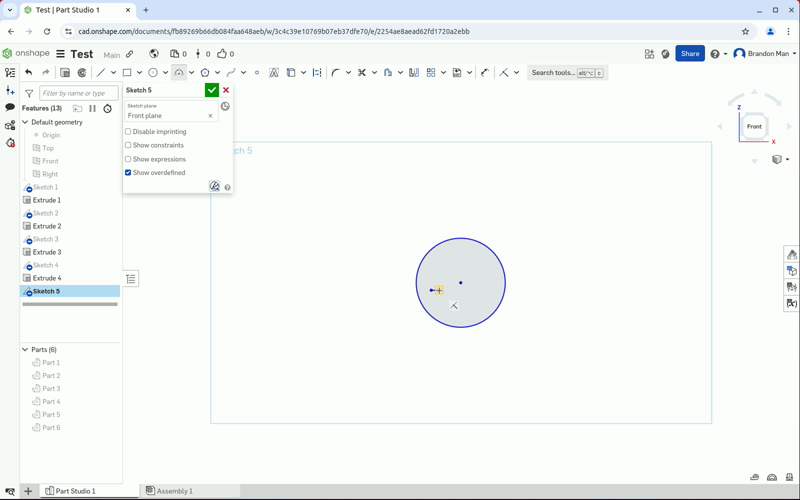
click(439, 290)
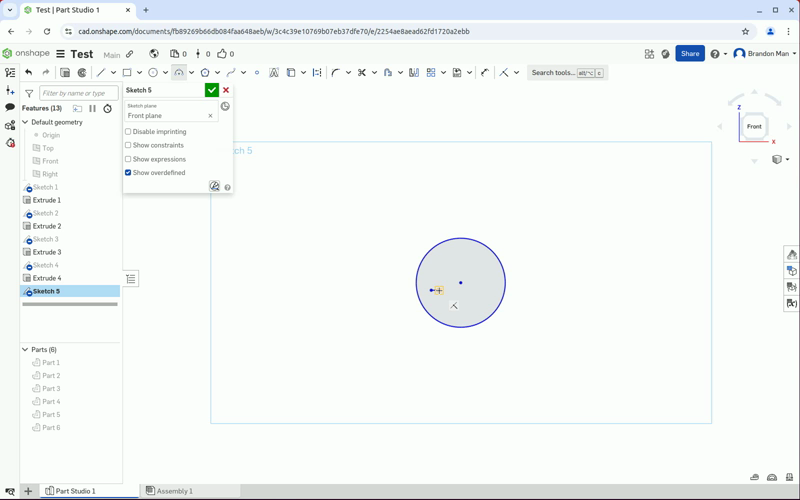
key_down(shift)
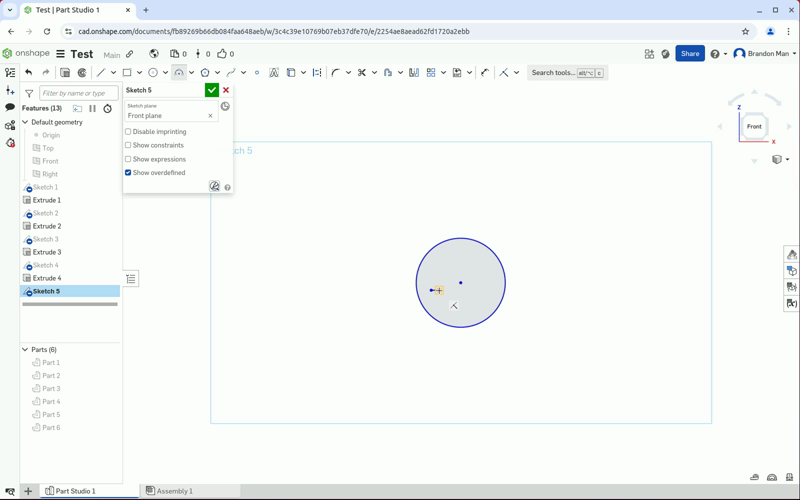
mouse_move(481, 290)
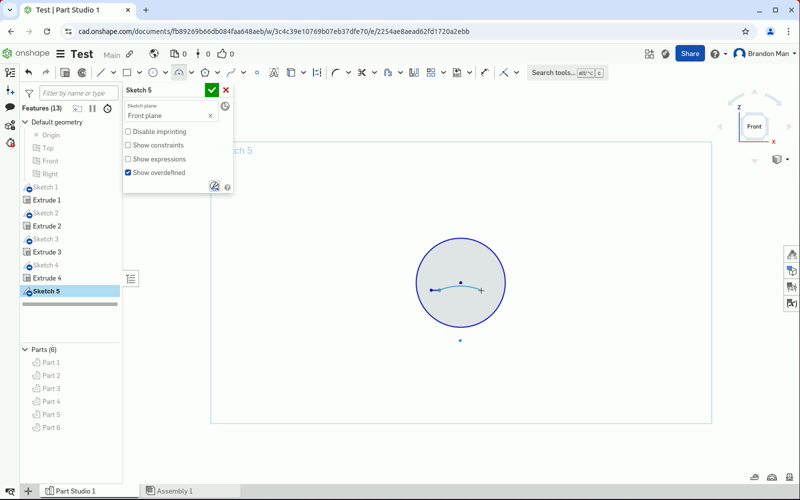
click(481, 290)
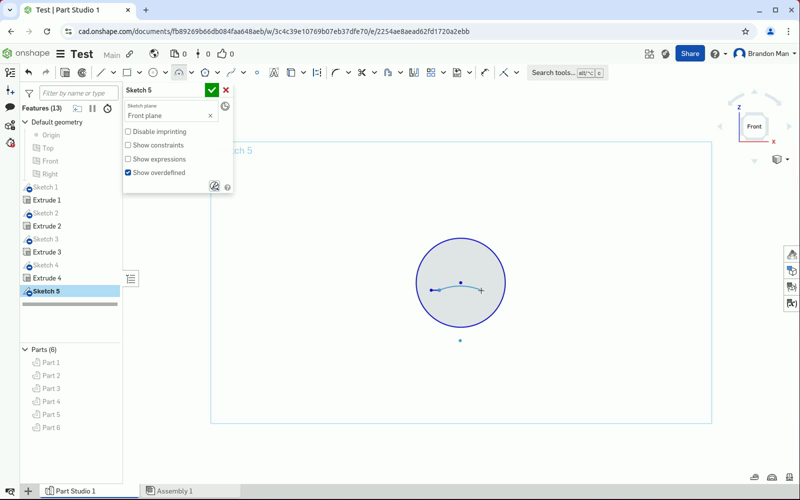
mouse_move(460, 305)
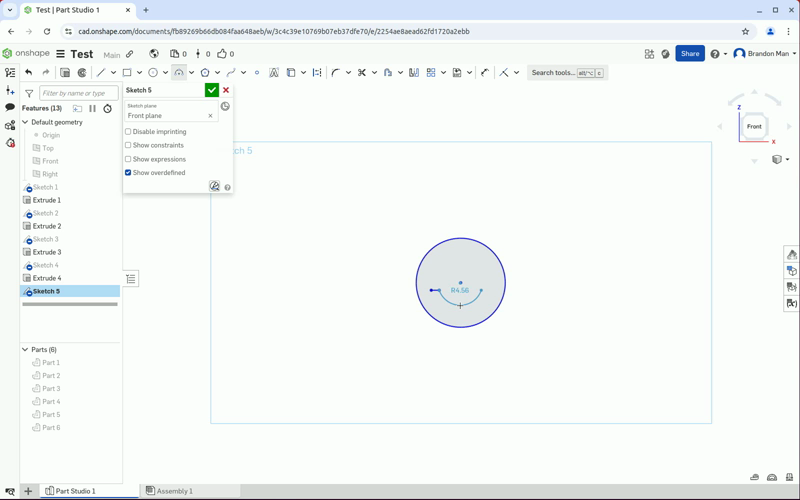
click(460, 305)
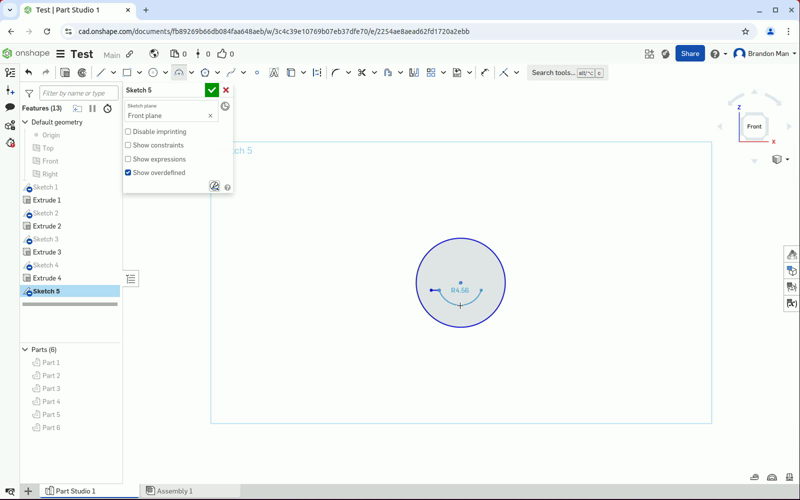
key_up(shift)
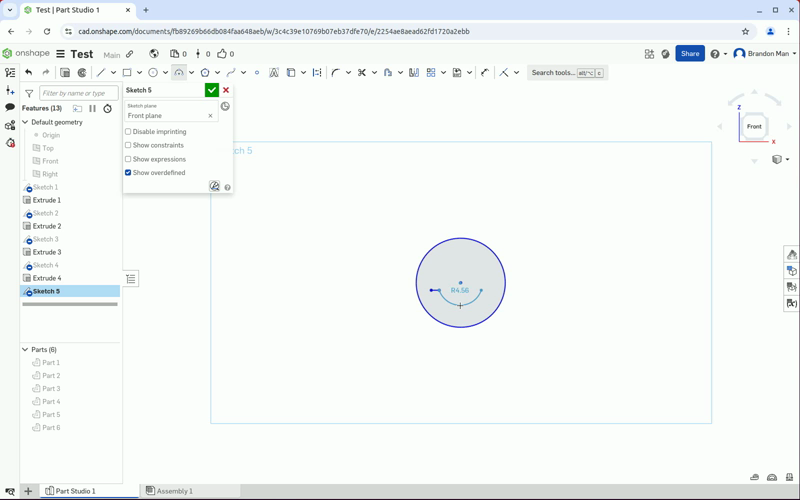
key(esc)
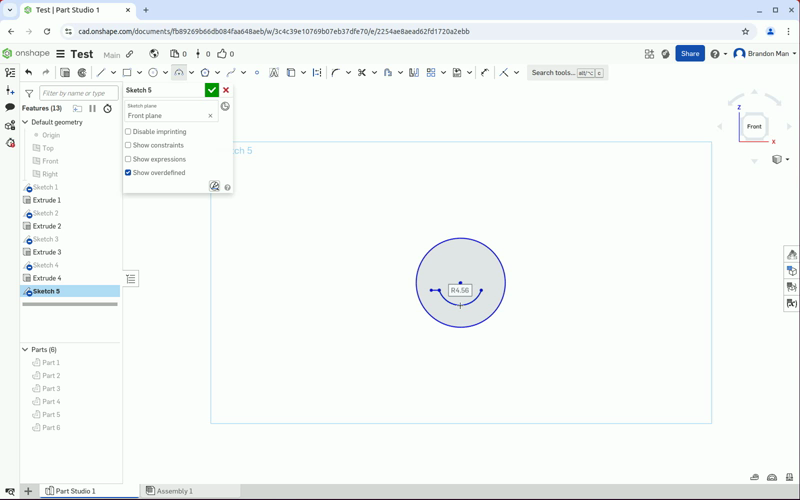
key(l)
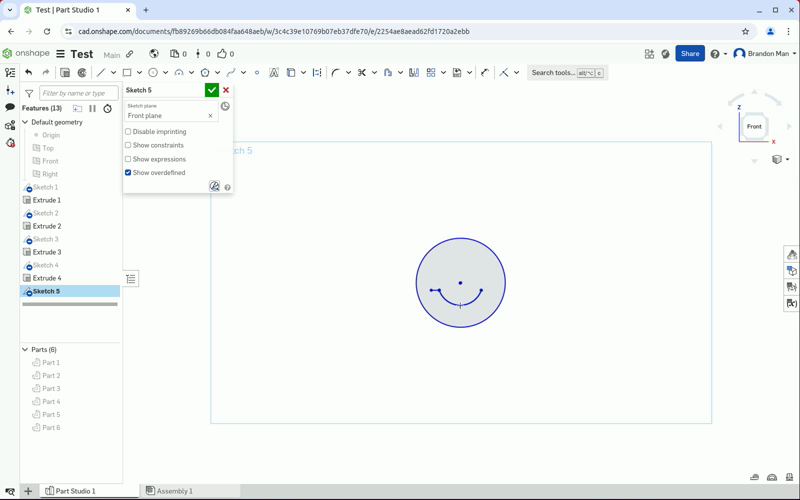
mouse_move(481, 290)
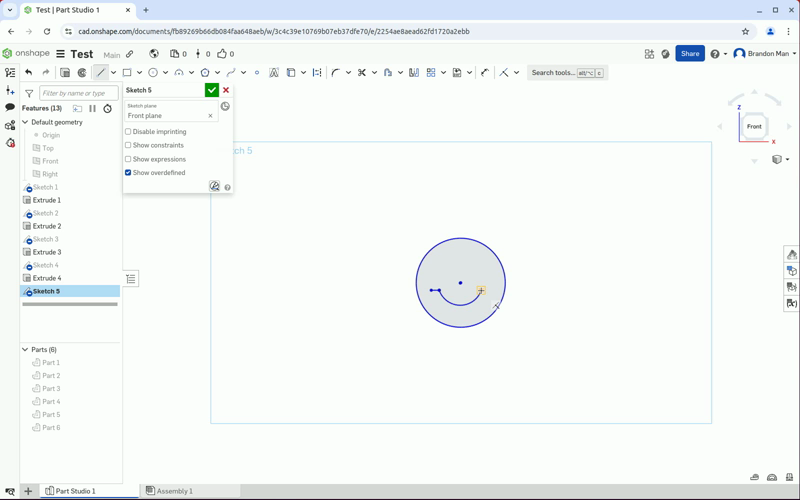
click(481, 290)
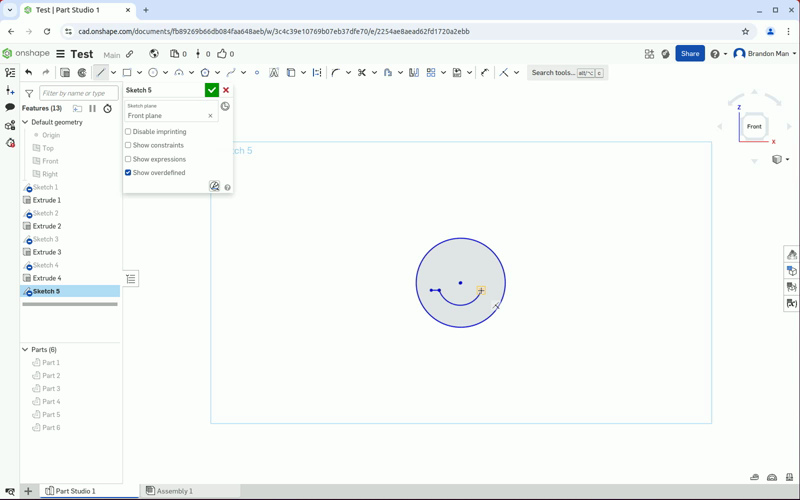
key_down(shift)
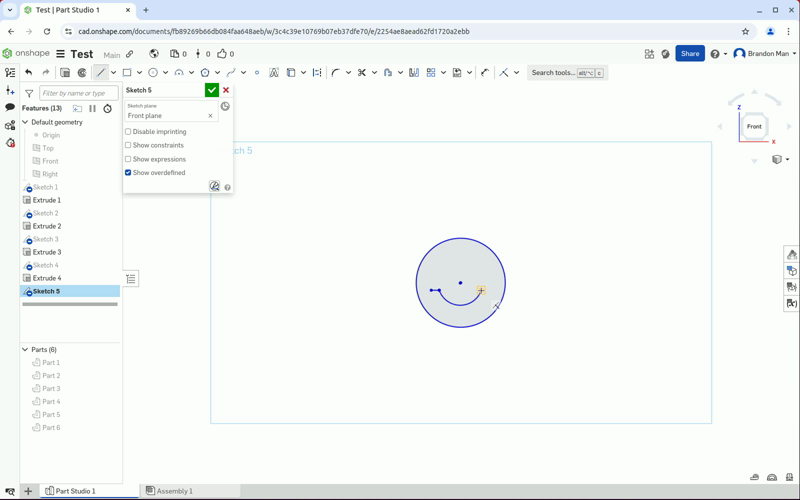
mouse_move(511, 290)
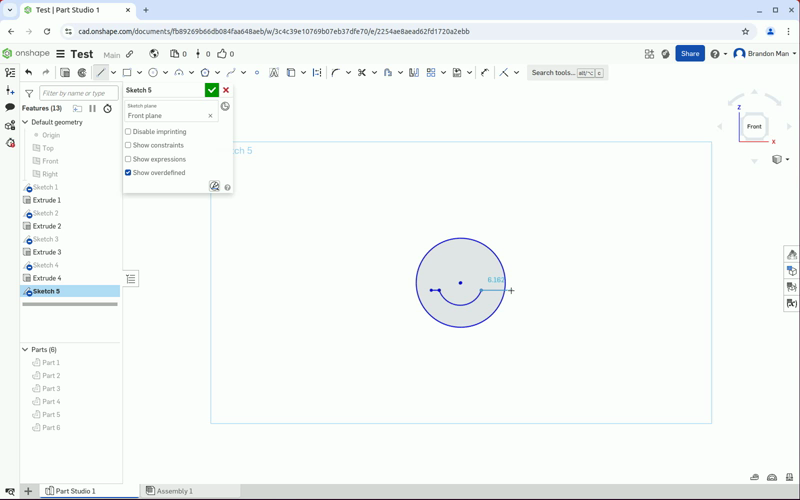
mouse_move(489, 290)
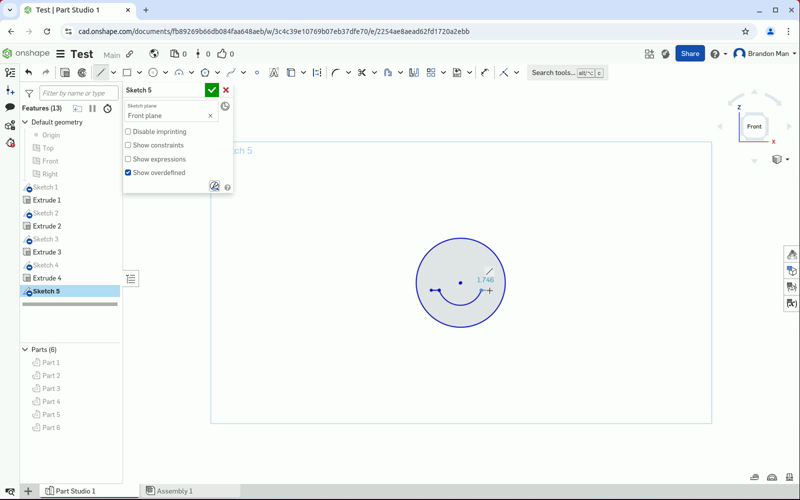
click(489, 290)
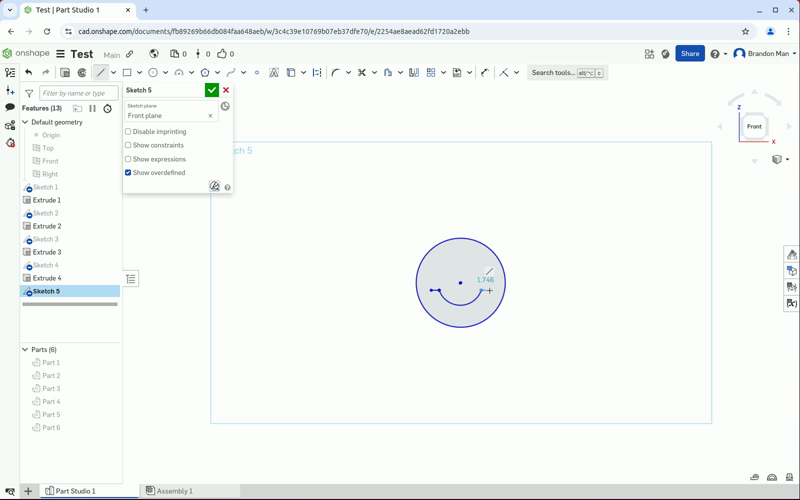
key_up(shift)
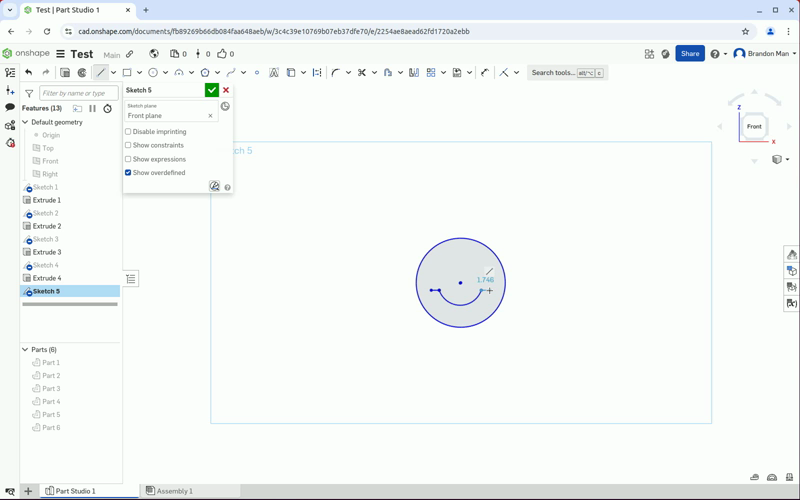
key_down(shift)
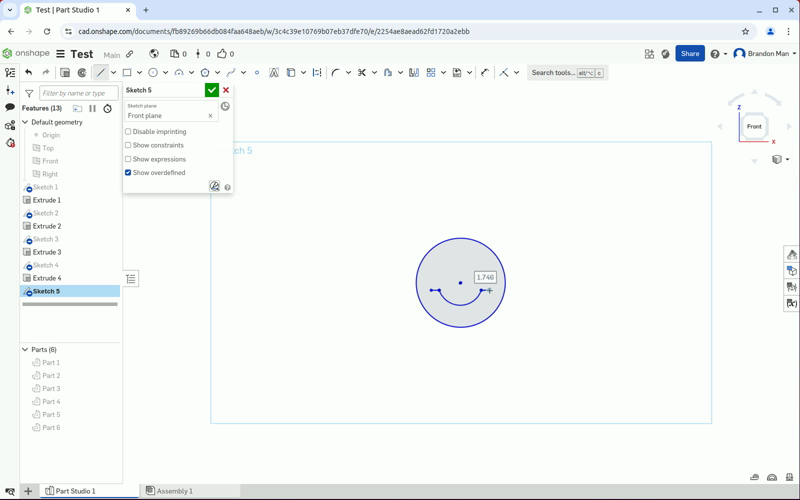
mouse_move(519, 290)
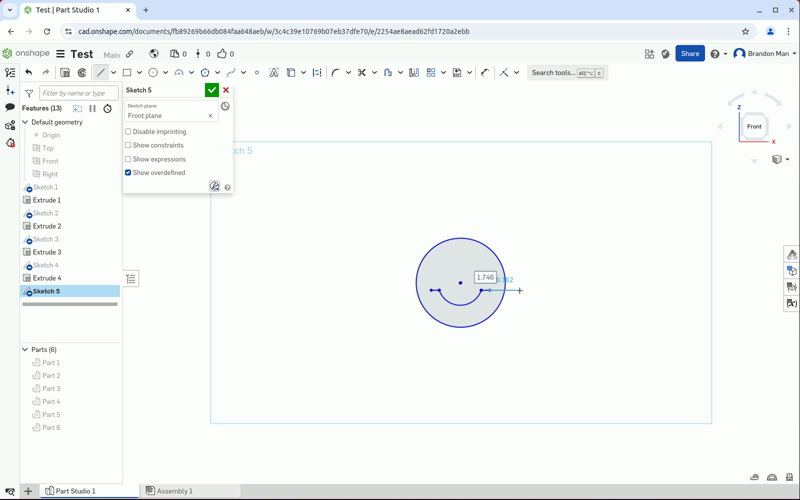
mouse_move(489, 275)
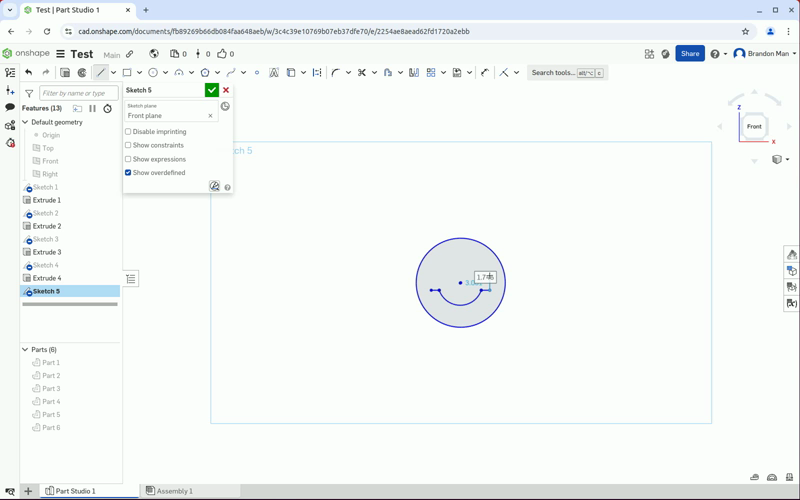
click(489, 275)
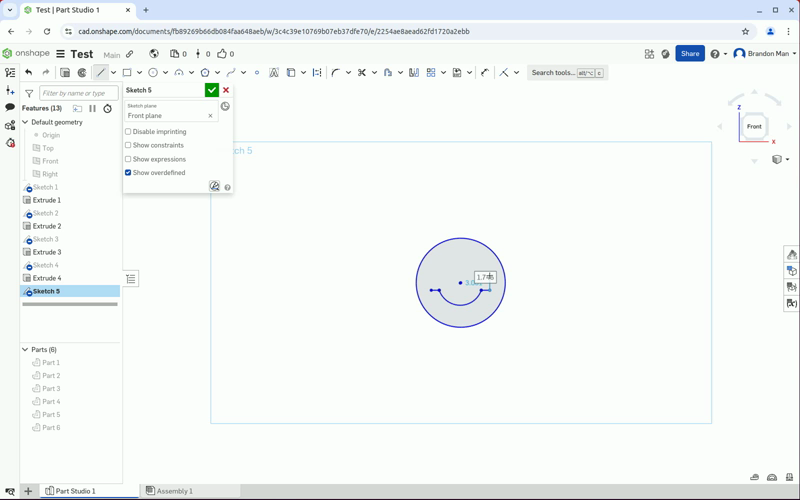
key_up(shift)
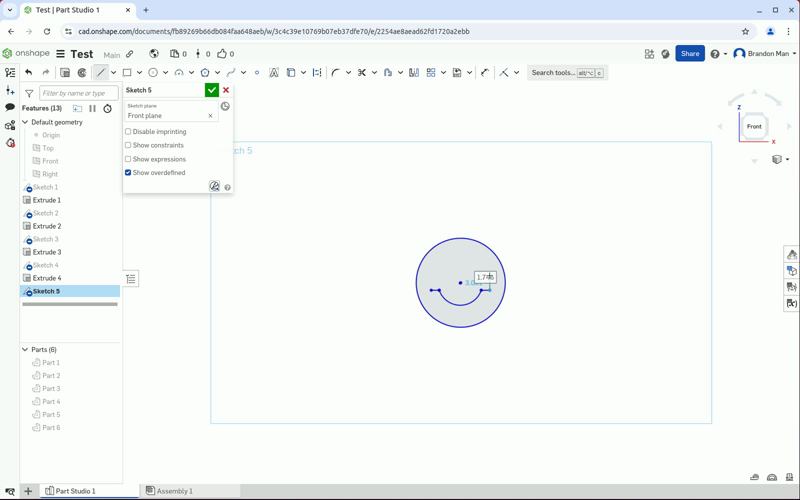
key_down(shift)
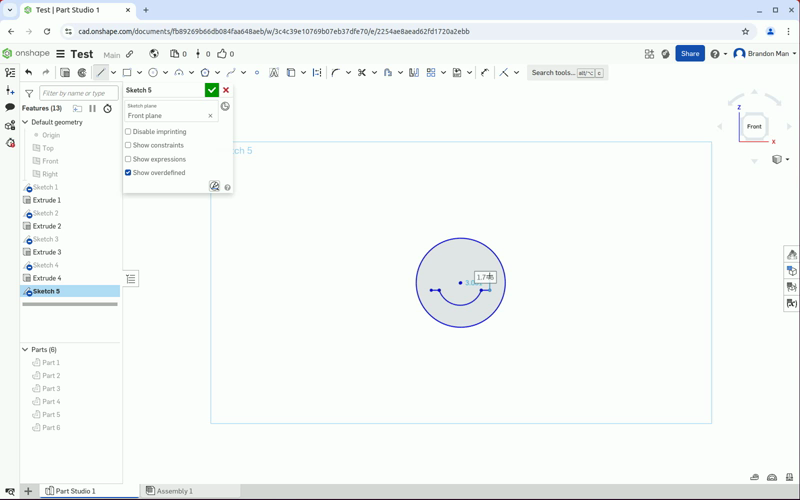
mouse_move(519, 275)
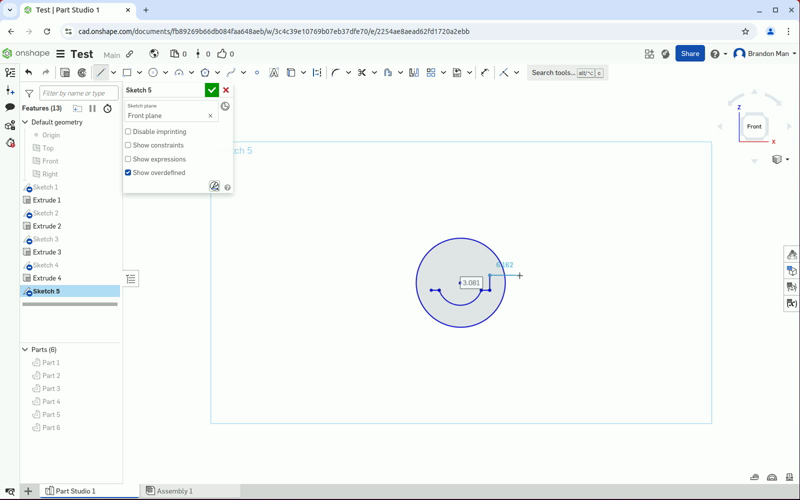
mouse_move(481, 275)
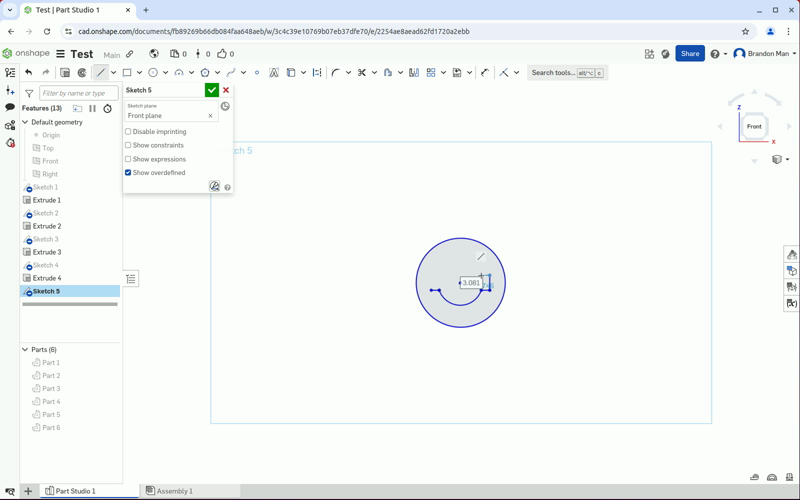
click(481, 275)
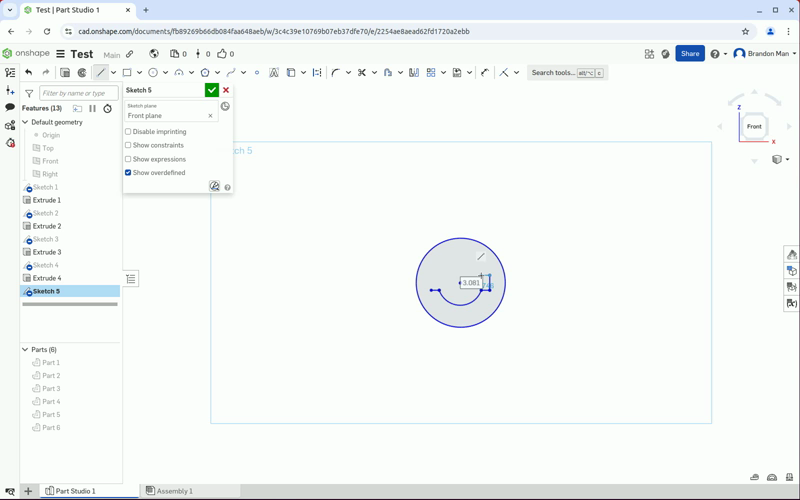
key_up(shift)
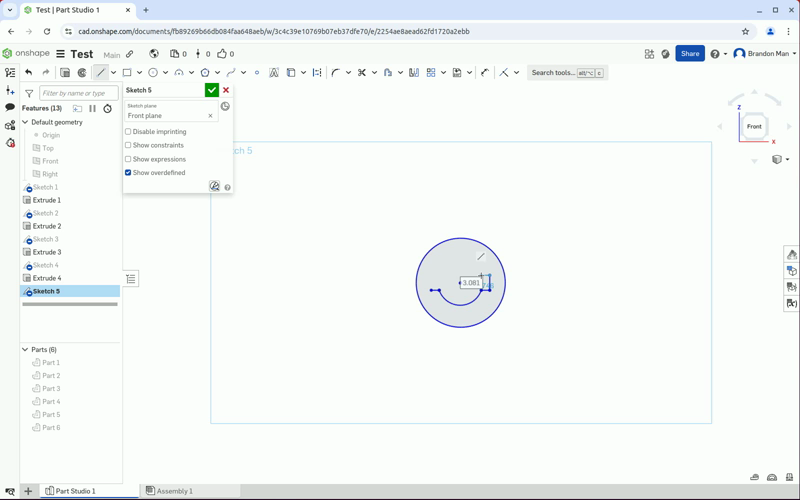
key(esc)
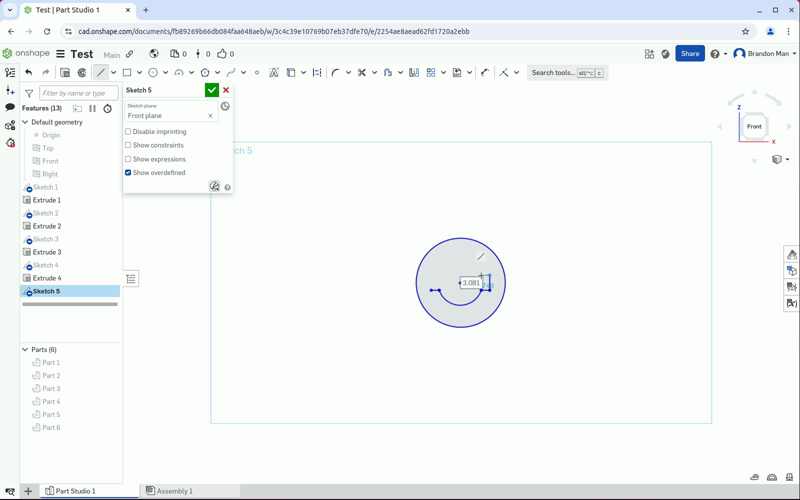
key(a)
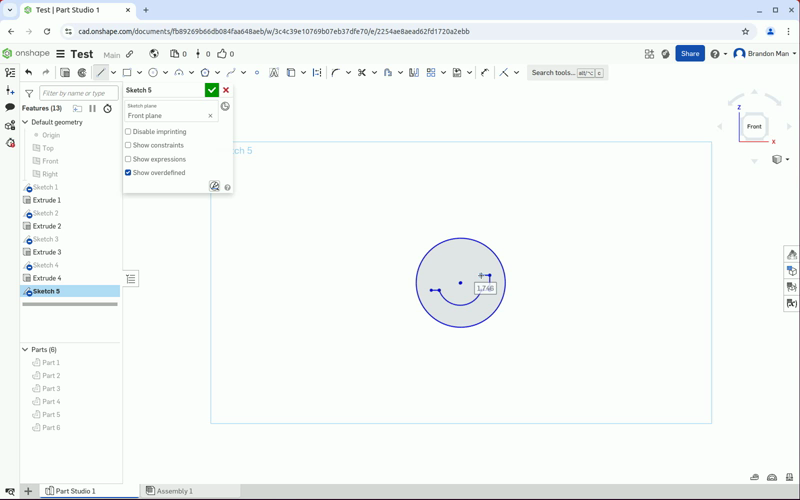
mouse_move(481, 275)
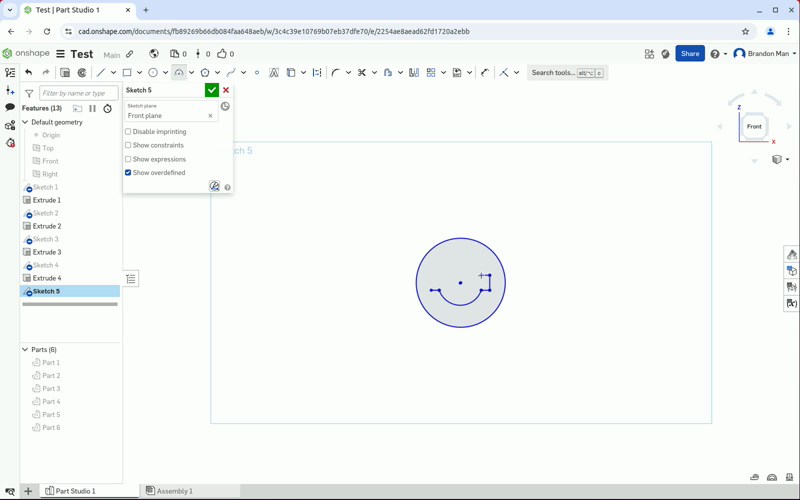
click(481, 275)
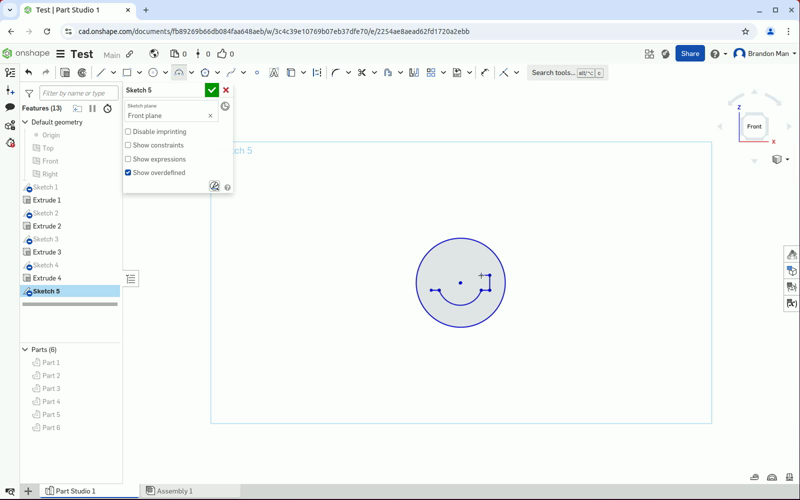
key_down(shift)
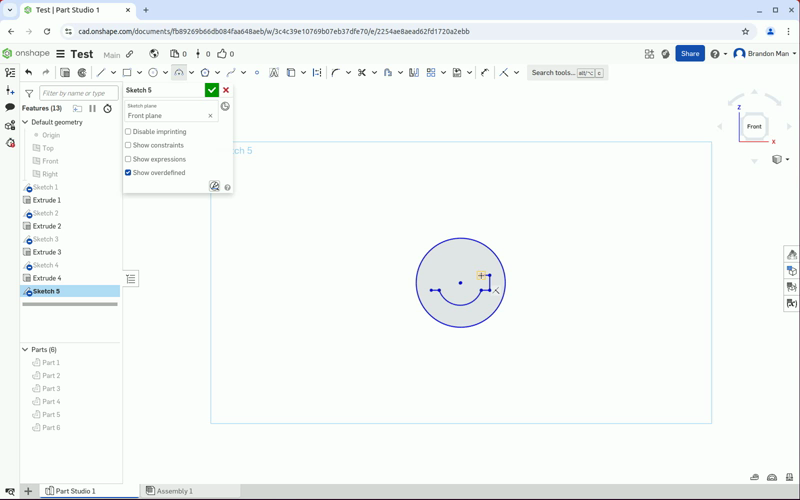
mouse_move(439, 275)
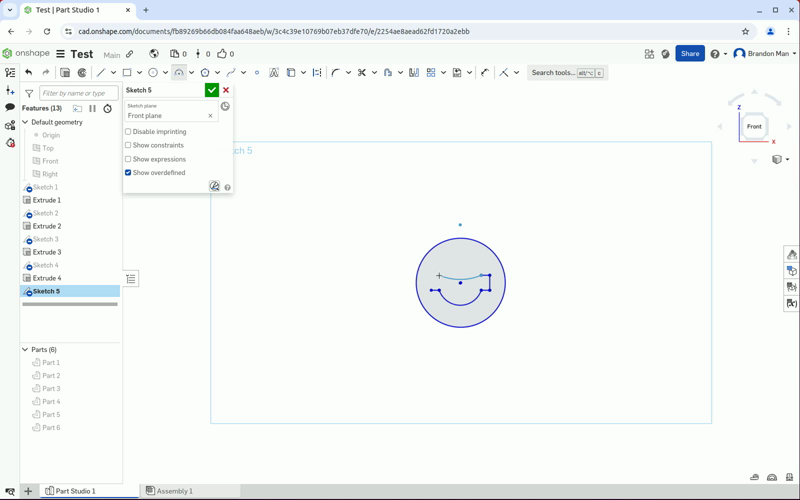
click(439, 275)
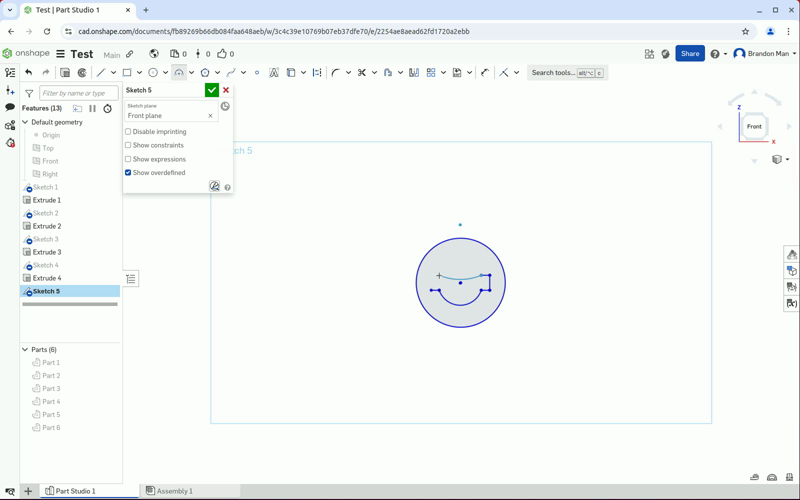
mouse_move(460, 260)
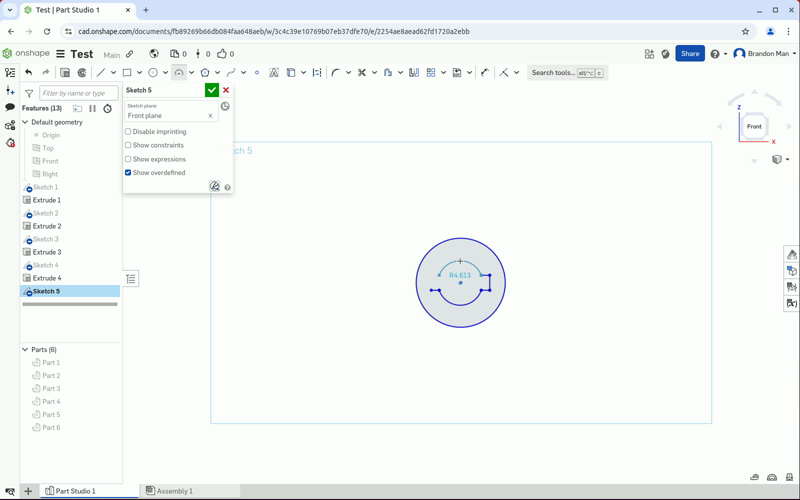
click(460, 260)
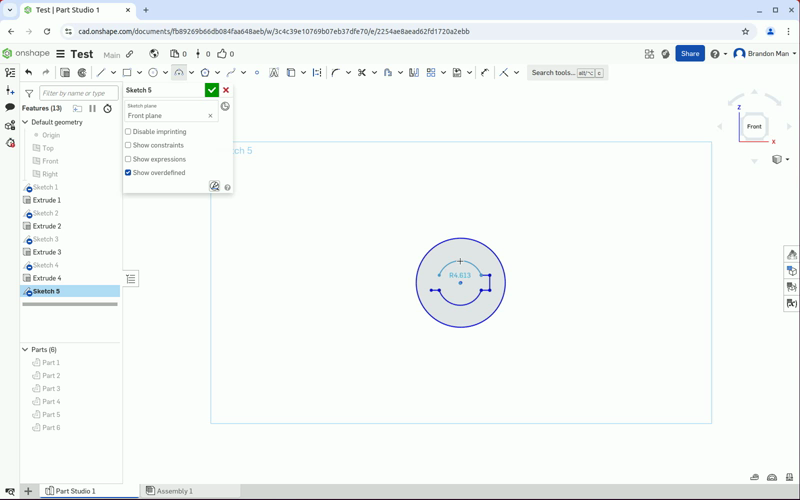
key_up(shift)
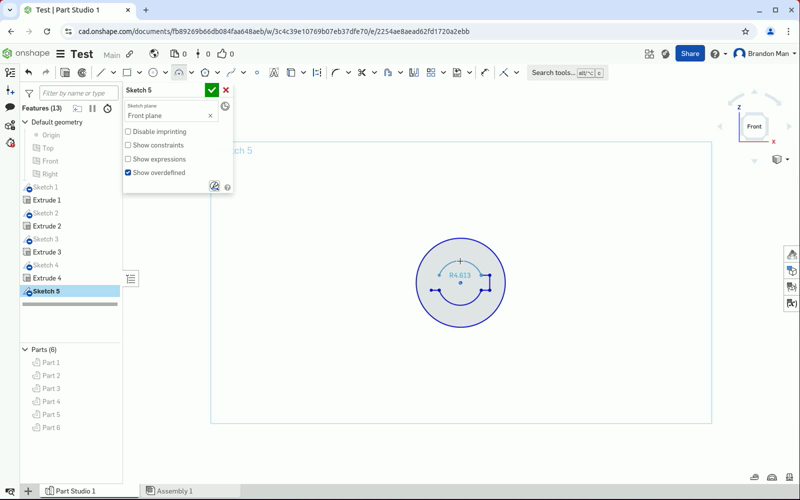
key(esc)
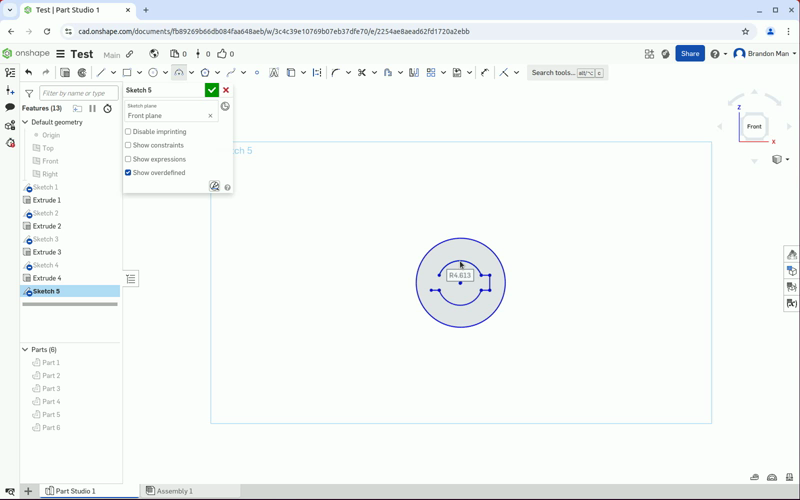
key(l)
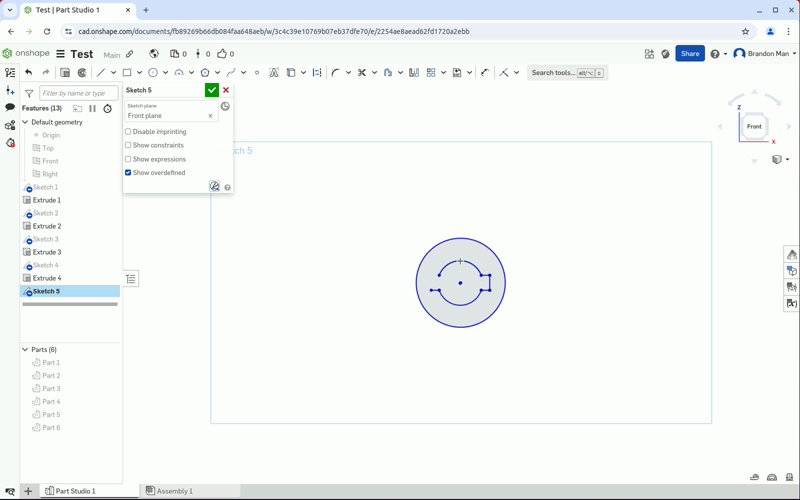
mouse_move(439, 275)
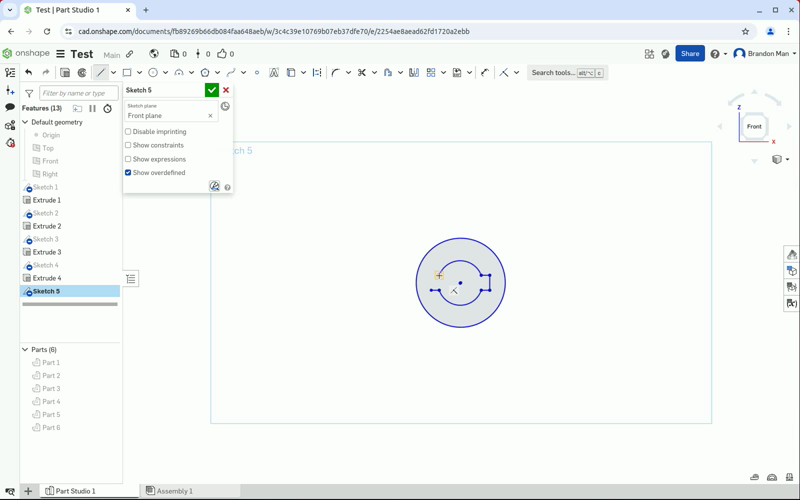
click(439, 275)
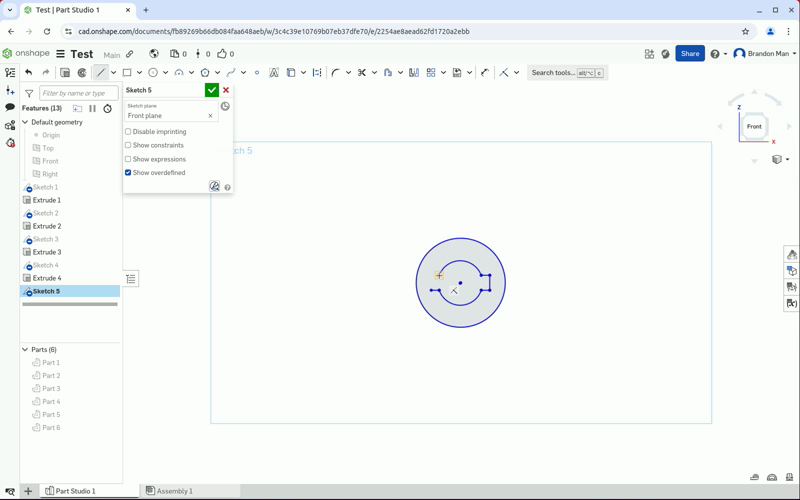
key_down(shift)
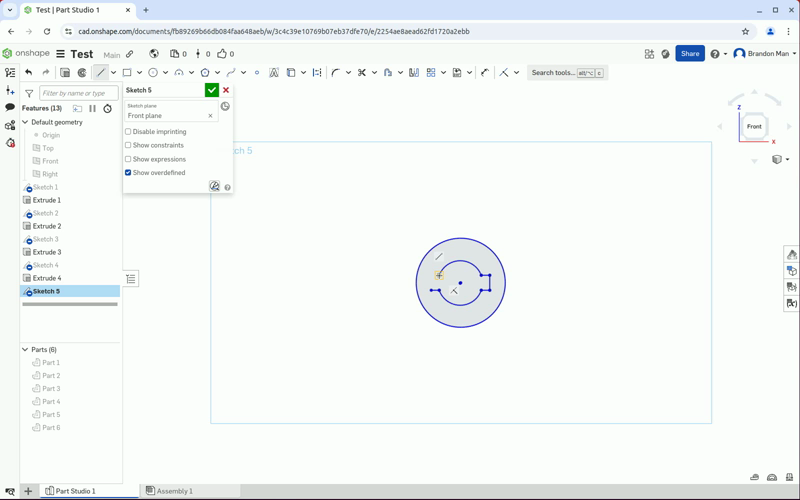
mouse_move(469, 275)
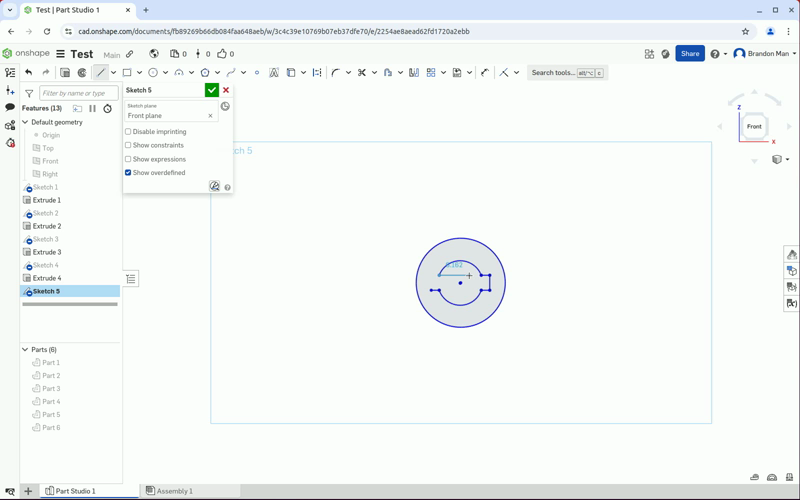
mouse_move(431, 275)
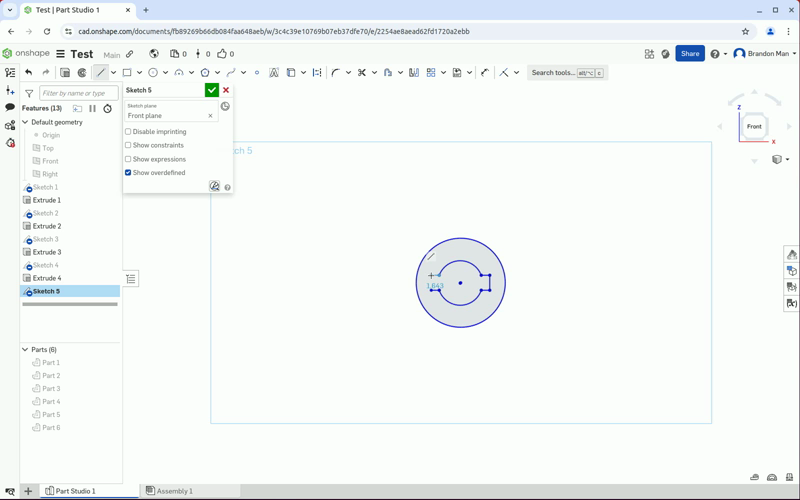
click(431, 275)
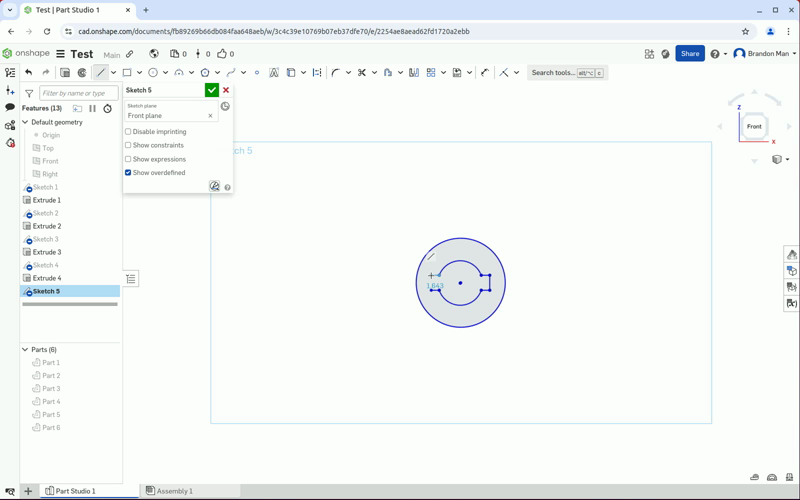
key_up(shift)
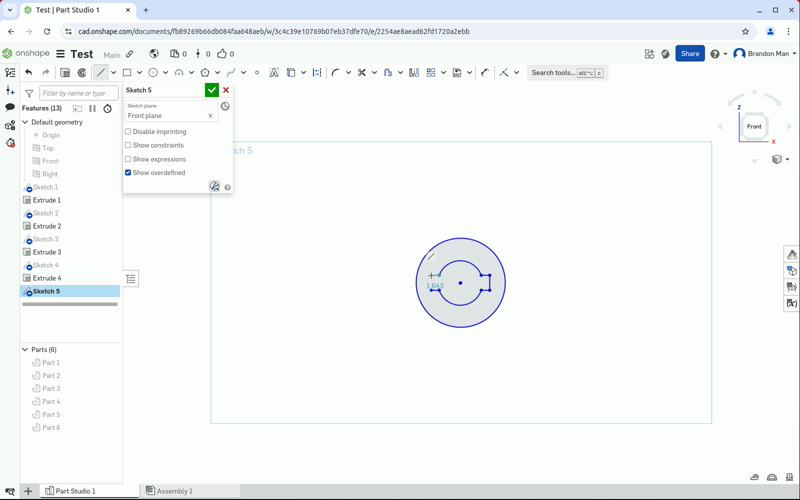
mouse_move(461, 275)
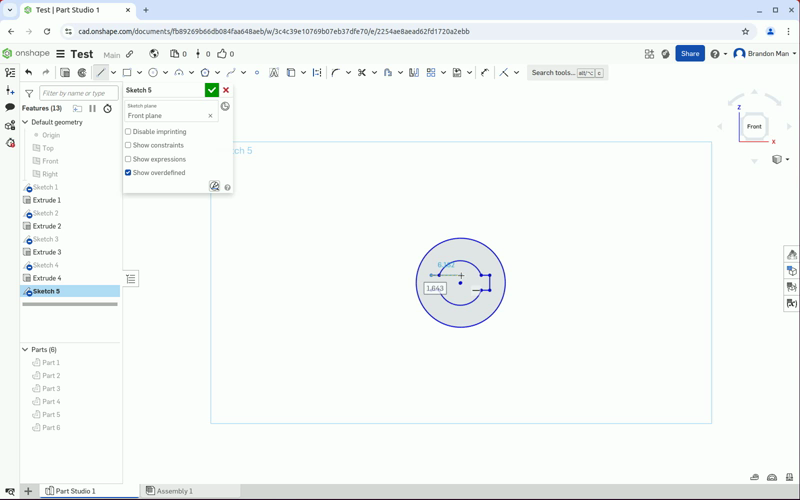
key_down(shift)
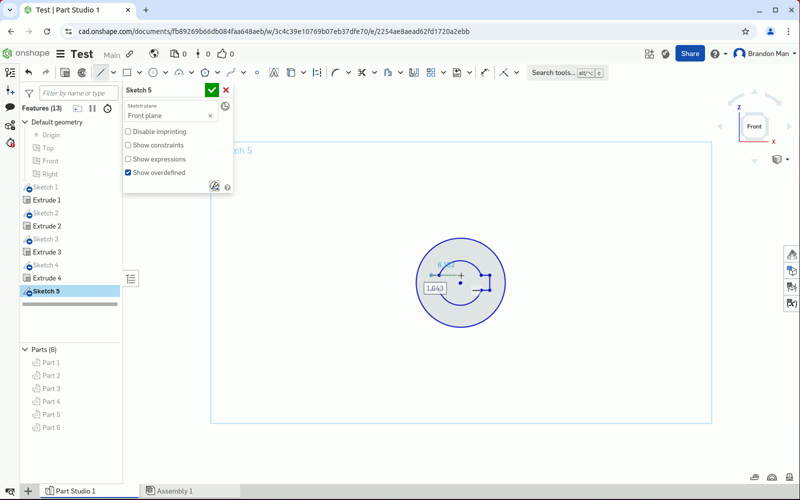
mouse_move(431, 290)
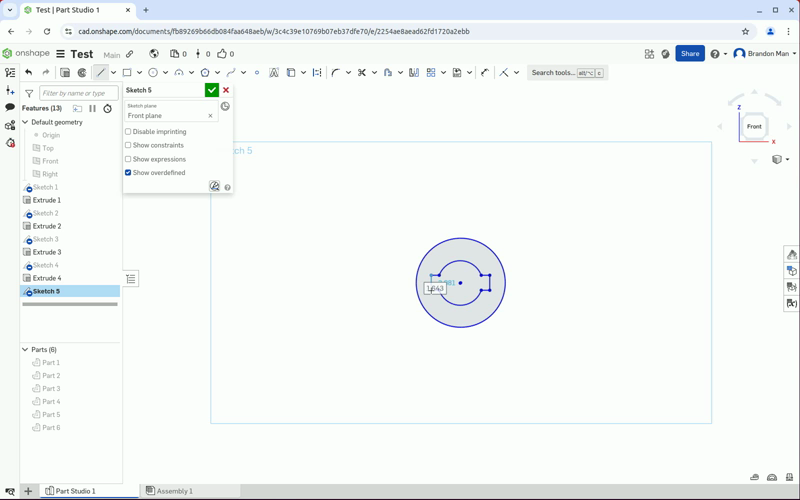
key_up(shift)
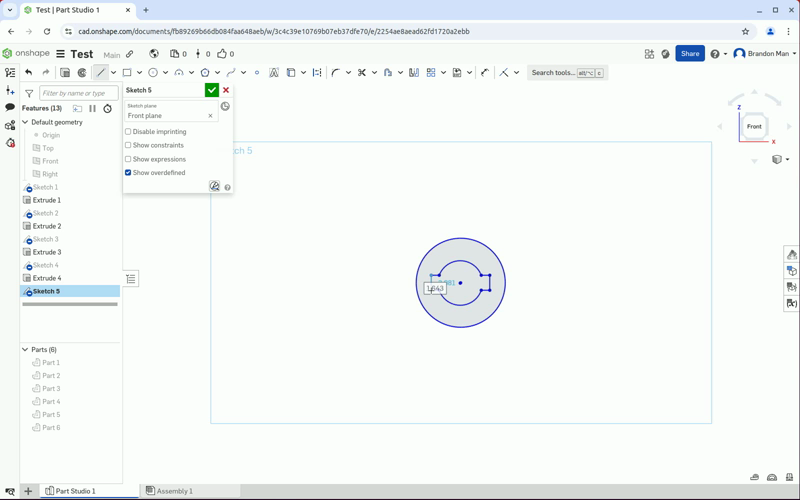
click(431, 290)
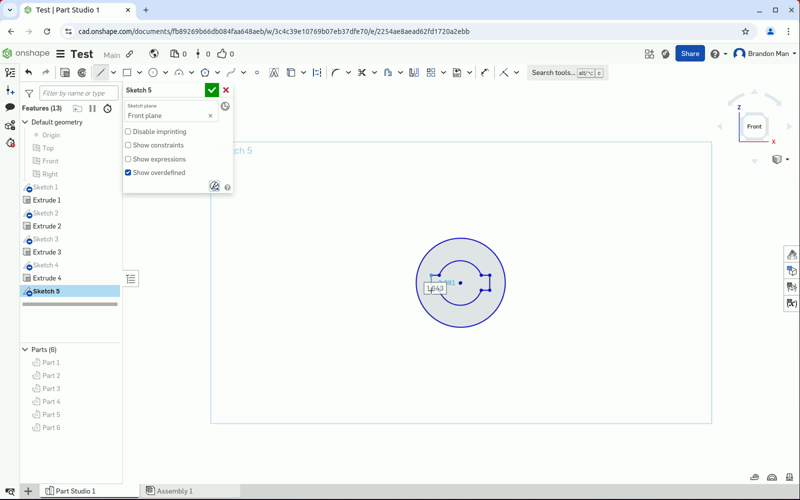
key(esc)
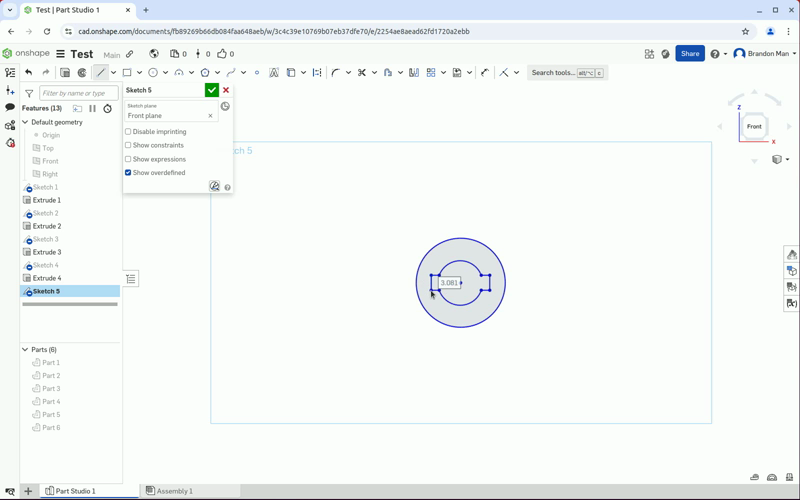
mouse_move(463, 323)
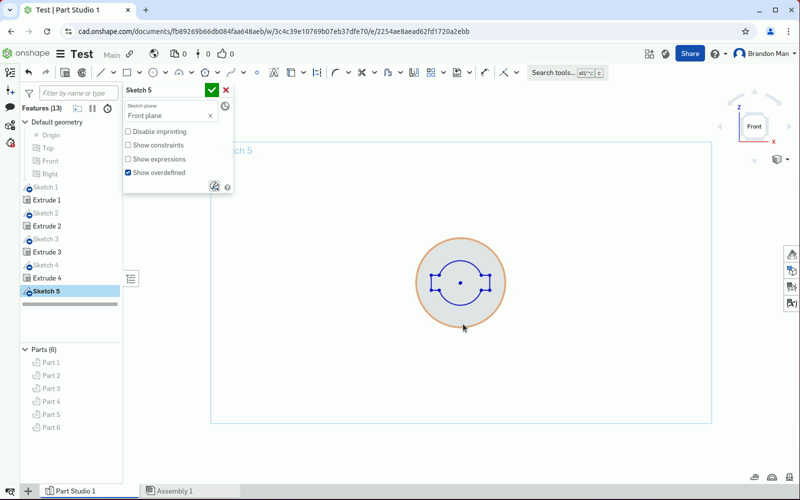
click(463, 323)
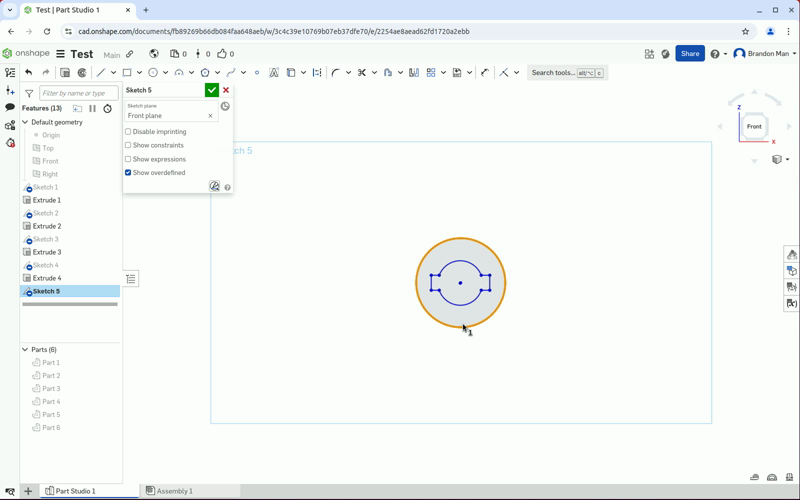
mouse_move(73, 352)
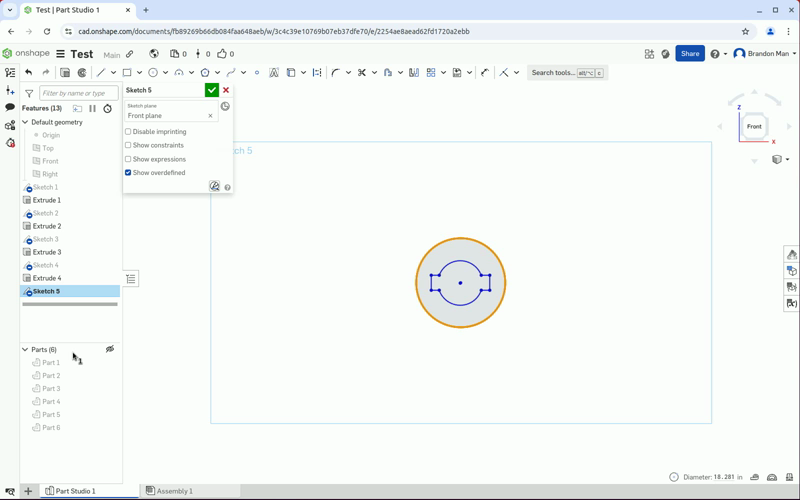
key(shift+y)
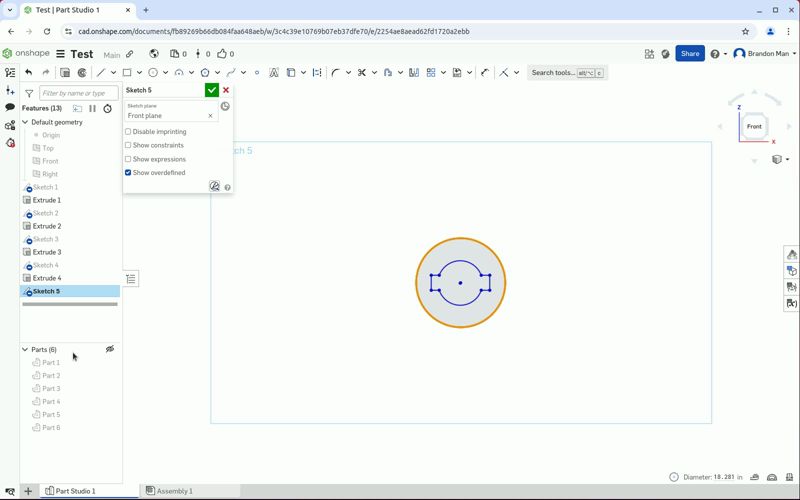
key(shift+e)
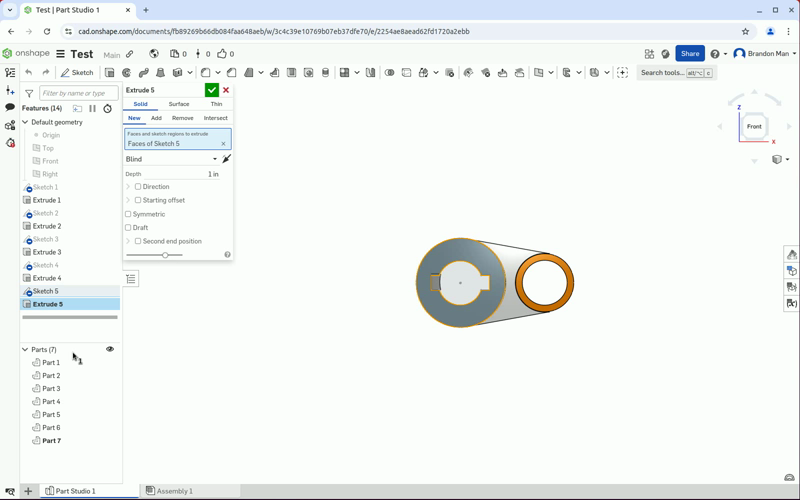
mouse_move(143, 106)
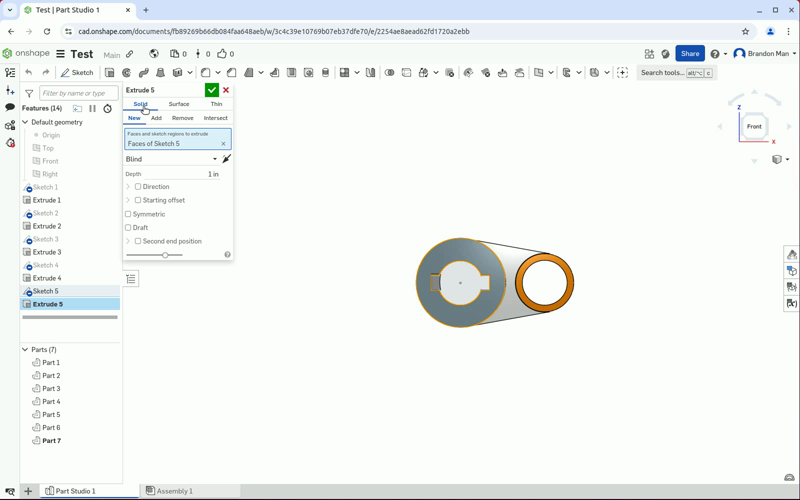
click(143, 106)
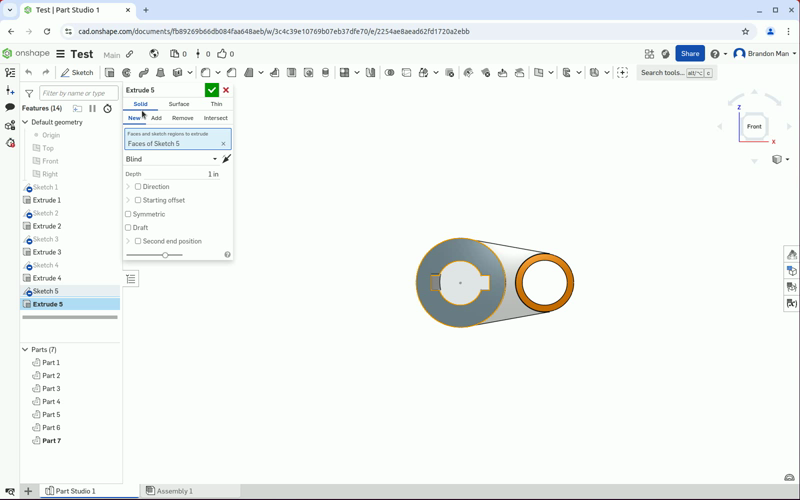
mouse_move(137, 120)
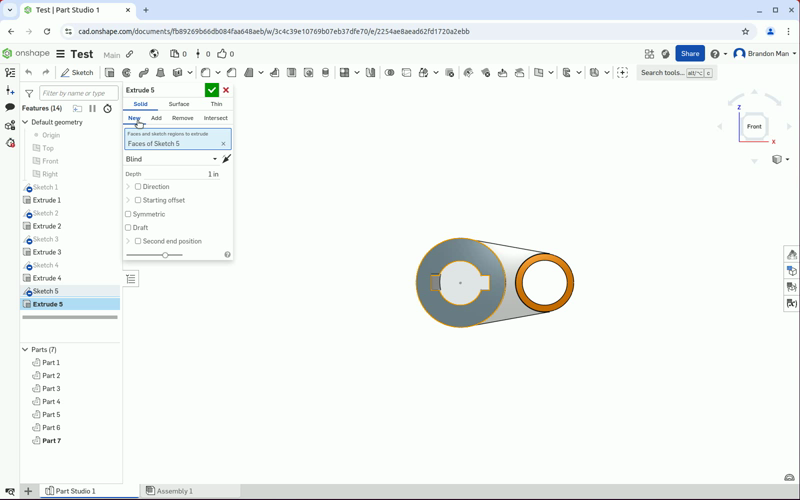
click(137, 120)
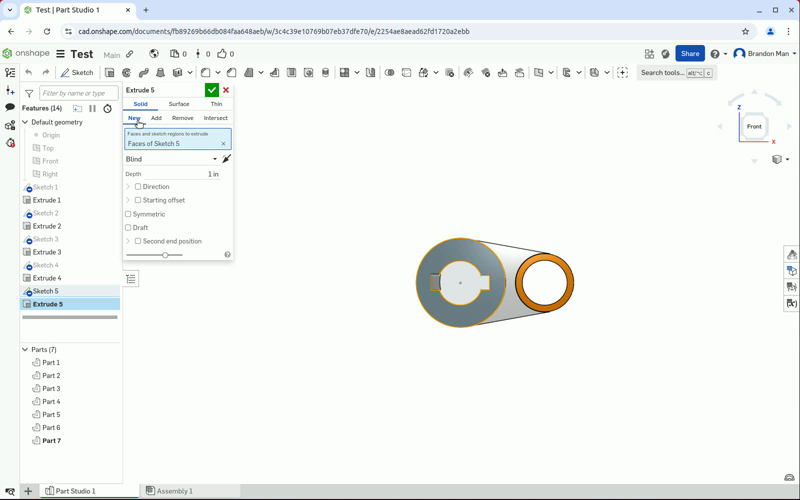
key(tab, 4)
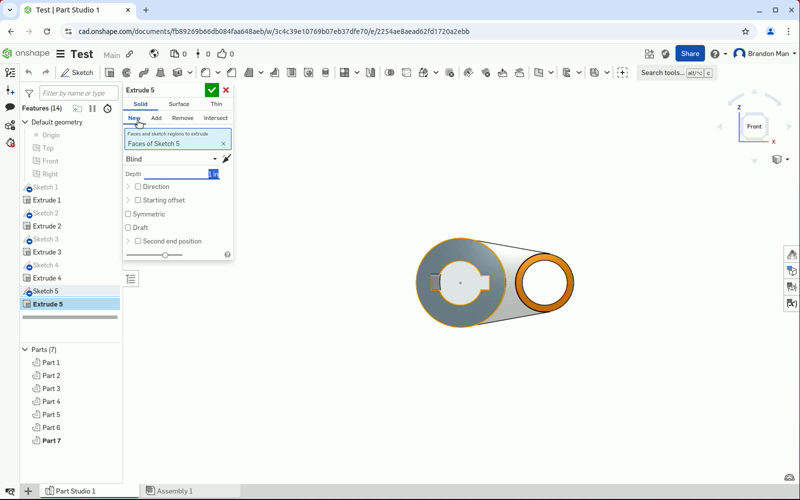
text(15.646)
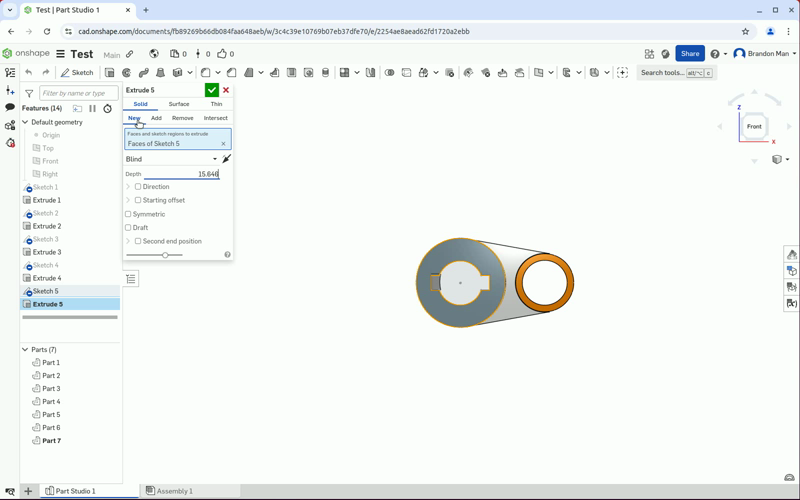
key(enter)
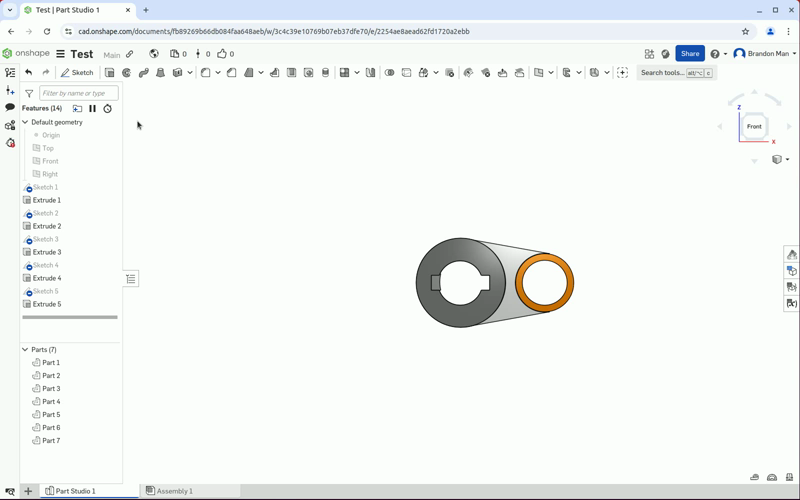
key(shift+h)
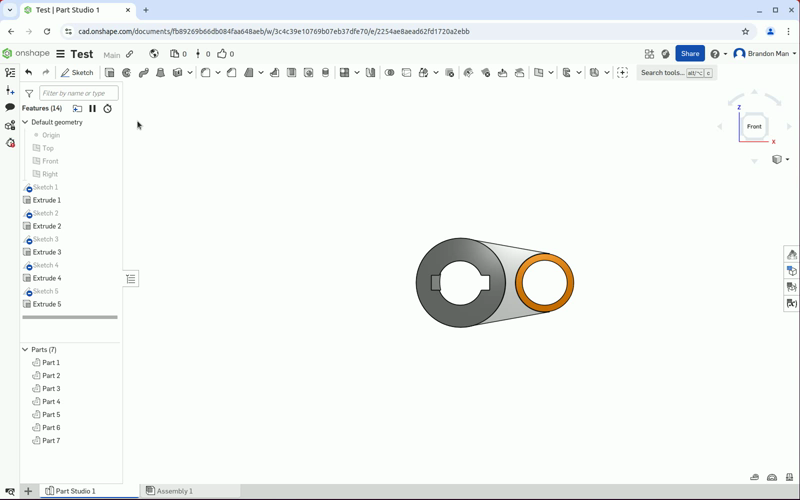
key(shift+h)
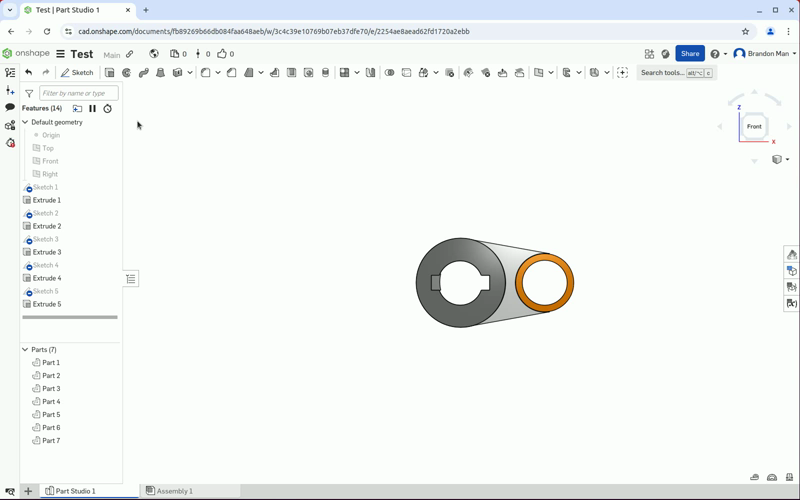
mouse_move(73, 189)
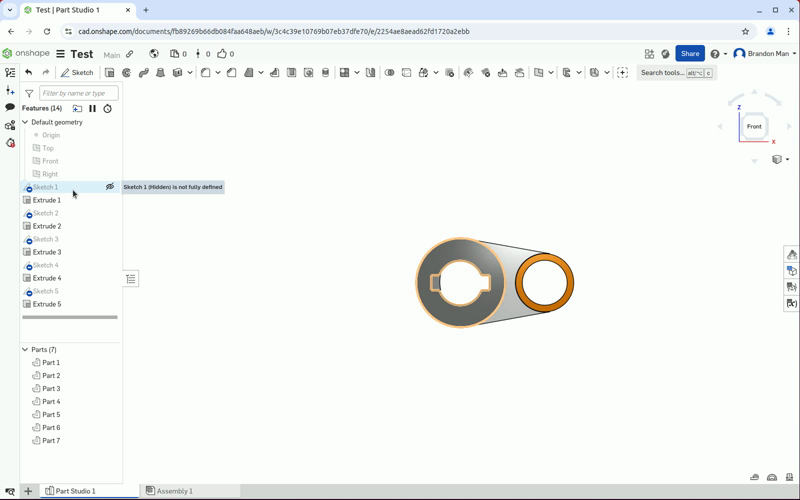
click(73, 189)
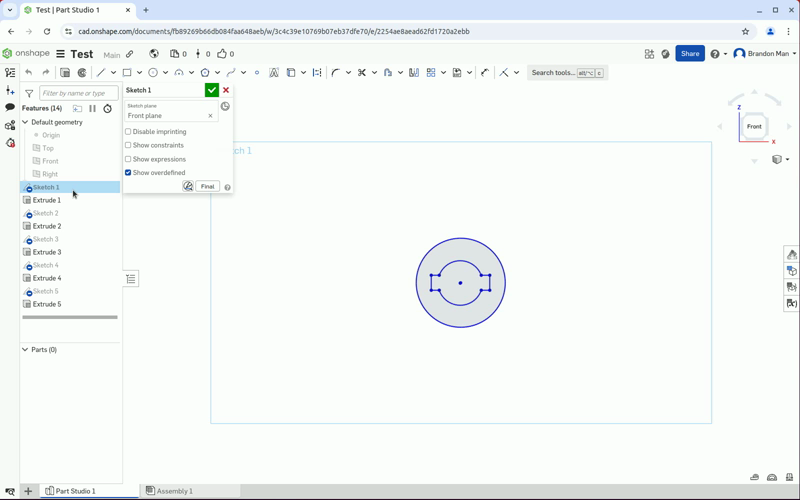
mouse_move(229, 92)
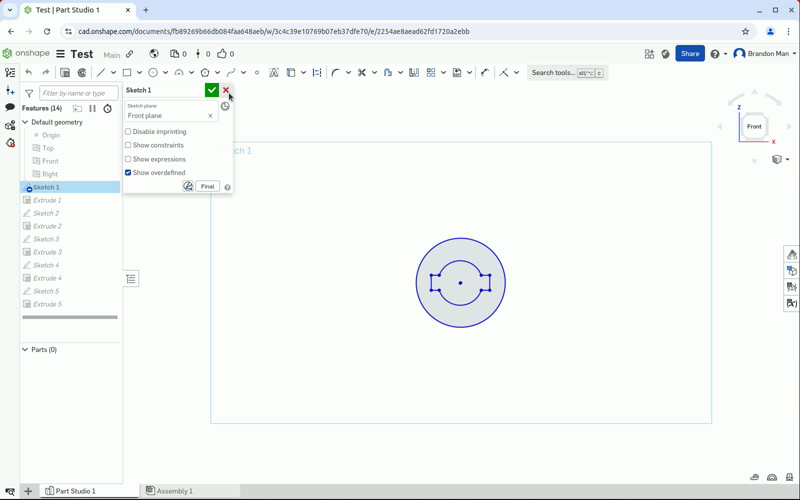
click(229, 92)
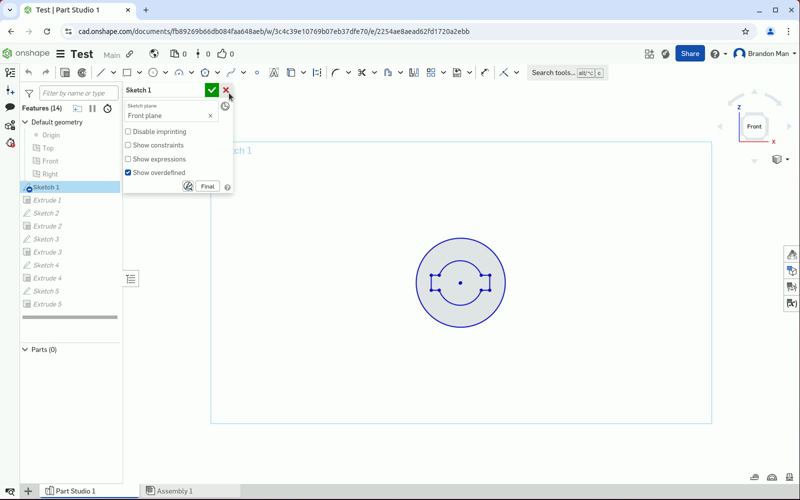
key(shift+s)
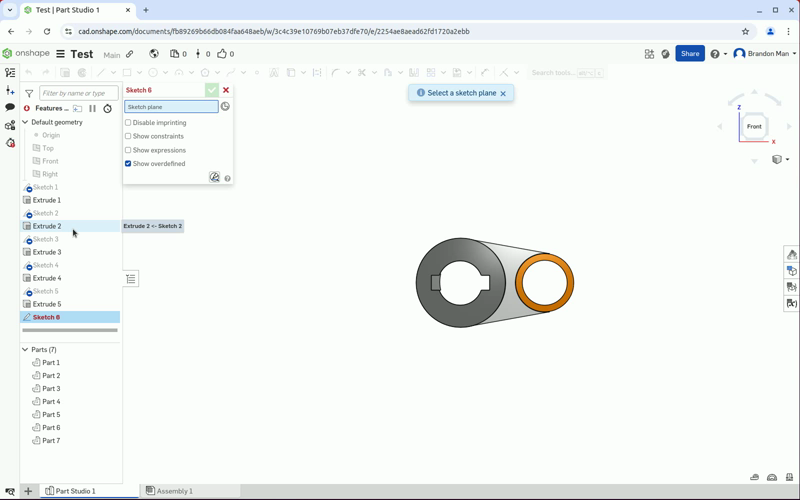
scroll(3)
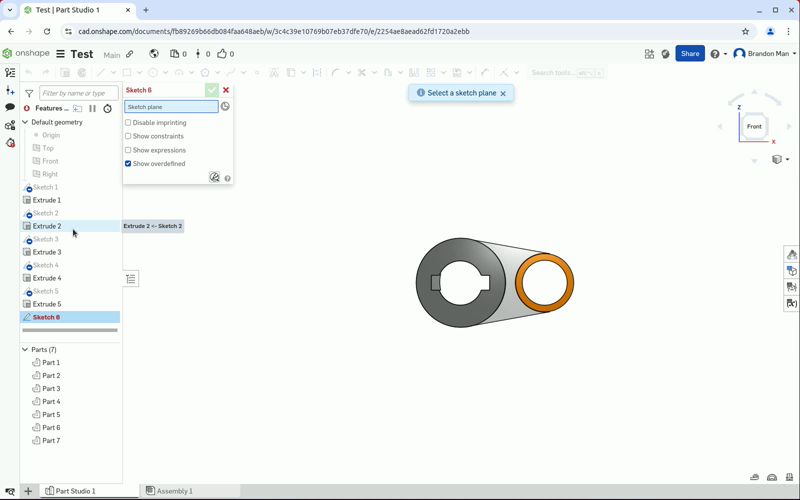
mouse_move(73, 163)
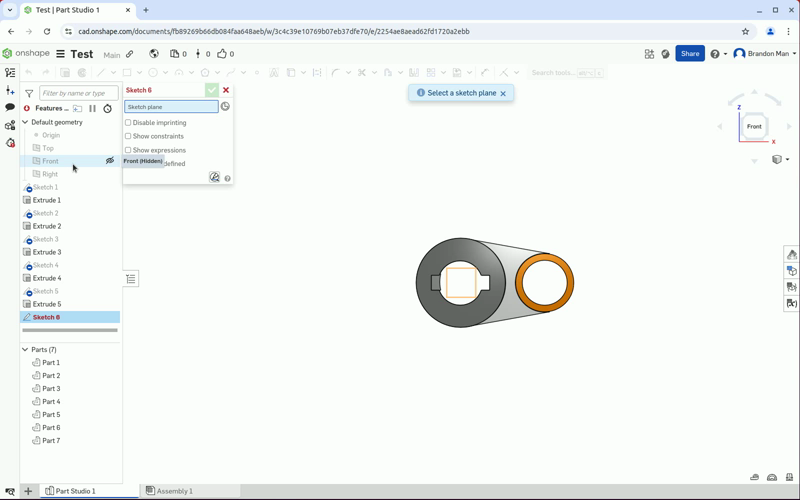
click(73, 163)
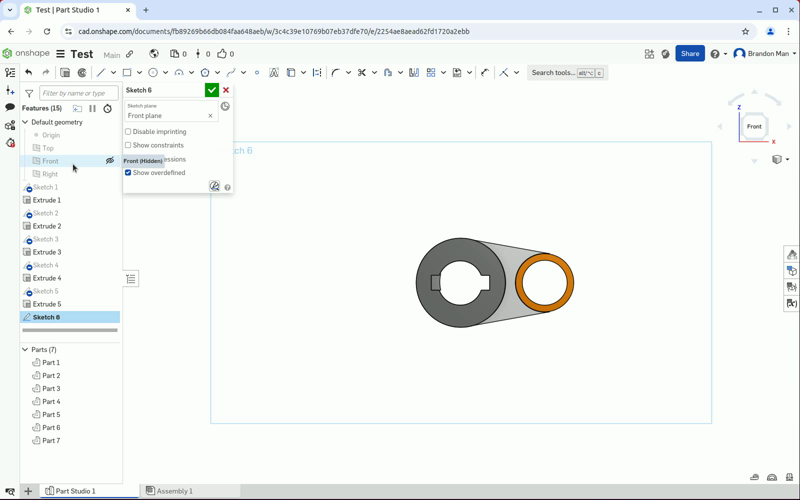
mouse_move(73, 352)
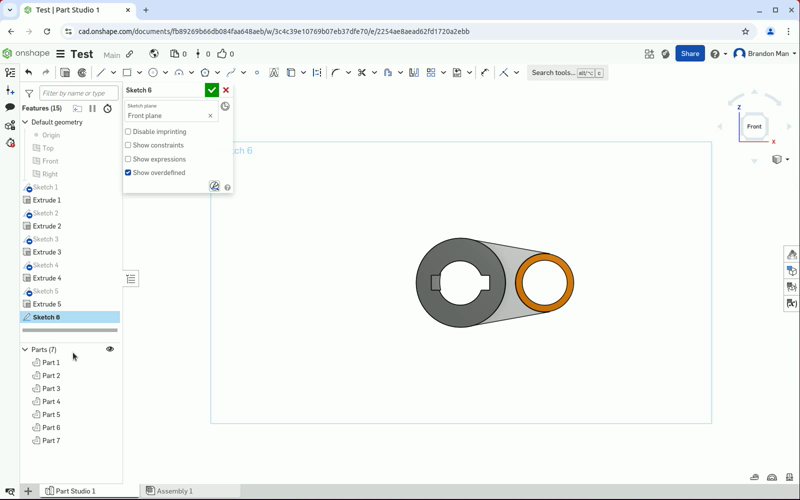
key(y)
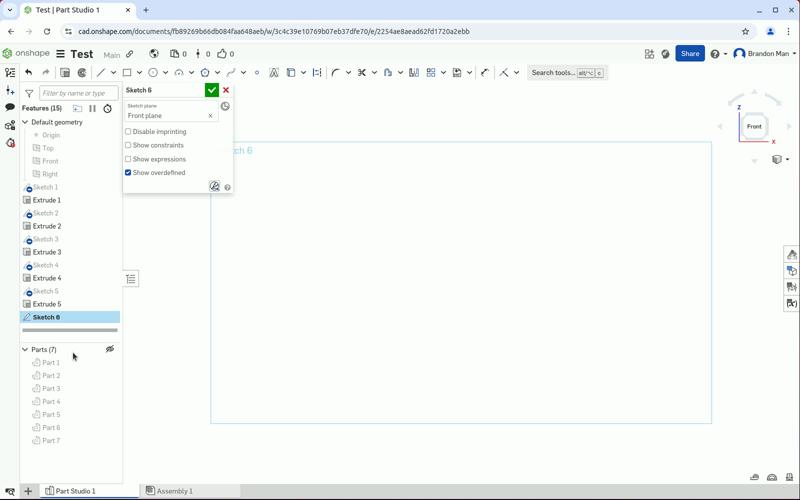
key(l)
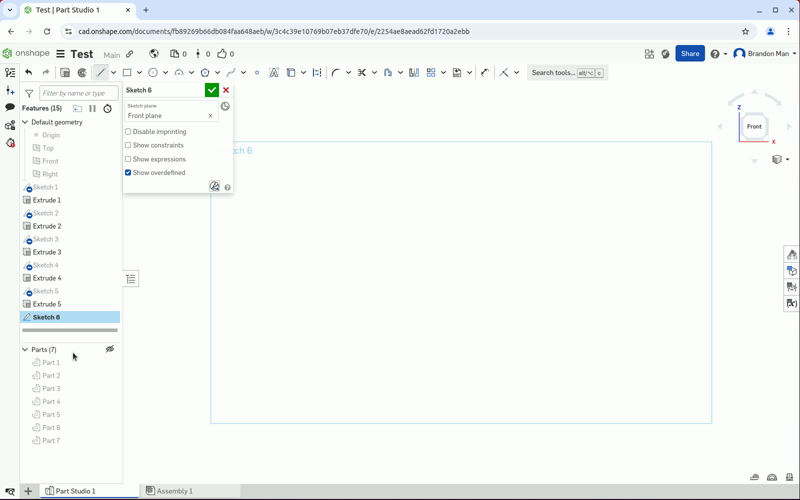
key_down(shift)
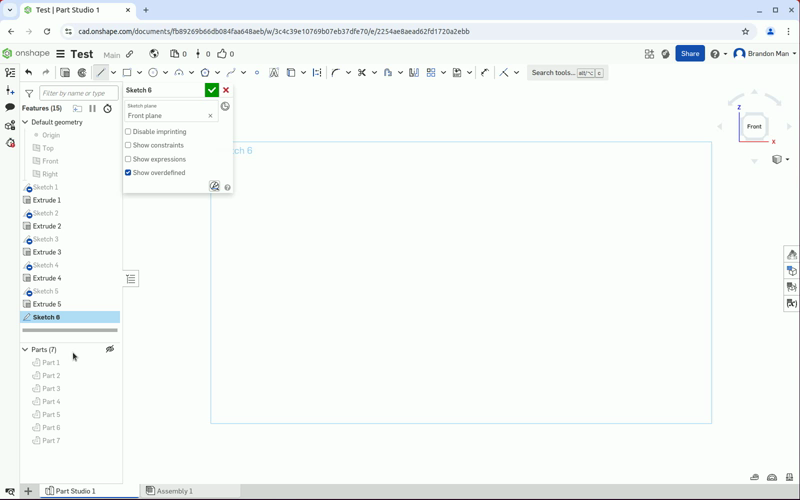
mouse_move(431, 290)
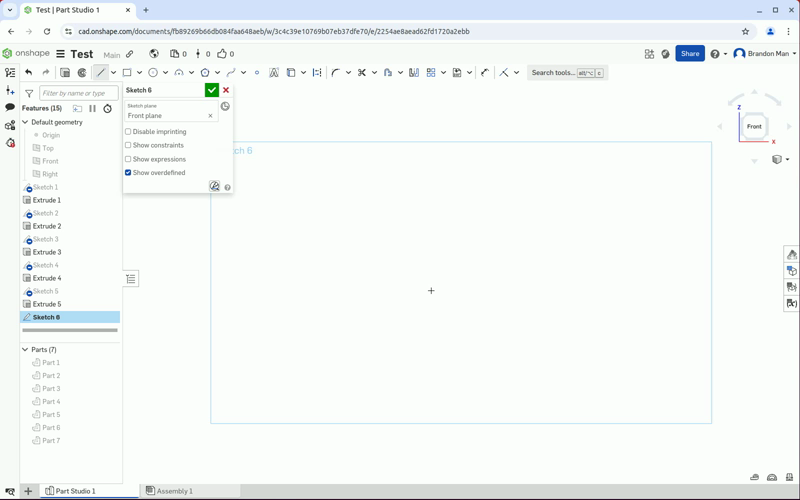
click(431, 290)
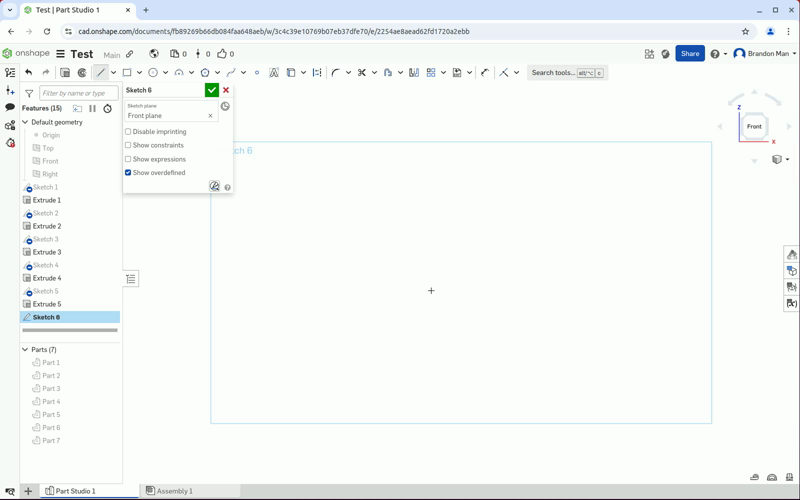
key_up(shift)
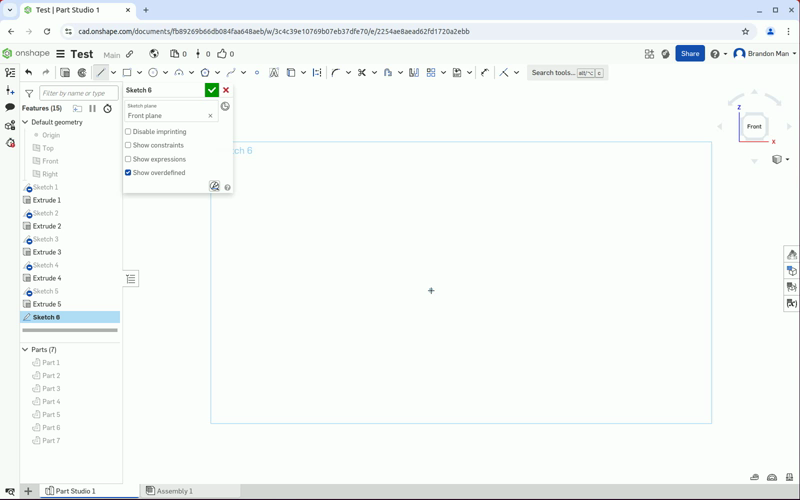
key_down(shift)
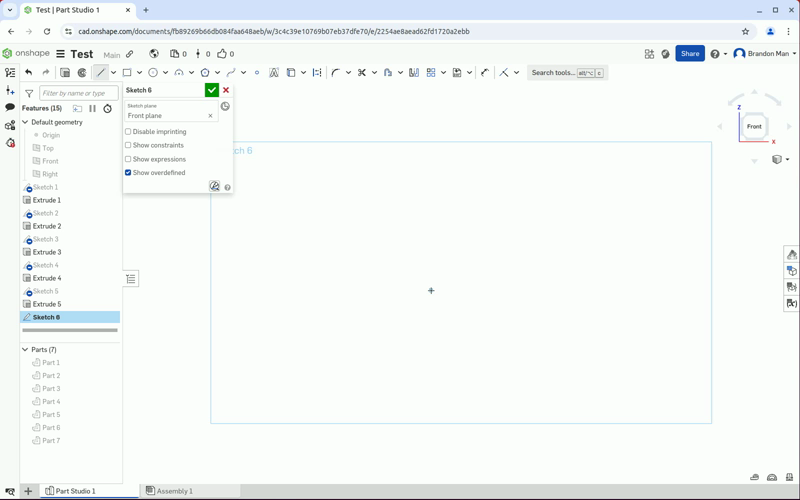
mouse_move(461, 290)
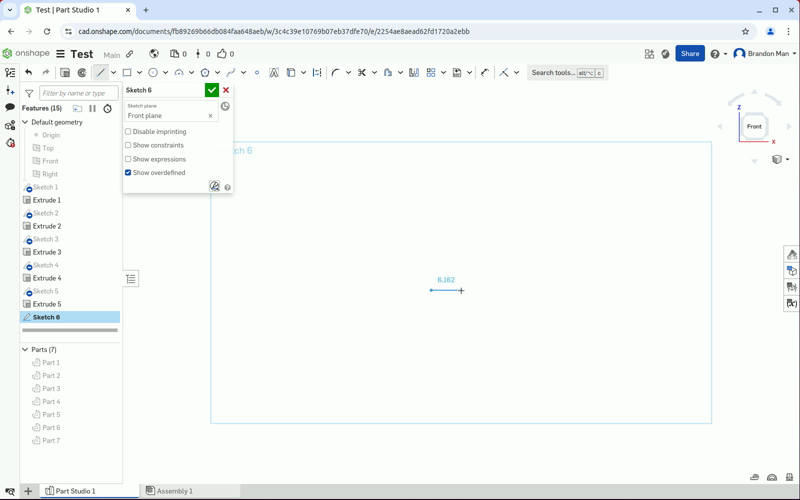
mouse_move(440, 290)
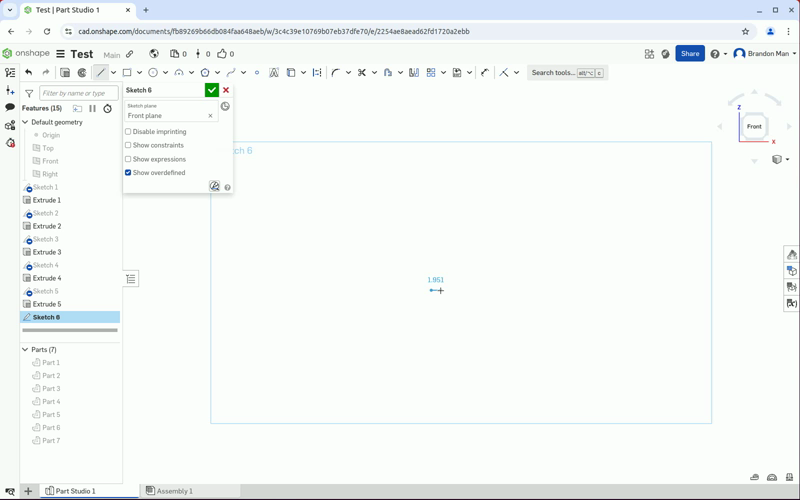
click(440, 290)
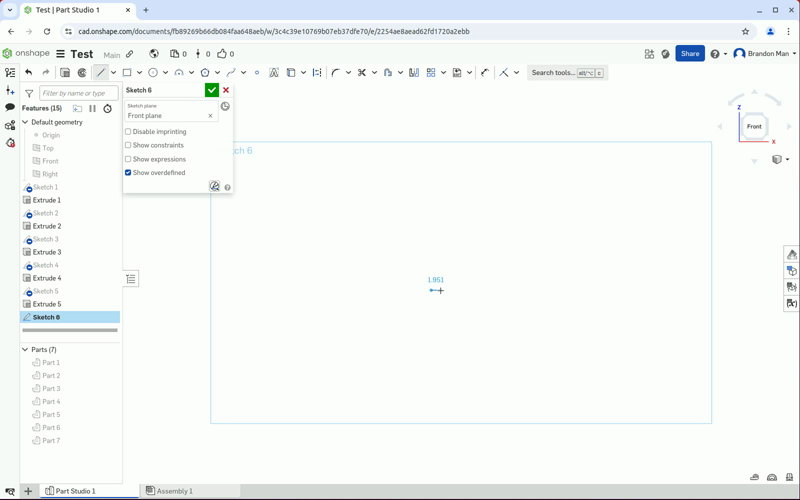
key_up(shift)
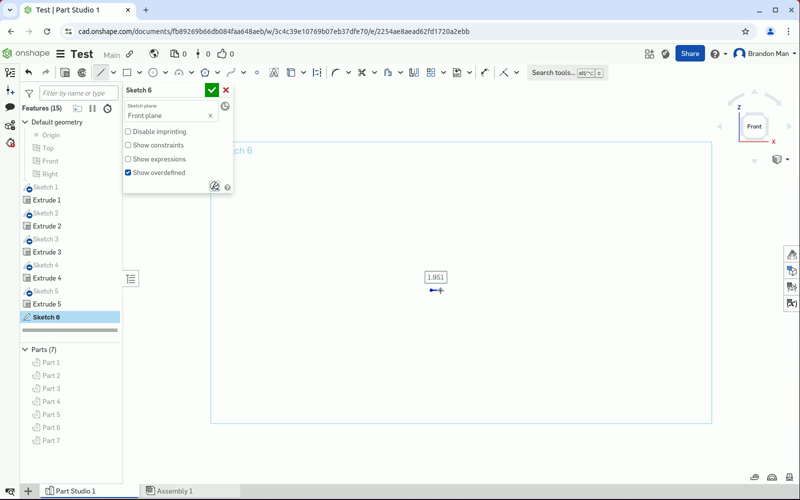
key(esc)
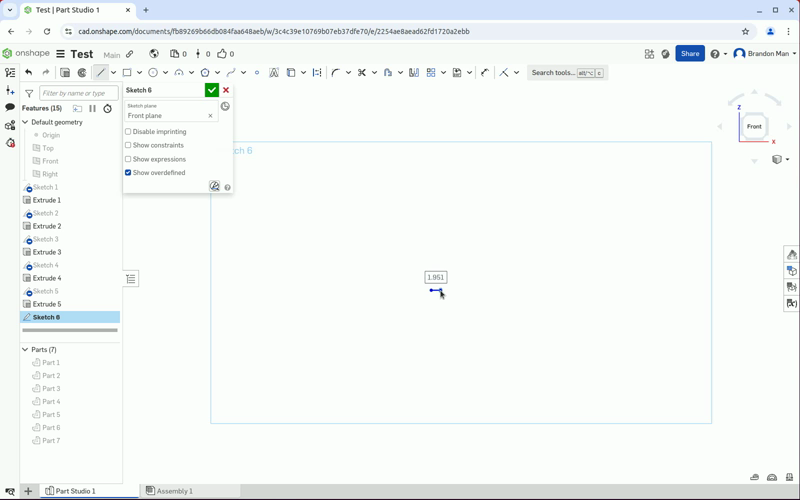
key(a)
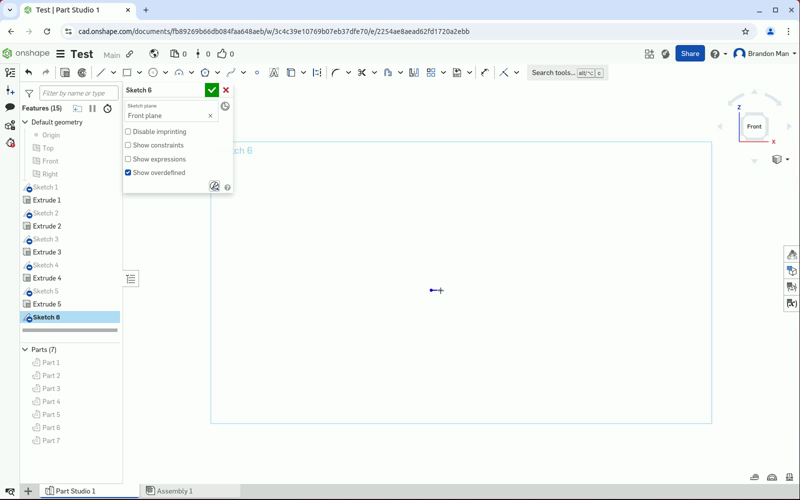
mouse_move(440, 290)
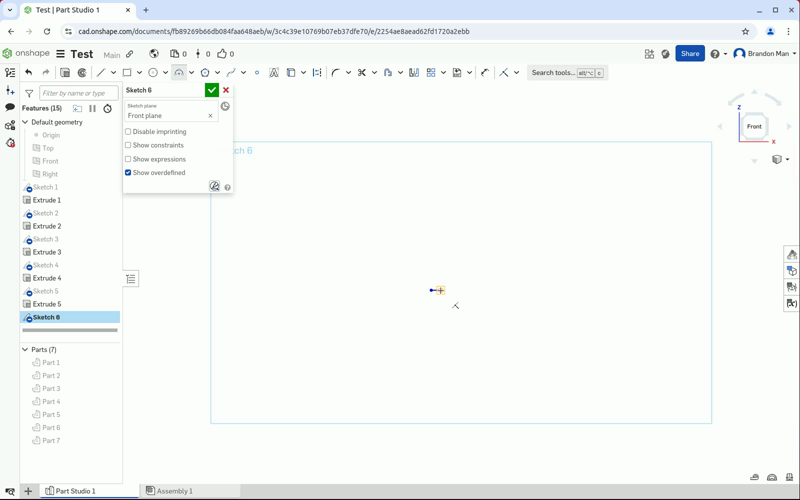
click(440, 290)
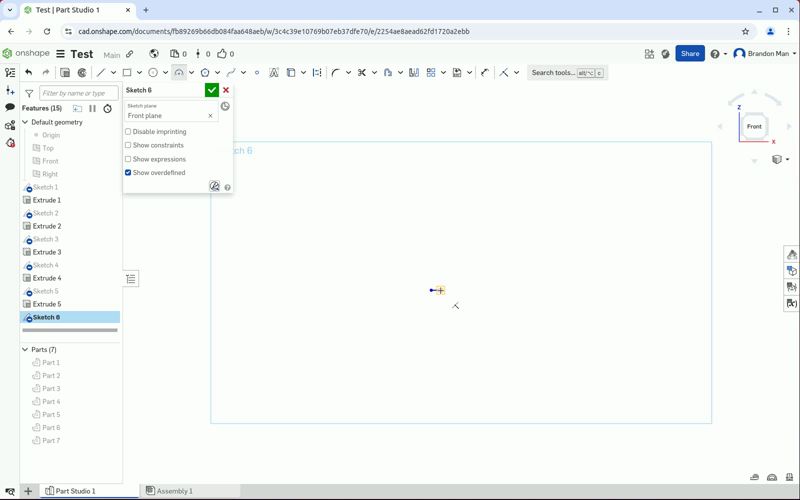
key_down(shift)
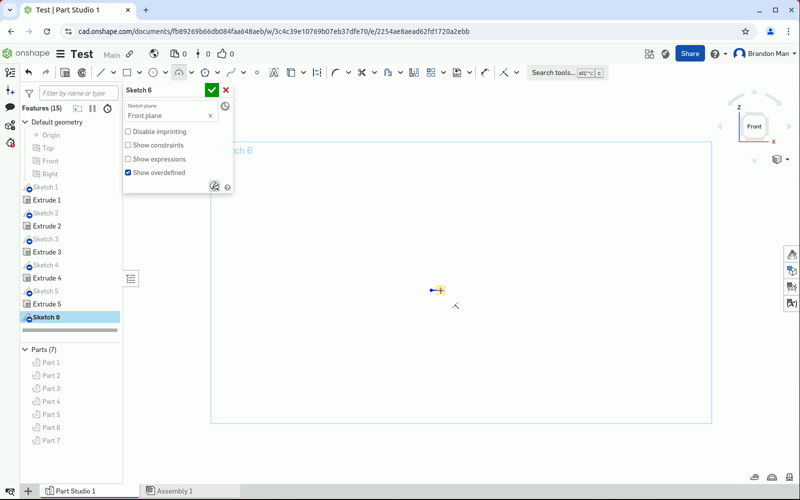
mouse_move(440, 273)
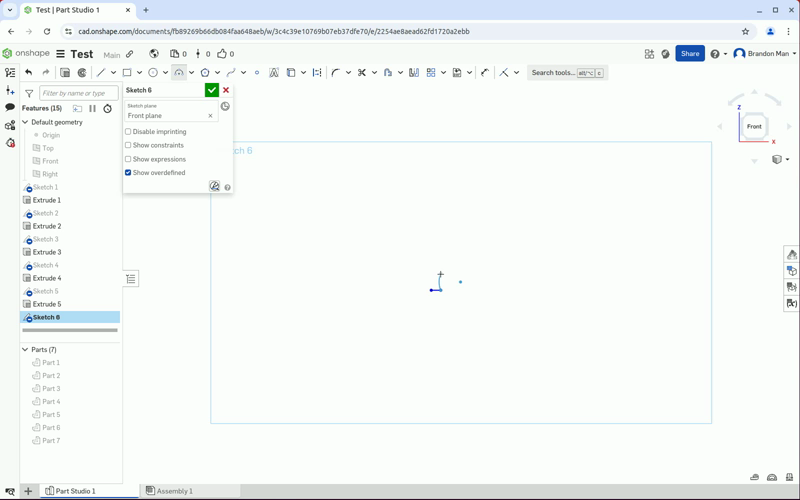
click(440, 273)
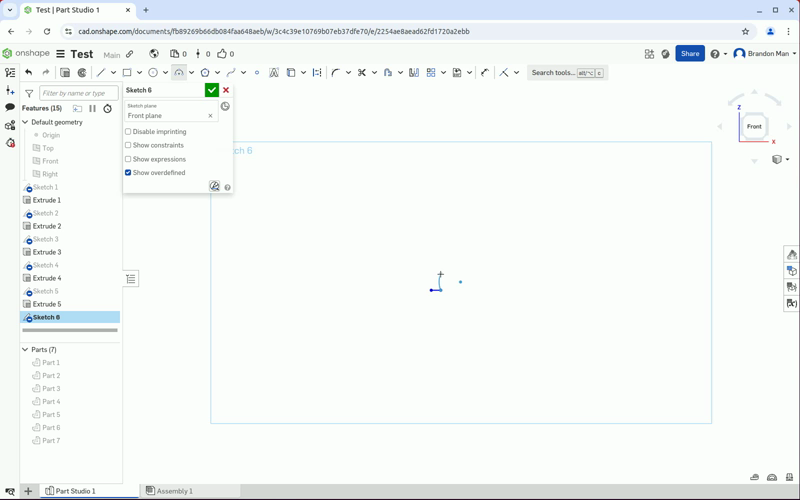
mouse_move(439, 281)
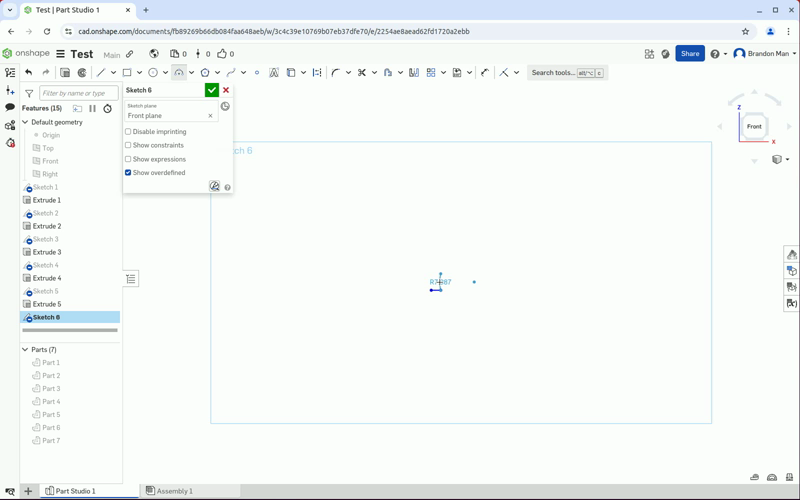
click(439, 281)
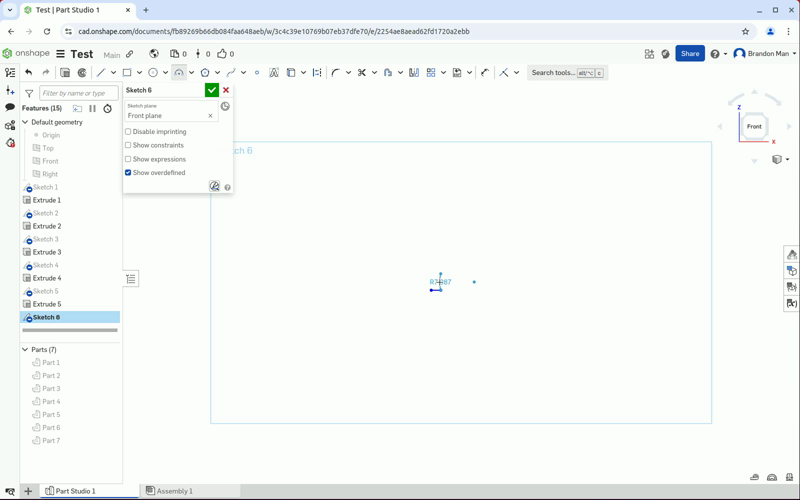
key_up(shift)
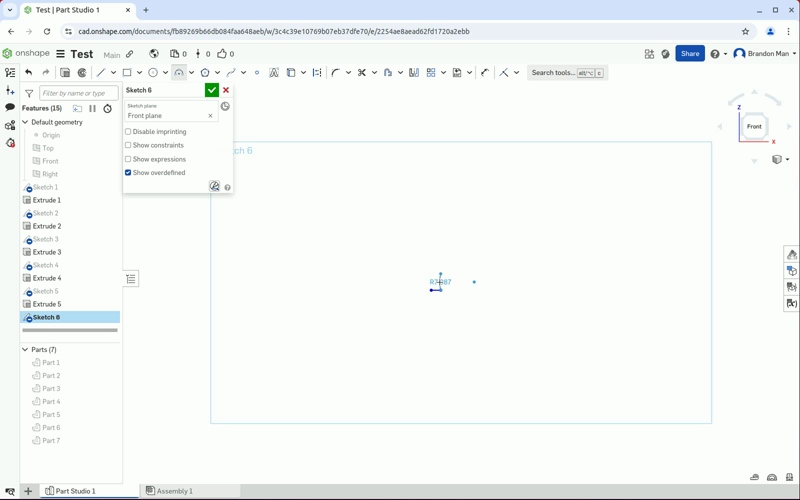
key(esc)
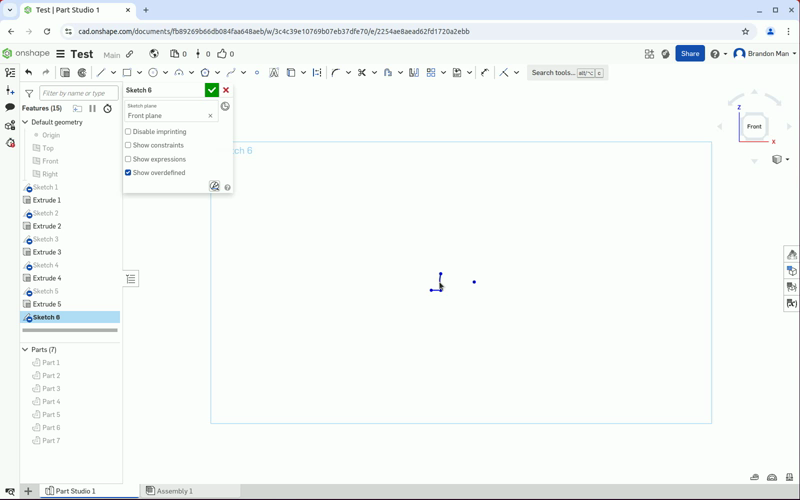
key(l)
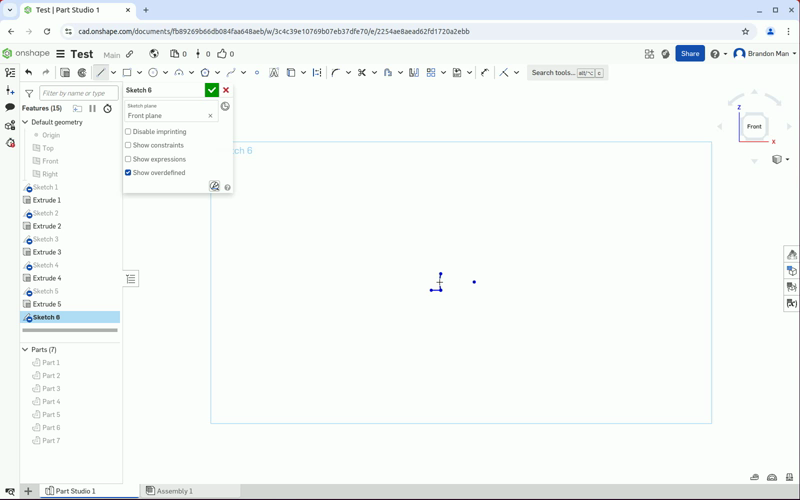
mouse_move(440, 273)
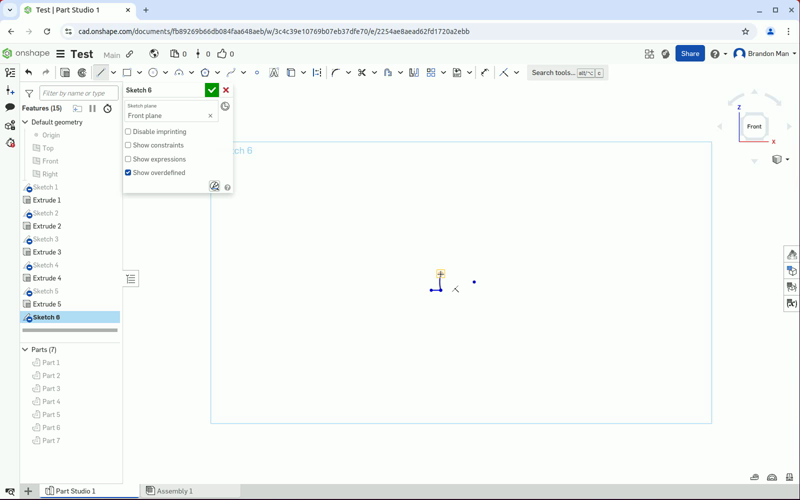
click(440, 273)
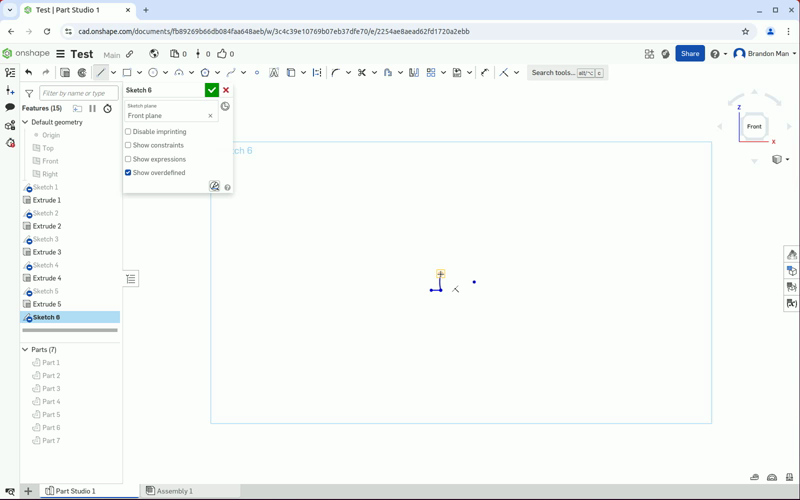
key_down(shift)
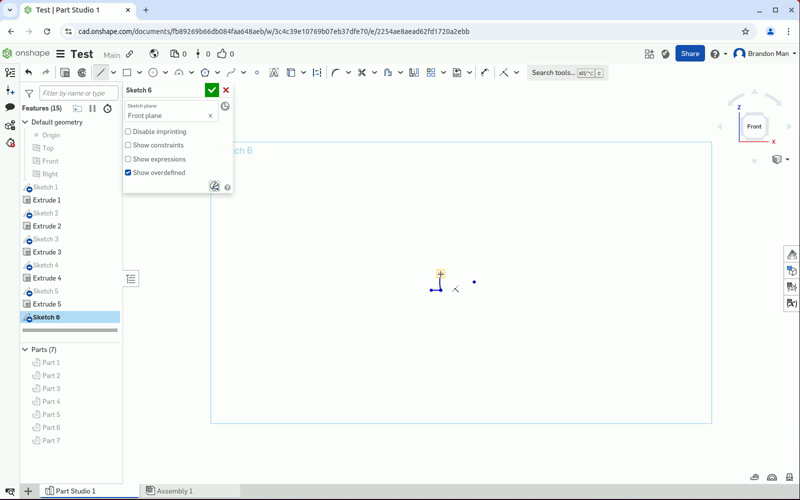
mouse_move(470, 273)
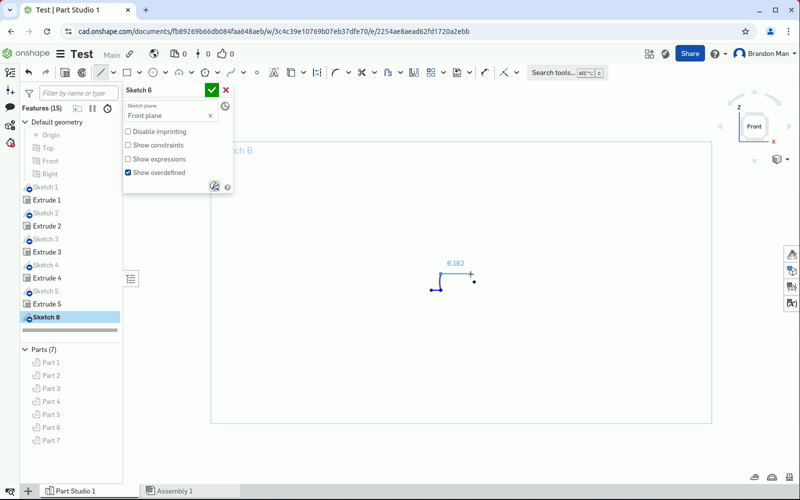
mouse_move(431, 273)
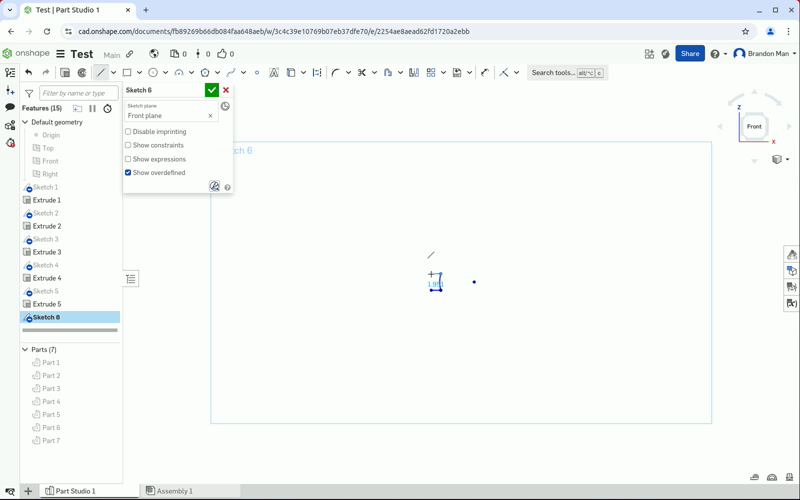
click(431, 273)
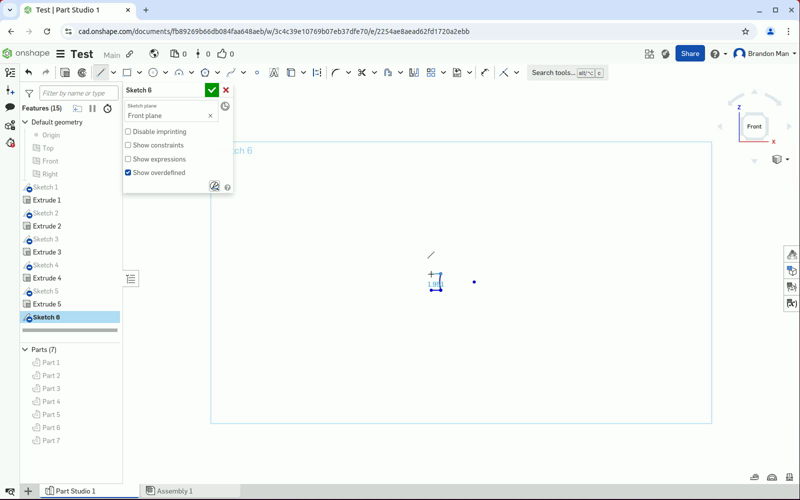
key_up(shift)
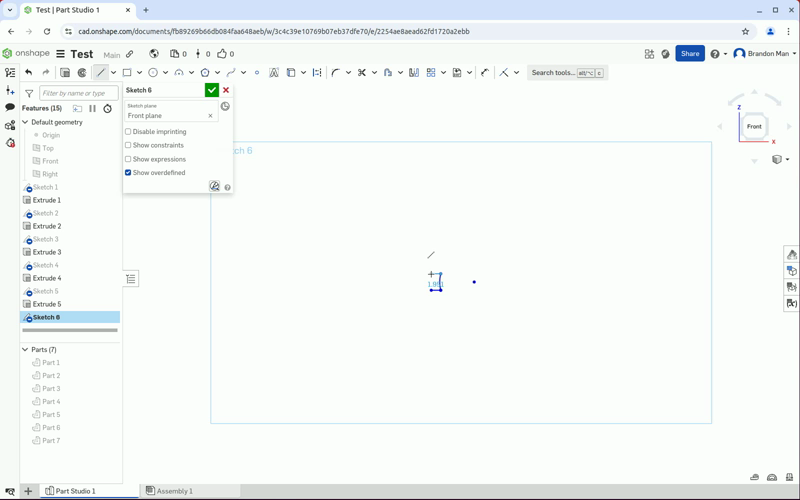
mouse_move(461, 273)
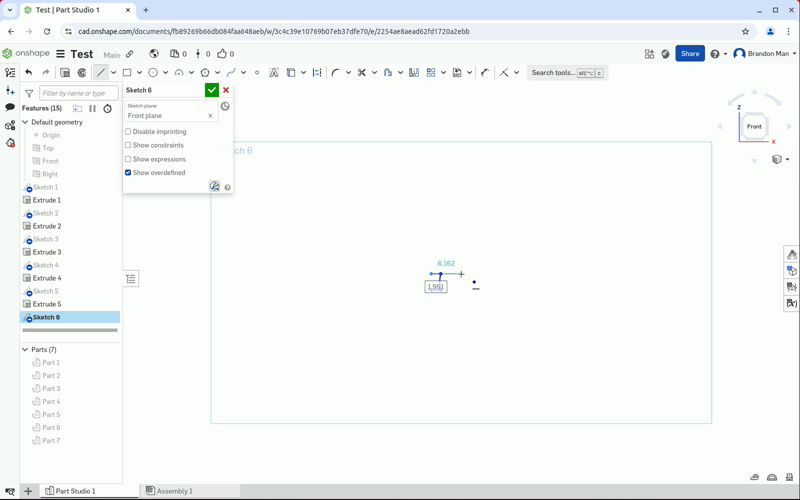
key_down(shift)
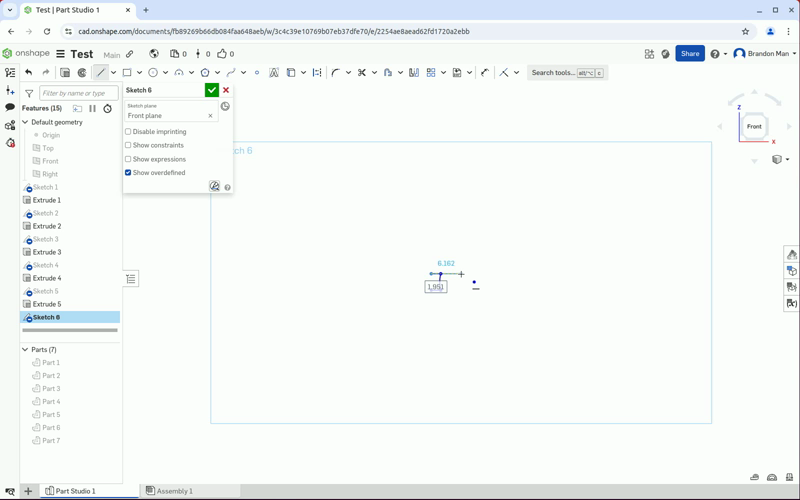
mouse_move(431, 290)
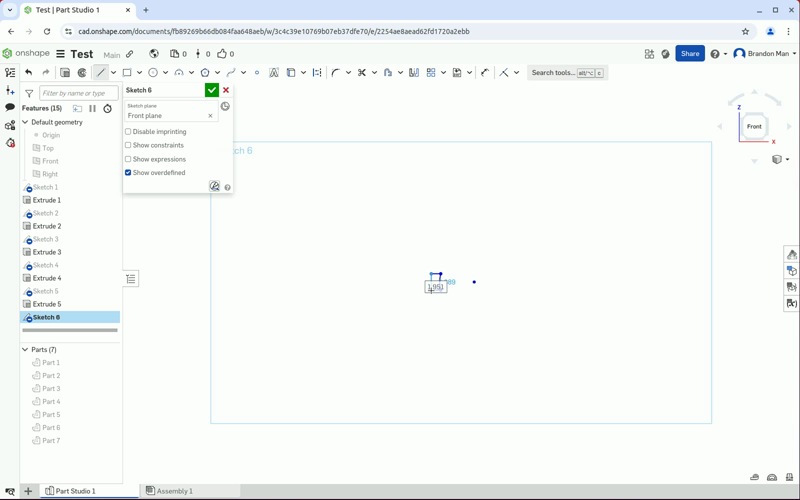
key_up(shift)
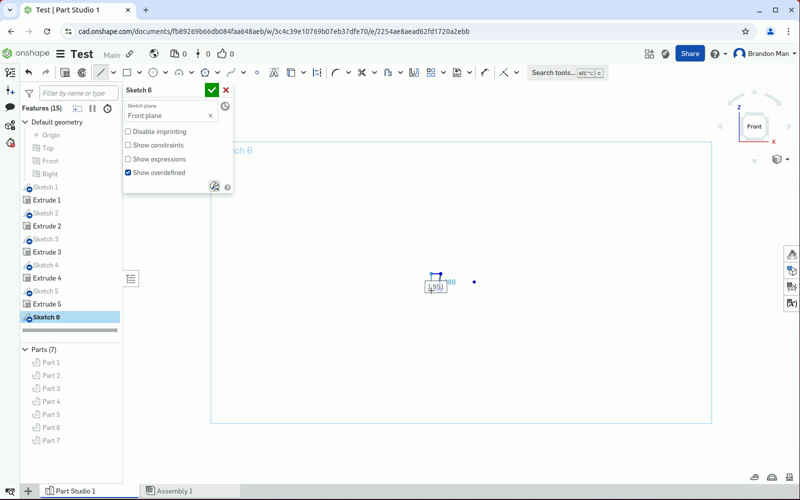
click(431, 290)
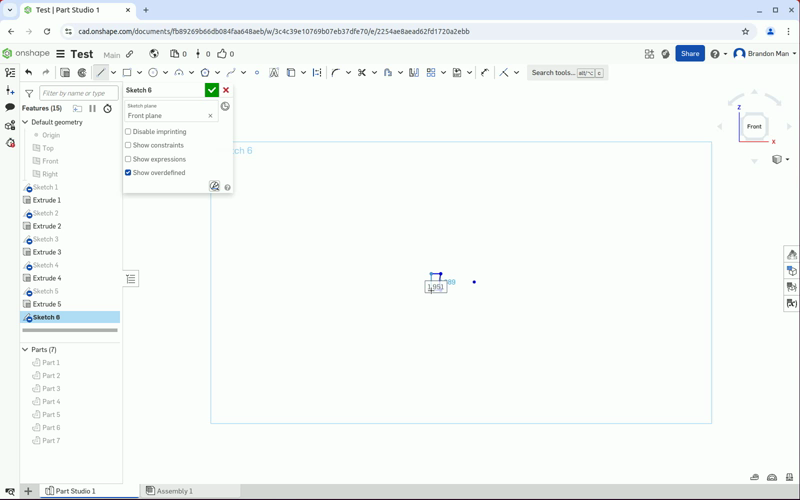
key(esc)
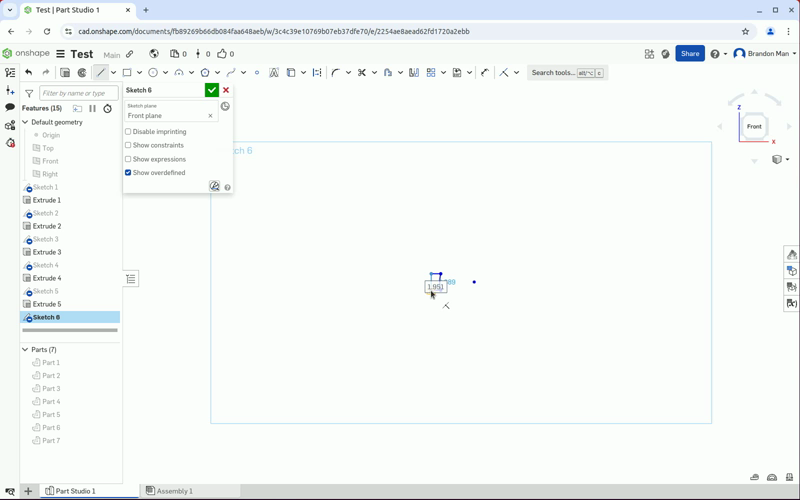
mouse_move(436, 274)
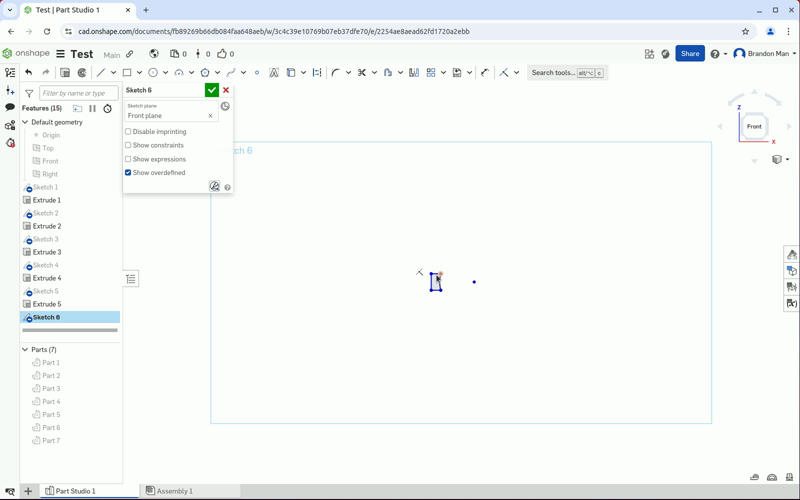
scroll(6)
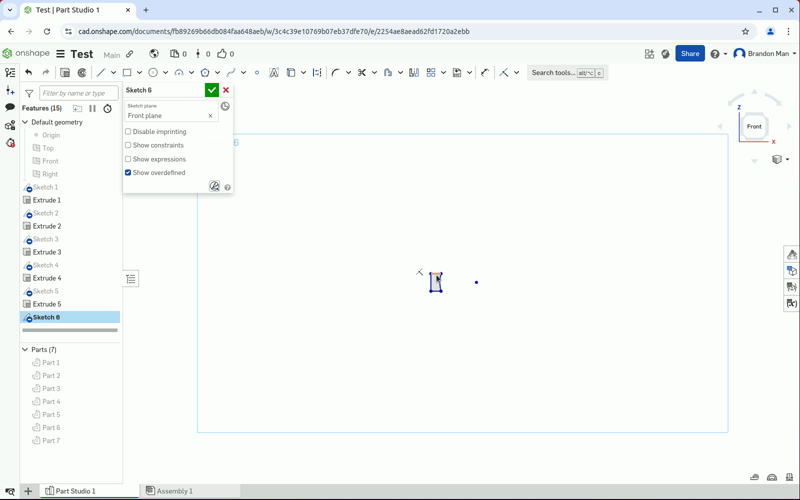
scroll(6)
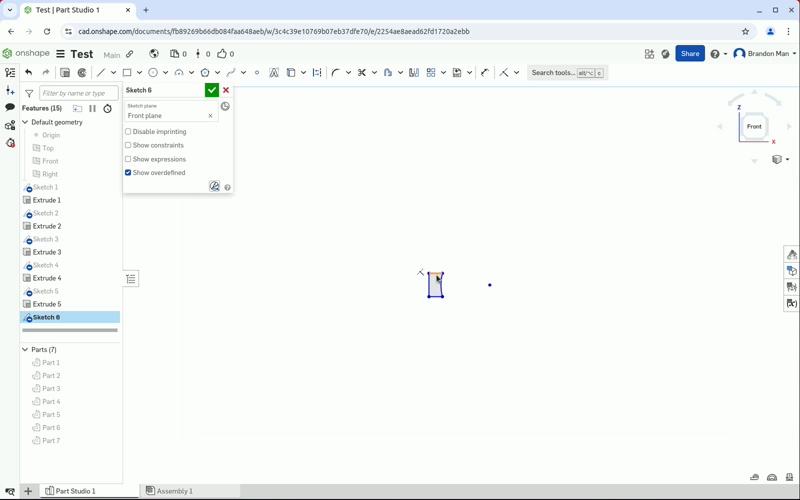
scroll(6)
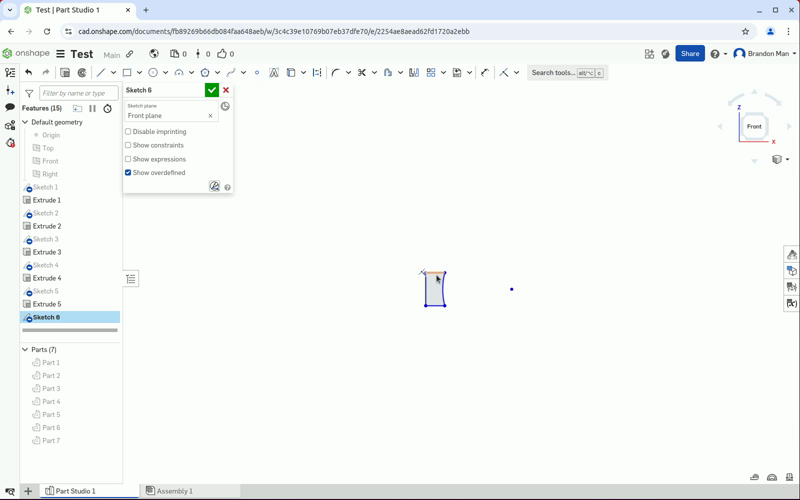
scroll(6)
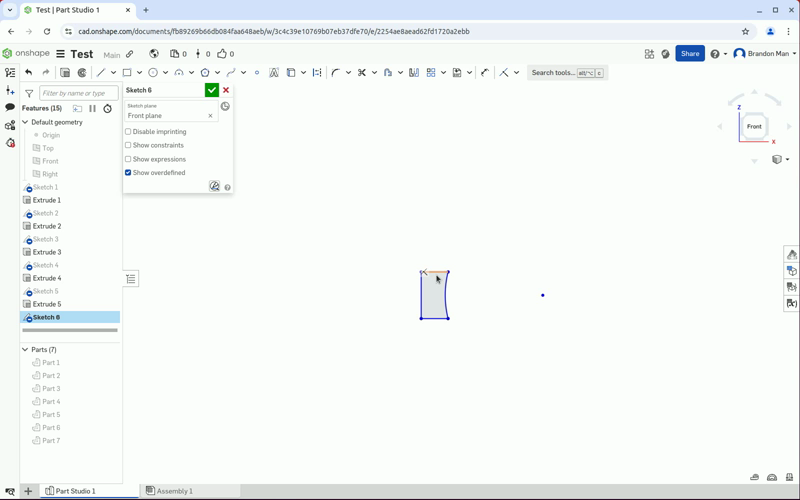
scroll(6)
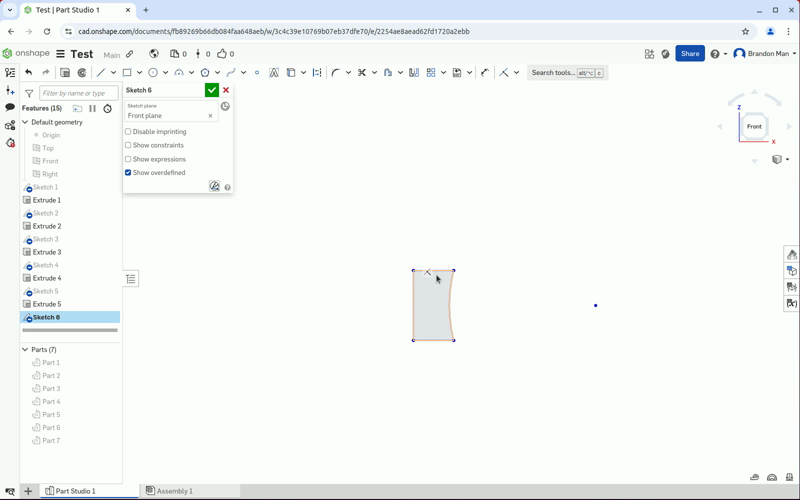
scroll(6)
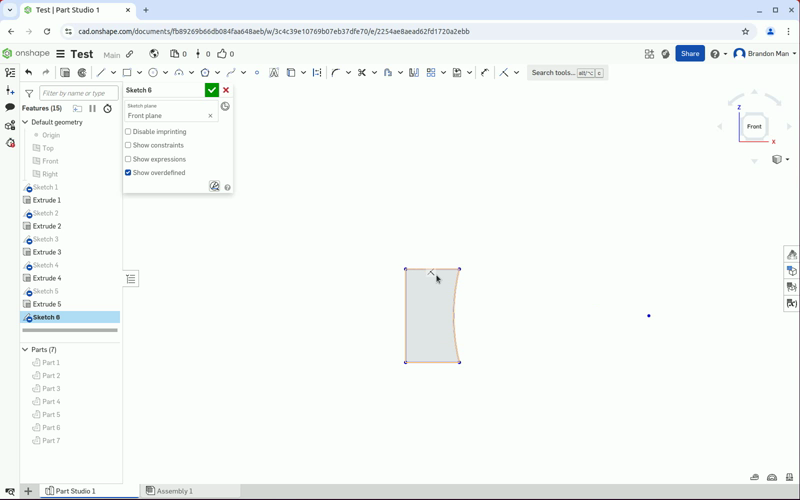
scroll(6)
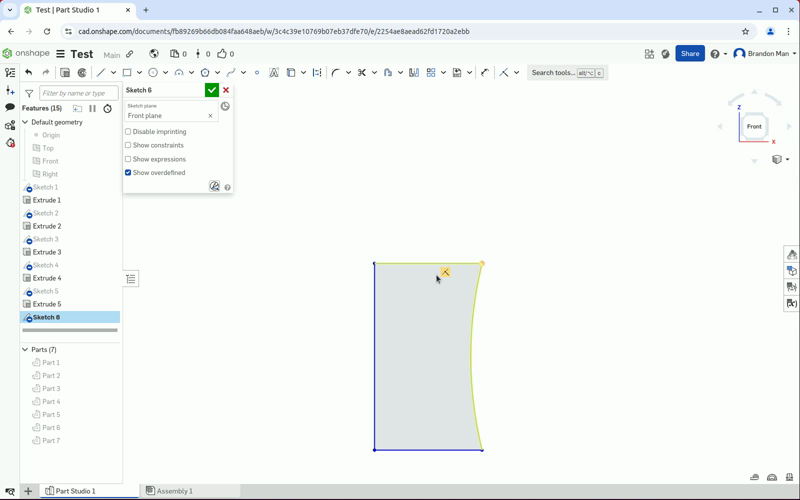
click(436, 274)
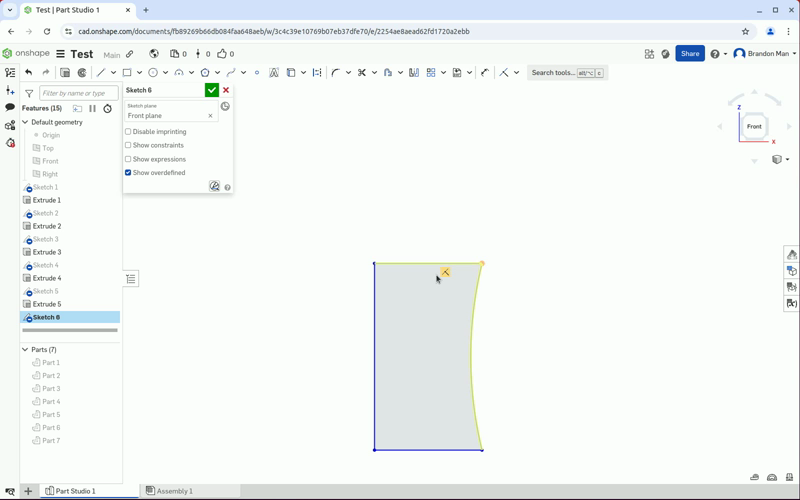
scroll(-6)
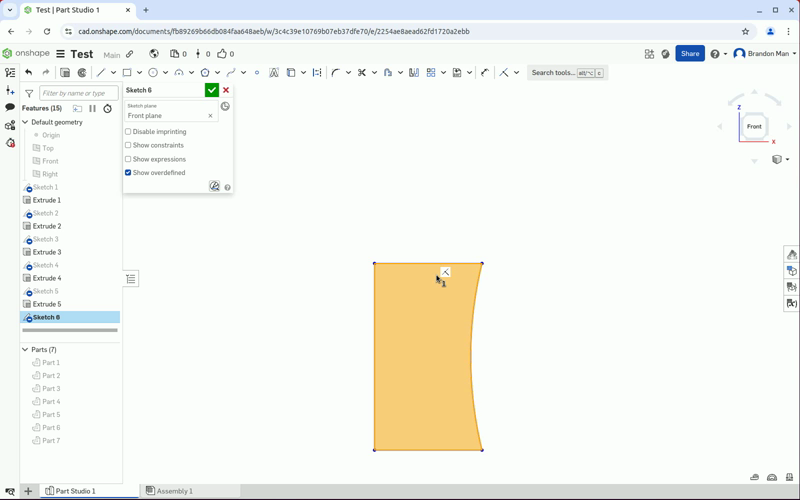
scroll(-6)
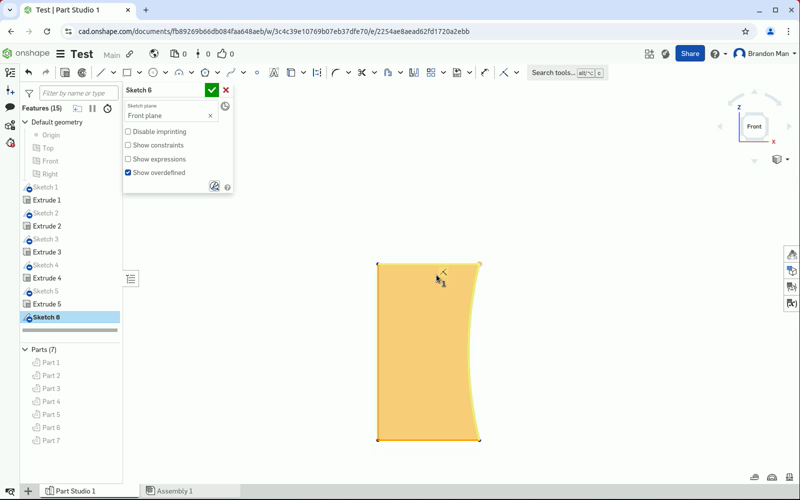
scroll(-6)
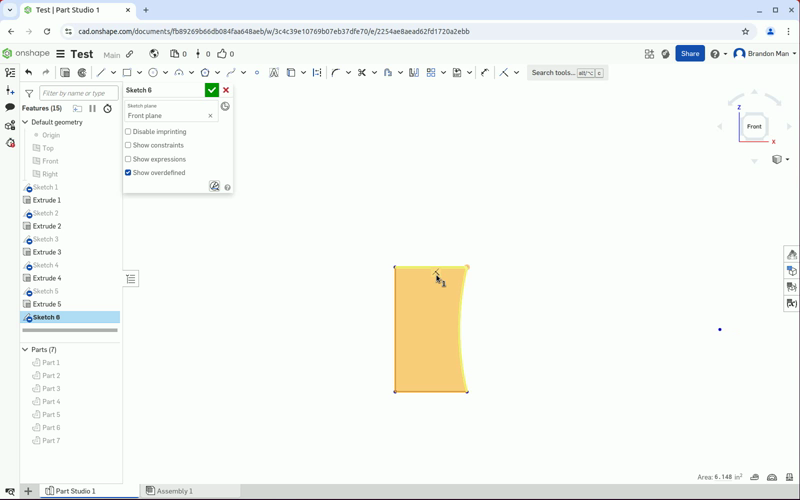
scroll(-6)
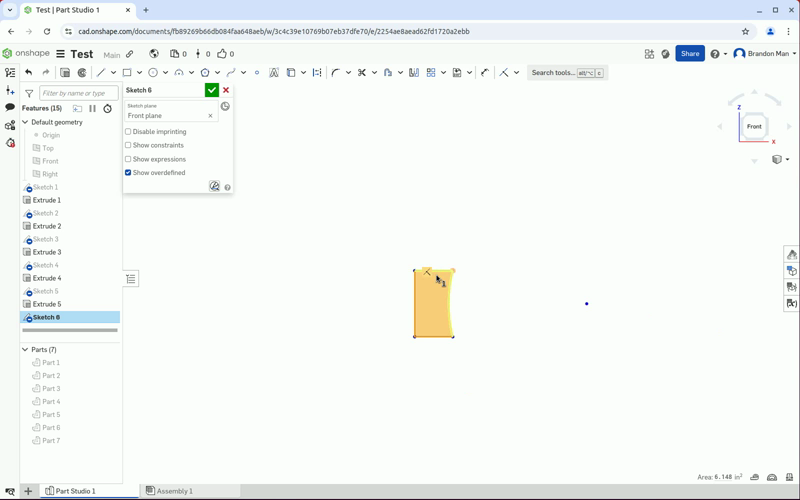
scroll(-6)
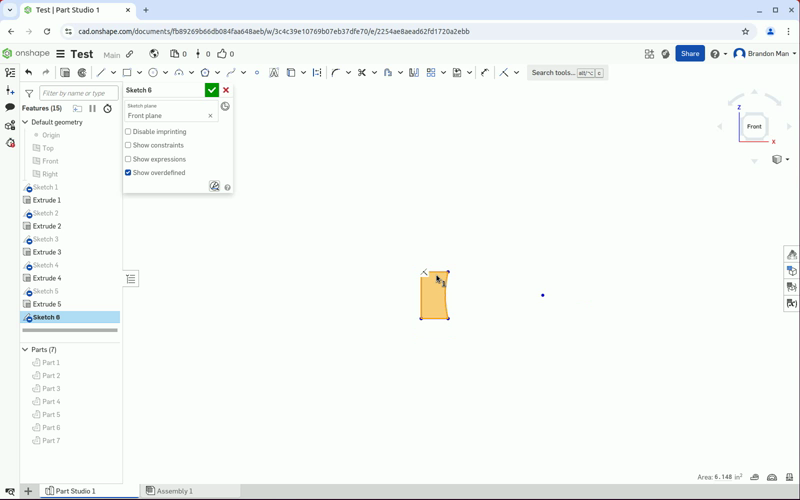
scroll(-6)
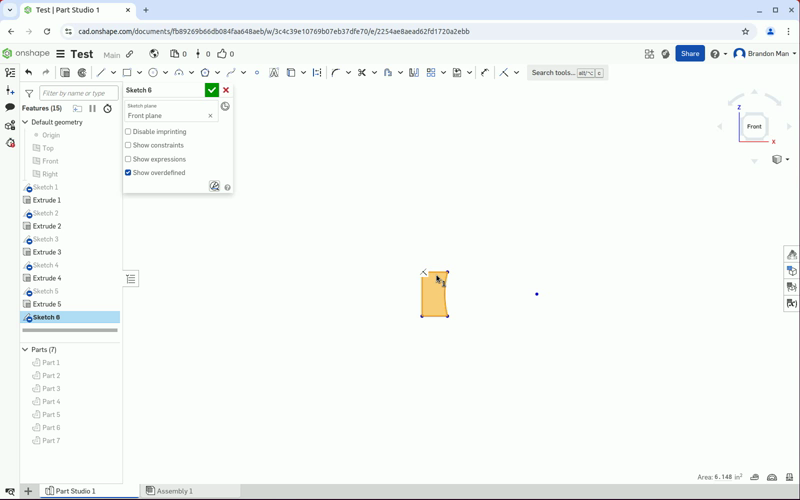
scroll(-6)
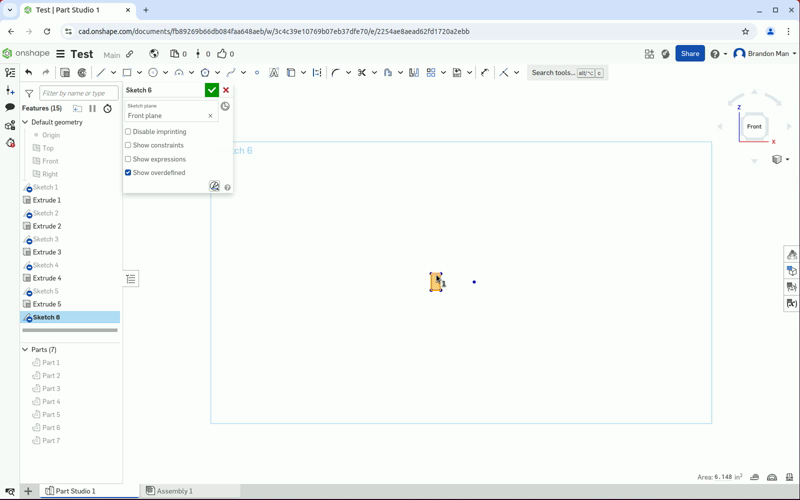
mouse_move(73, 352)
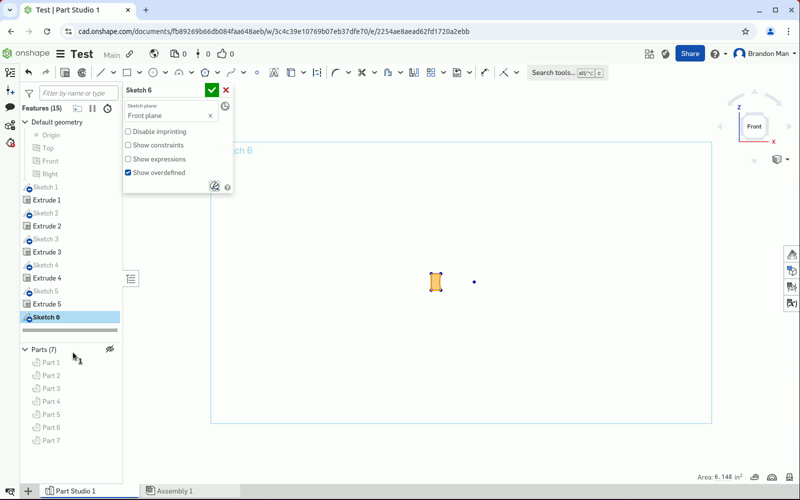
key(shift+y)
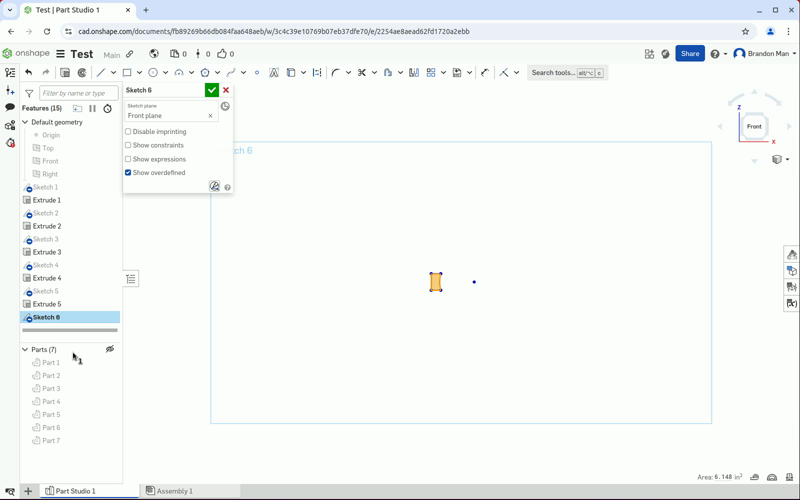
key(shift+e)
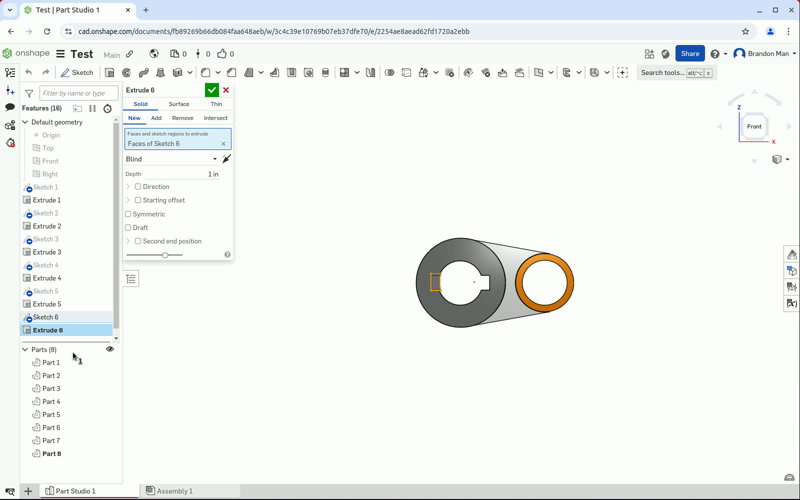
mouse_move(143, 106)
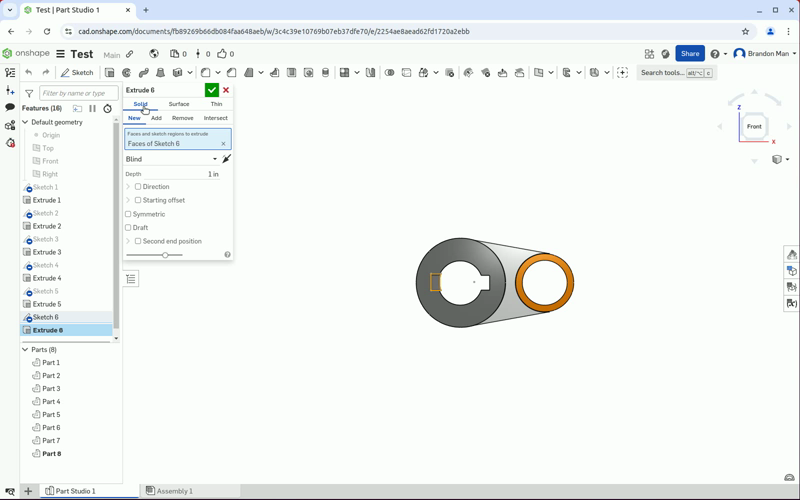
click(143, 106)
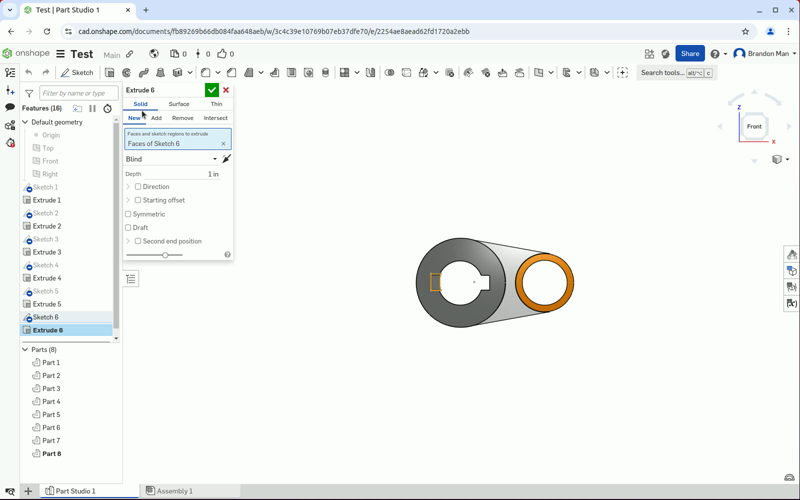
mouse_move(137, 120)
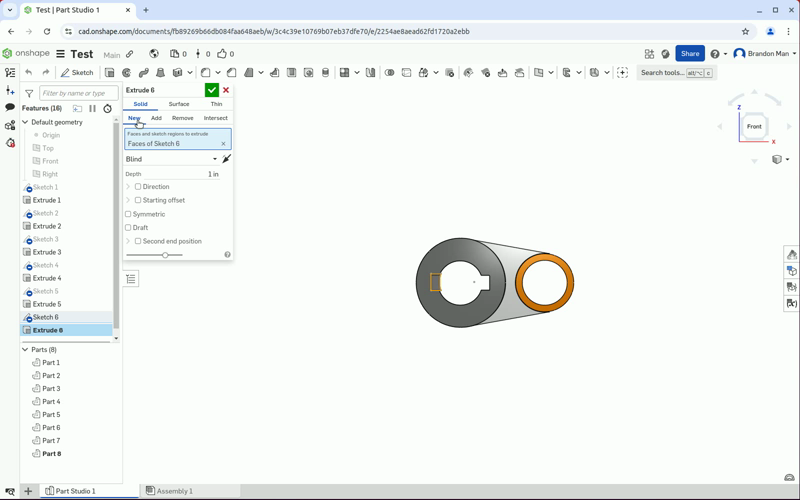
click(137, 120)
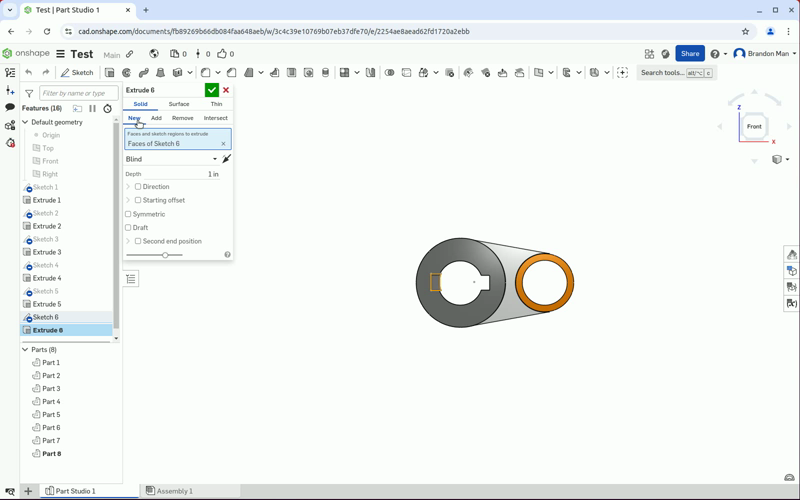
key(tab, 4)
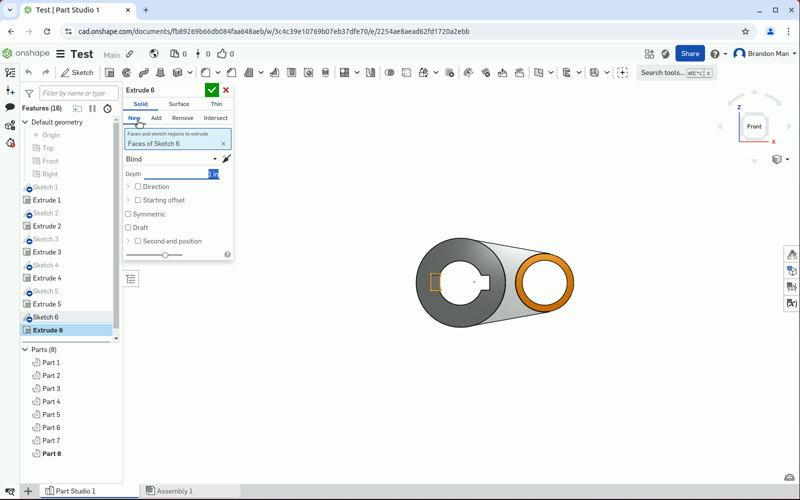
text(15.646)
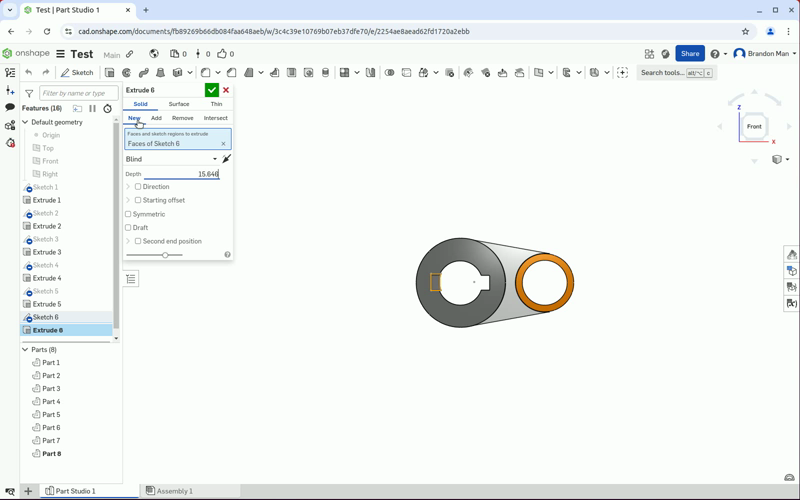
key(enter)
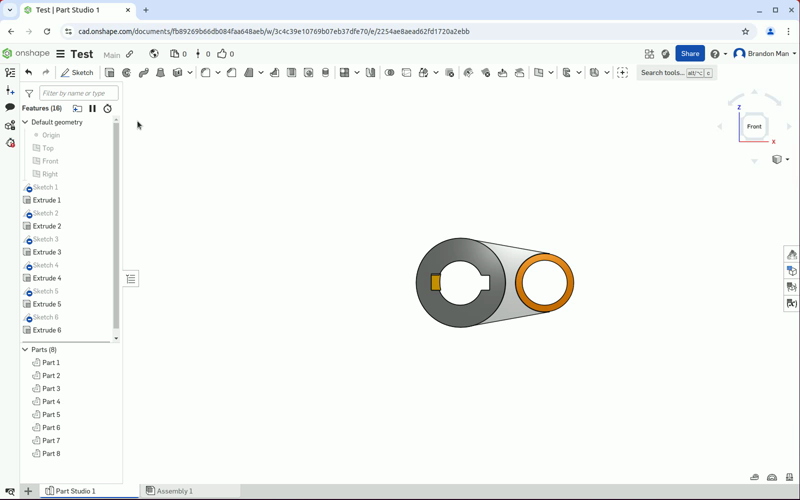
key(shift+h)
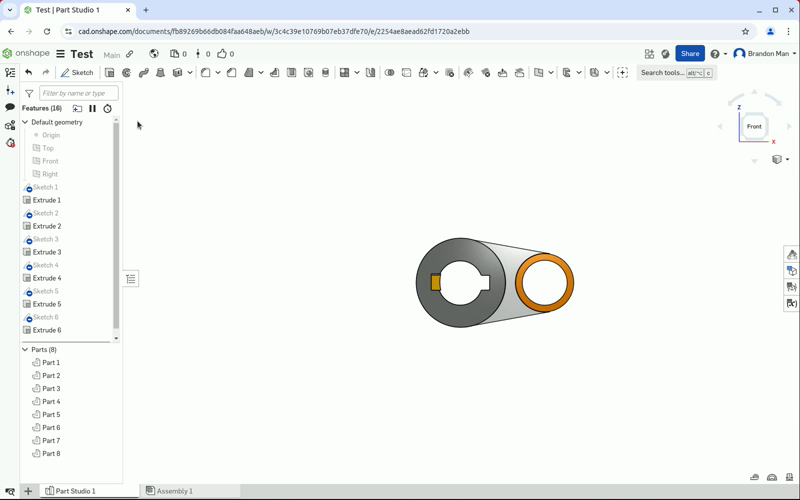
key(shift+h)
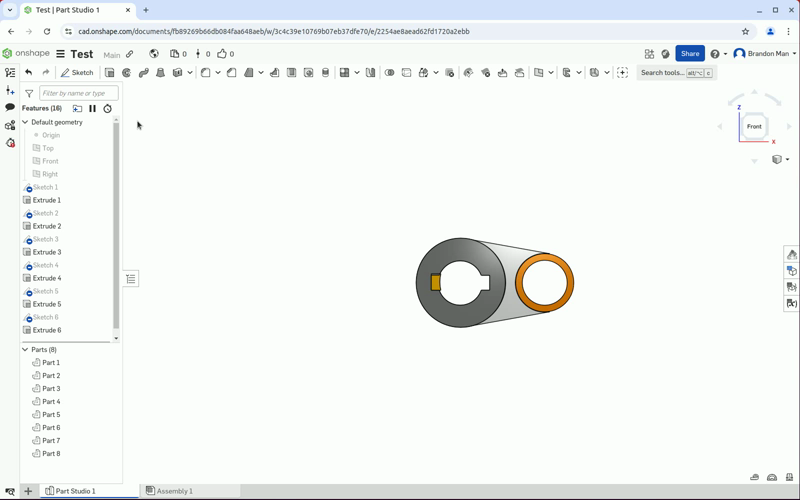
key(shift+7)
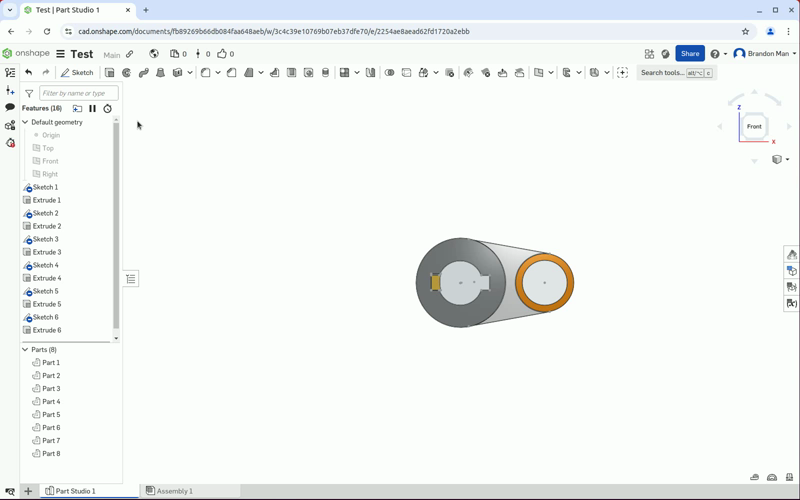
key(left, 2)
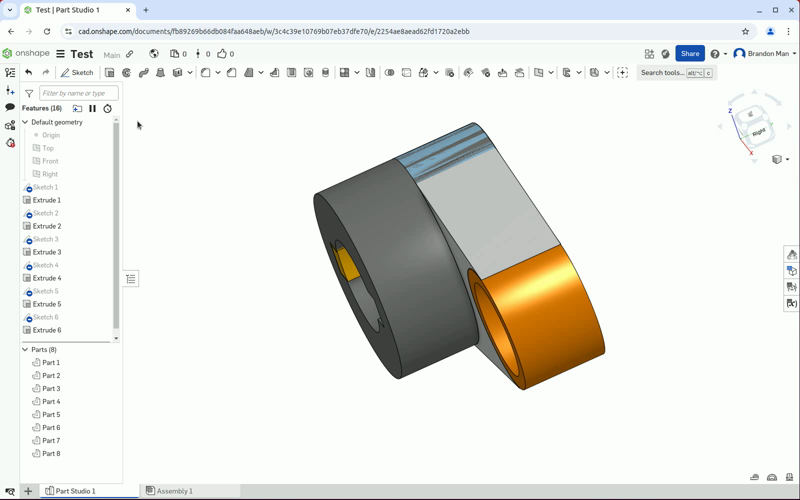
key(down, 2)
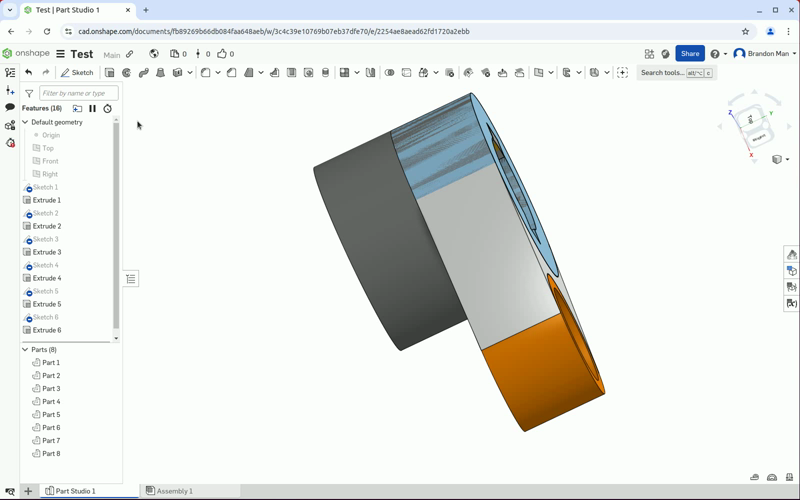
key(up, 2)
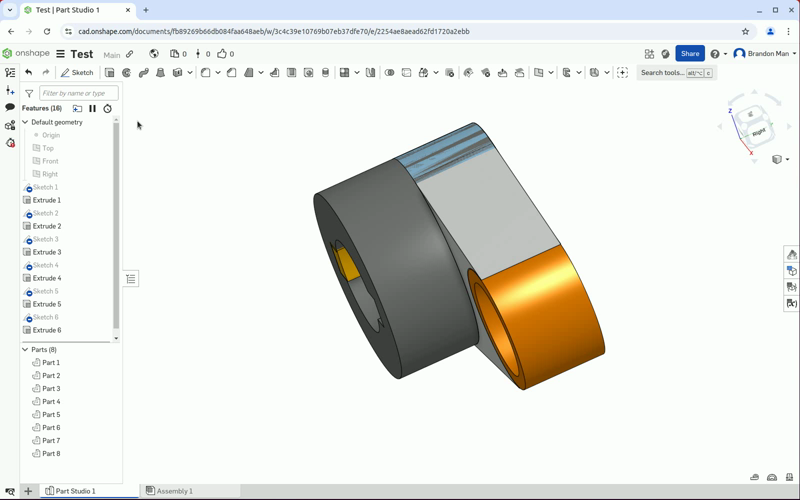
key(right, 2)
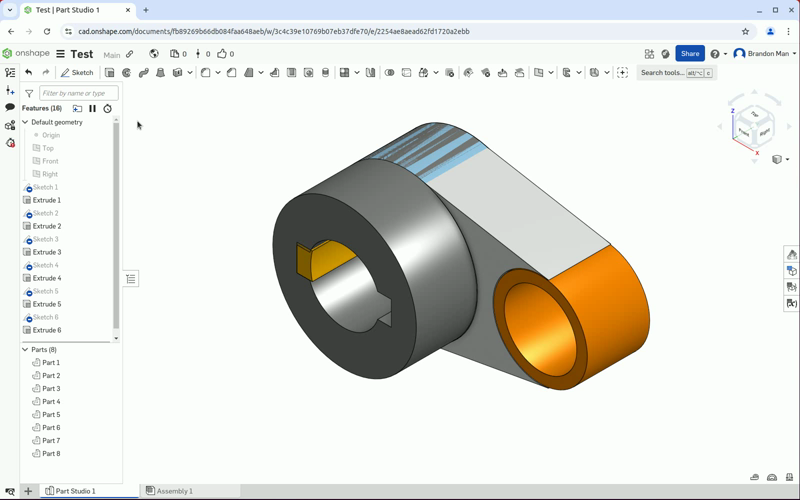
mouse_move(69, 189)
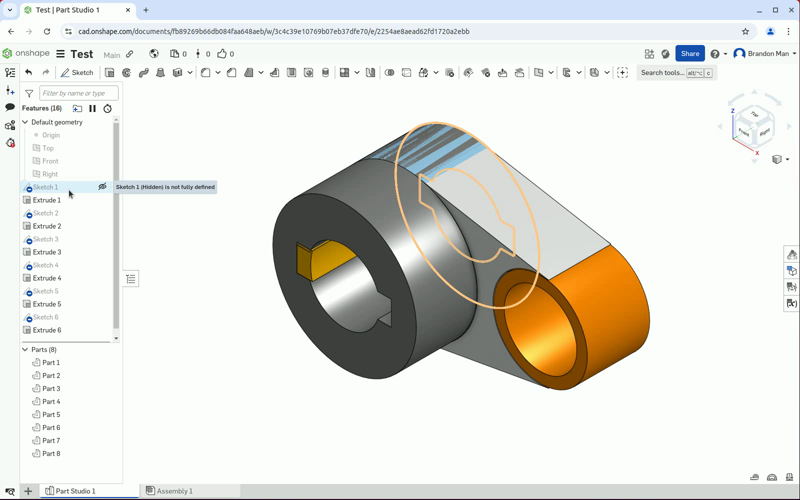
click(69, 189)